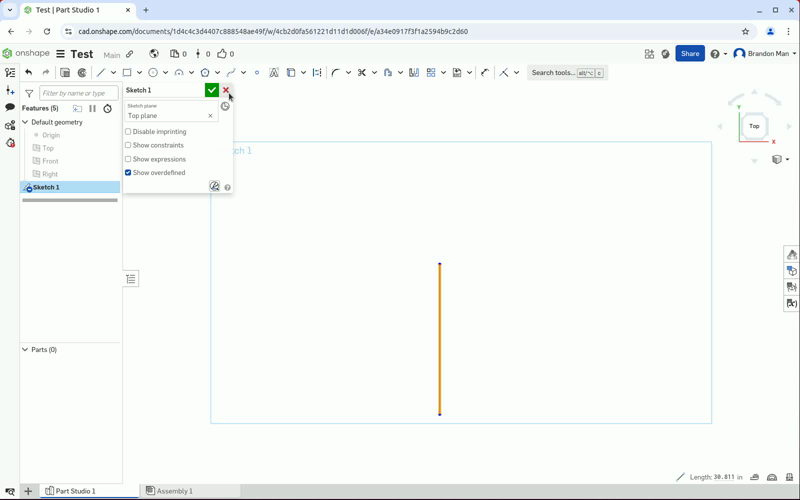
key(shift+h)
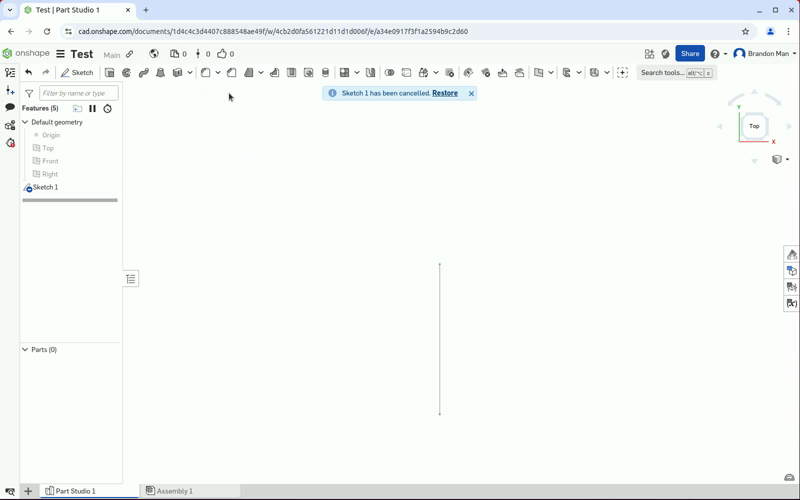
key(shift+s)
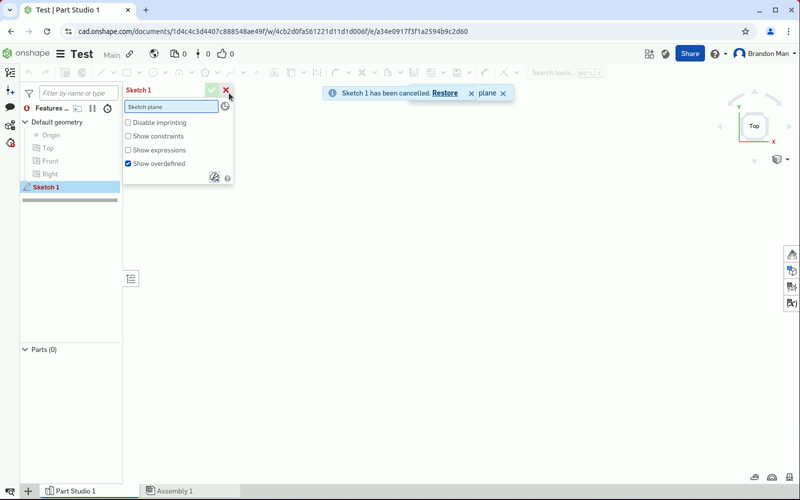
mouse_move(73, 150)
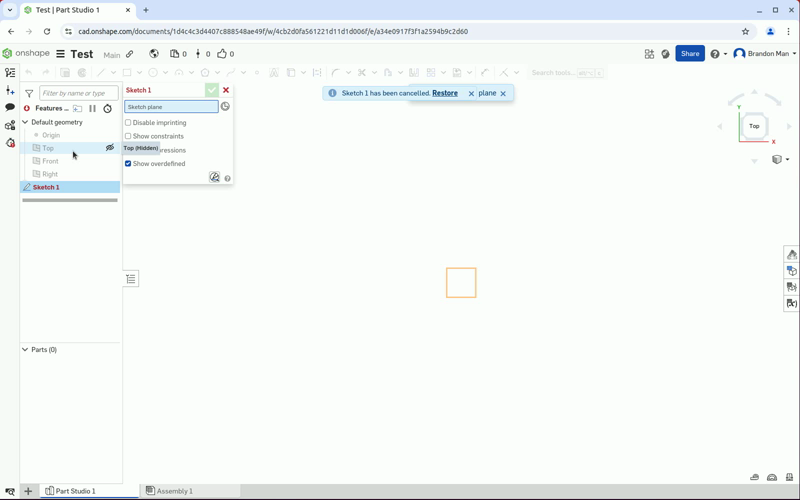
click(73, 150)
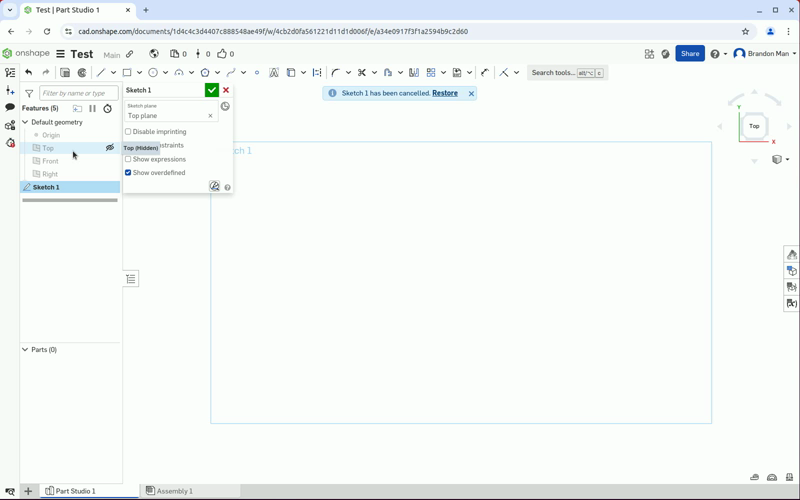
mouse_move(73, 352)
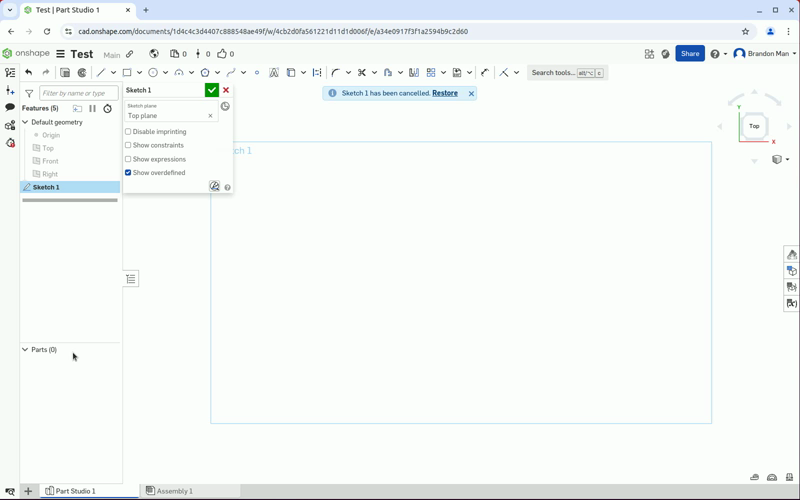
key(y)
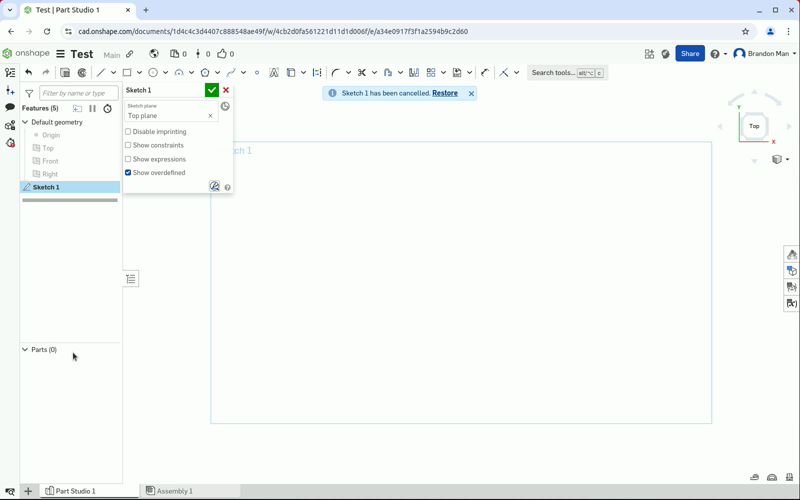
key(c)
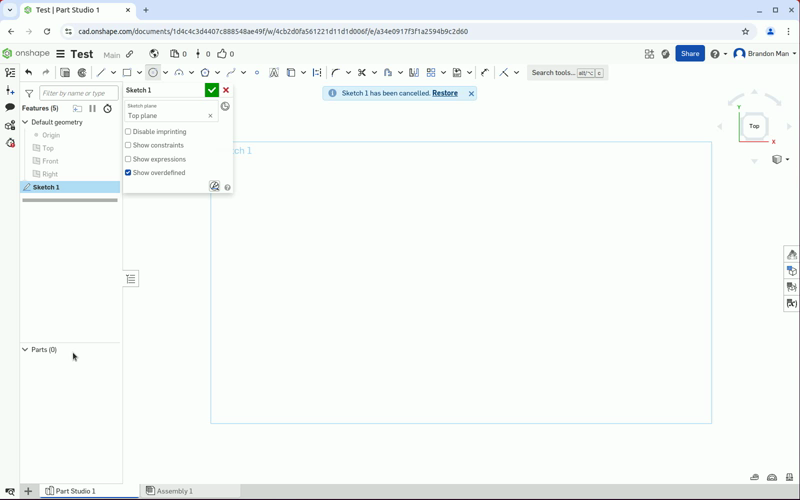
key_down(shift)
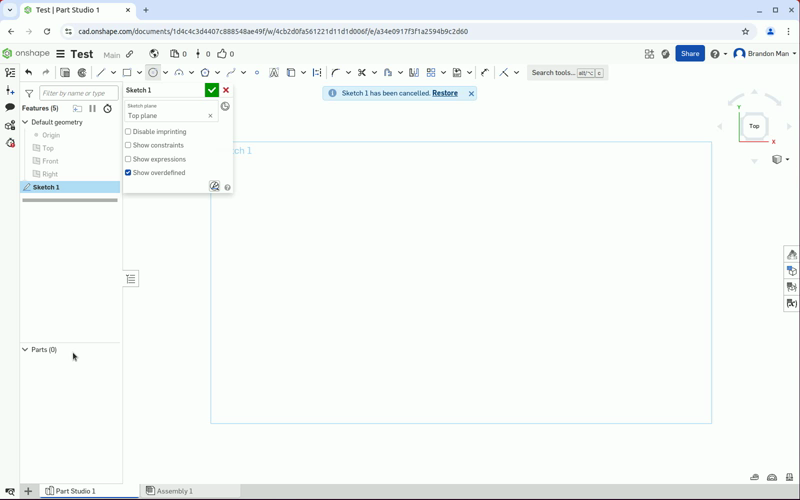
mouse_move(436, 282)
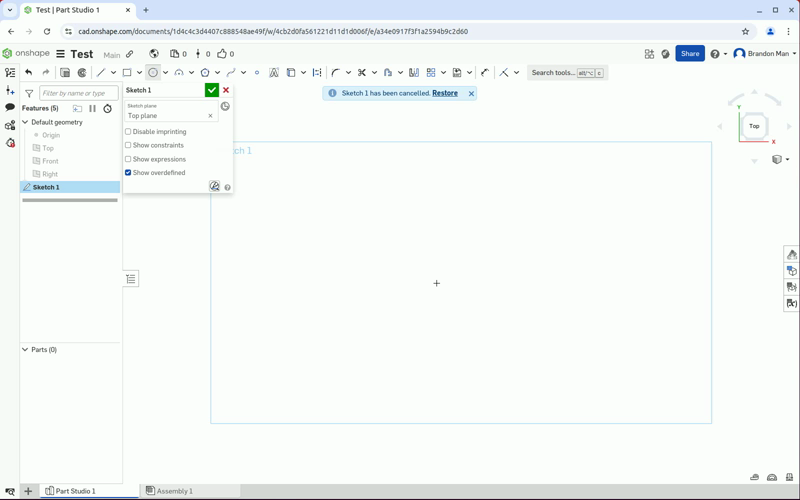
click(436, 282)
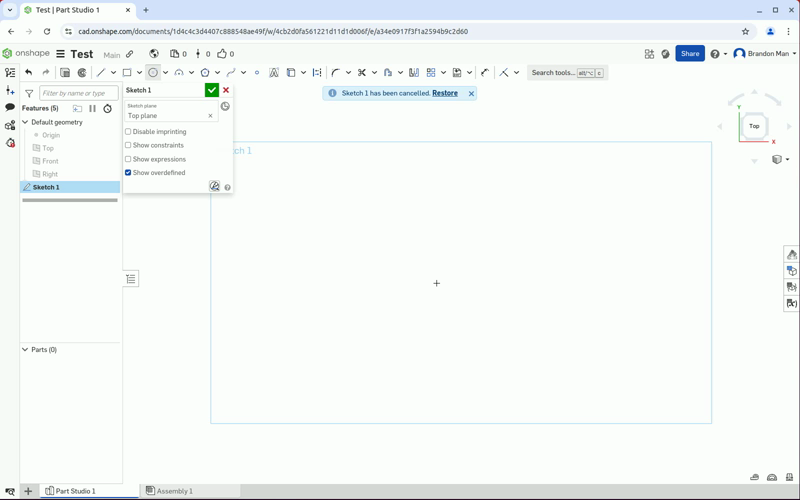
key_up(shift)
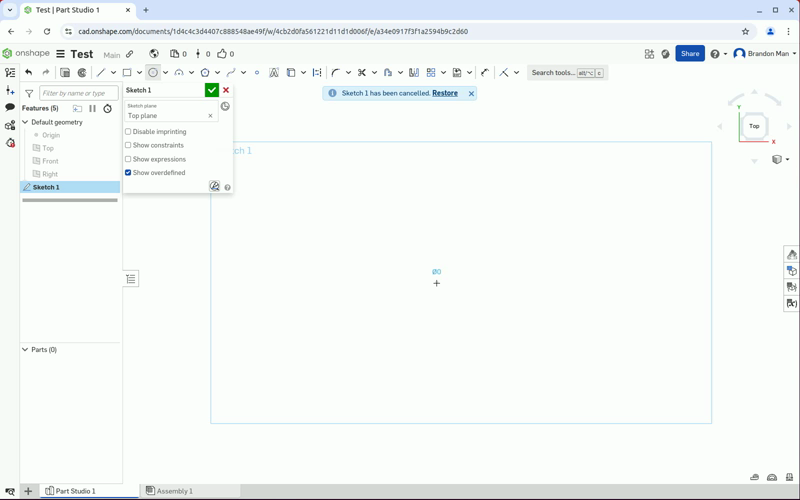
mouse_move(439, 282)
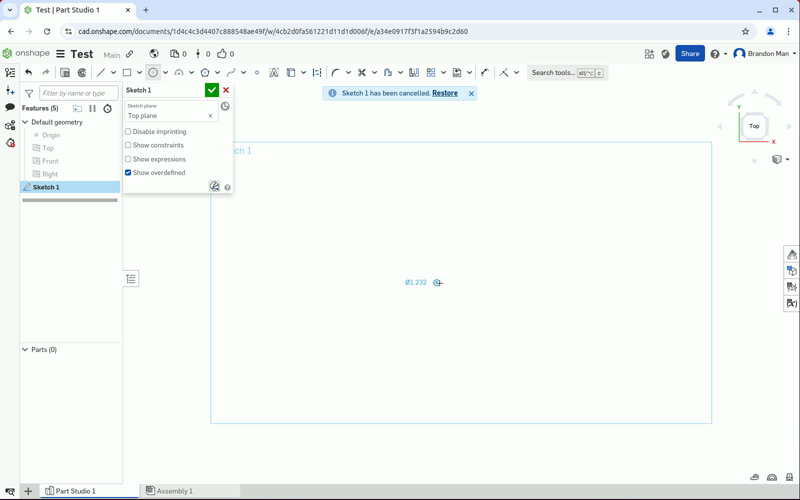
click(439, 282)
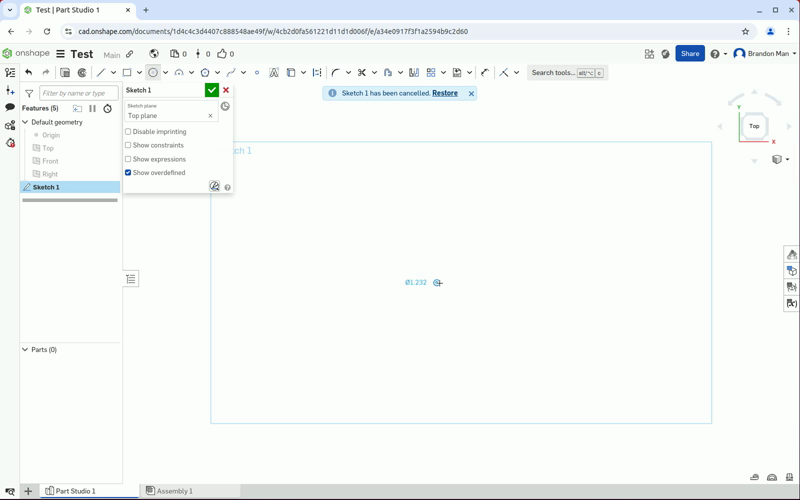
key(esc)
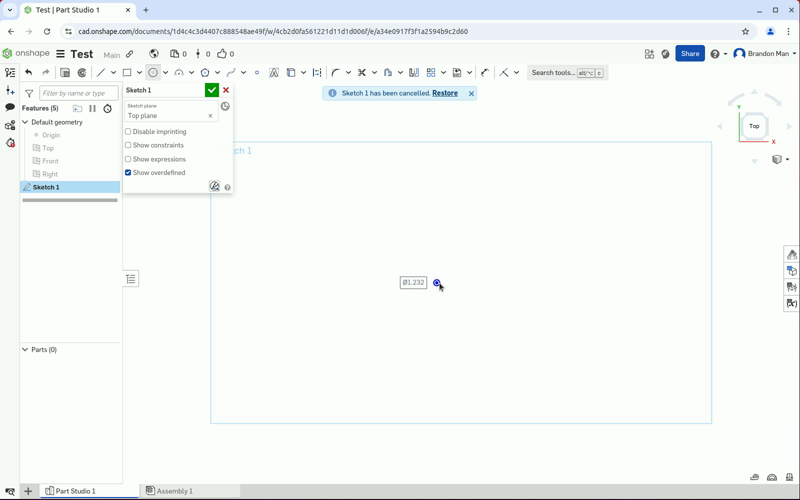
mouse_move(435, 282)
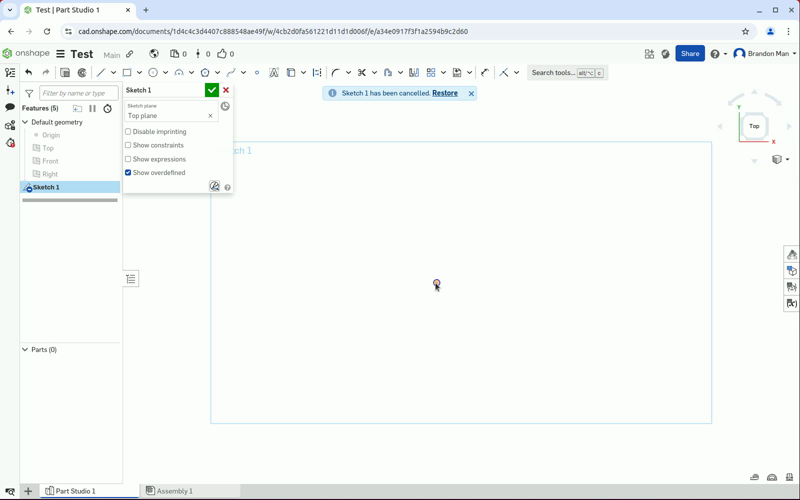
scroll(6)
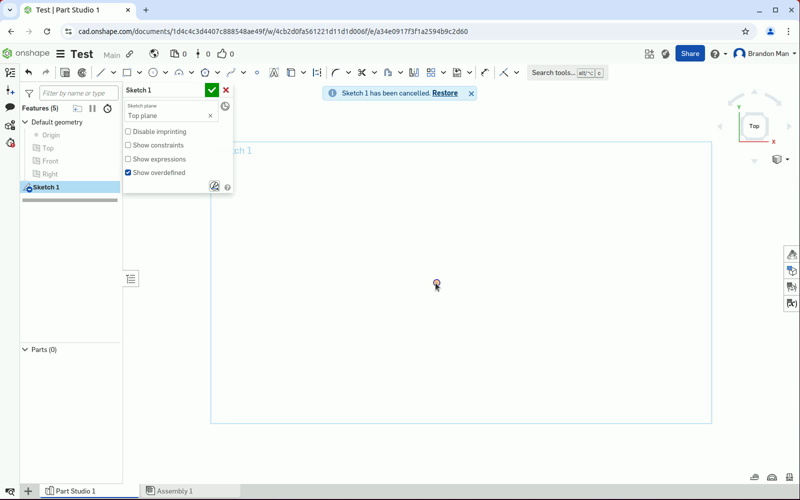
scroll(6)
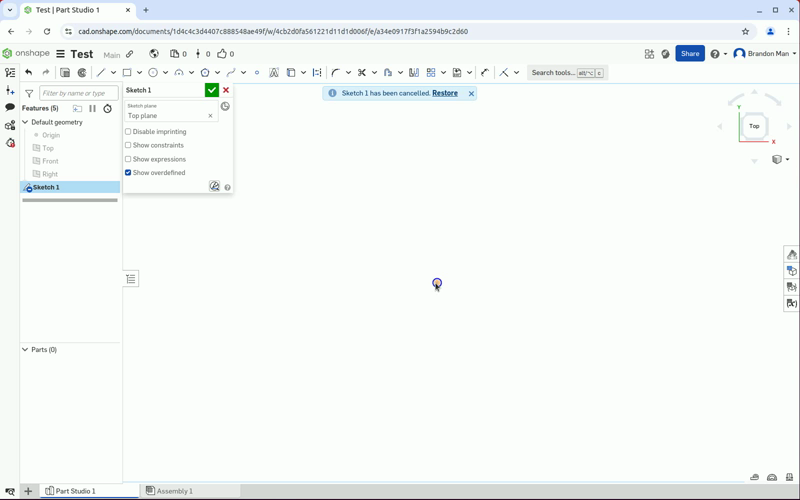
scroll(6)
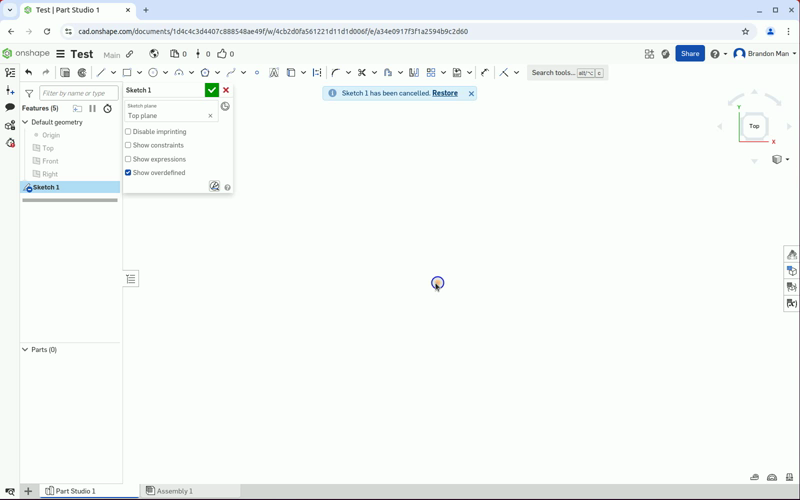
scroll(6)
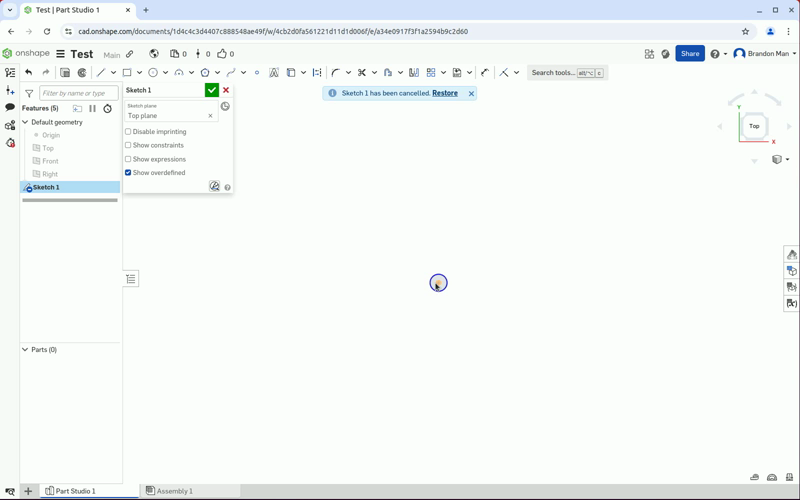
scroll(6)
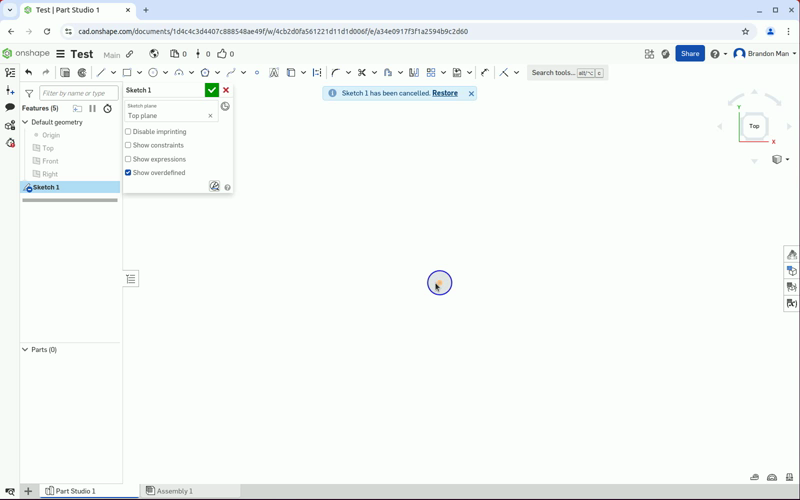
scroll(6)
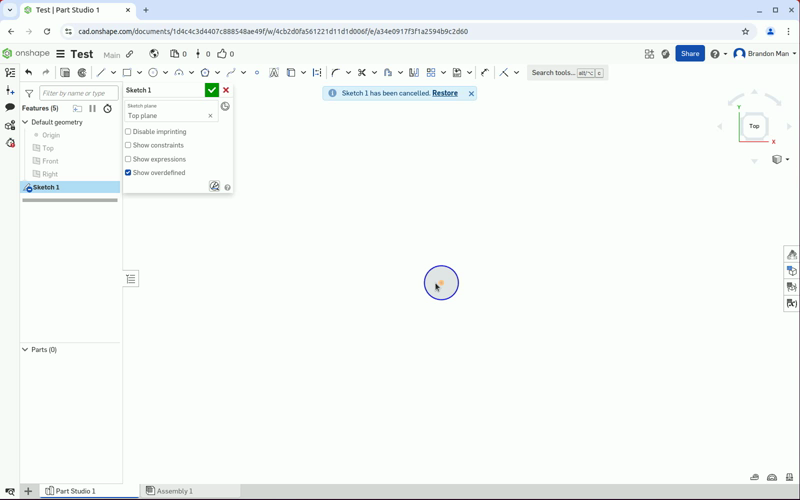
scroll(6)
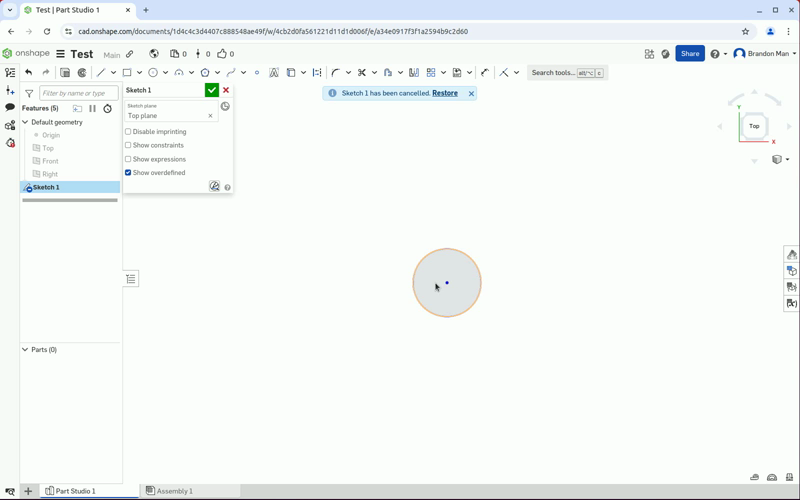
click(435, 282)
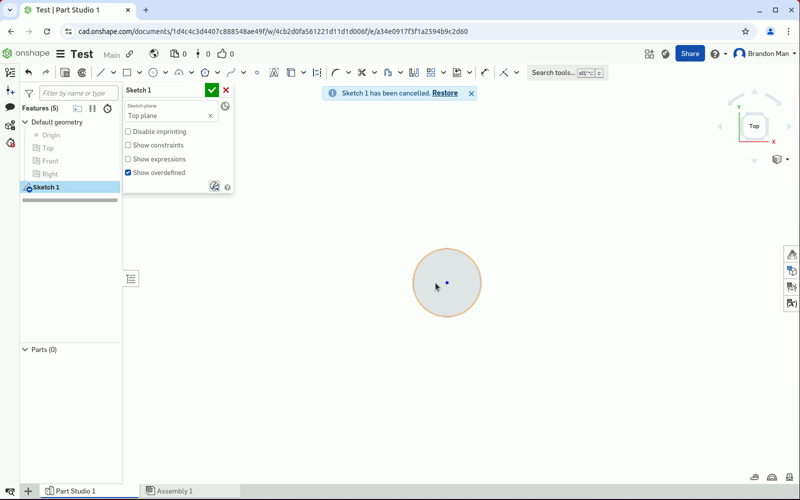
scroll(-6)
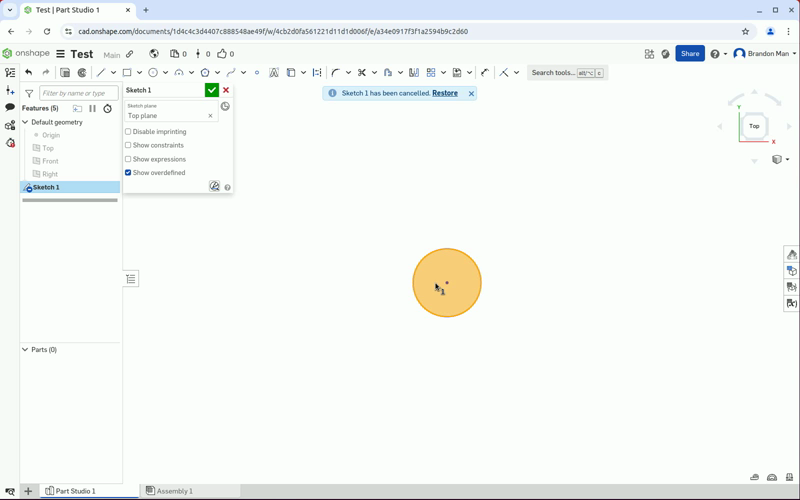
scroll(-6)
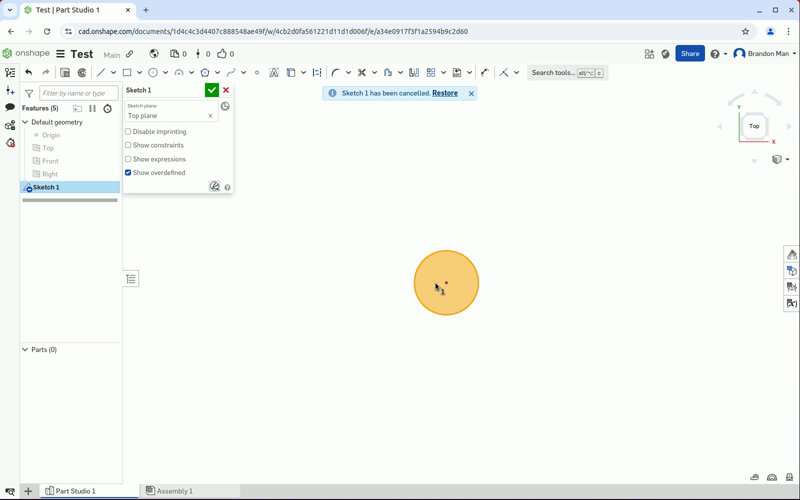
scroll(-6)
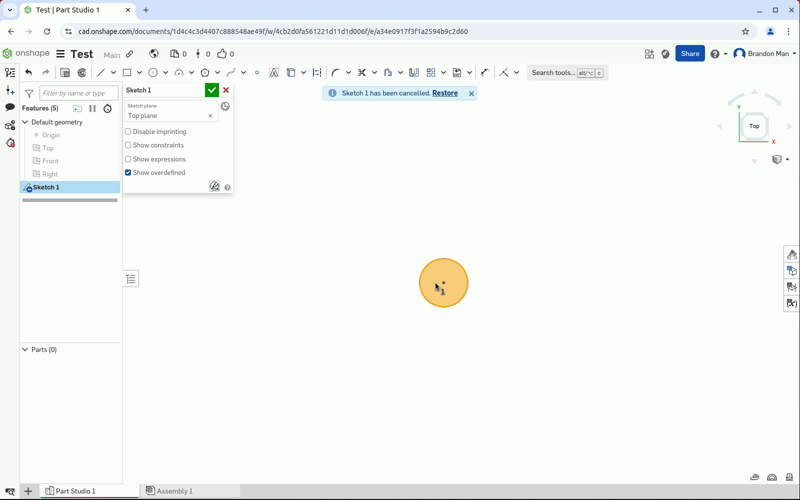
scroll(-6)
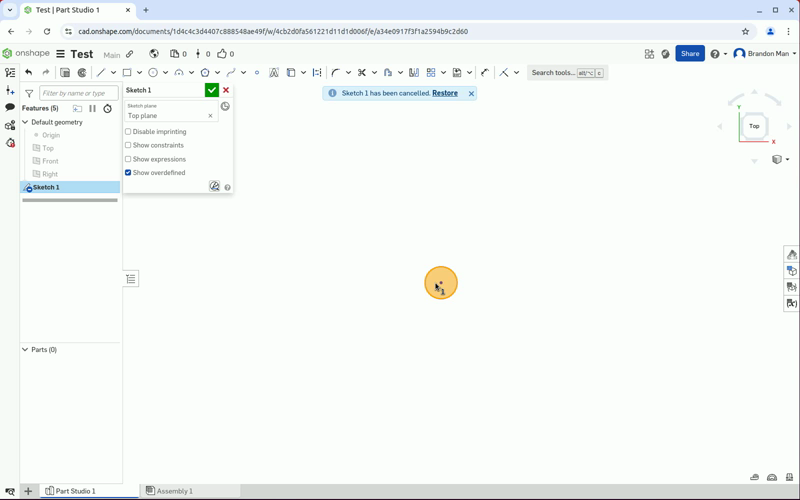
scroll(-6)
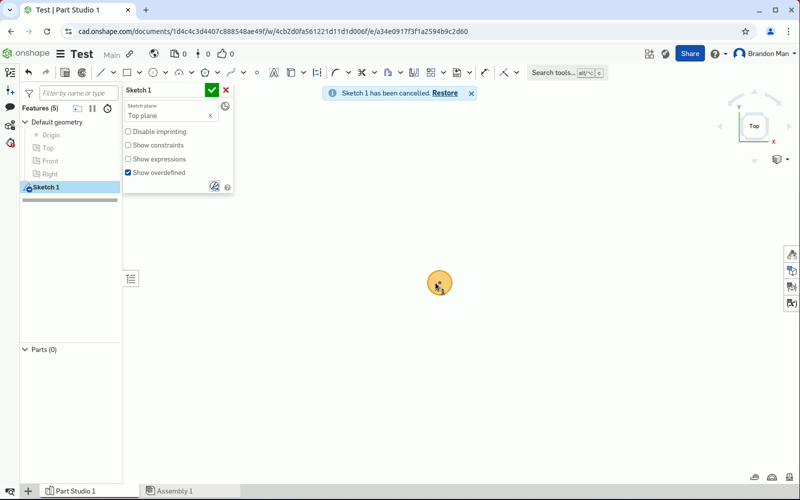
scroll(-6)
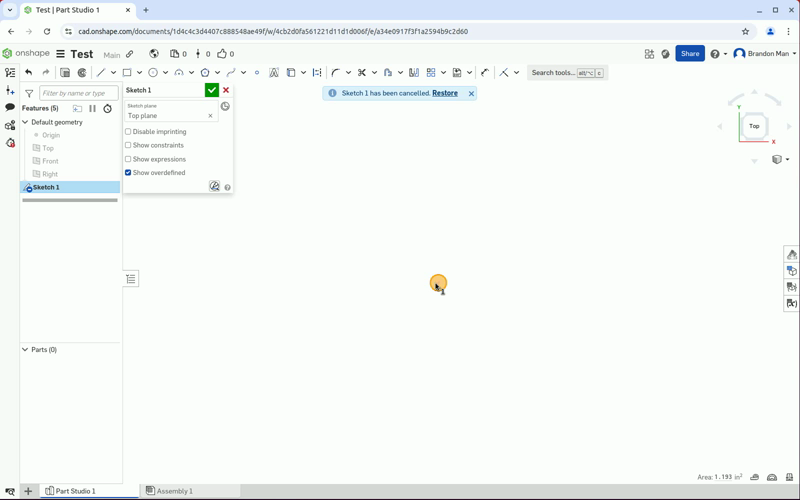
scroll(-6)
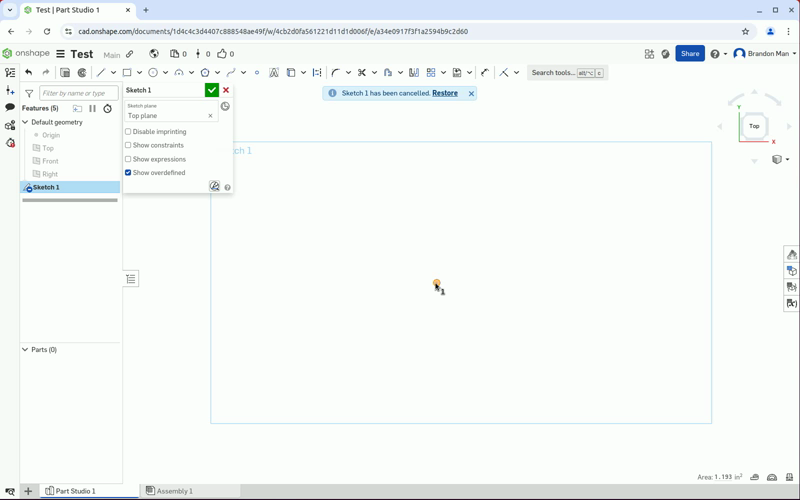
mouse_move(73, 352)
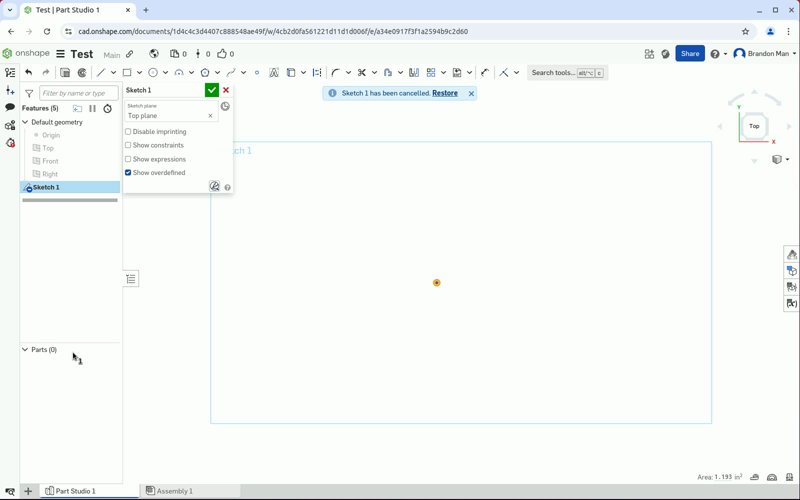
key(shift+y)
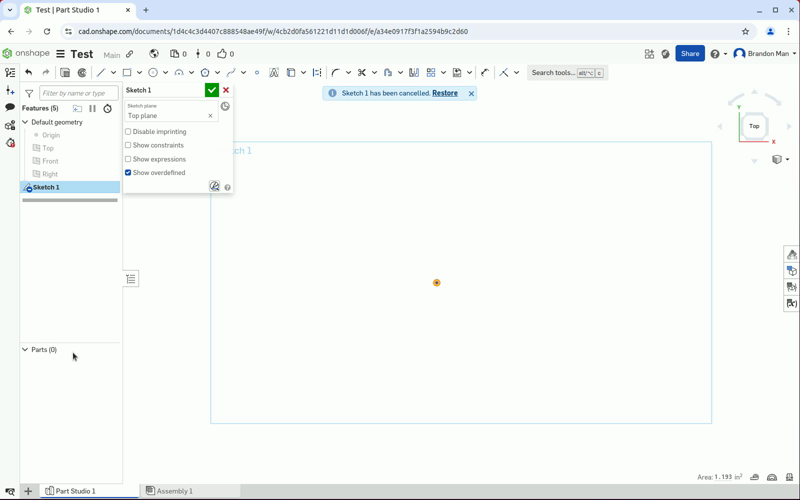
key(shift+e)
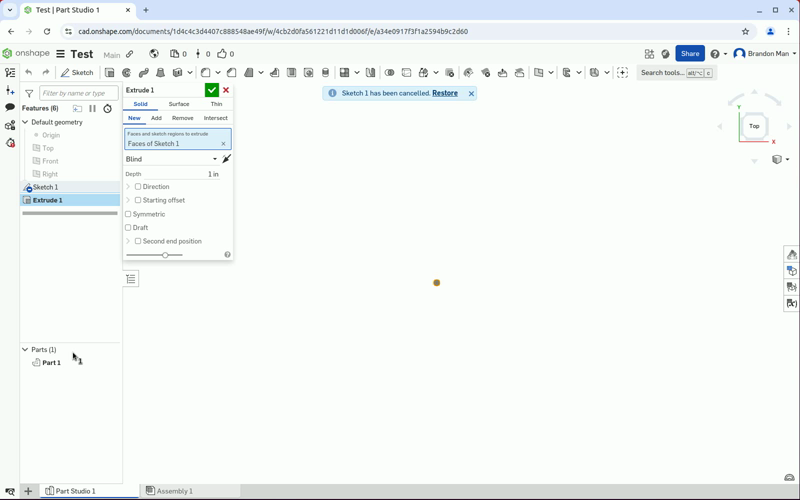
mouse_move(143, 106)
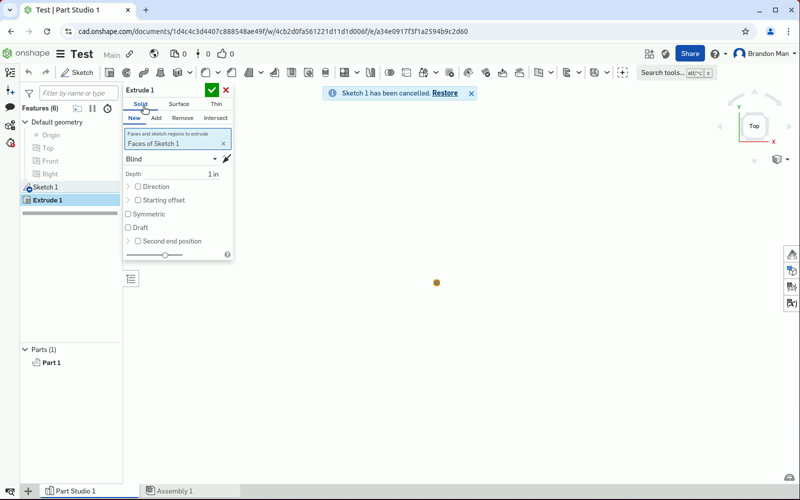
click(143, 106)
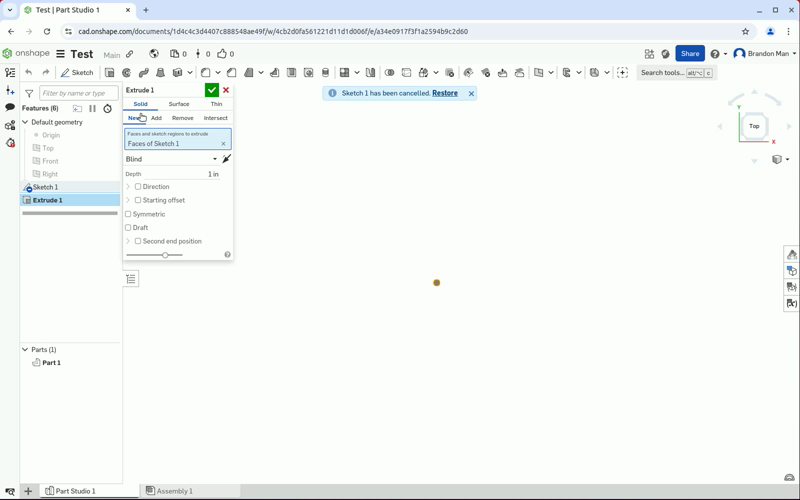
mouse_move(137, 120)
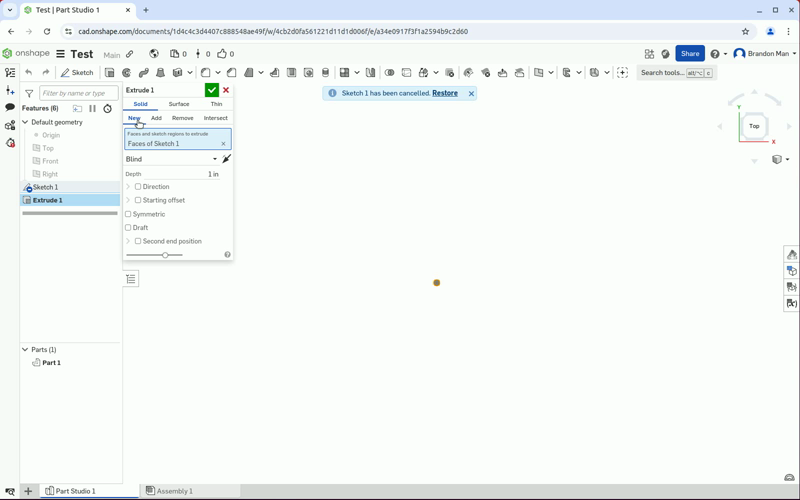
click(137, 120)
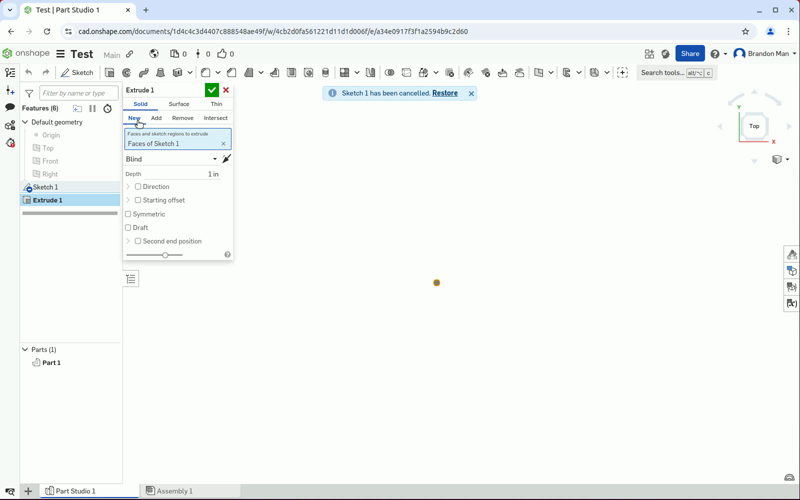
key(tab, 4)
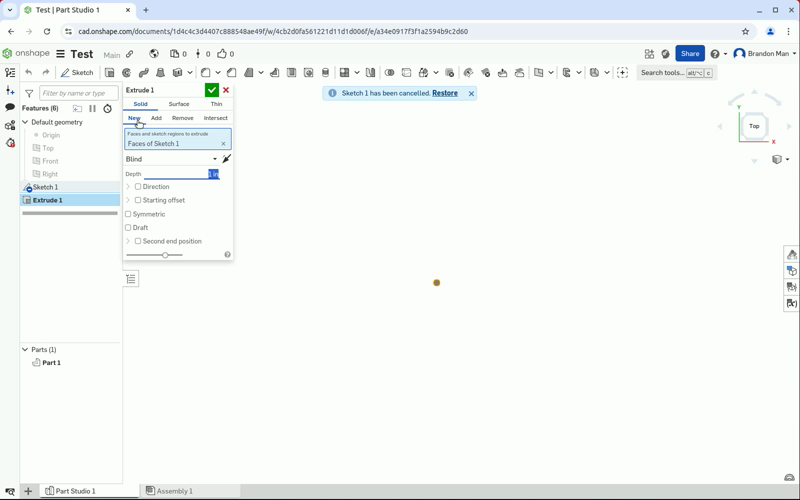
text(3.129)
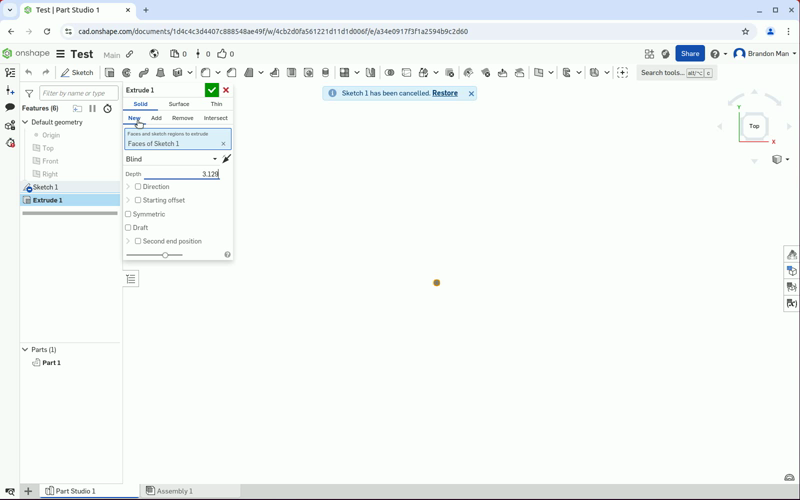
key(tab, 3)
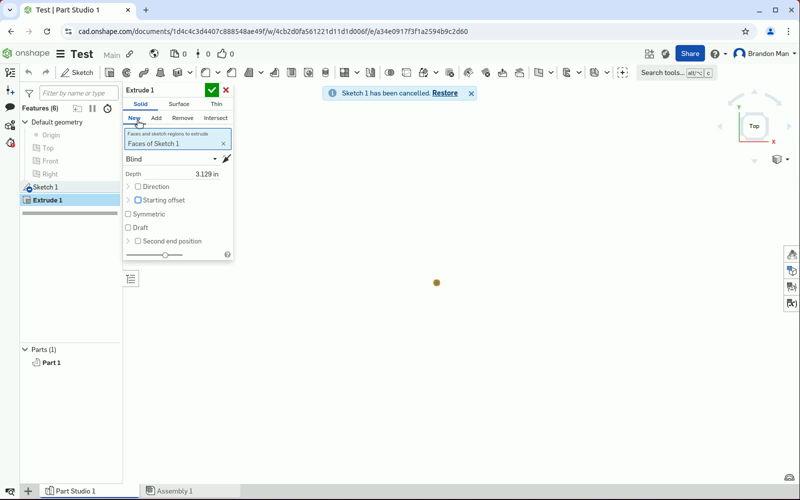
key(tab, 2)
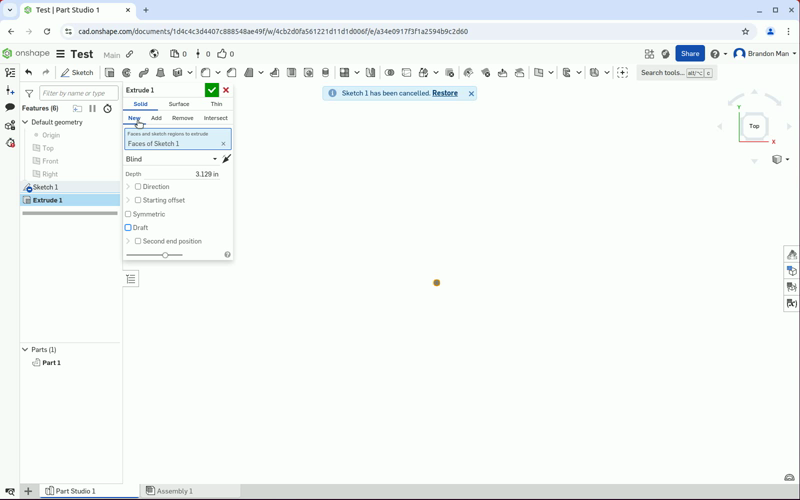
key(space)
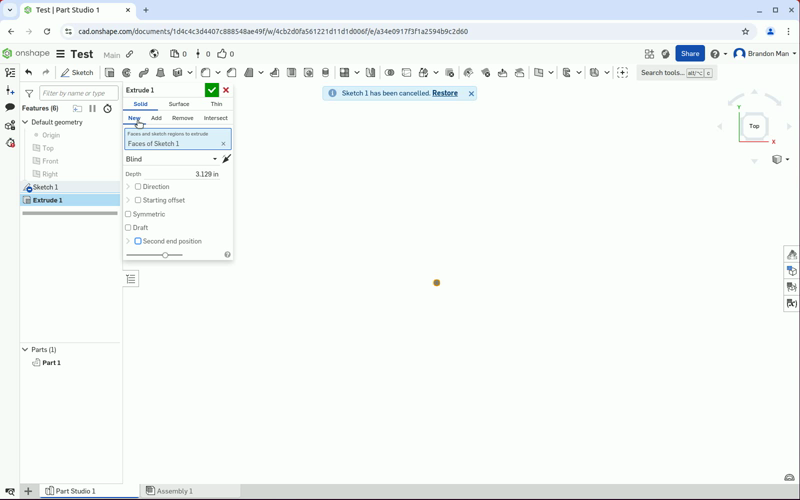
key(tab, 3)
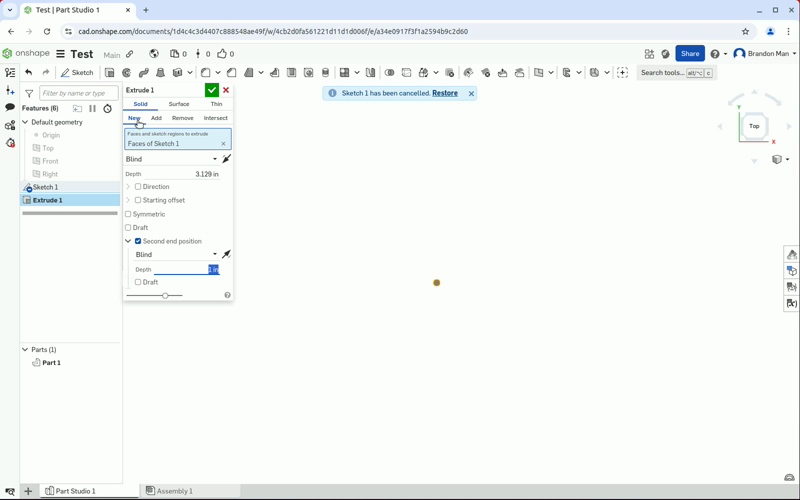
text(3.129)
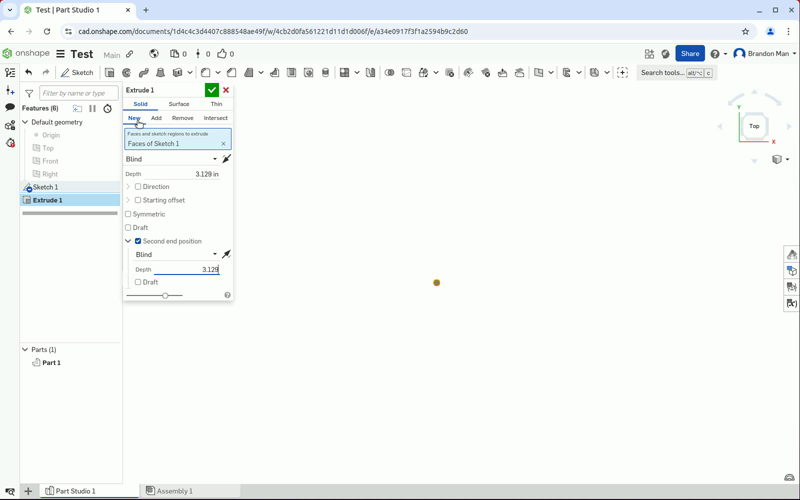
key(enter)
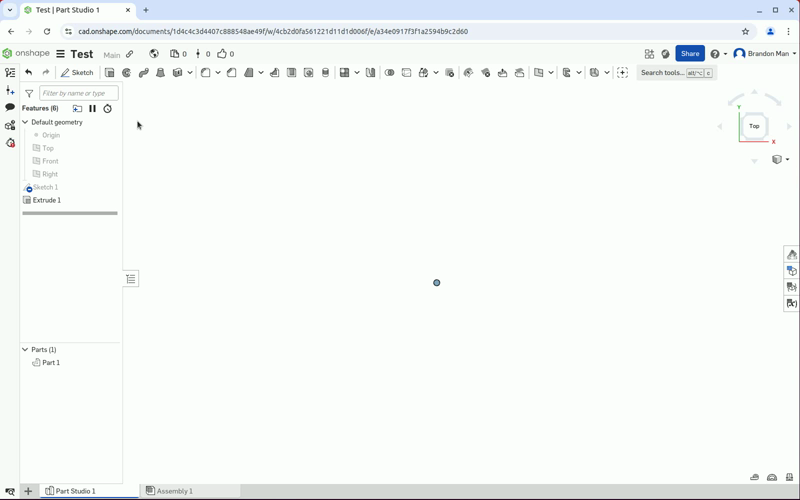
key(shift+h)
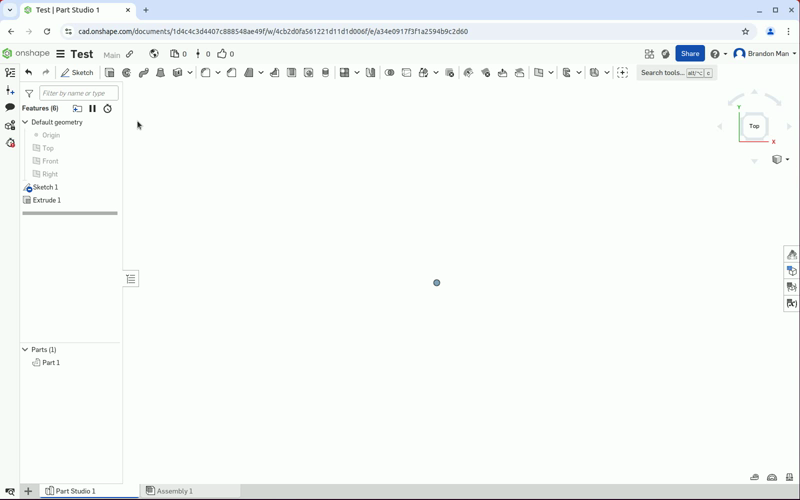
key(shift+h)
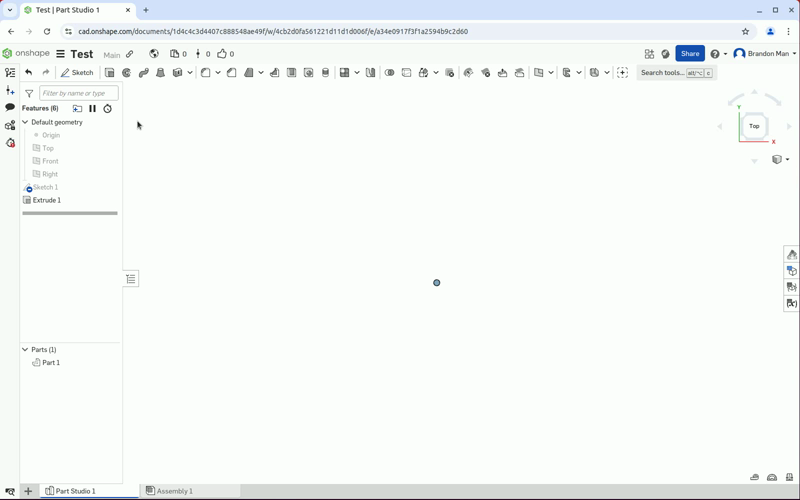
mouse_move(73, 189)
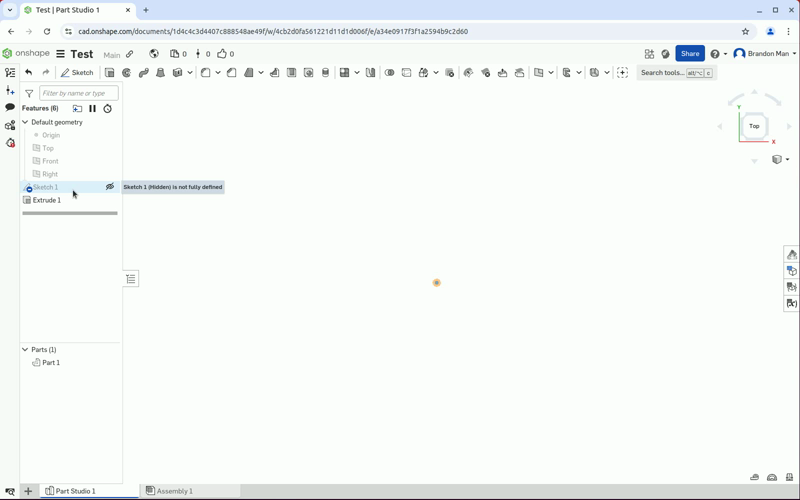
click(73, 189)
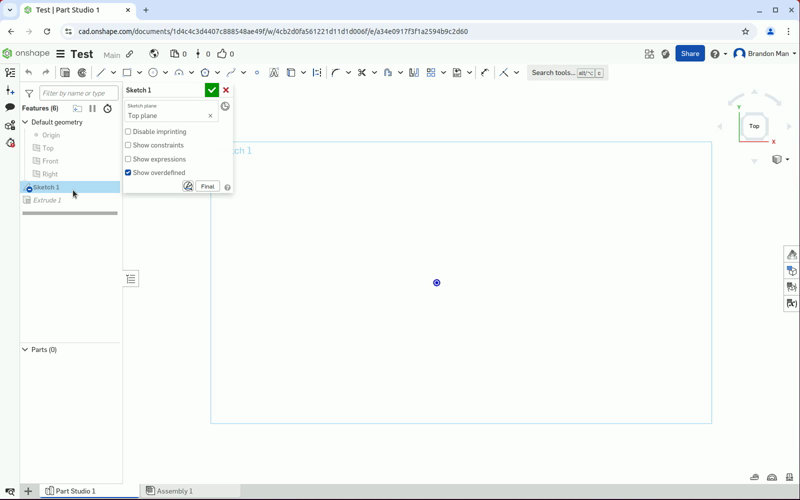
mouse_move(229, 92)
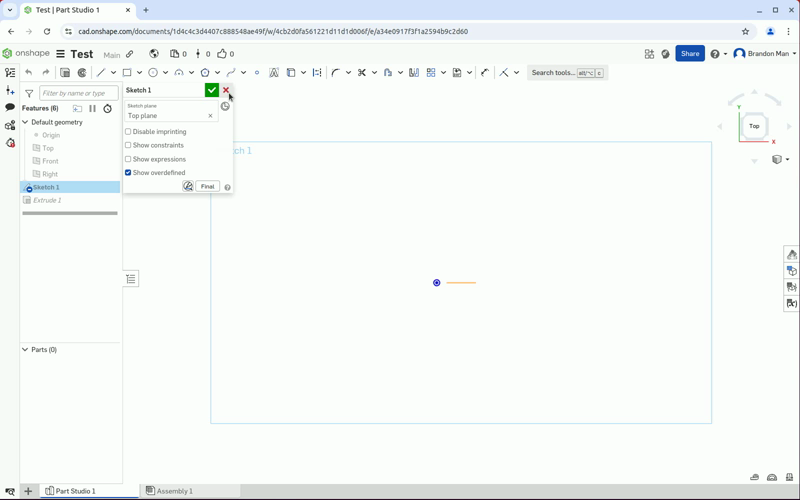
click(229, 92)
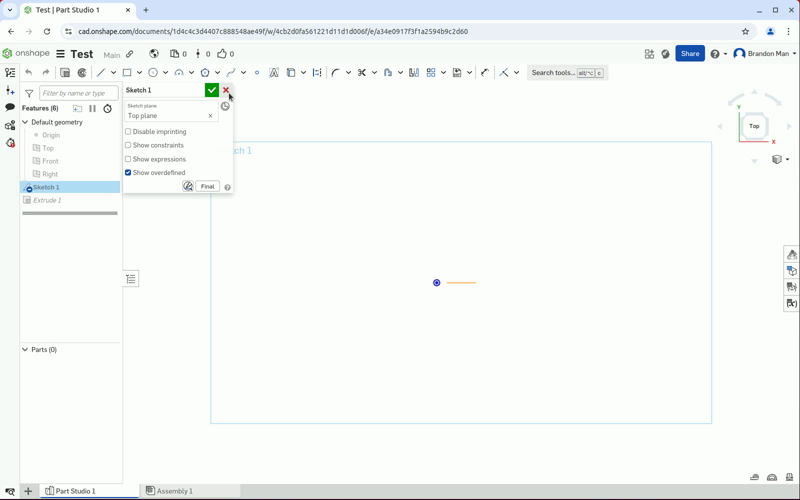
key(shift+s)
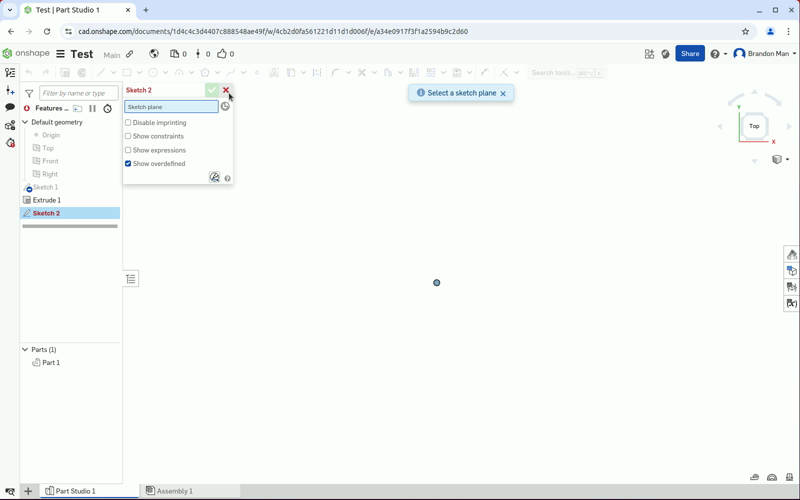
mouse_move(73, 150)
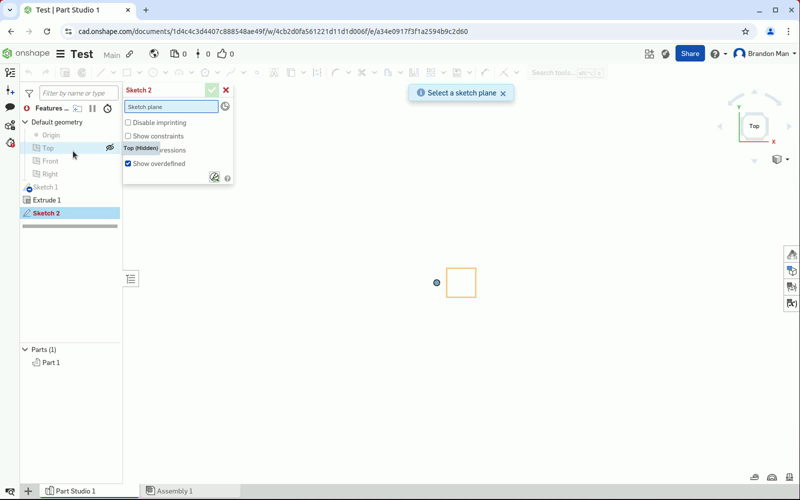
click(73, 150)
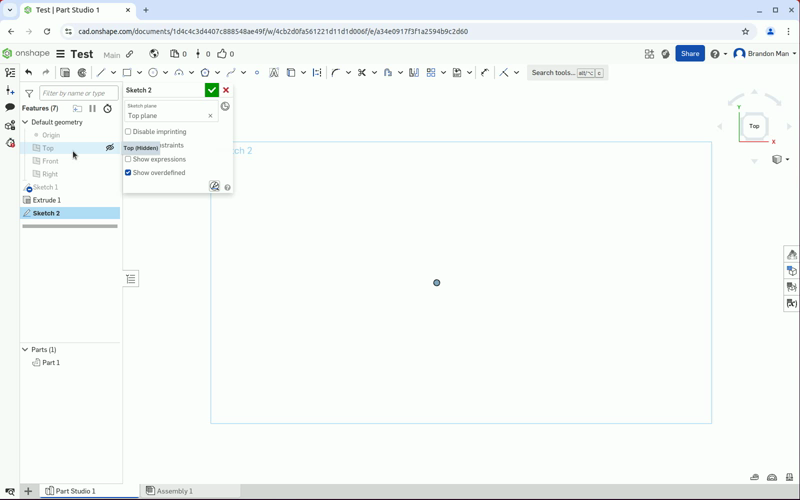
mouse_move(73, 352)
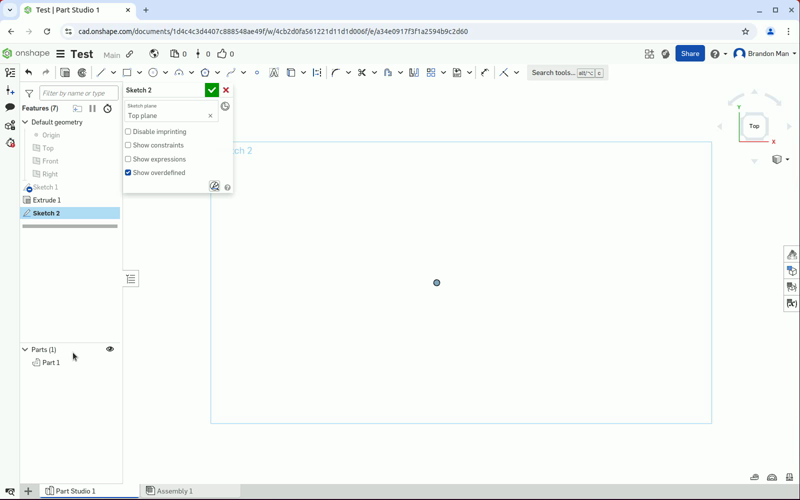
key(y)
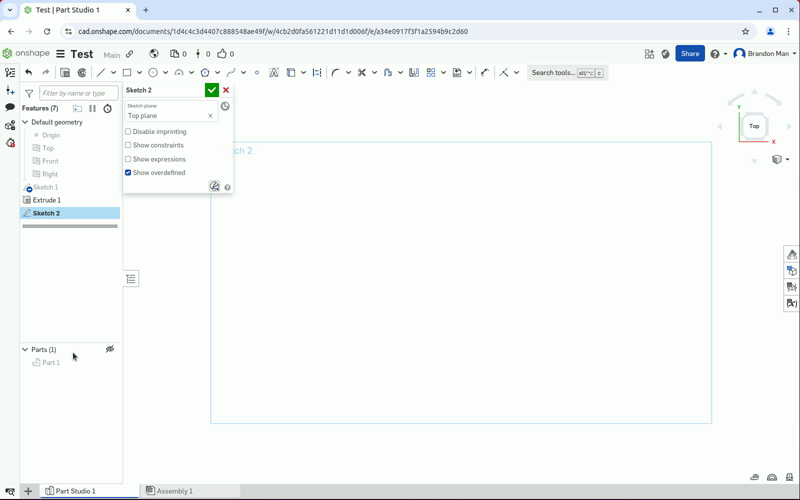
key(l)
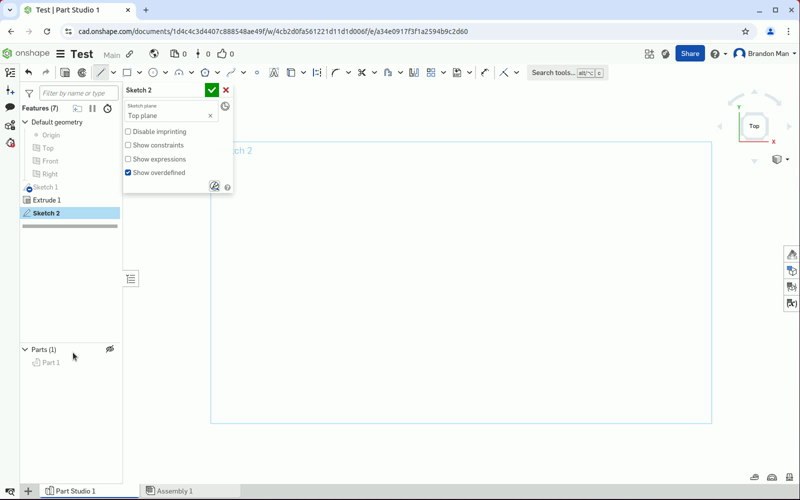
key_down(shift)
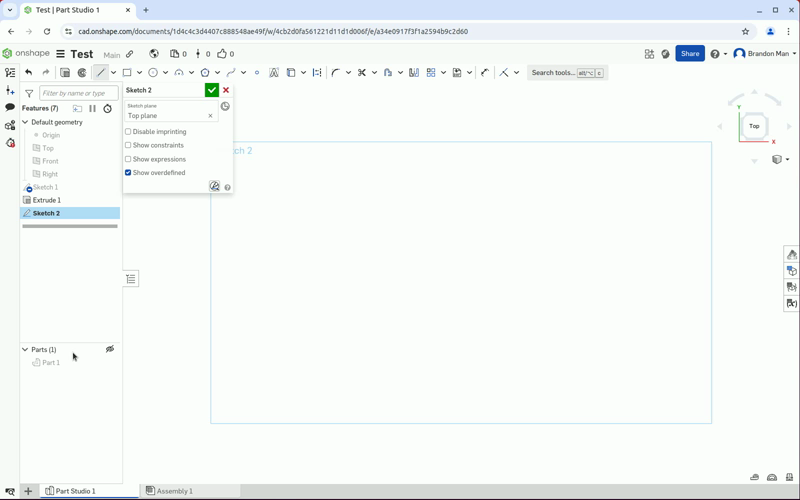
mouse_move(458, 276)
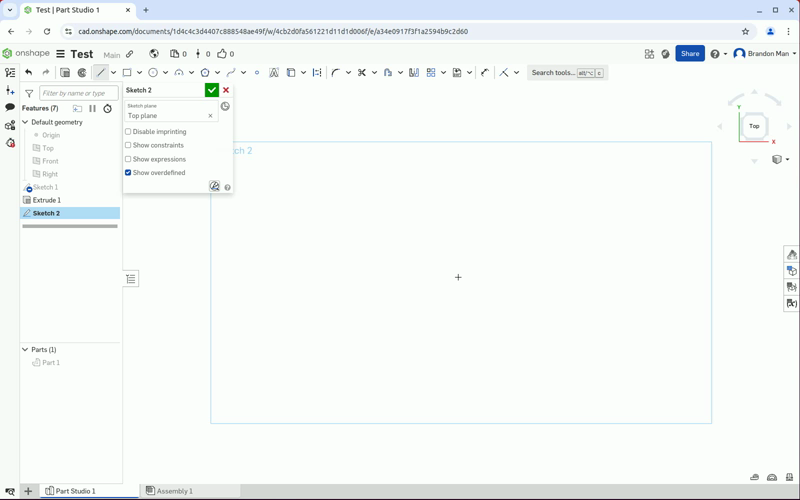
click(458, 276)
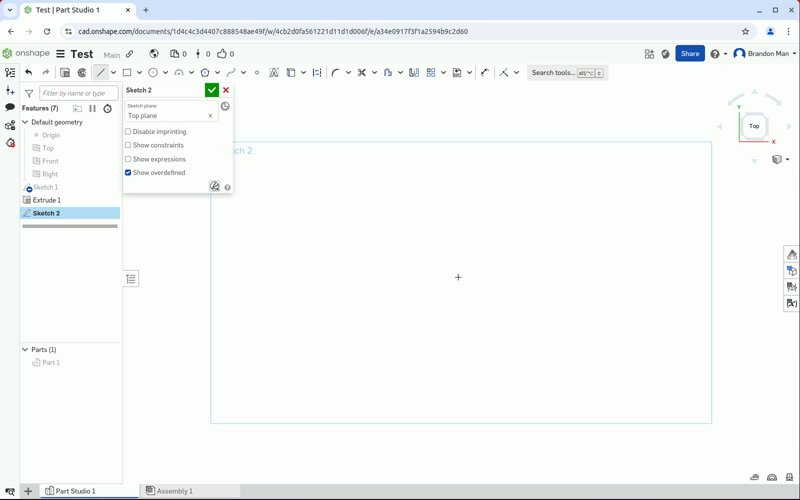
key_up(shift)
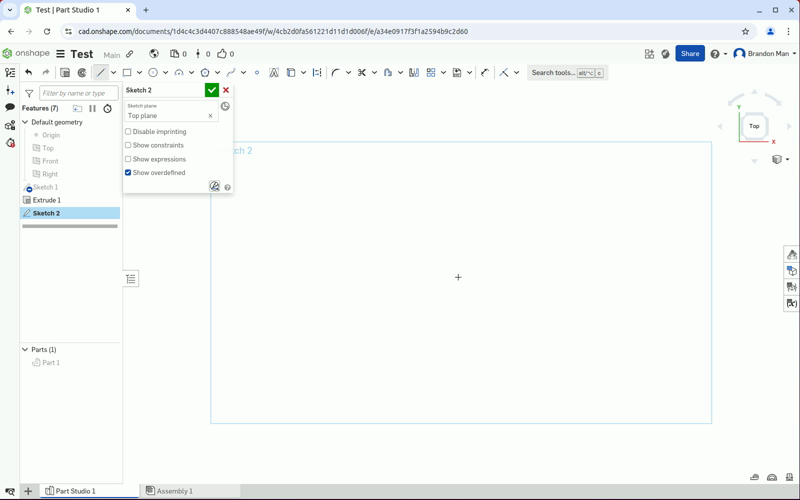
key_down(shift)
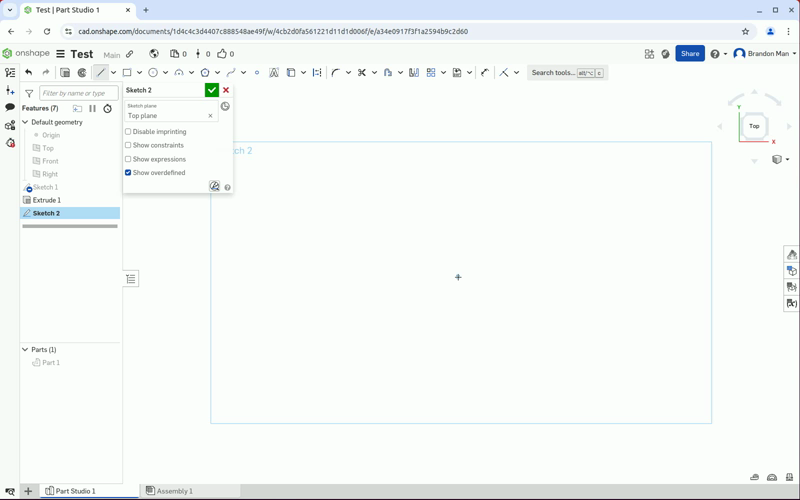
mouse_move(488, 276)
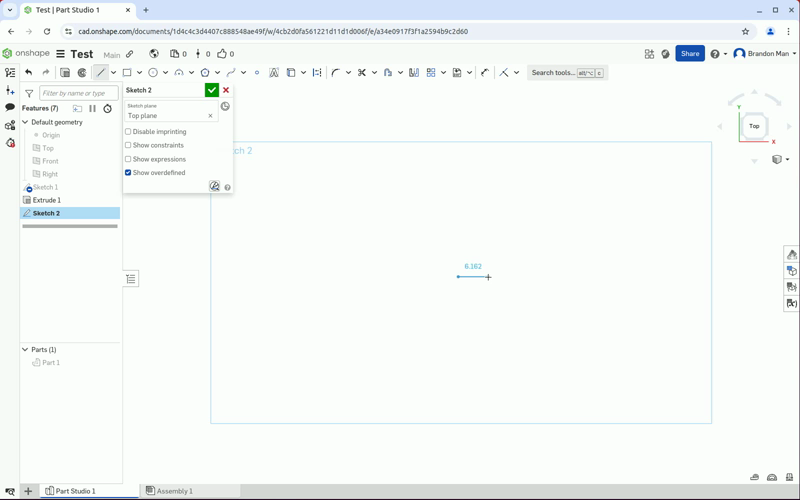
mouse_move(461, 276)
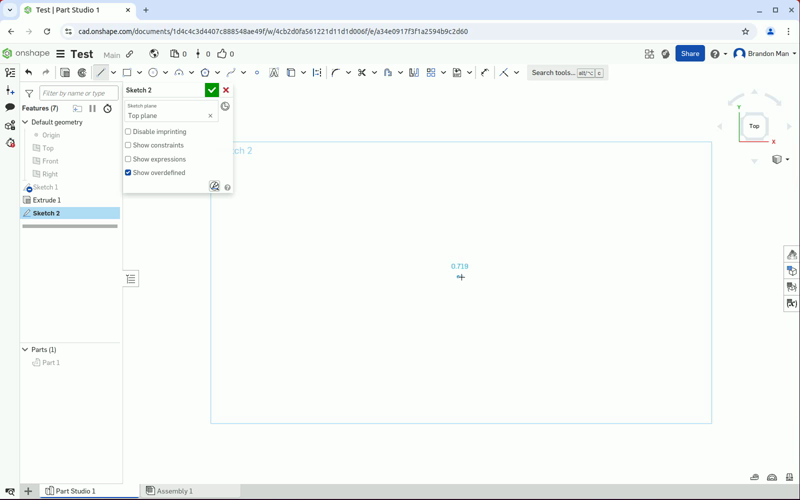
scroll(6)
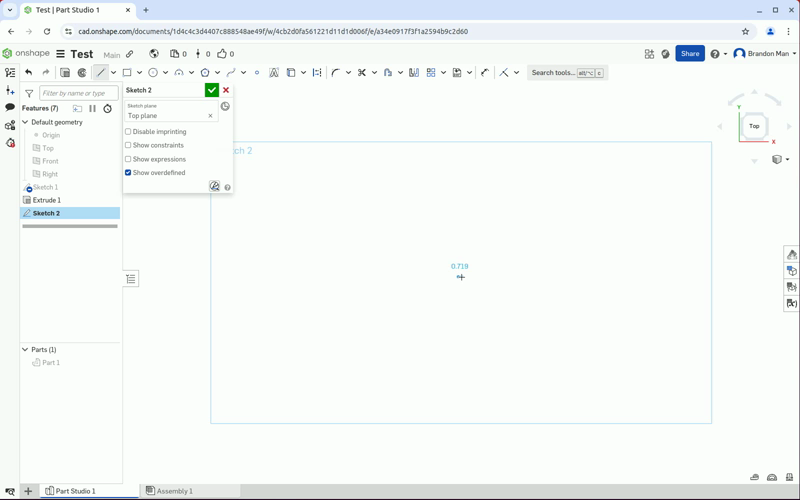
scroll(6)
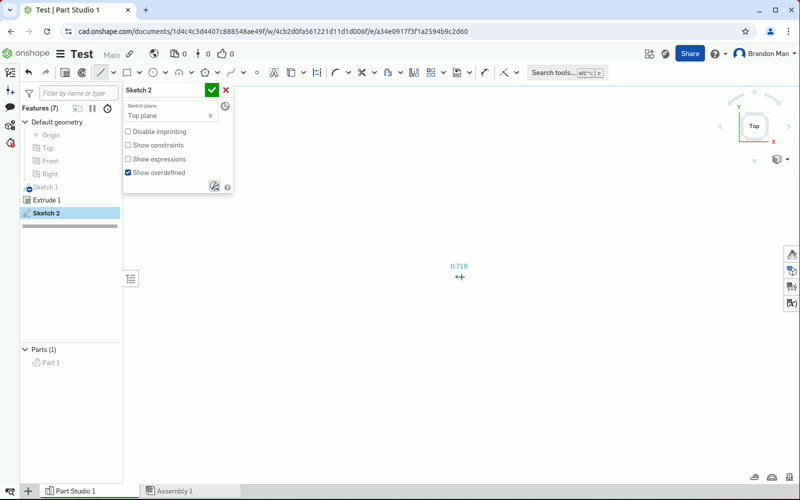
scroll(6)
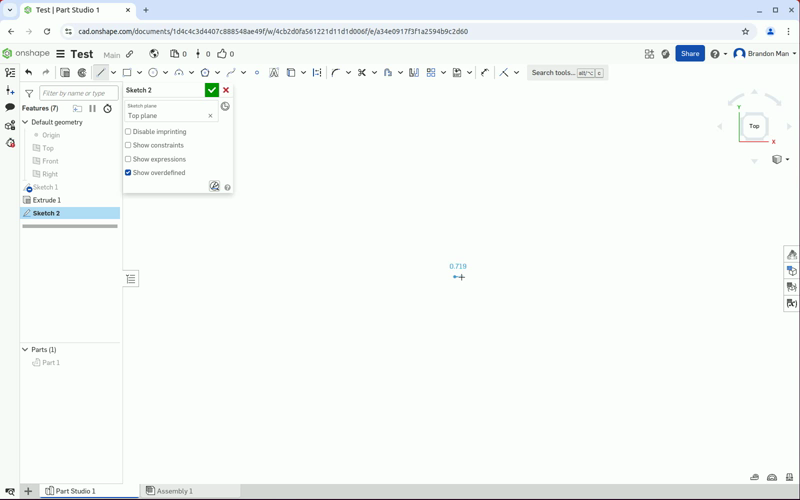
scroll(6)
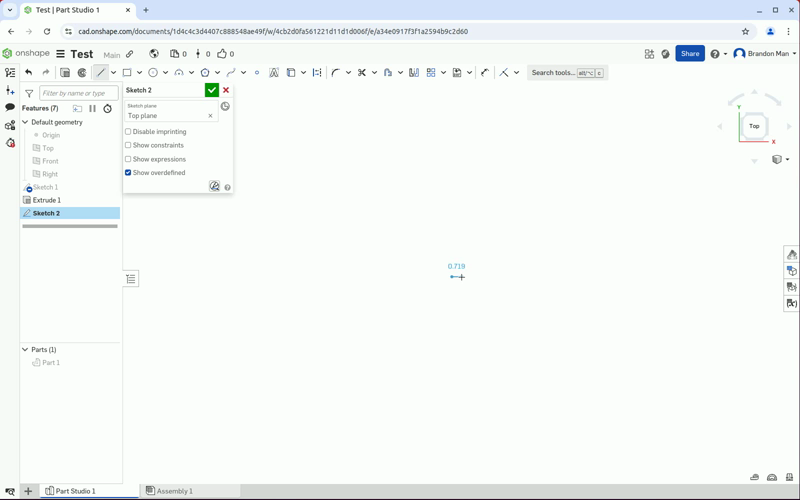
scroll(6)
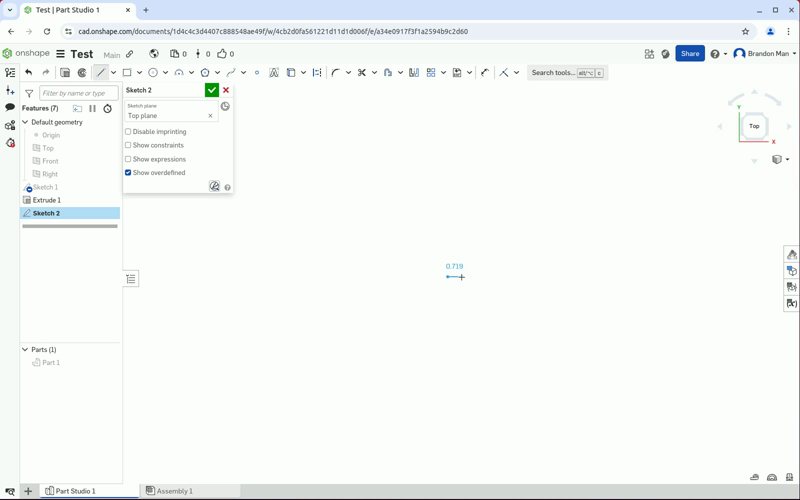
scroll(6)
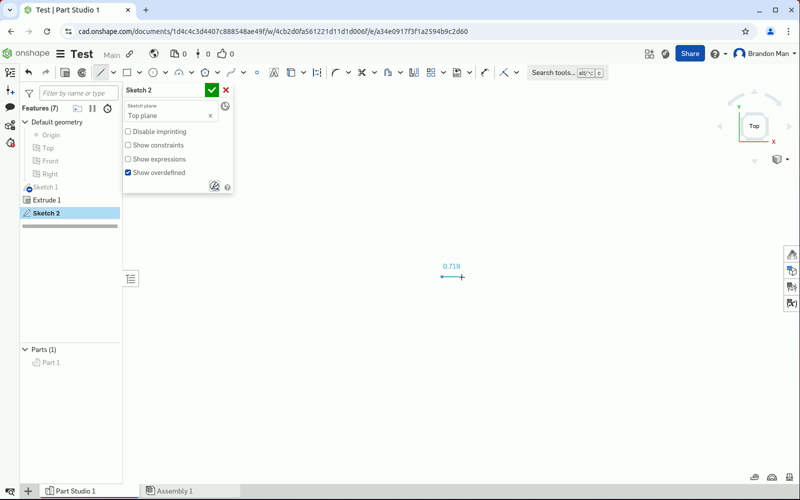
scroll(6)
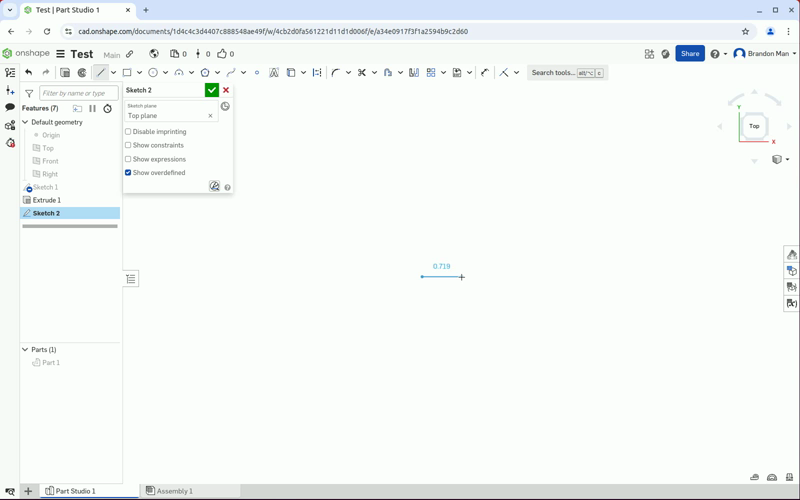
click(461, 276)
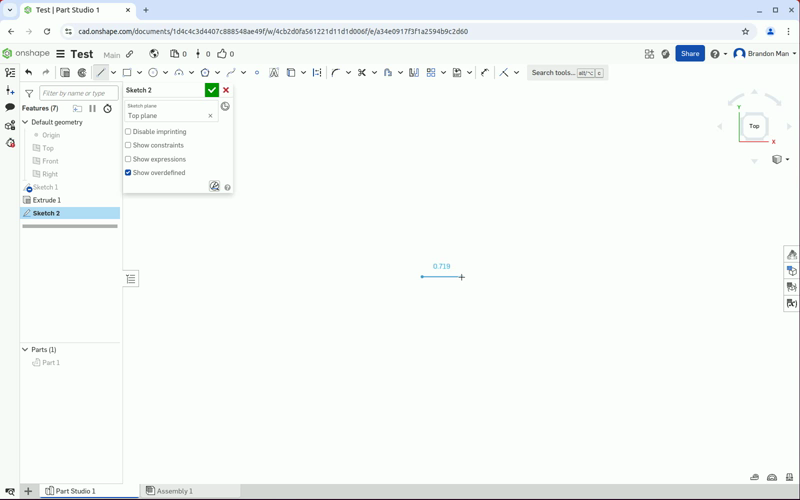
scroll(-6)
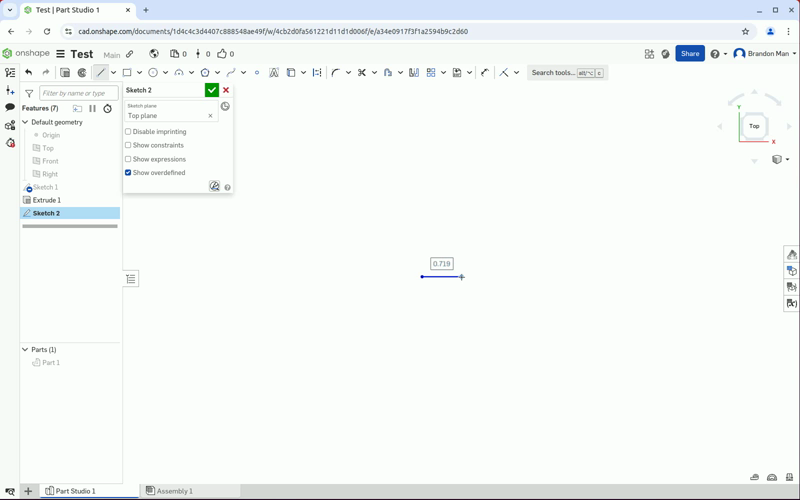
scroll(-6)
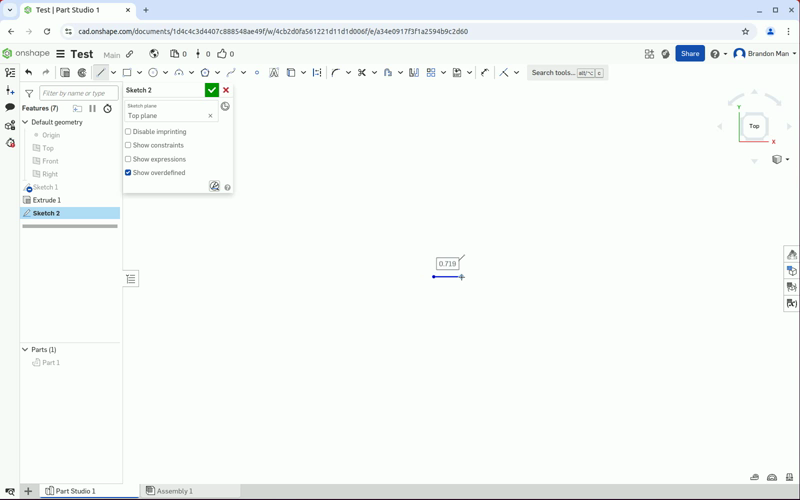
scroll(-6)
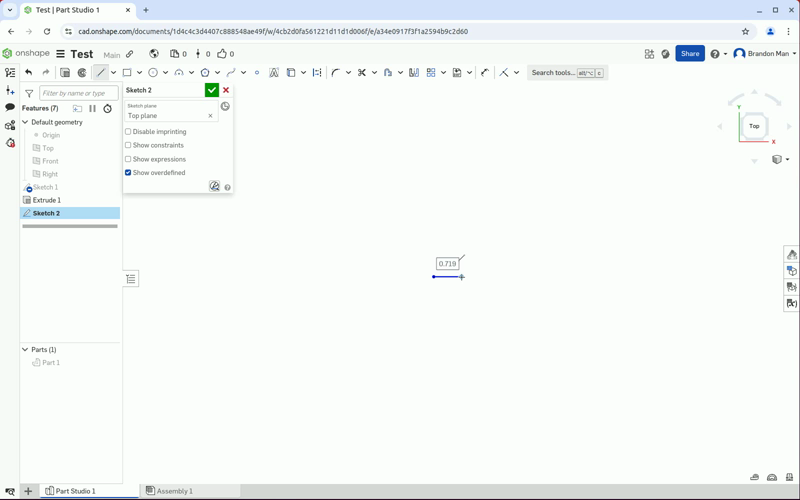
scroll(-6)
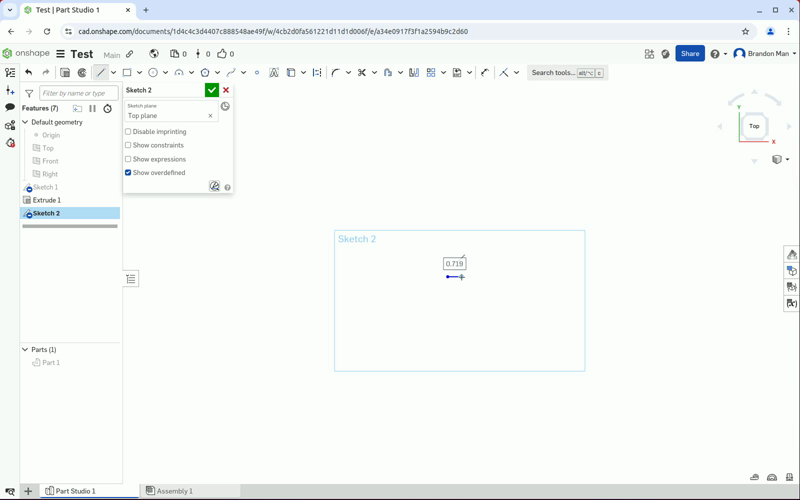
scroll(-6)
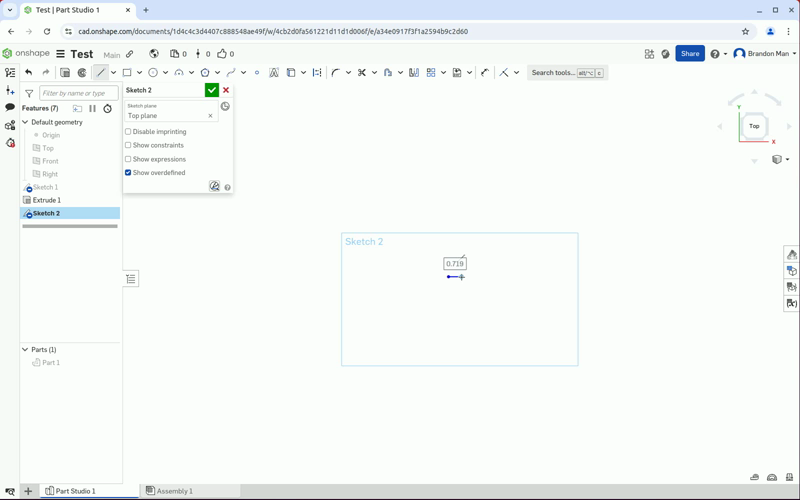
scroll(-6)
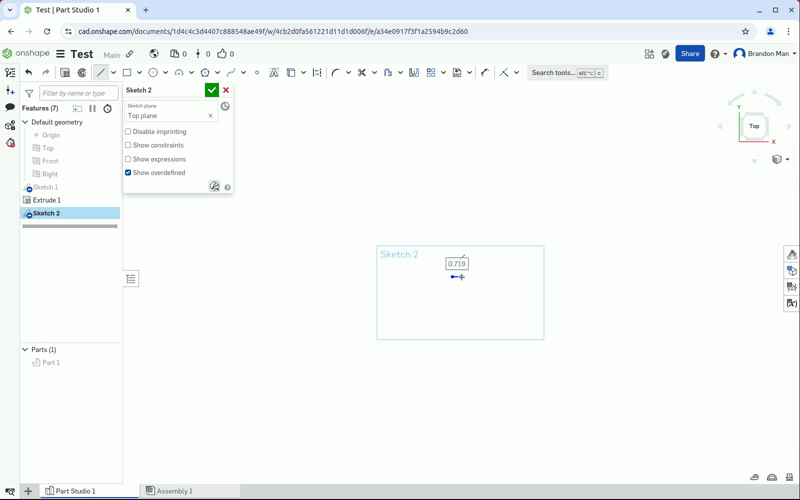
scroll(-6)
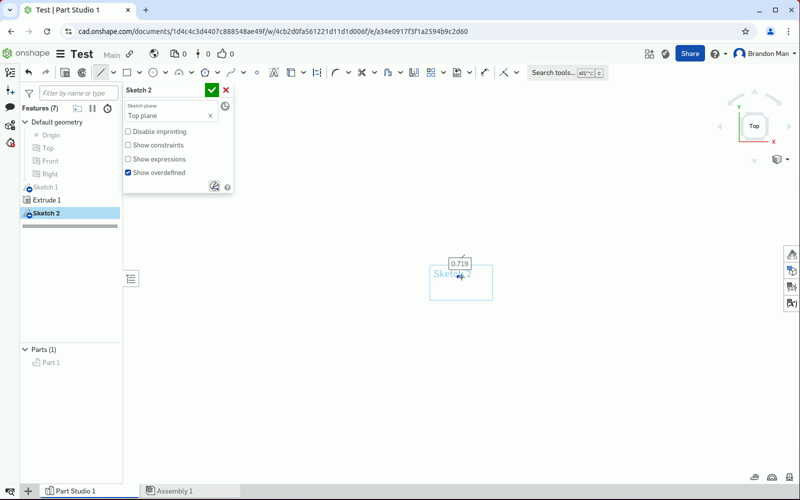
key_up(shift)
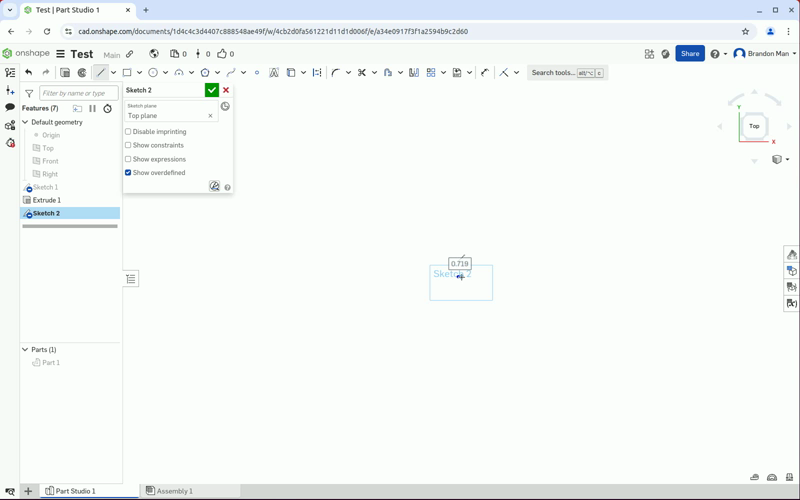
key(esc)
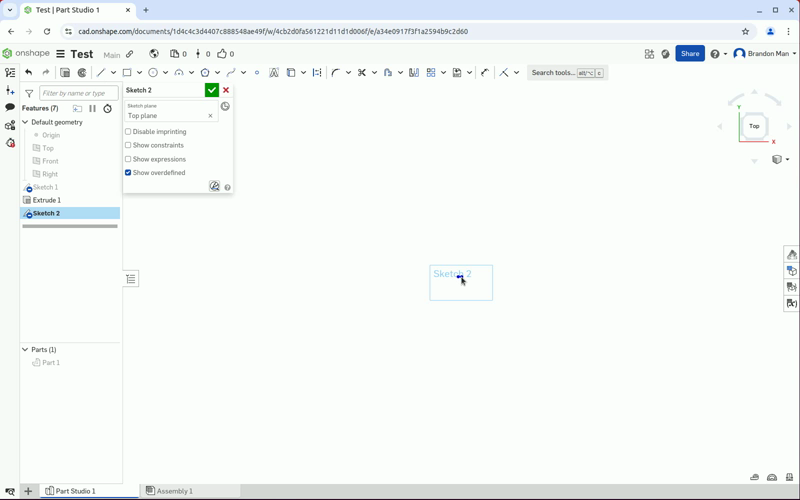
key(a)
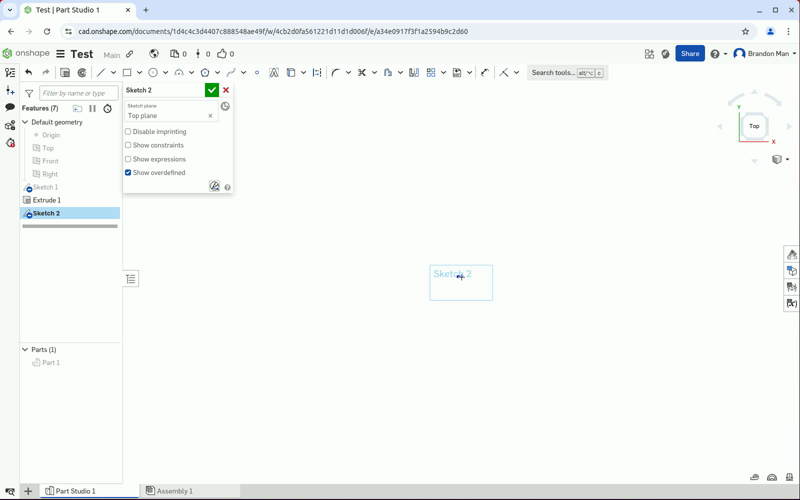
mouse_move(461, 276)
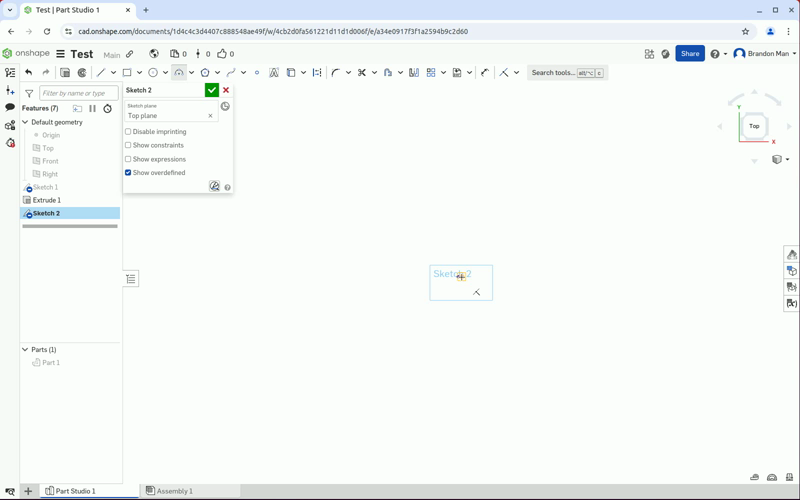
scroll(6)
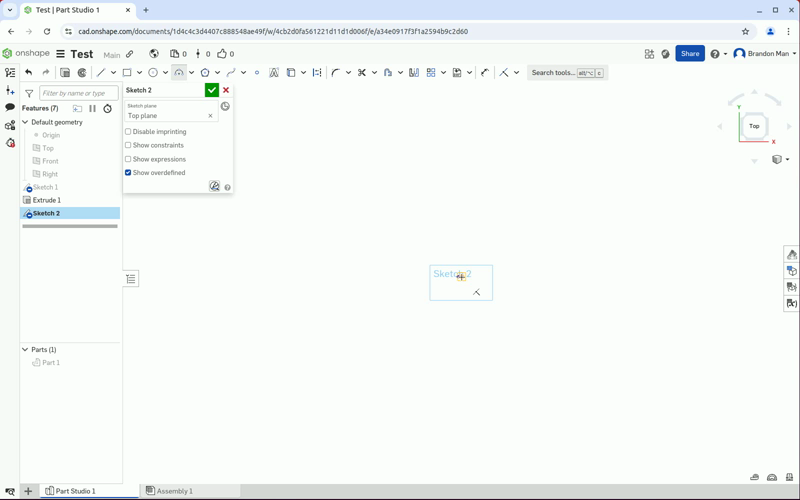
scroll(6)
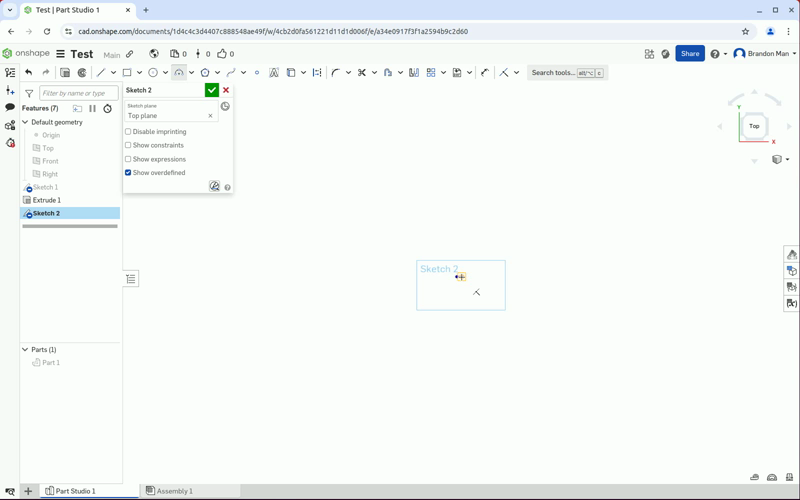
scroll(6)
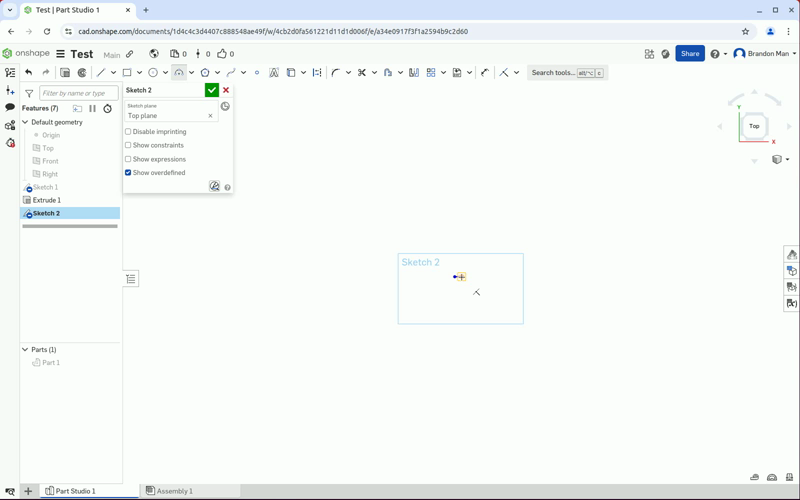
scroll(6)
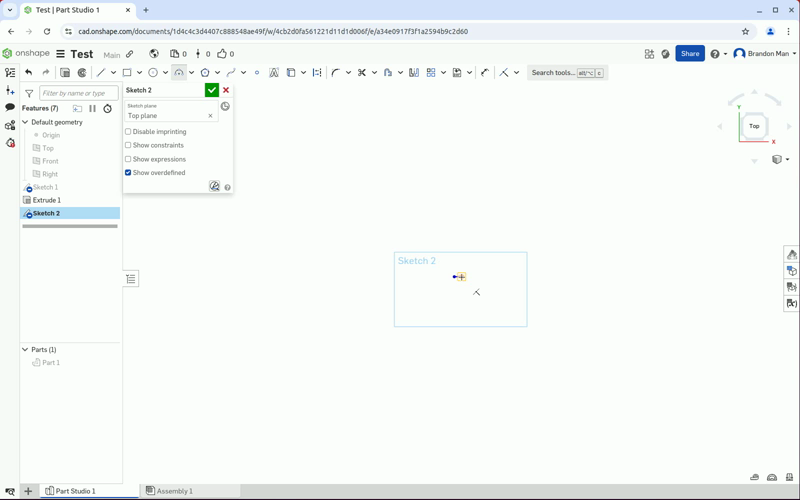
scroll(6)
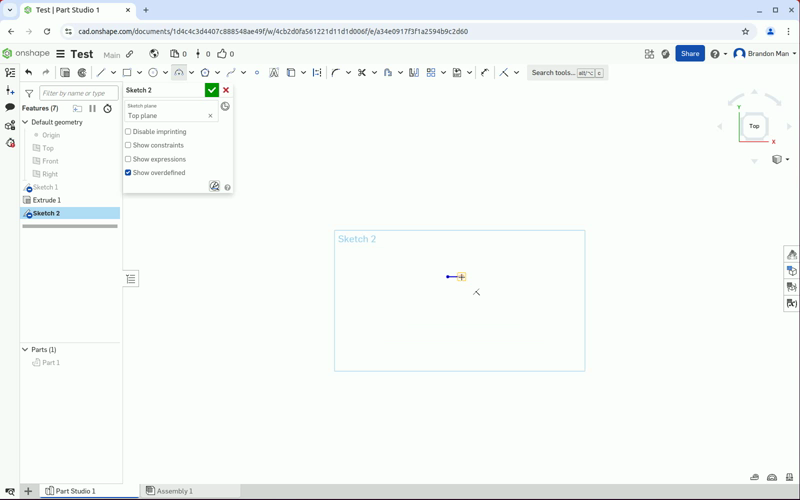
scroll(6)
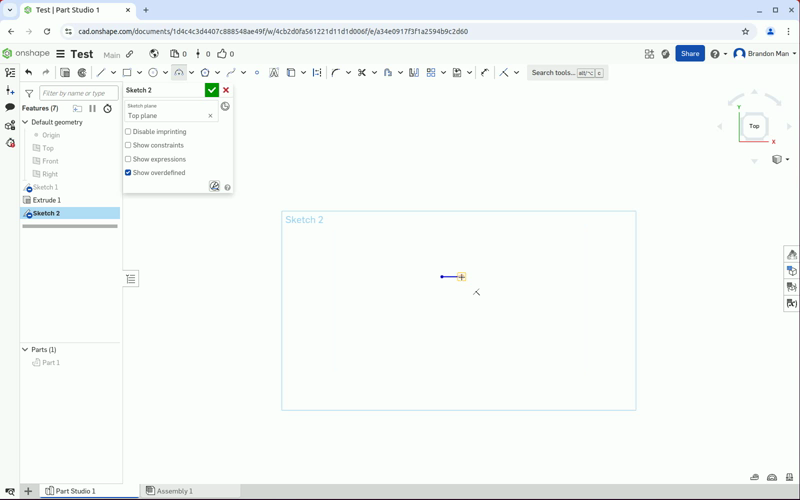
scroll(6)
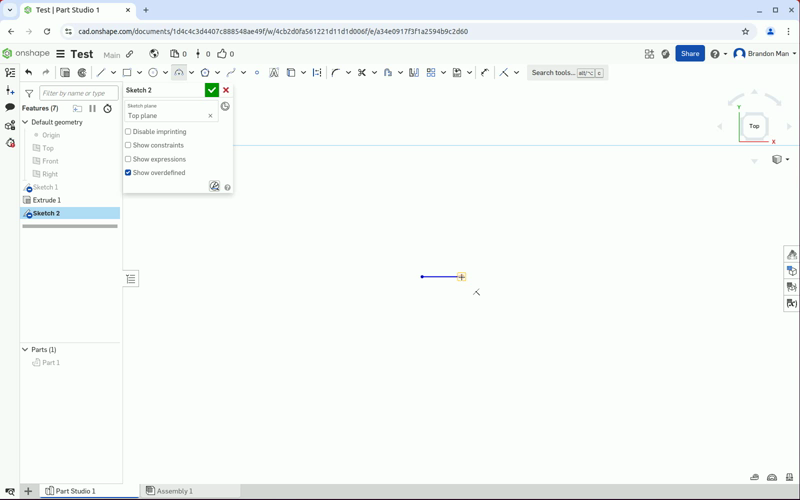
click(461, 276)
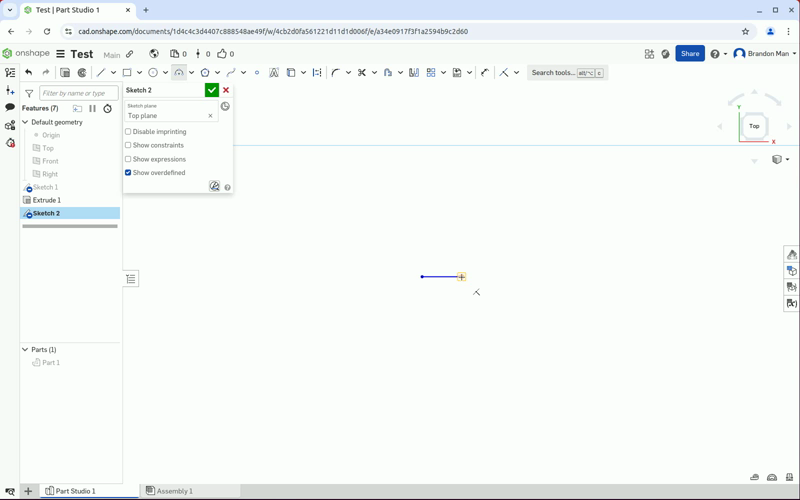
scroll(-6)
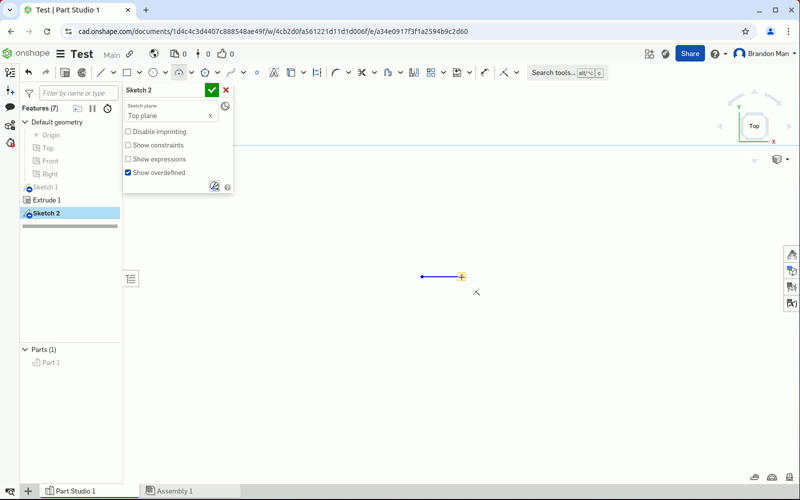
scroll(-6)
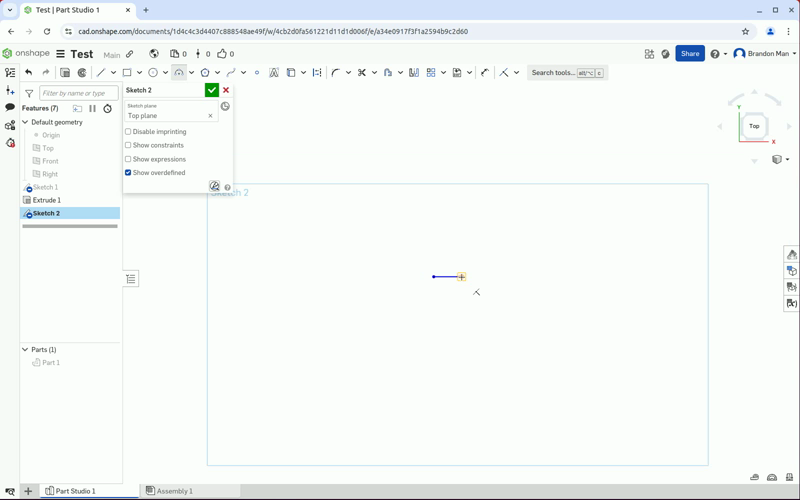
scroll(-6)
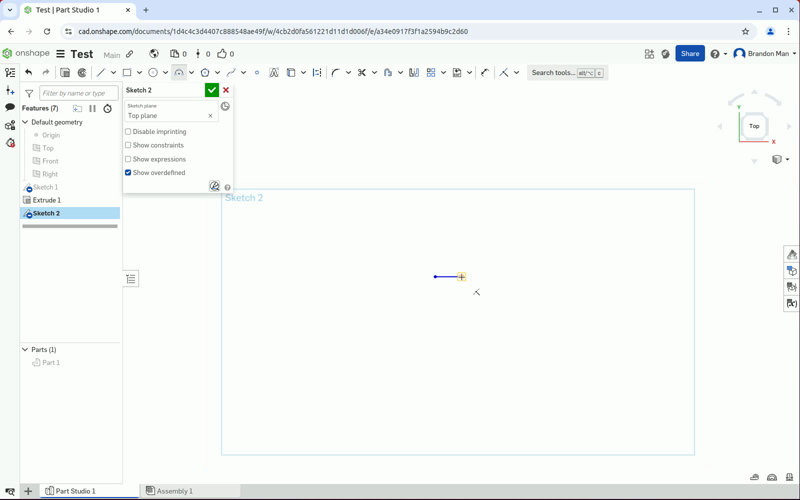
scroll(-6)
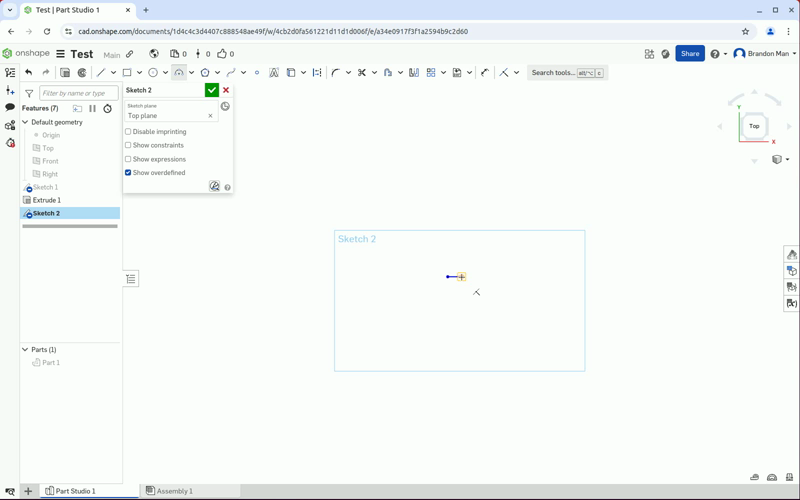
scroll(-6)
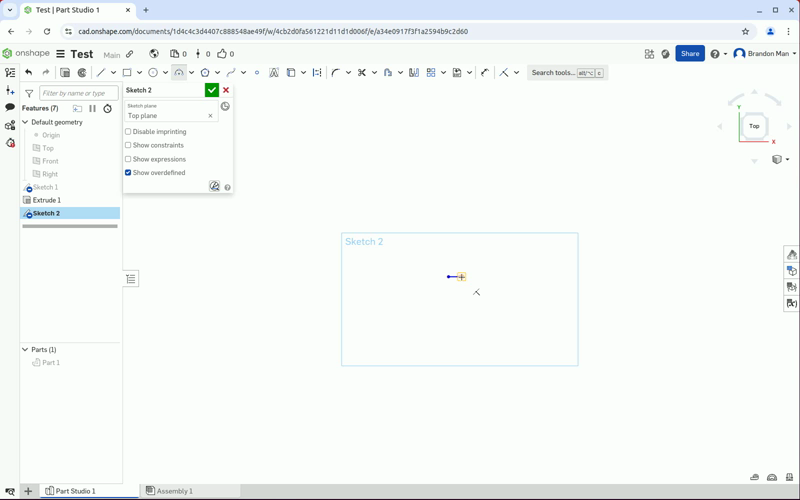
scroll(-6)
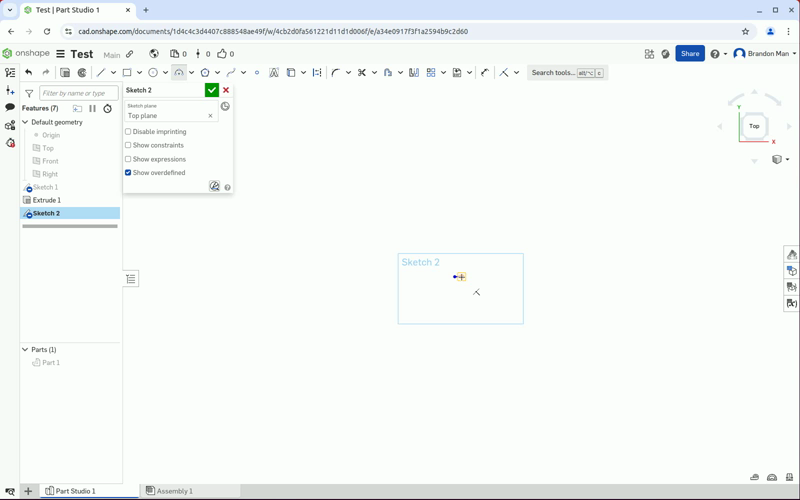
scroll(-6)
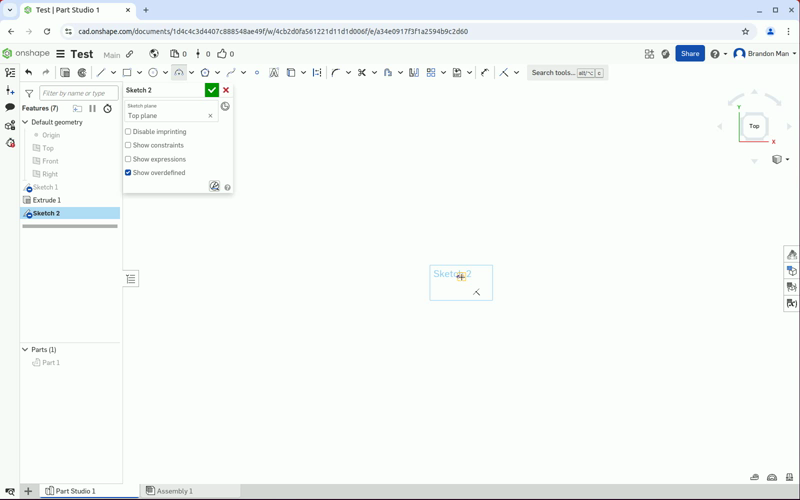
mouse_move(458, 276)
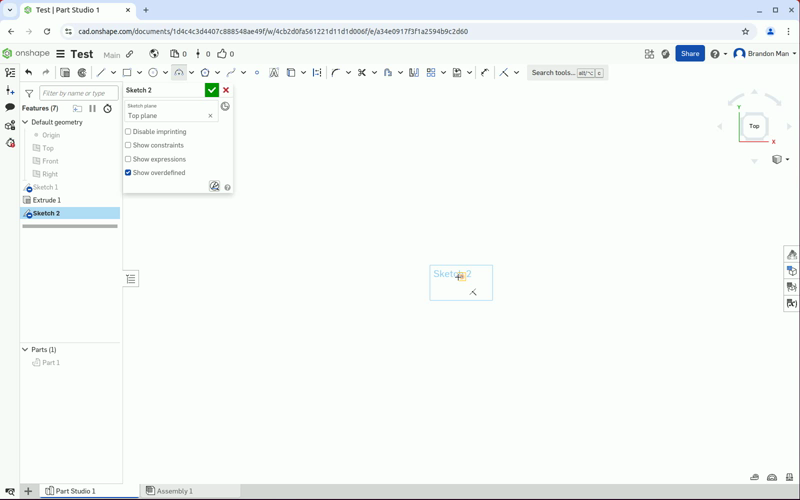
scroll(6)
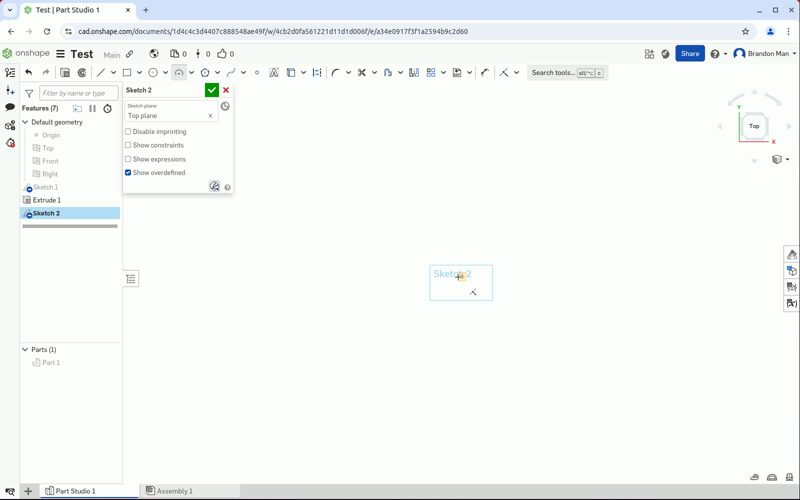
scroll(6)
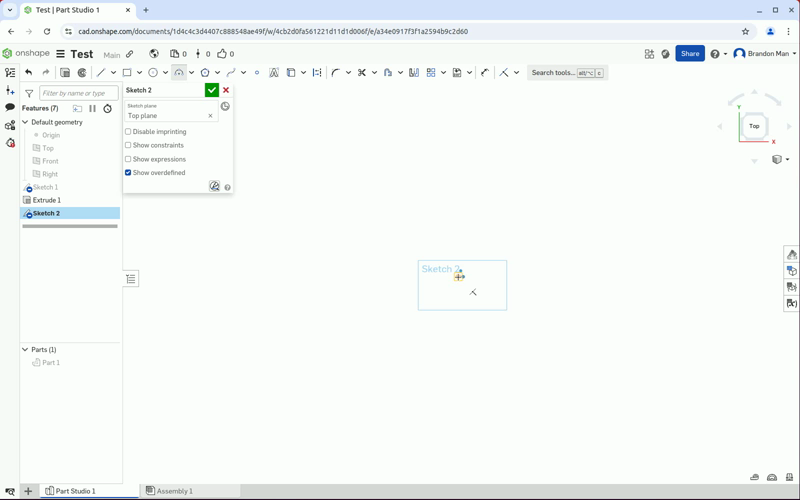
scroll(6)
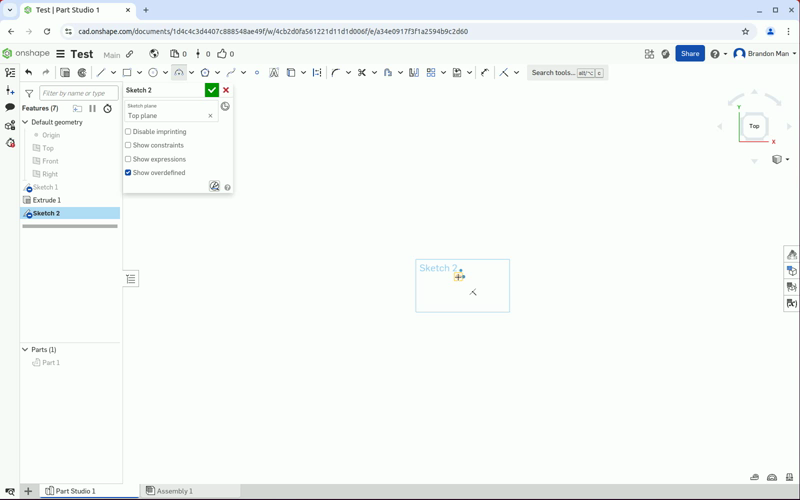
scroll(6)
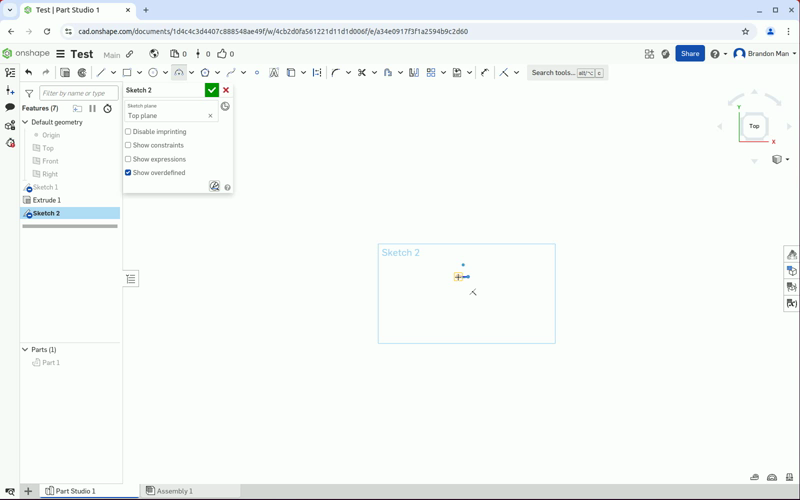
scroll(6)
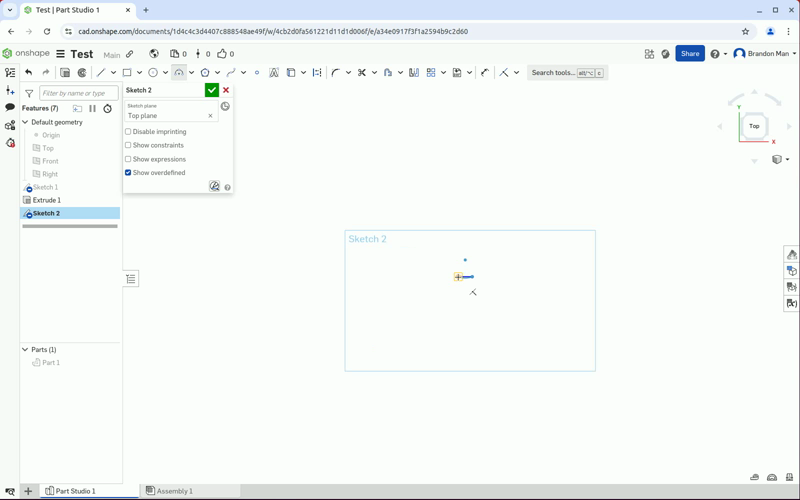
scroll(6)
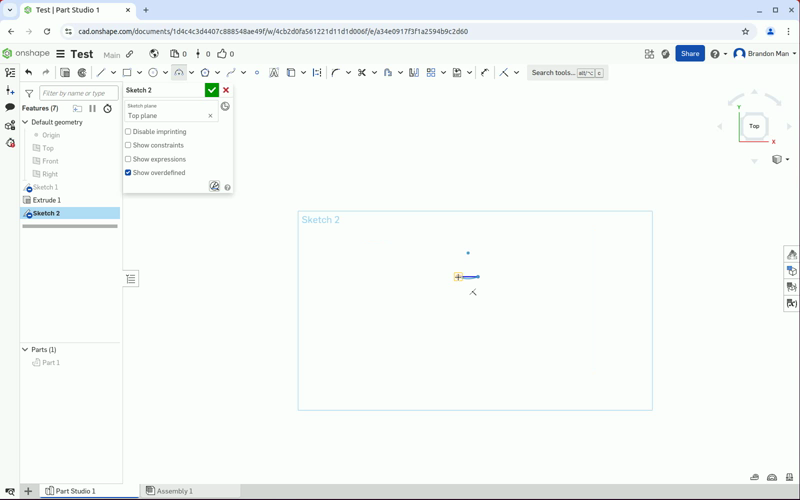
scroll(6)
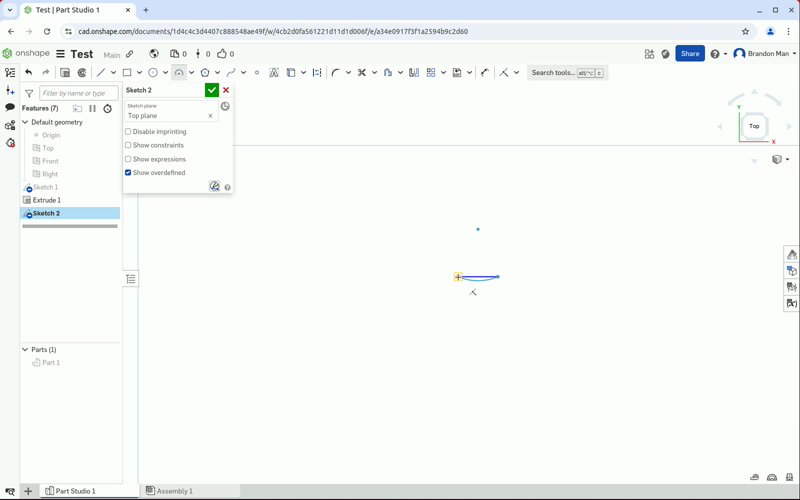
click(458, 276)
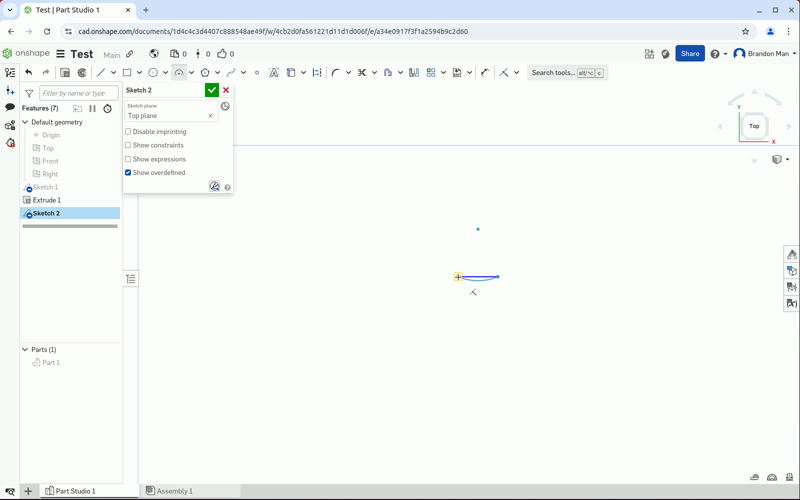
scroll(-6)
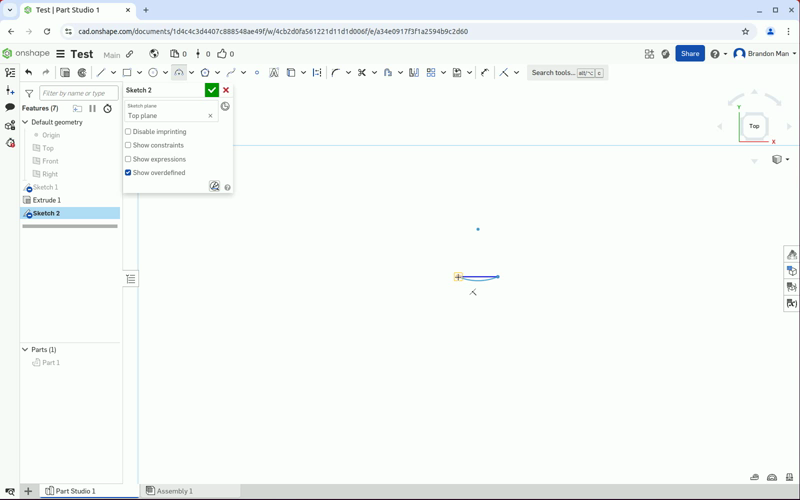
scroll(-6)
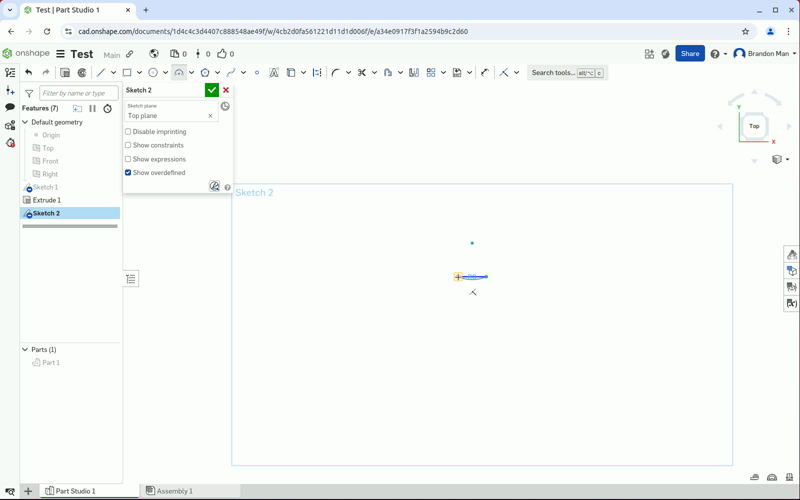
scroll(-6)
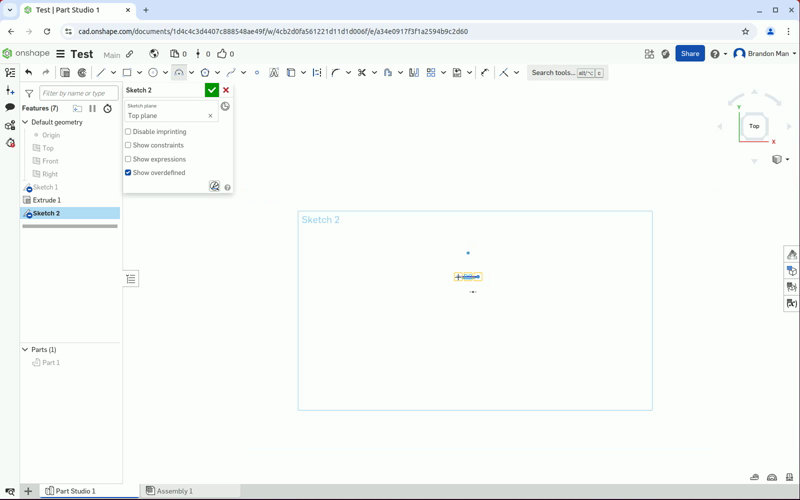
scroll(-6)
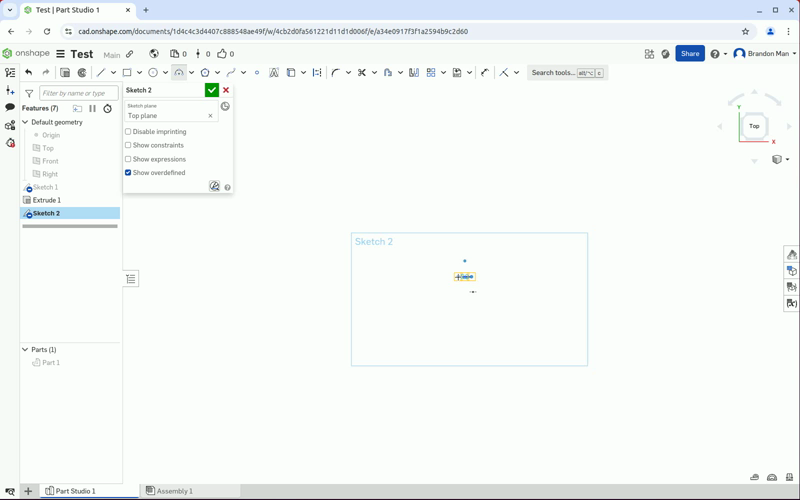
scroll(-6)
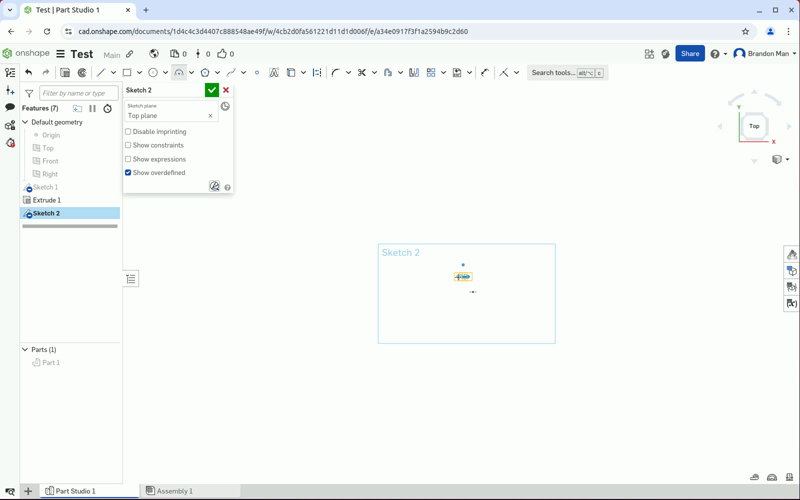
scroll(-6)
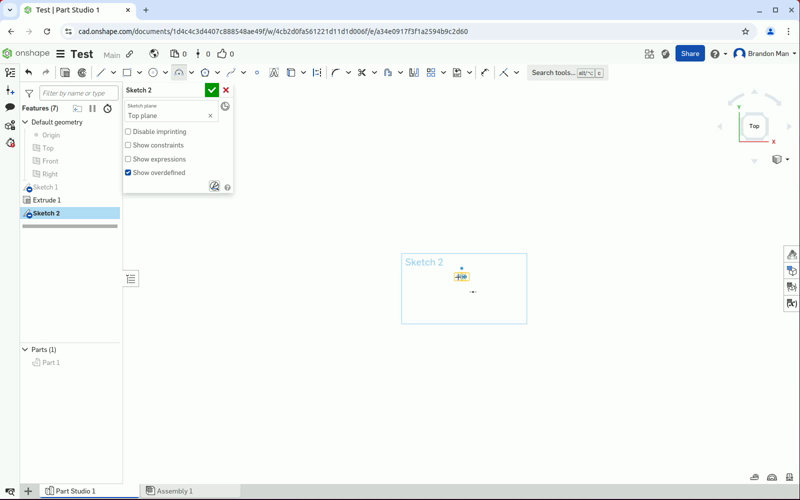
scroll(-6)
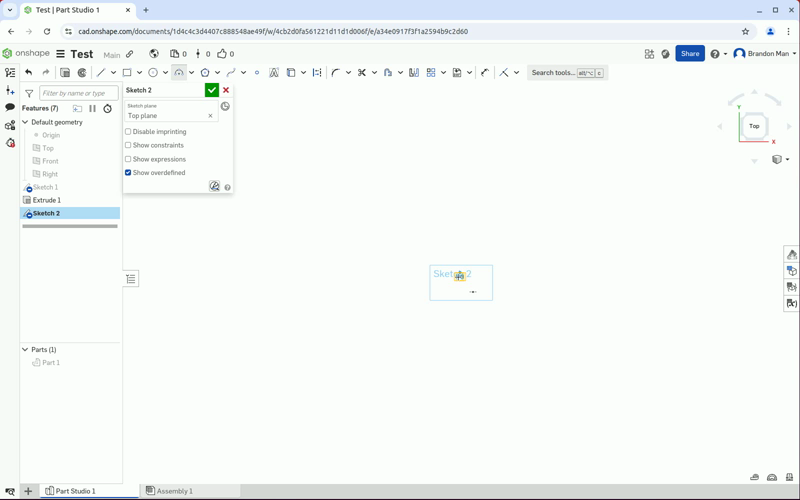
key_down(shift)
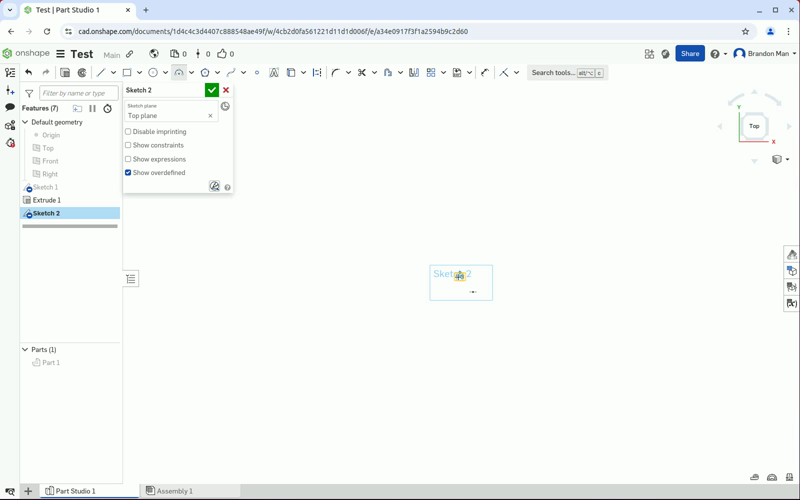
mouse_move(460, 276)
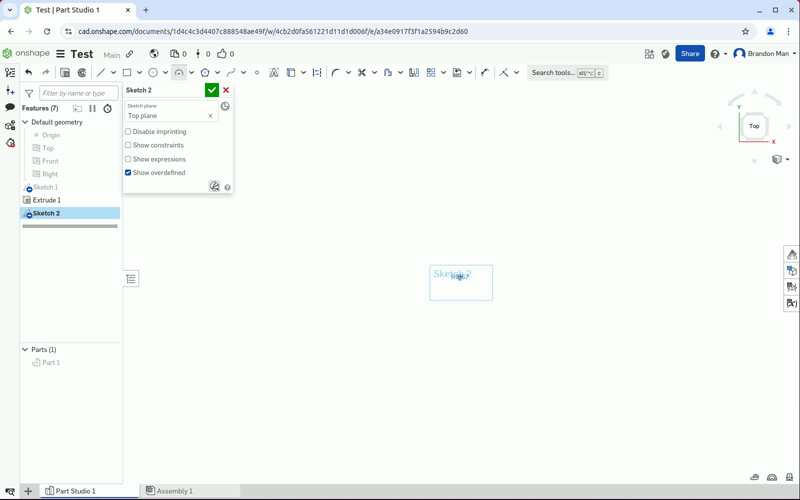
scroll(6)
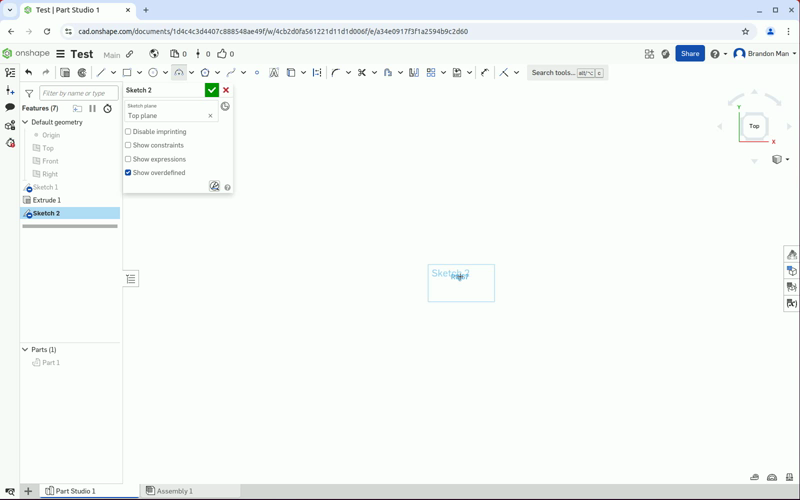
scroll(6)
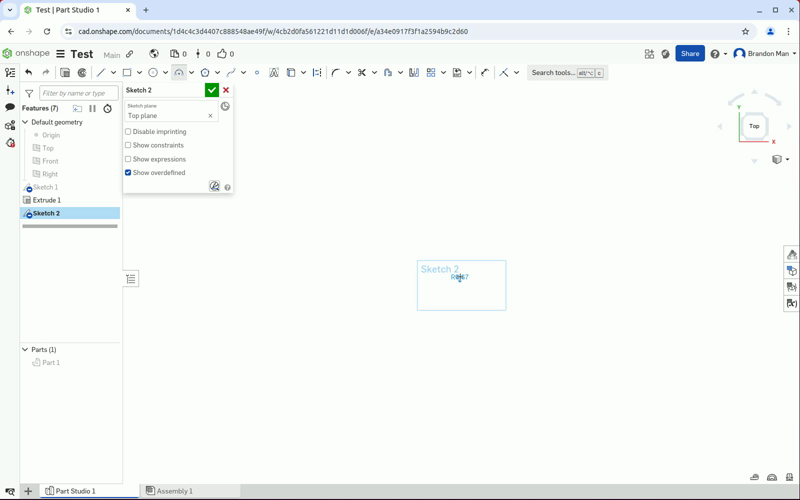
scroll(6)
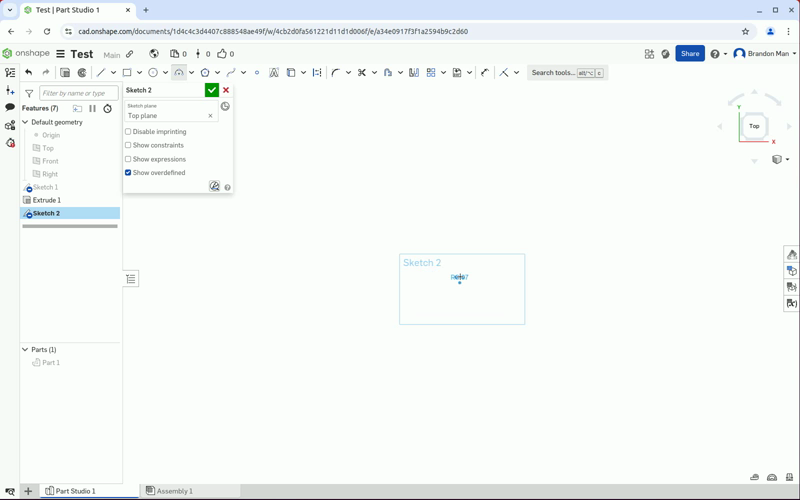
scroll(6)
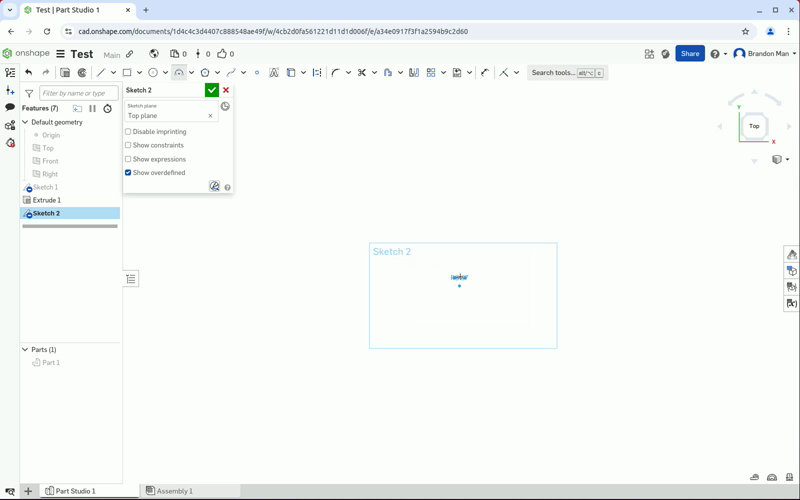
scroll(6)
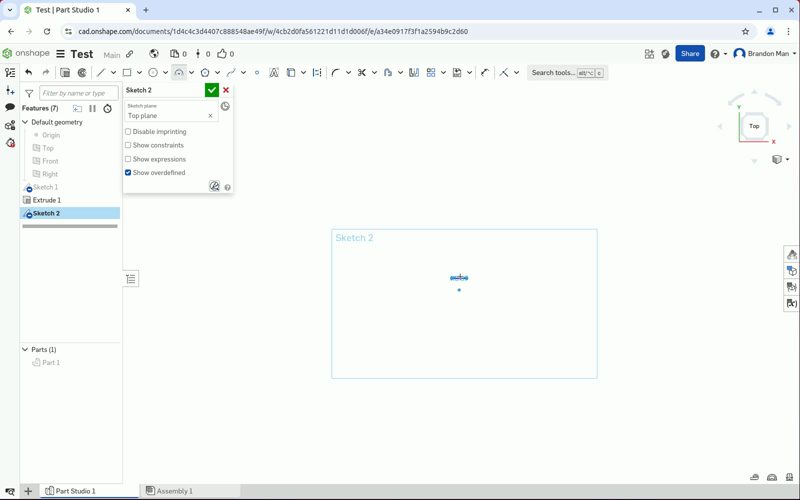
scroll(6)
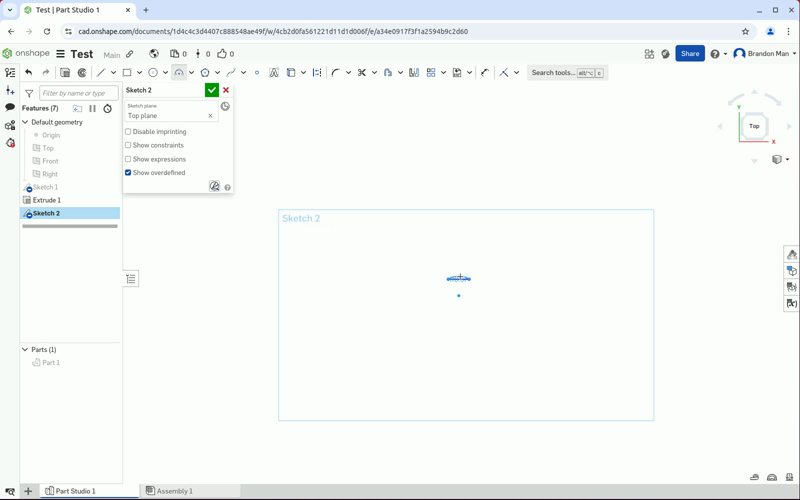
scroll(6)
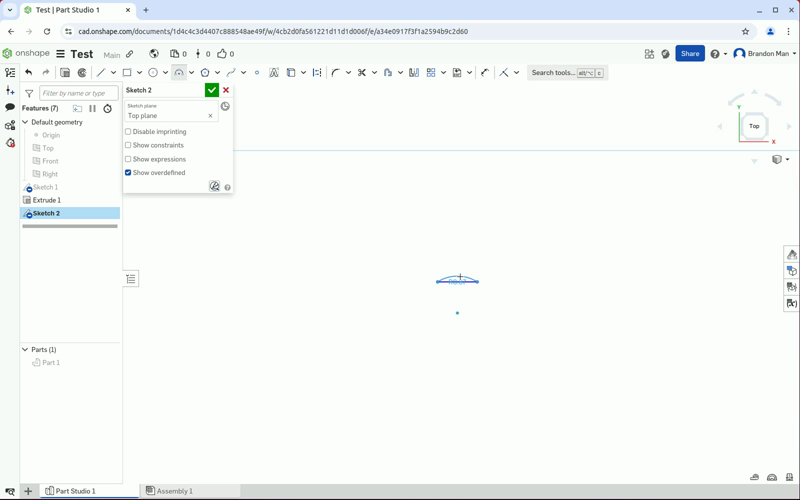
click(460, 276)
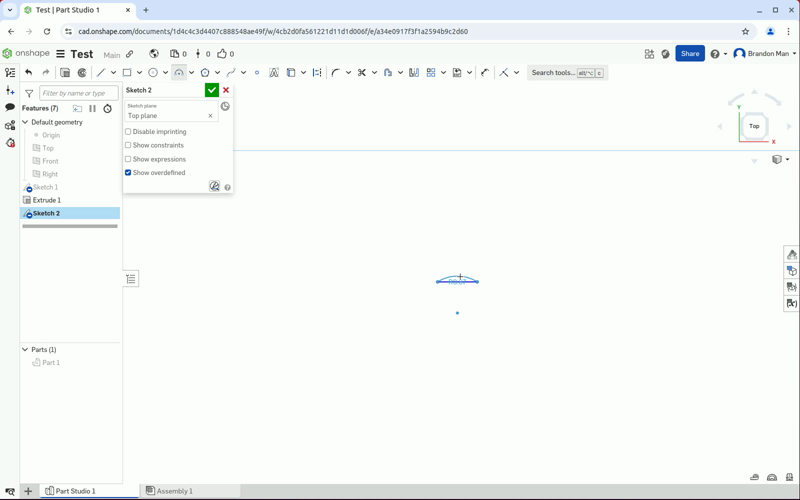
scroll(-6)
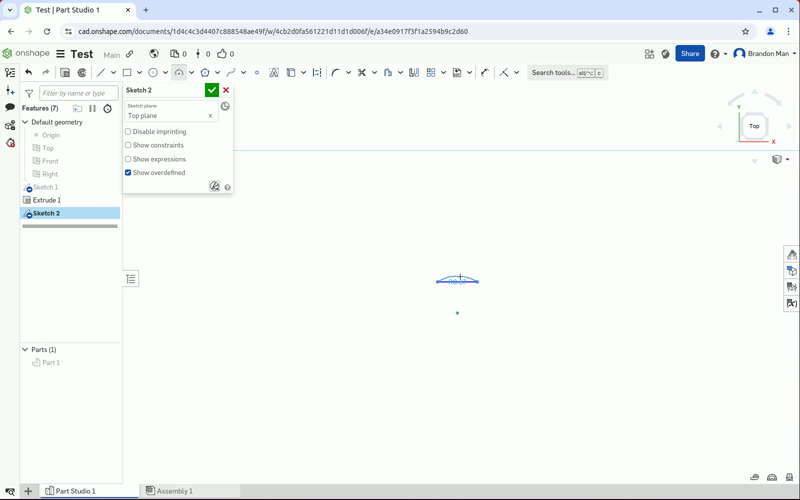
scroll(-6)
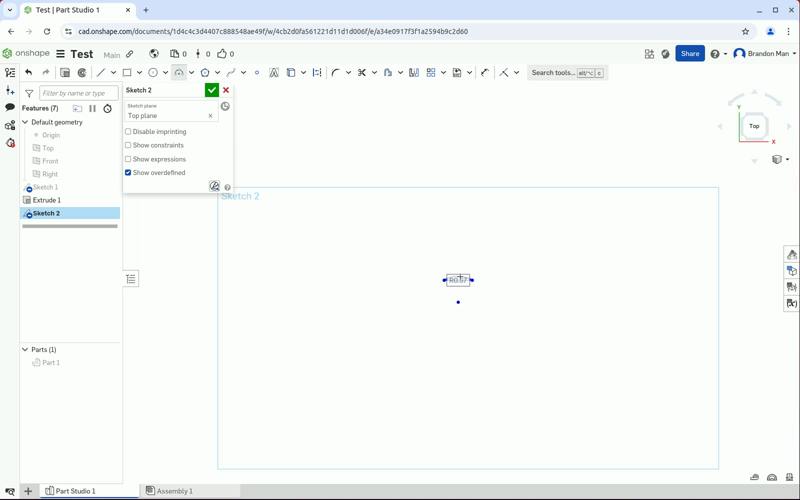
scroll(-6)
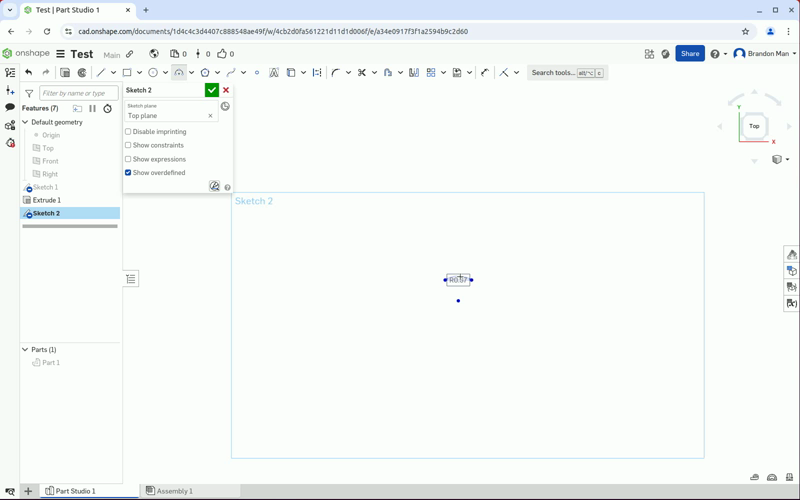
scroll(-6)
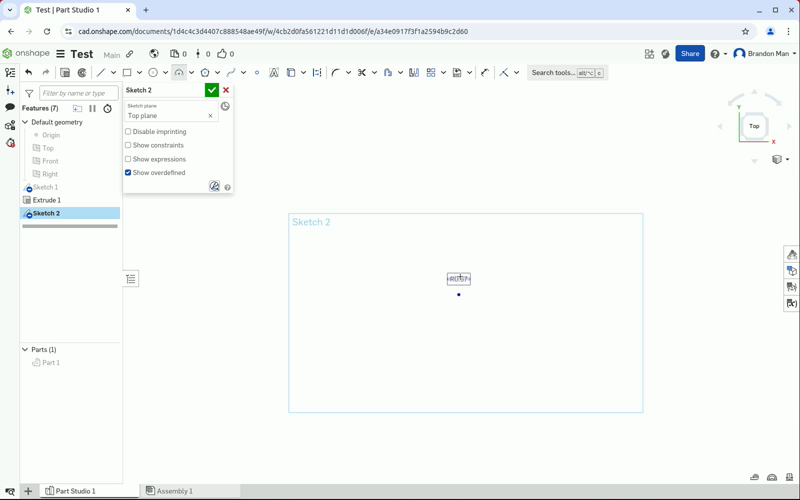
scroll(-6)
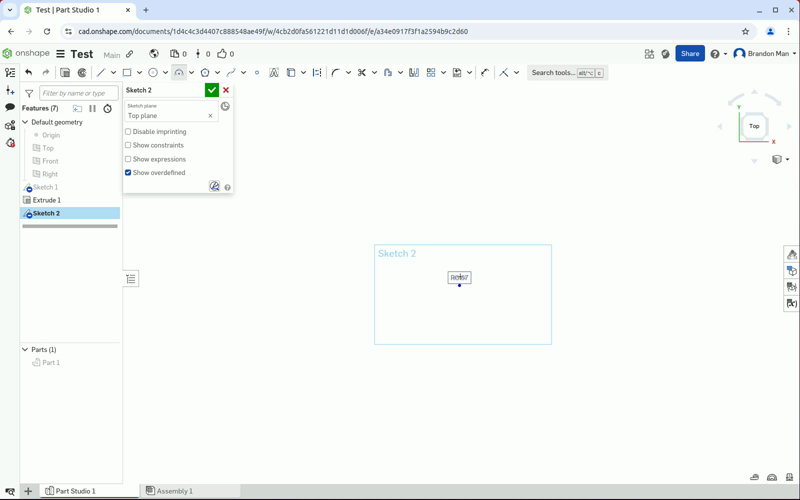
scroll(-6)
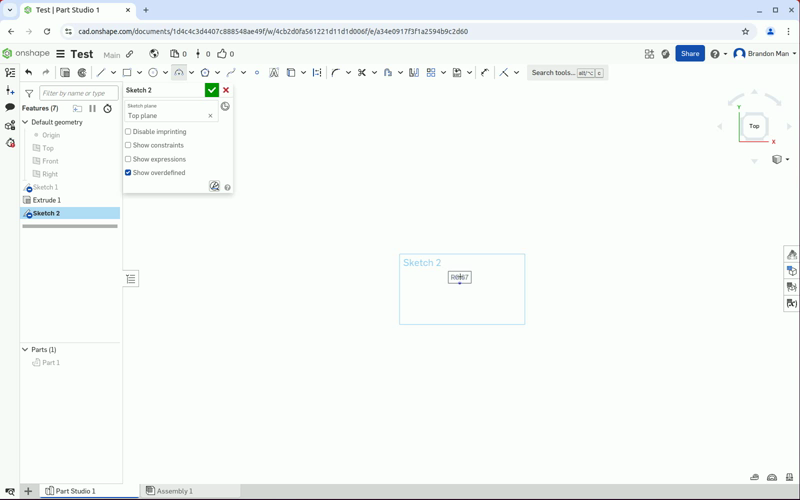
scroll(-6)
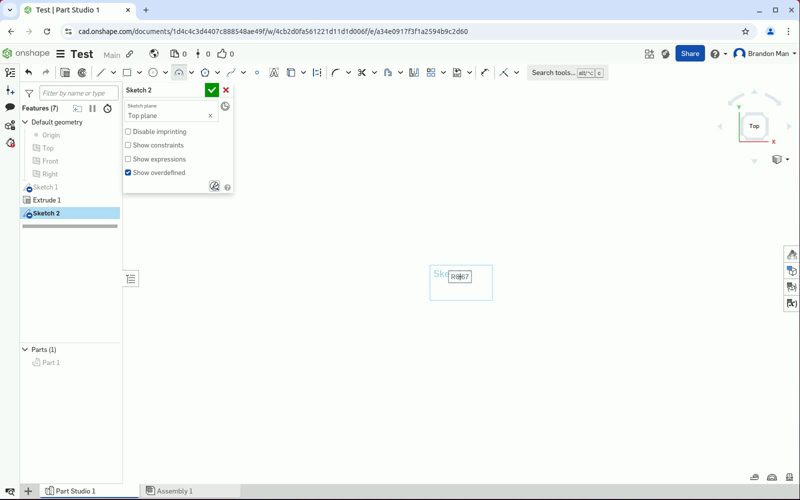
key_up(shift)
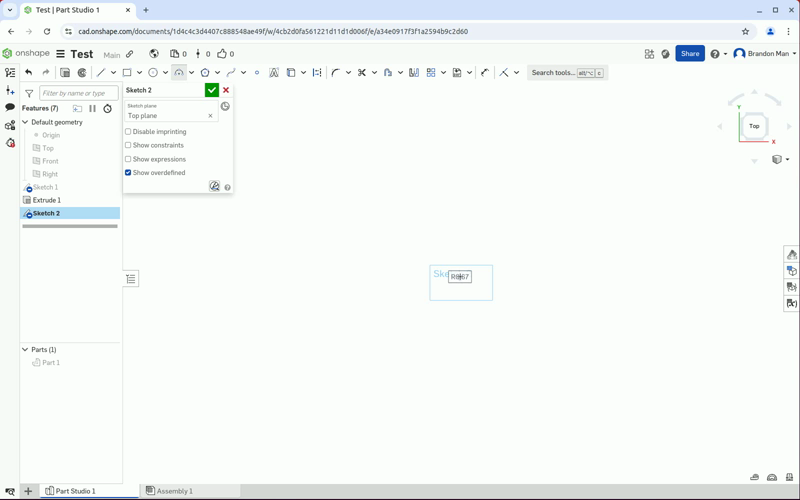
key(esc)
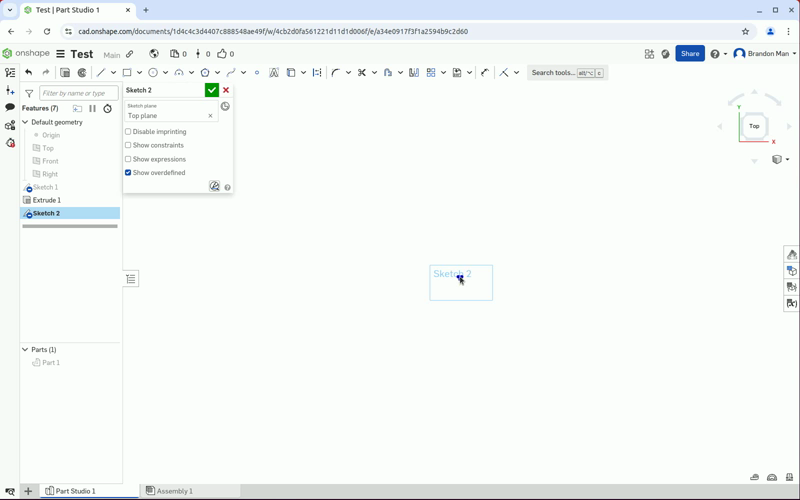
mouse_move(461, 276)
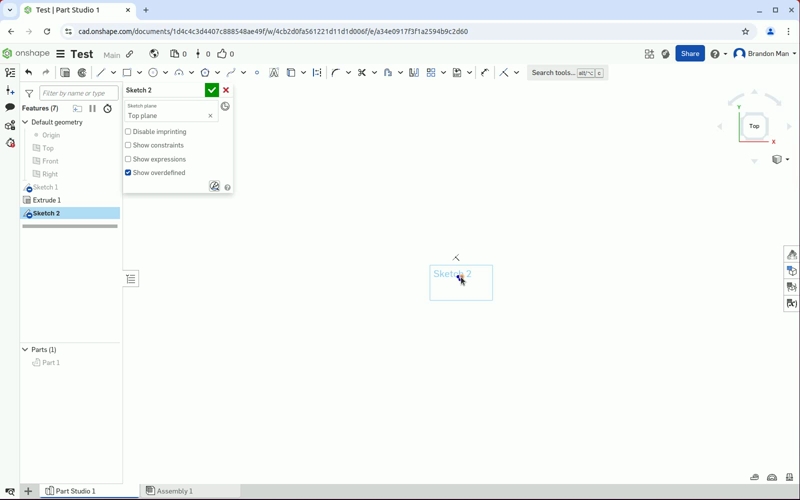
scroll(6)
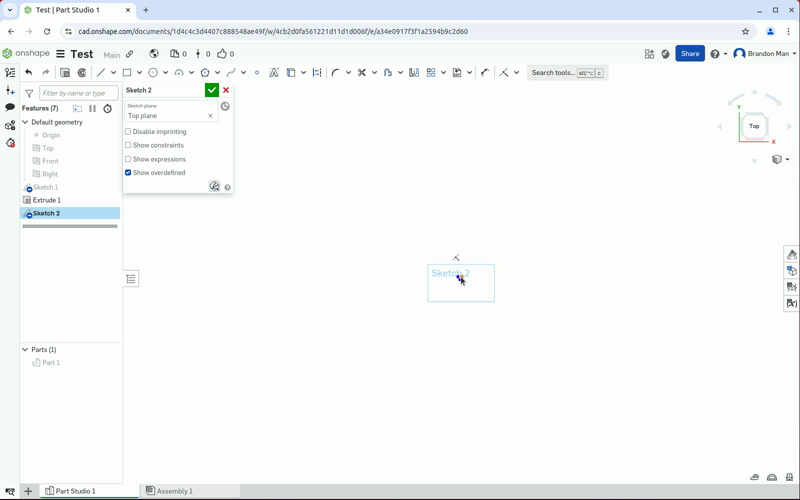
scroll(6)
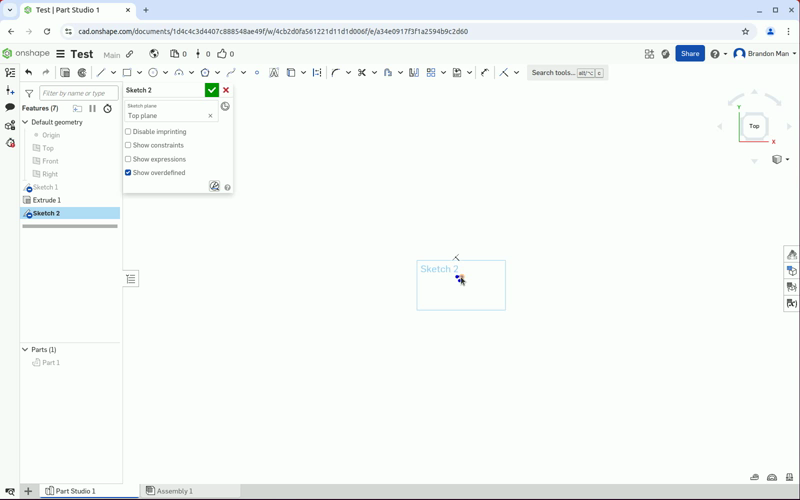
scroll(6)
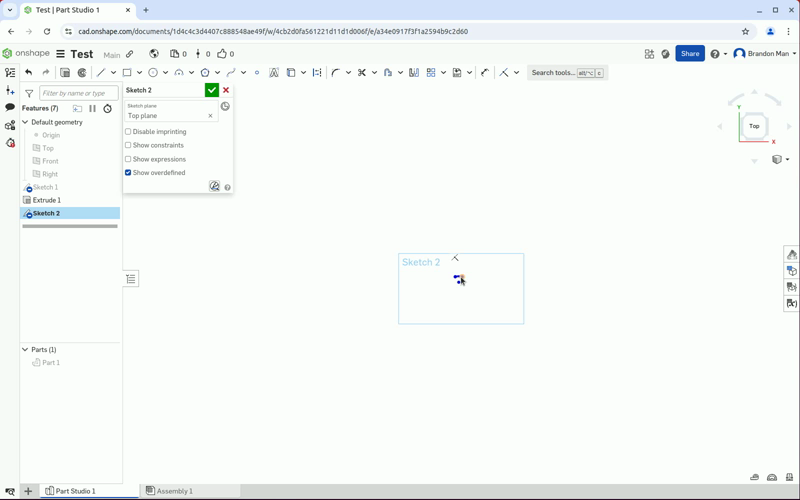
scroll(6)
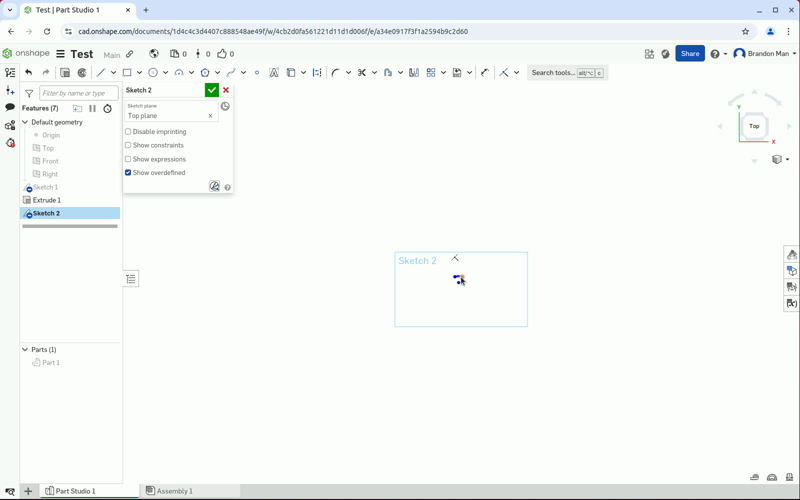
scroll(6)
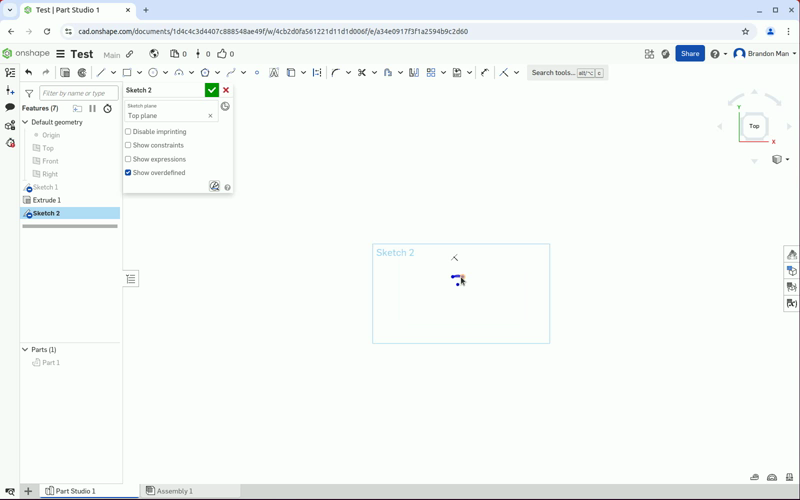
scroll(6)
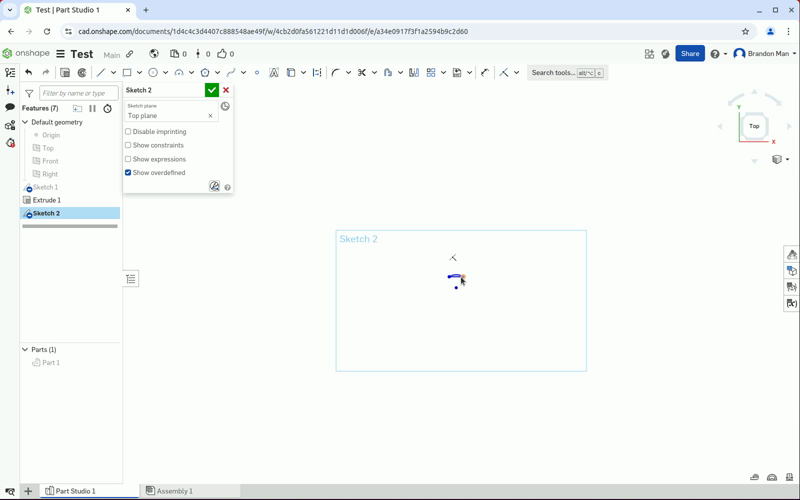
scroll(6)
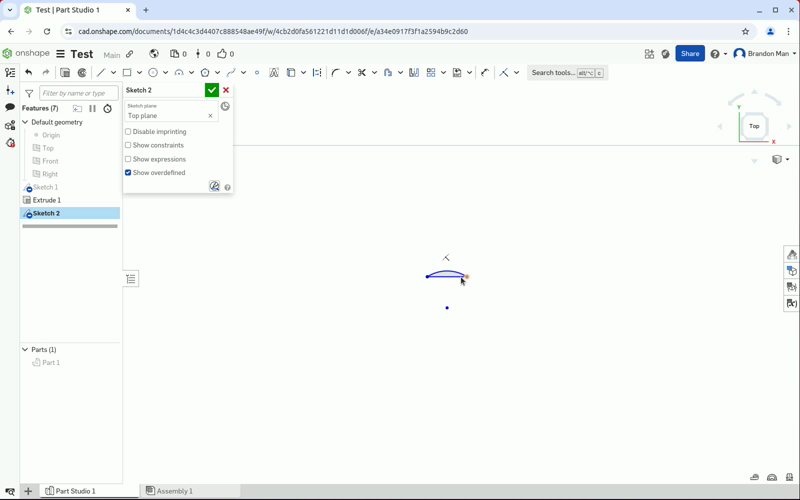
click(461, 276)
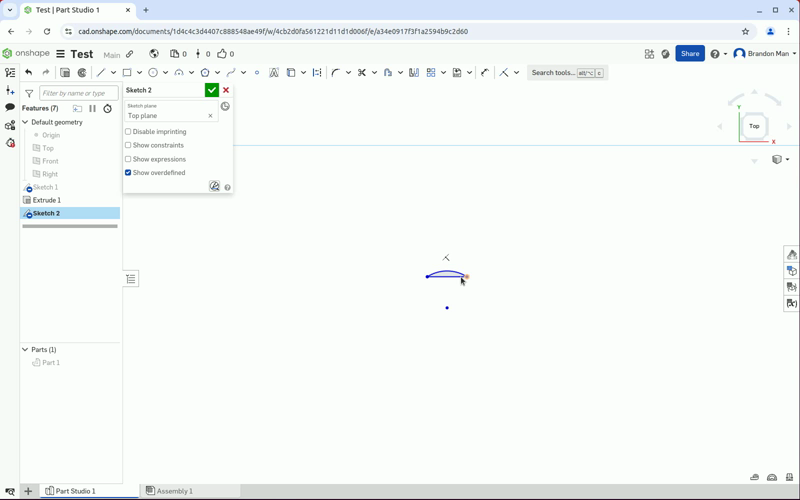
scroll(-6)
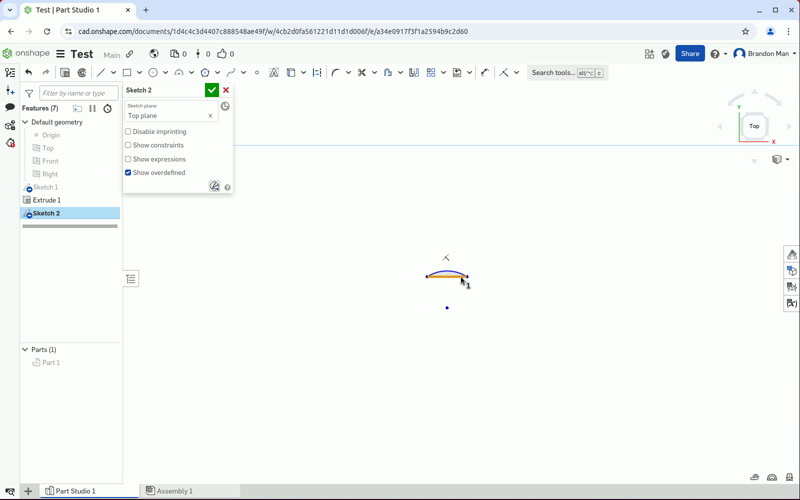
scroll(-6)
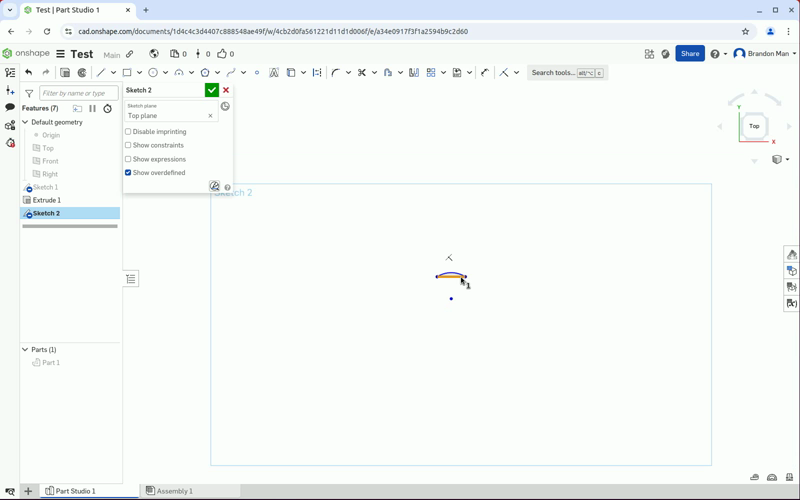
scroll(-6)
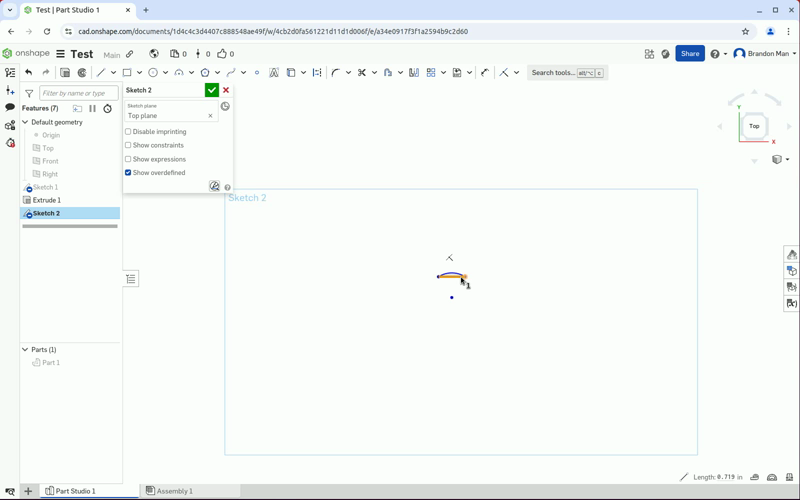
scroll(-6)
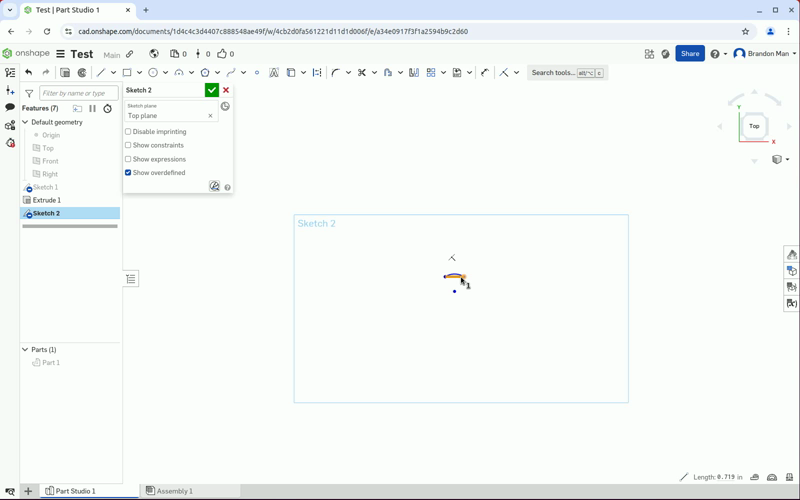
scroll(-6)
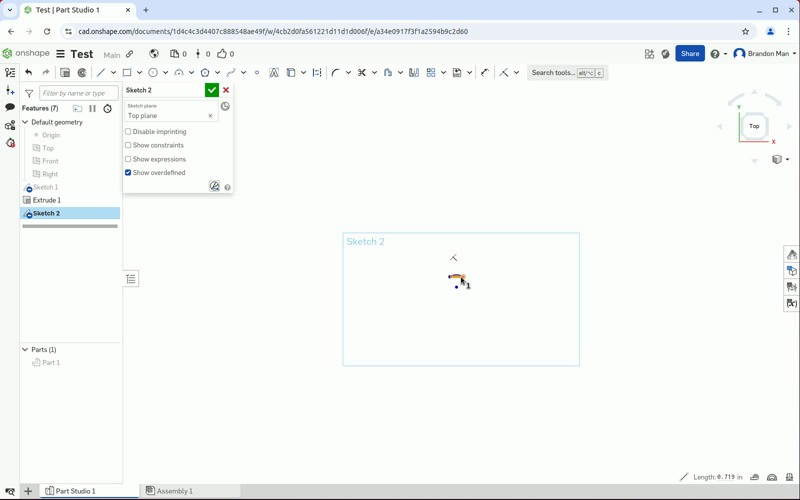
scroll(-6)
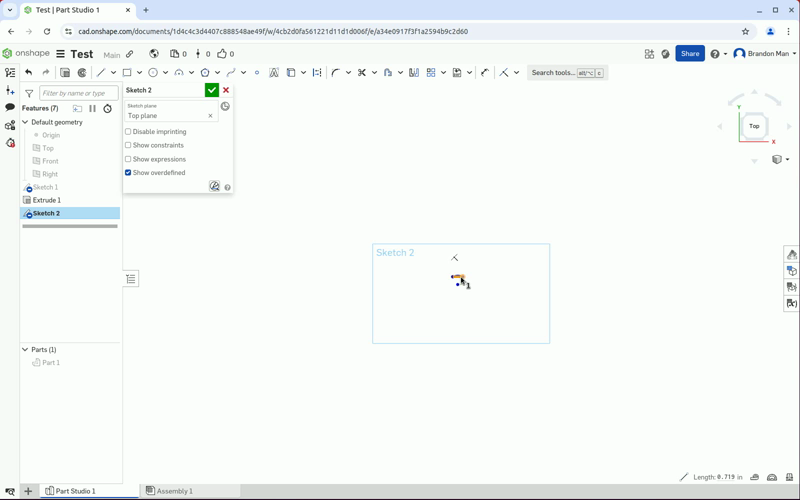
scroll(-6)
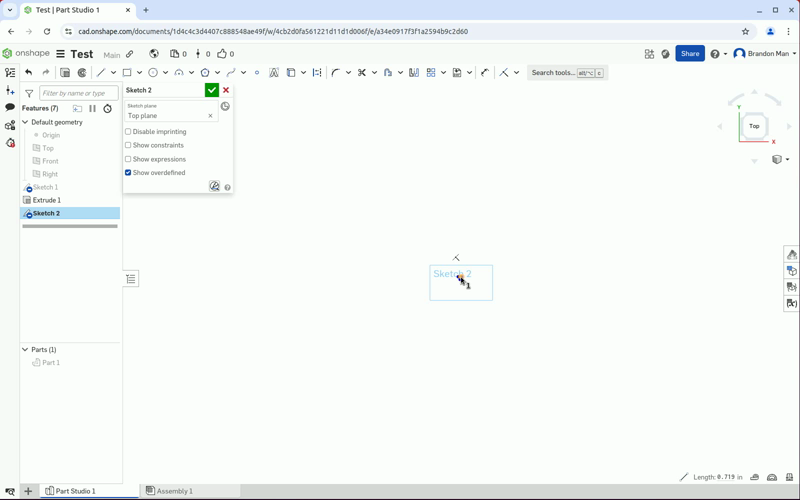
mouse_move(73, 352)
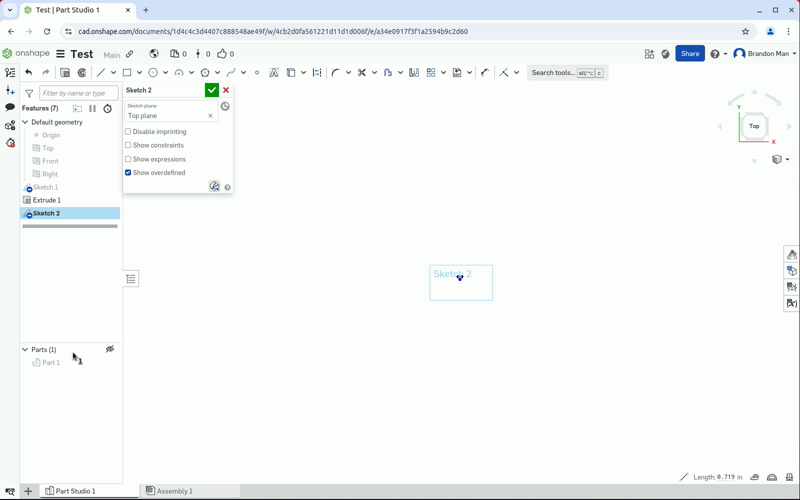
key(shift+y)
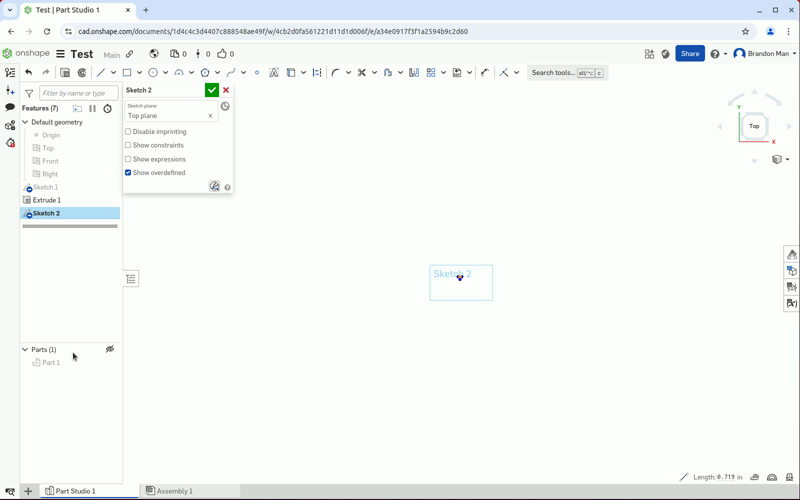
key(shift+e)
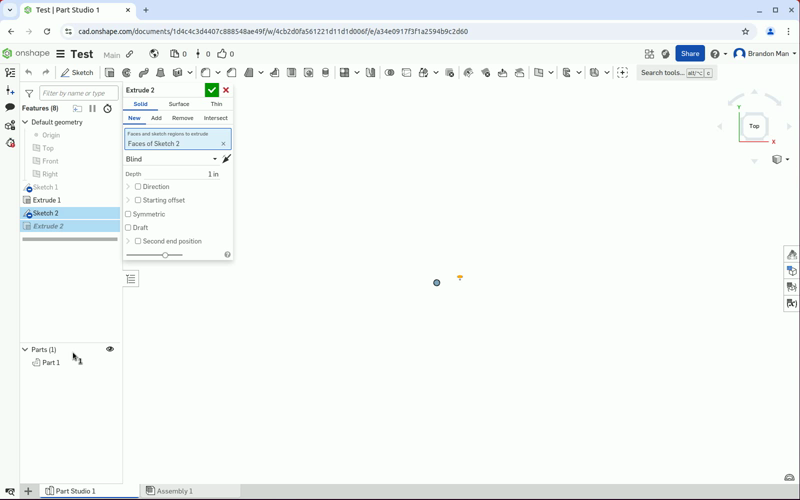
mouse_move(143, 106)
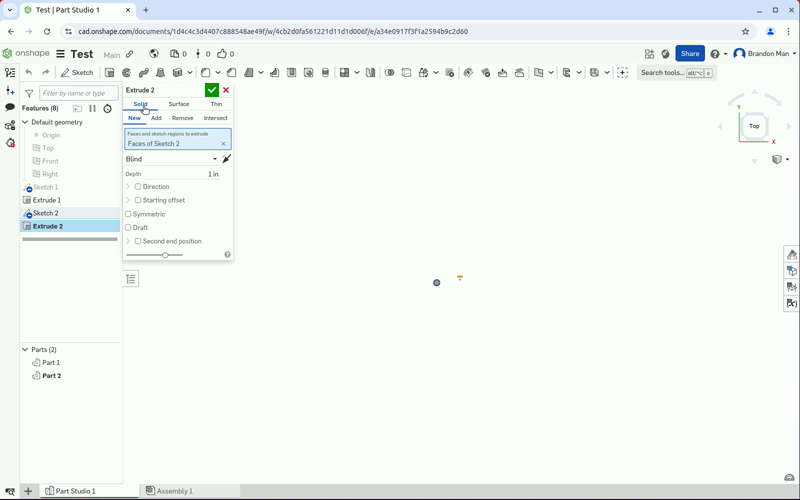
click(143, 106)
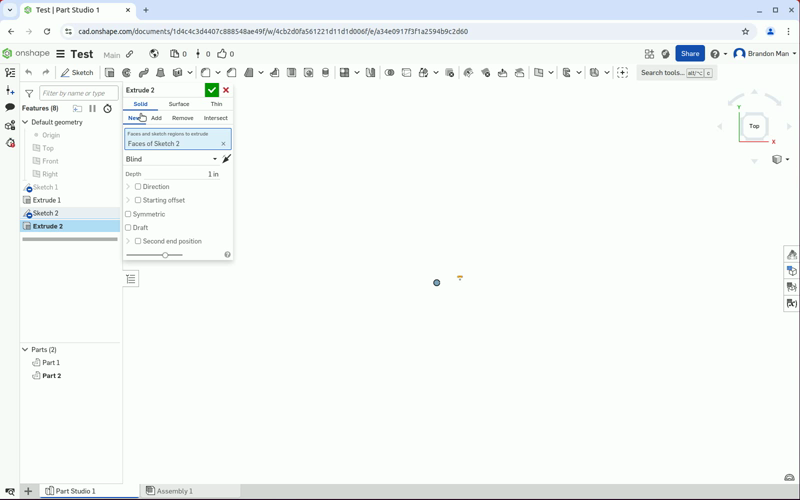
mouse_move(137, 120)
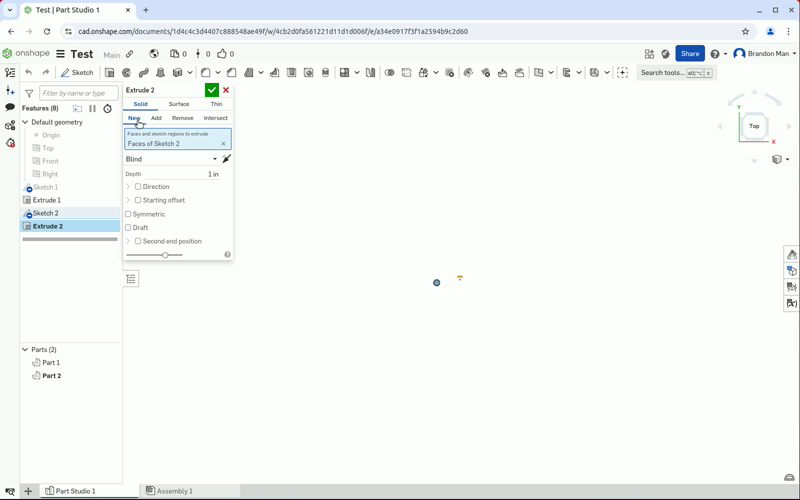
click(137, 120)
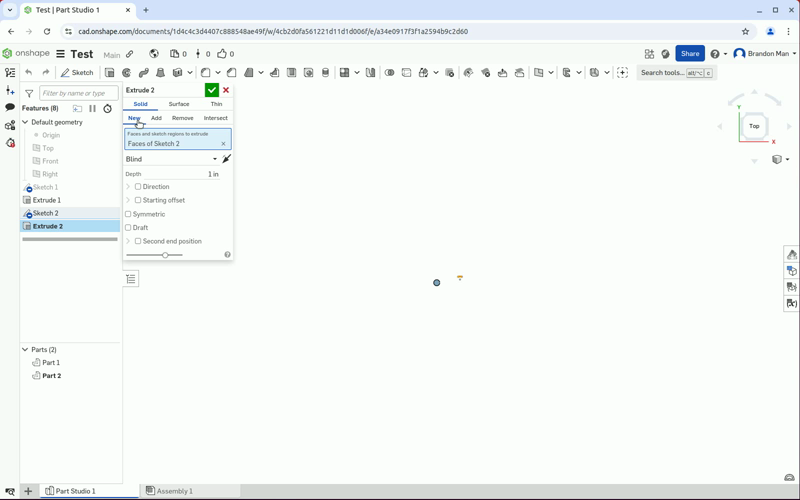
key(tab, 4)
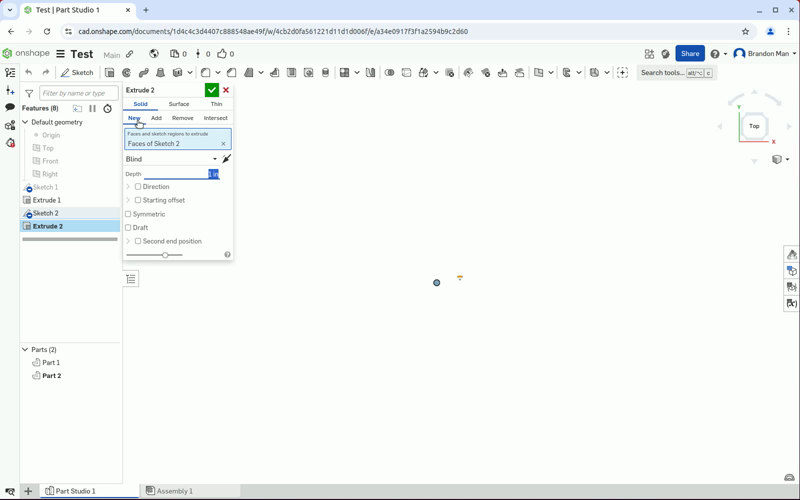
text(3.129)
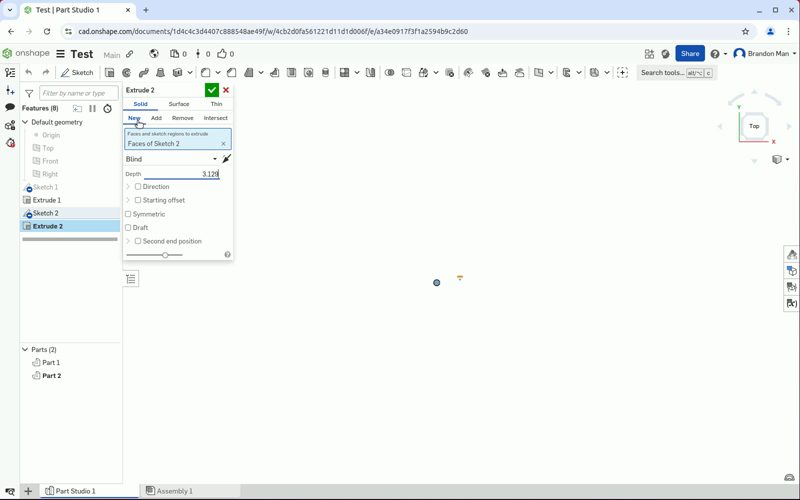
key(tab, 3)
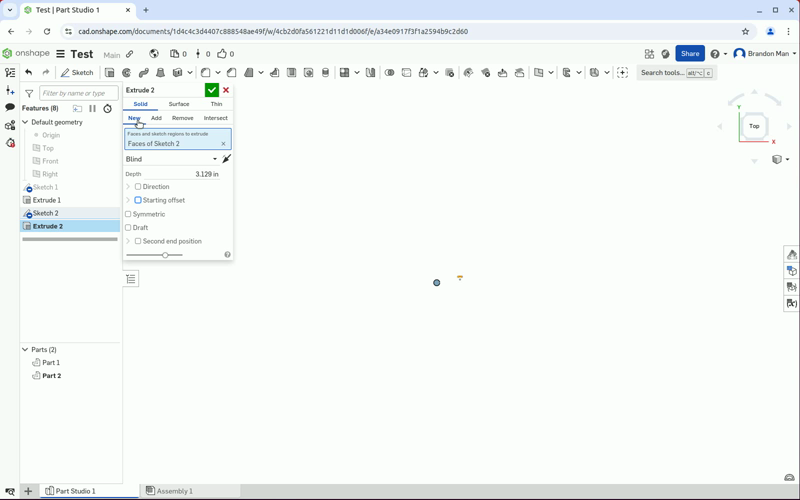
key(tab, 2)
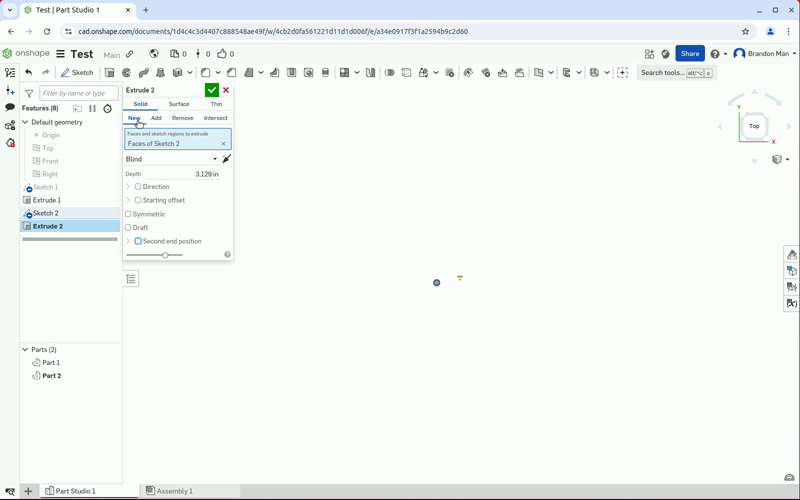
key(space)
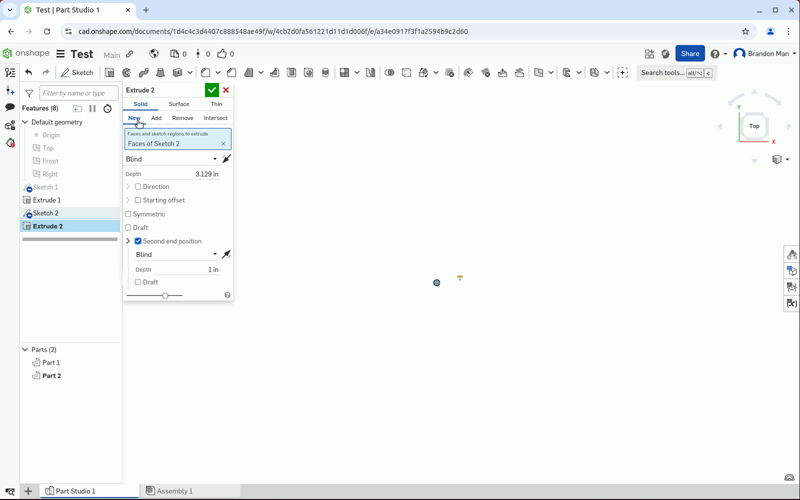
key(tab, 3)
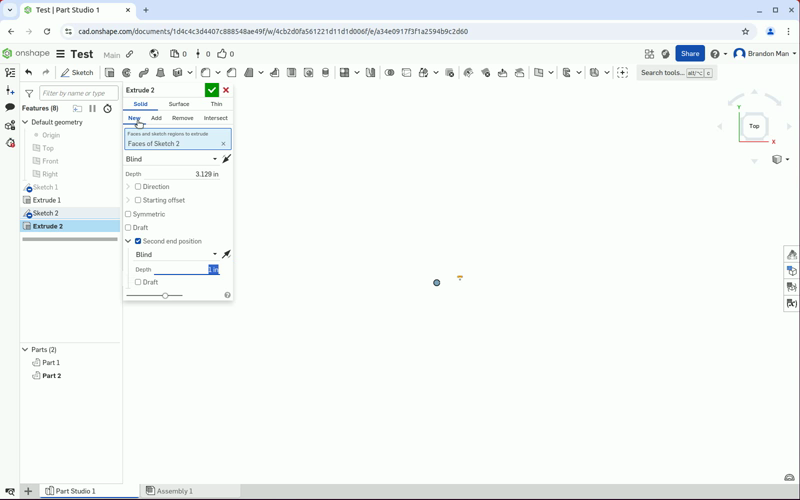
text(3.129)
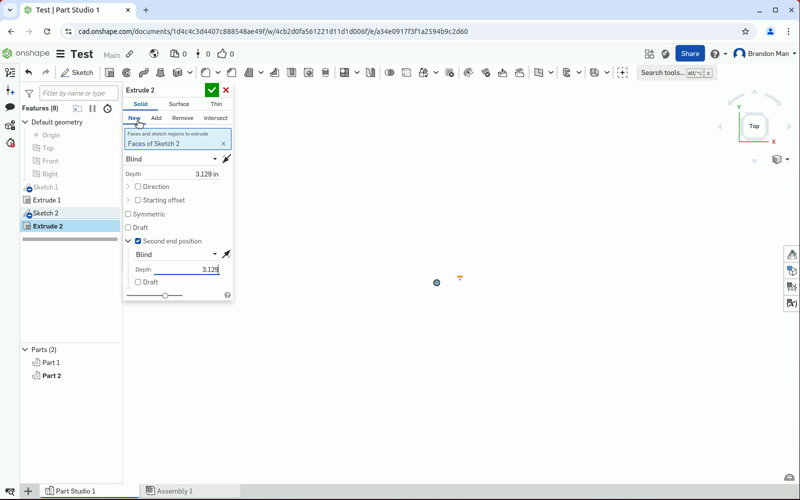
key(enter)
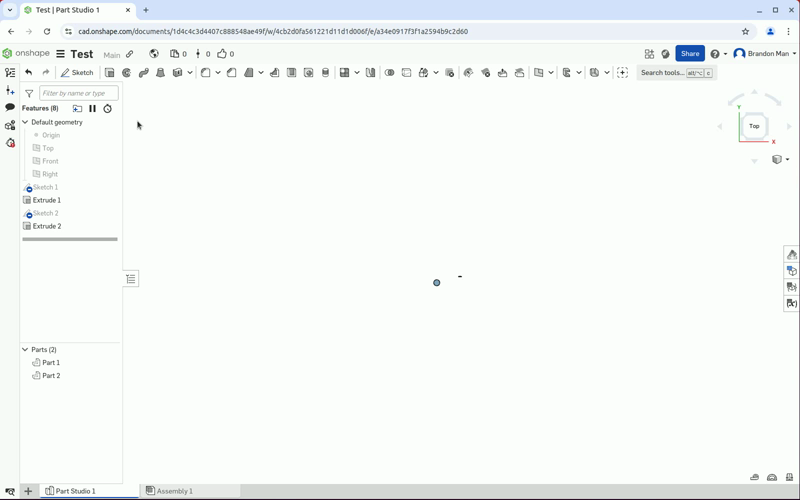
key(shift+h)
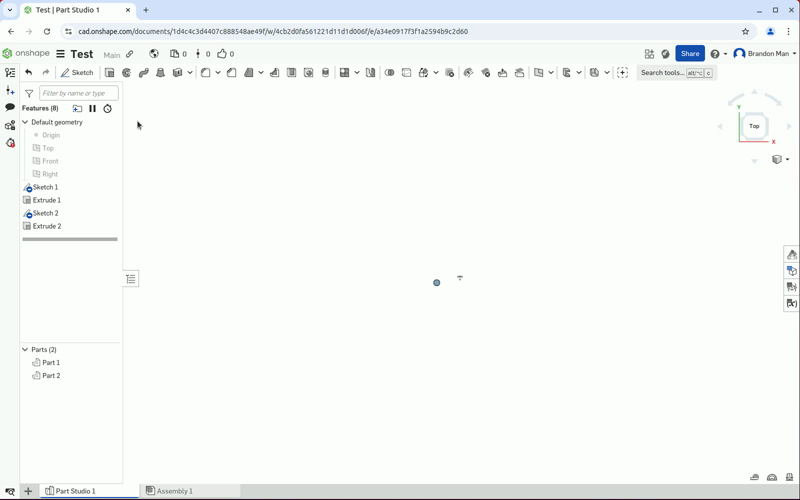
key(shift+h)
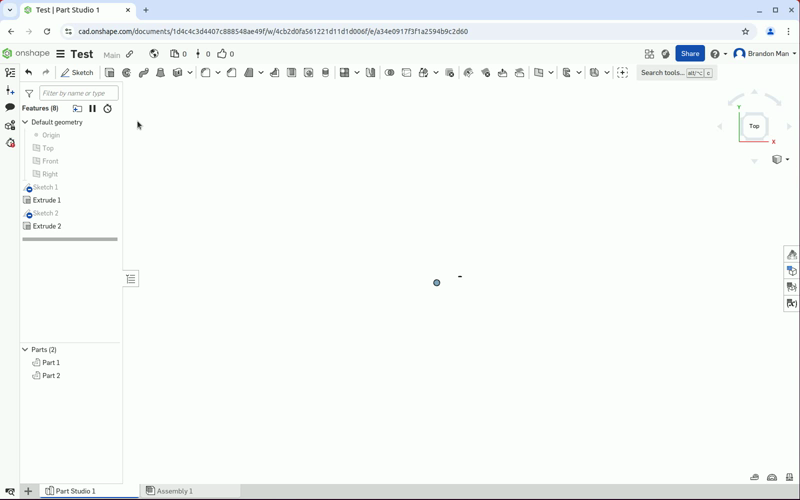
mouse_move(73, 189)
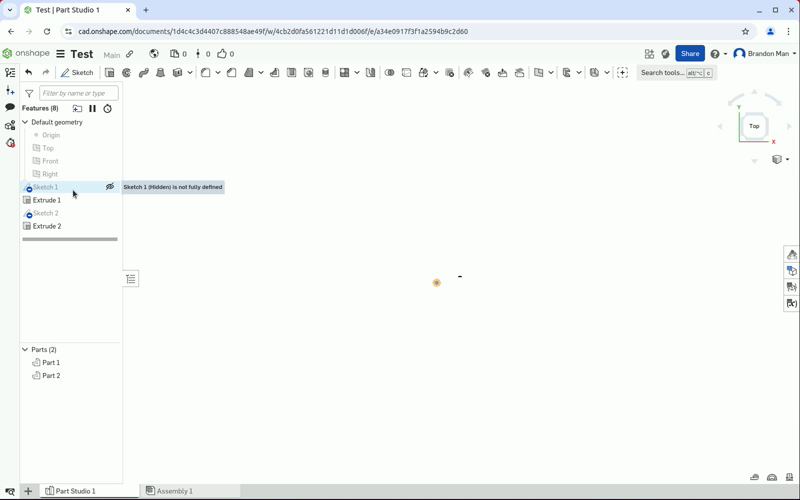
click(73, 189)
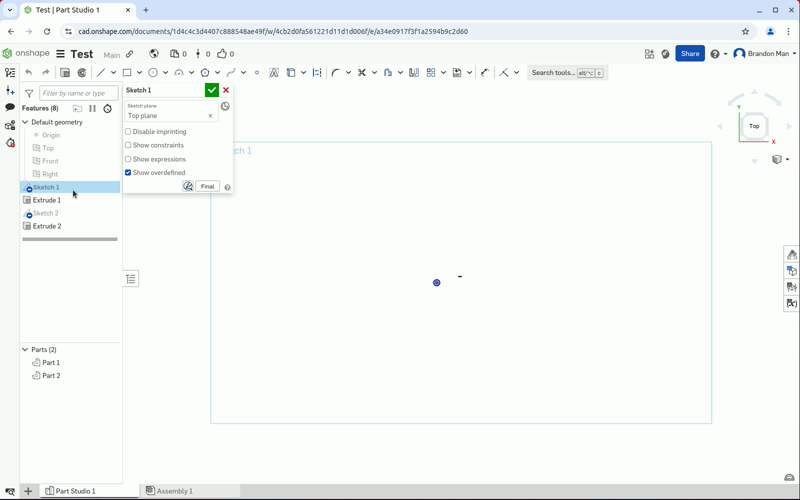
mouse_move(229, 92)
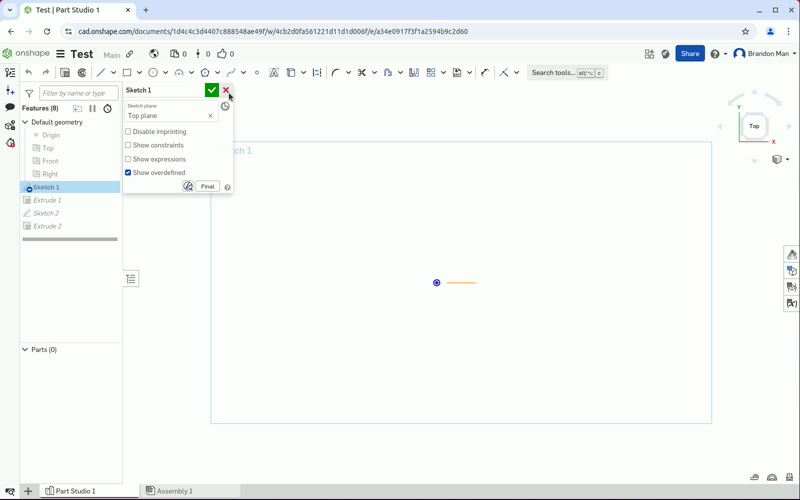
click(229, 92)
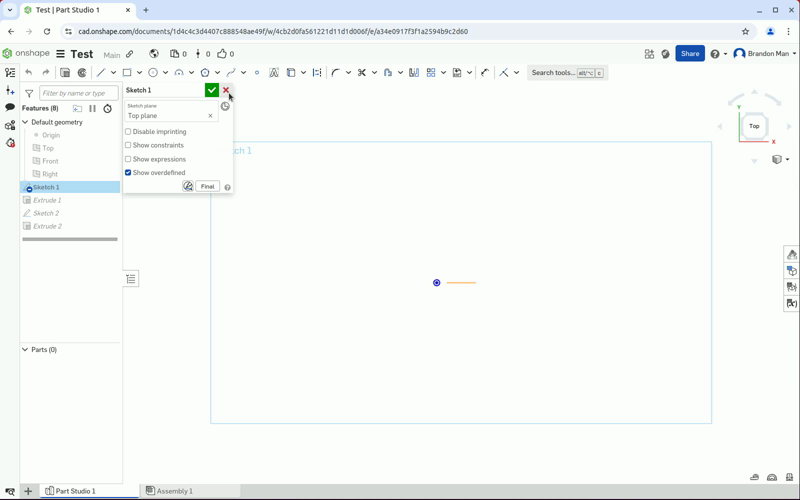
key(shift+s)
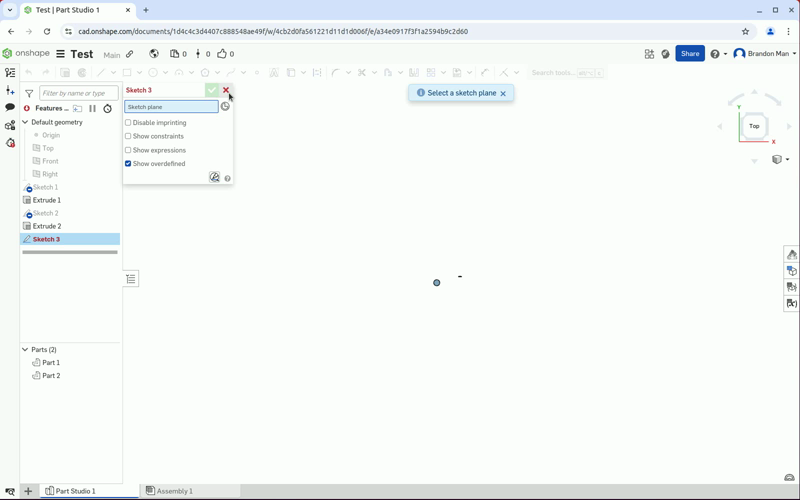
mouse_move(73, 150)
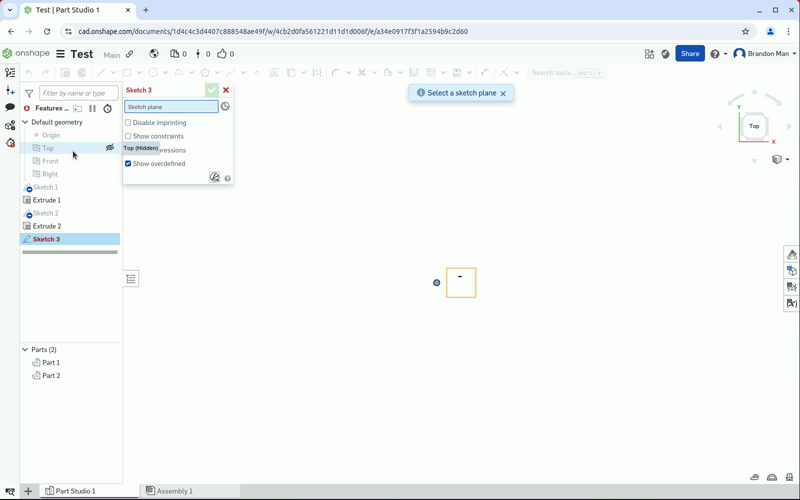
click(73, 150)
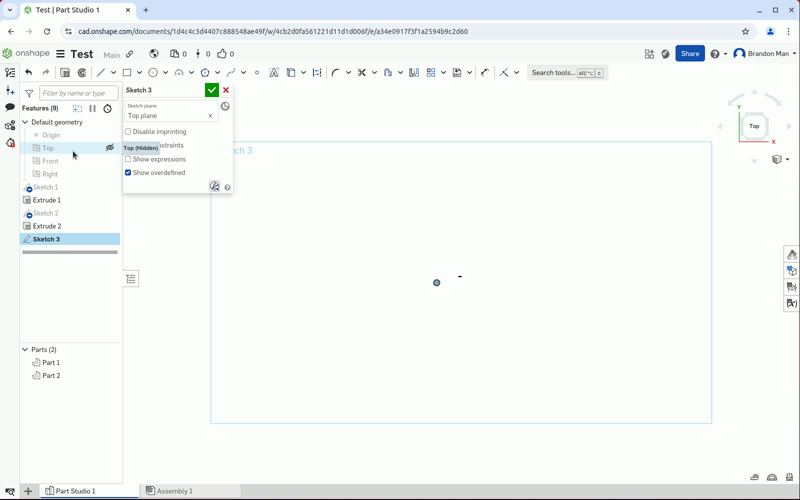
mouse_move(73, 352)
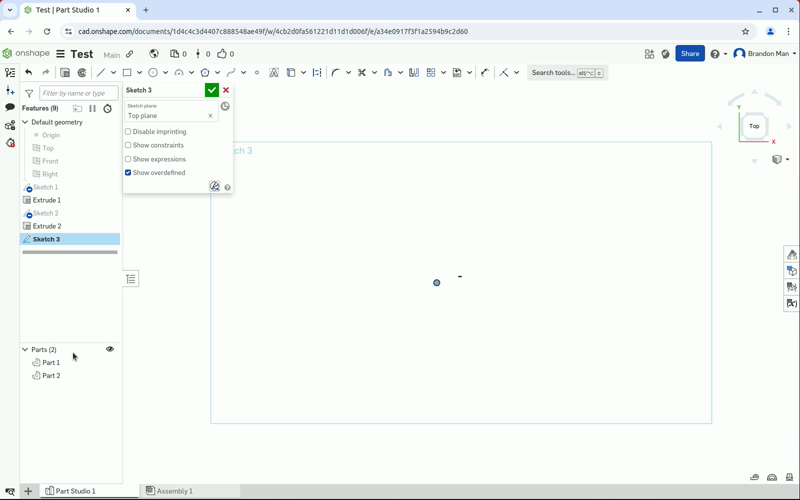
key(y)
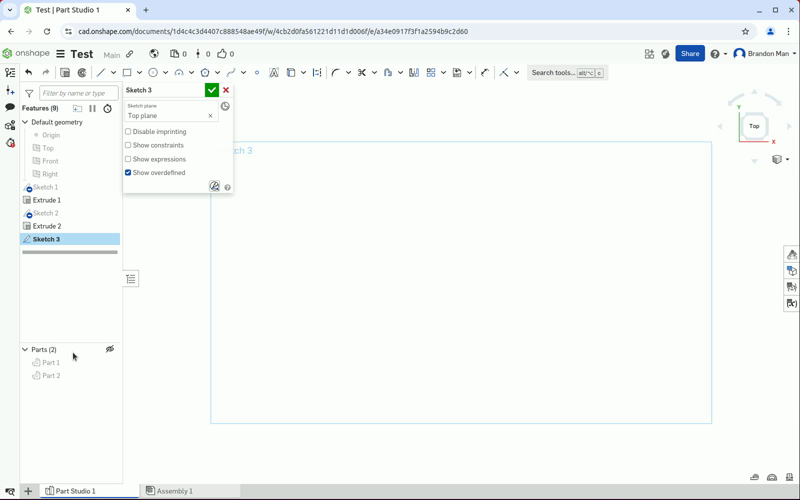
key(a)
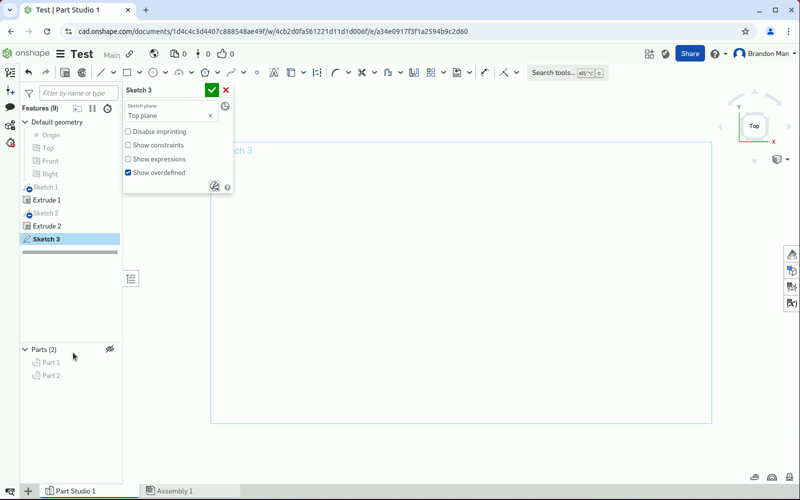
key_down(shift)
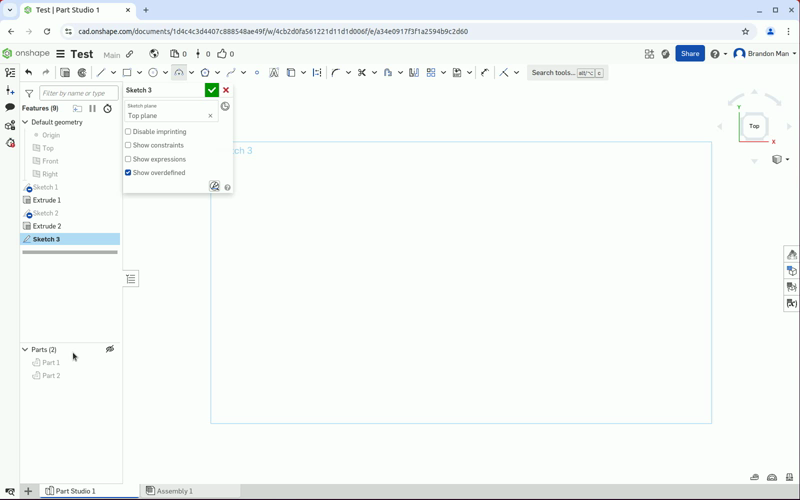
mouse_move(458, 288)
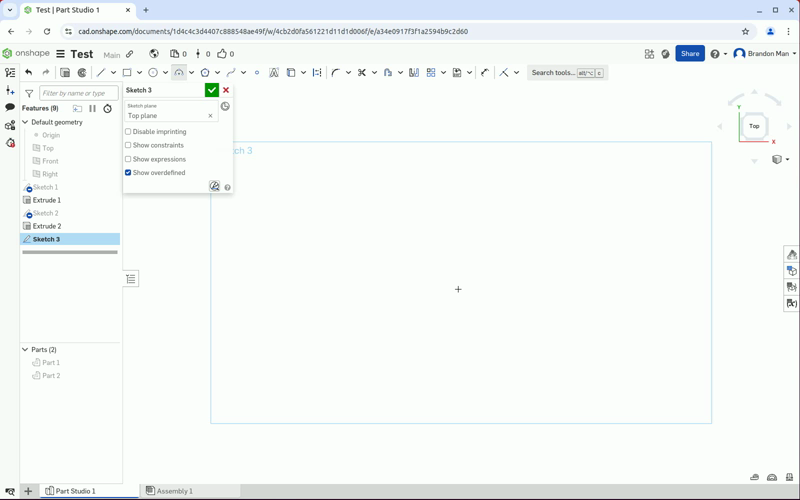
click(458, 288)
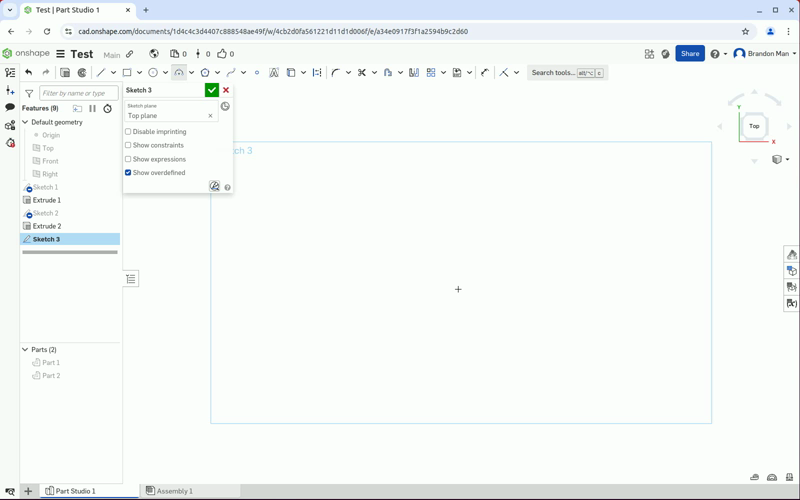
key_up(shift)
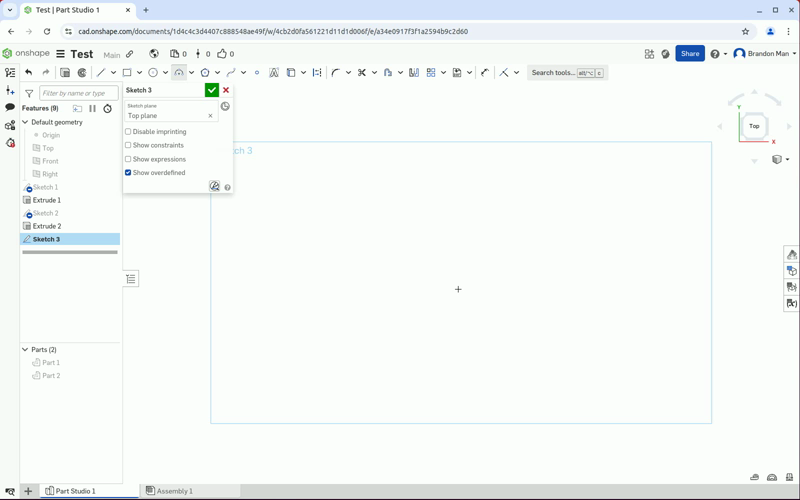
key_down(shift)
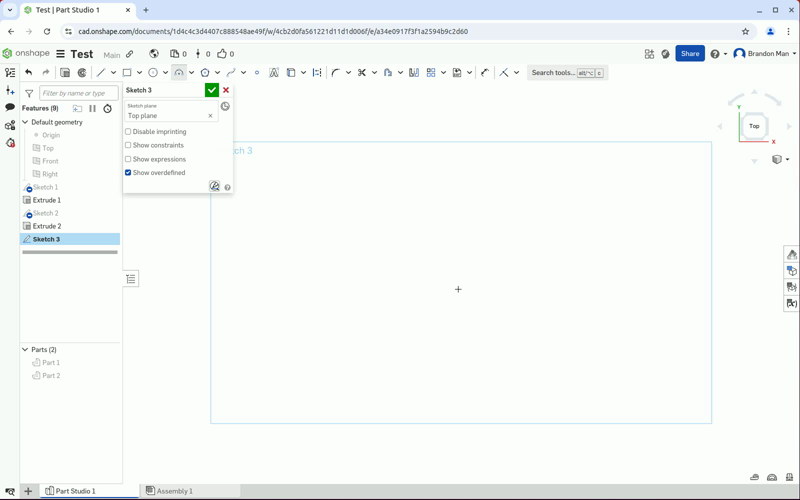
mouse_move(461, 289)
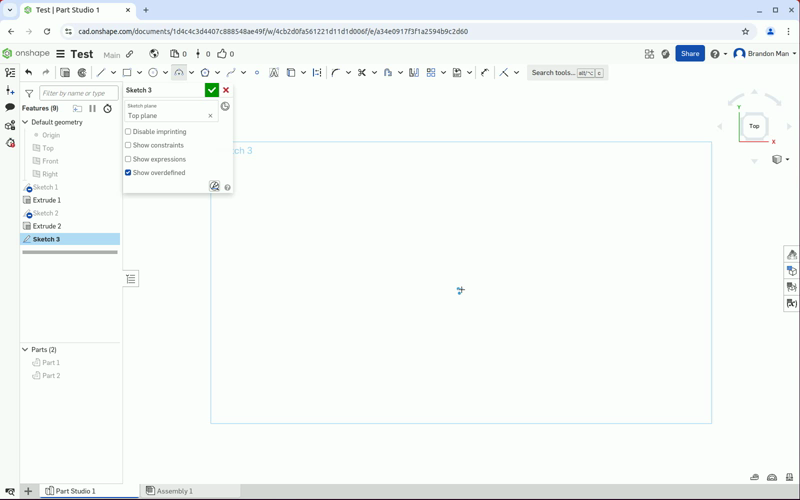
scroll(6)
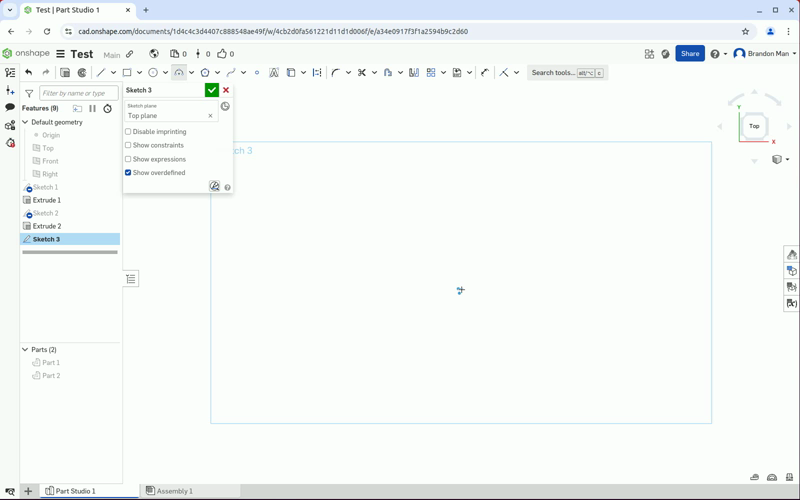
scroll(6)
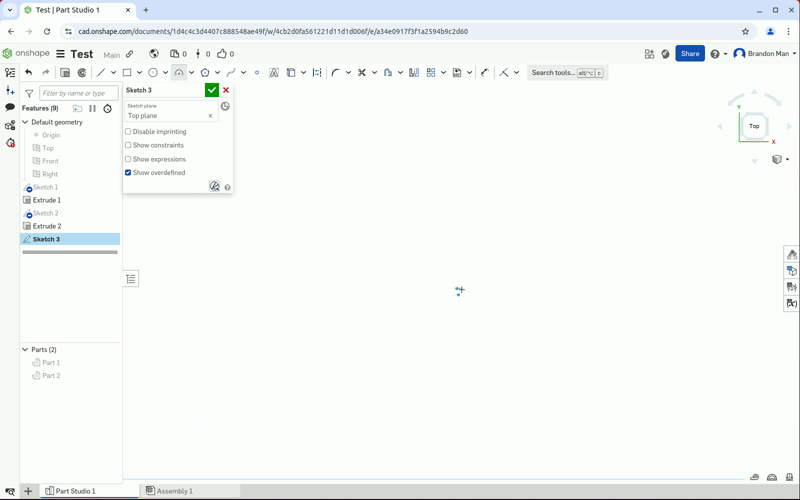
scroll(6)
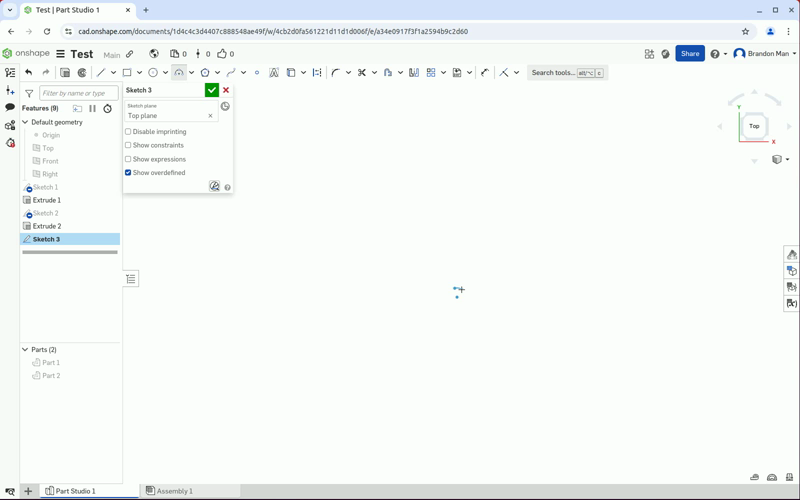
scroll(6)
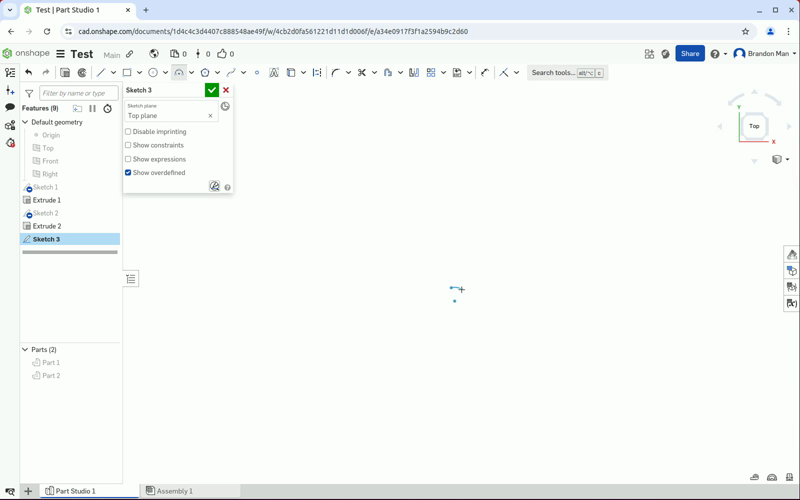
scroll(6)
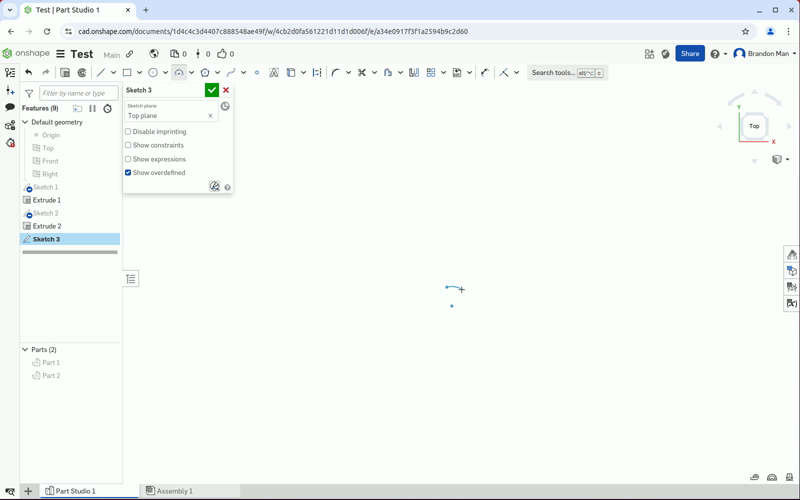
scroll(6)
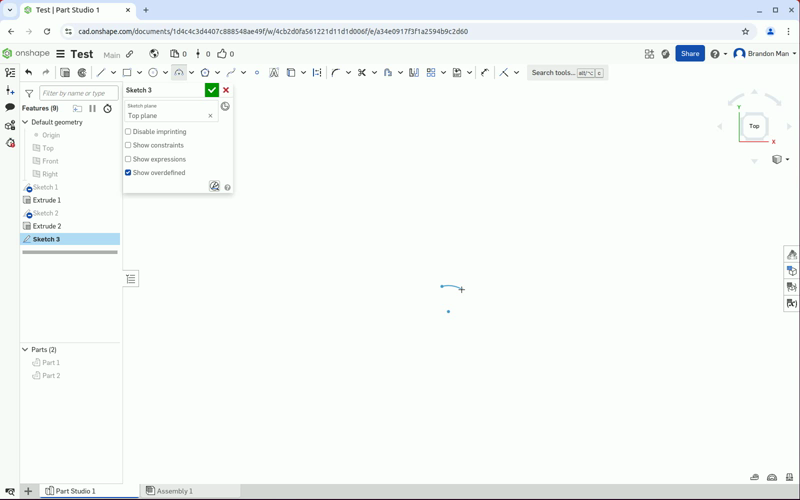
scroll(6)
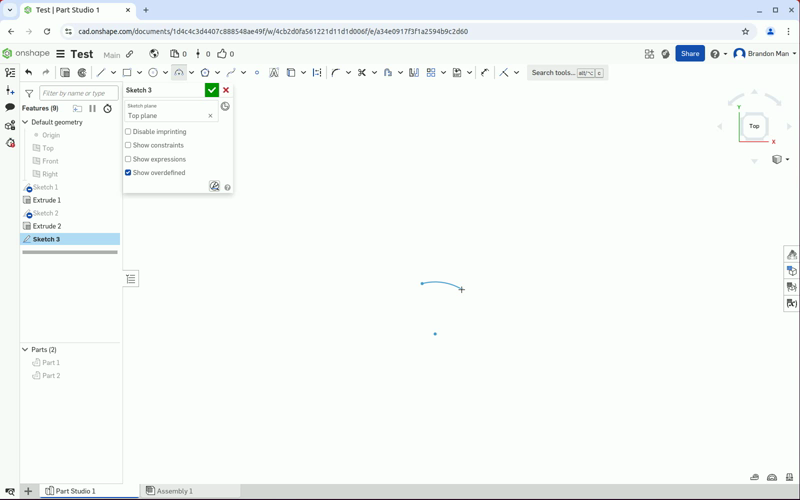
click(461, 289)
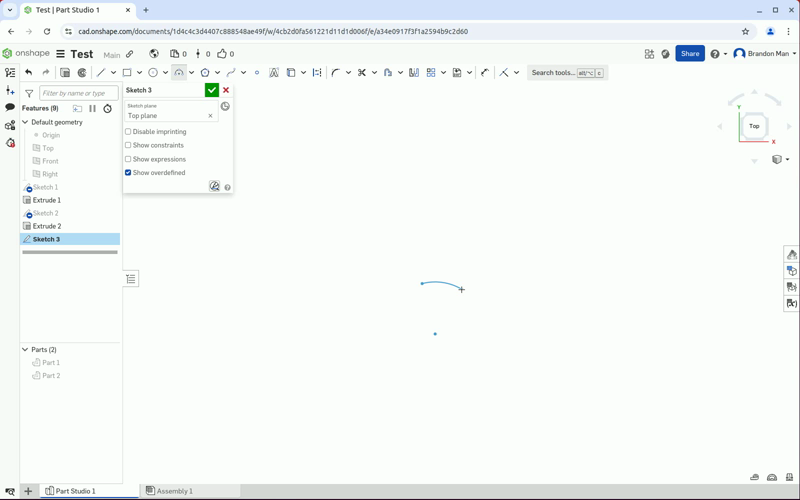
scroll(-6)
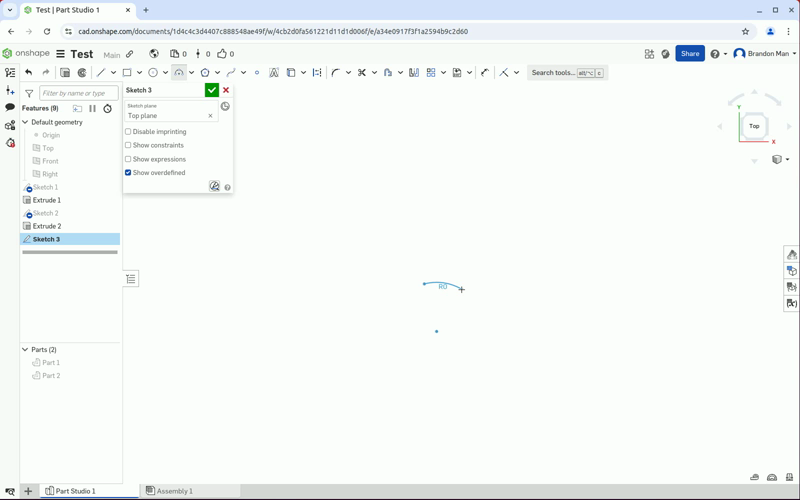
scroll(-6)
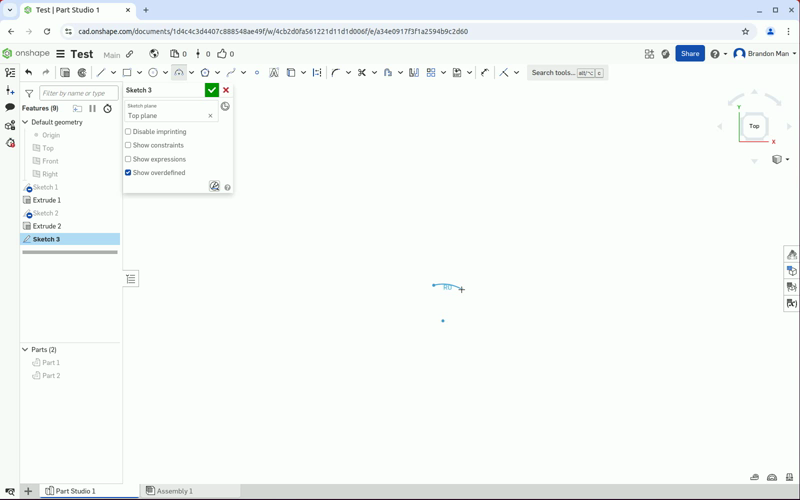
scroll(-6)
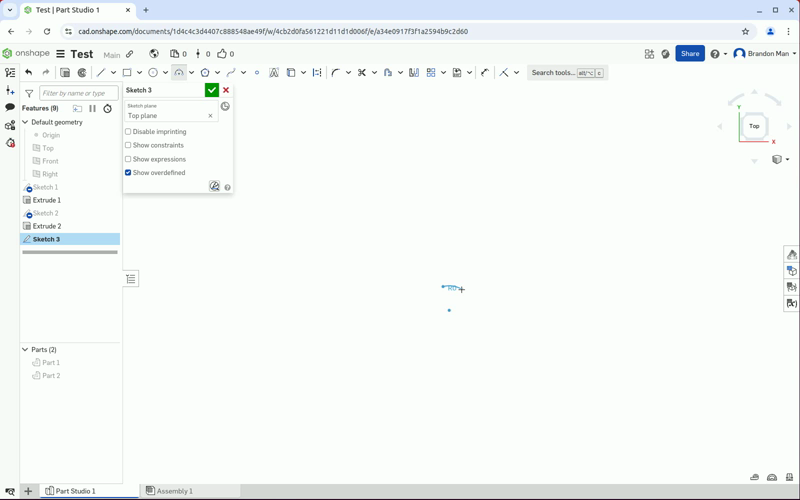
scroll(-6)
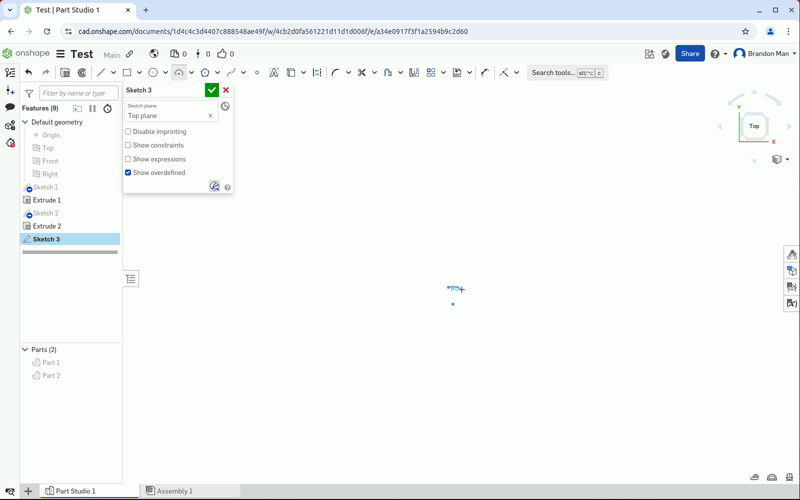
scroll(-6)
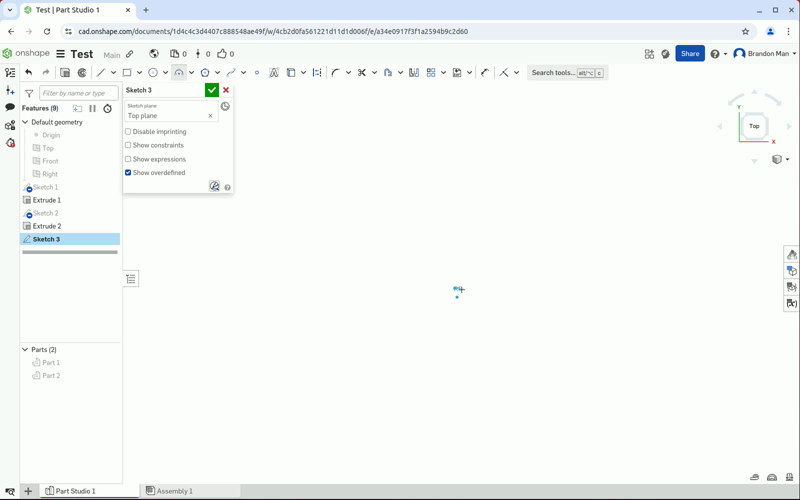
scroll(-6)
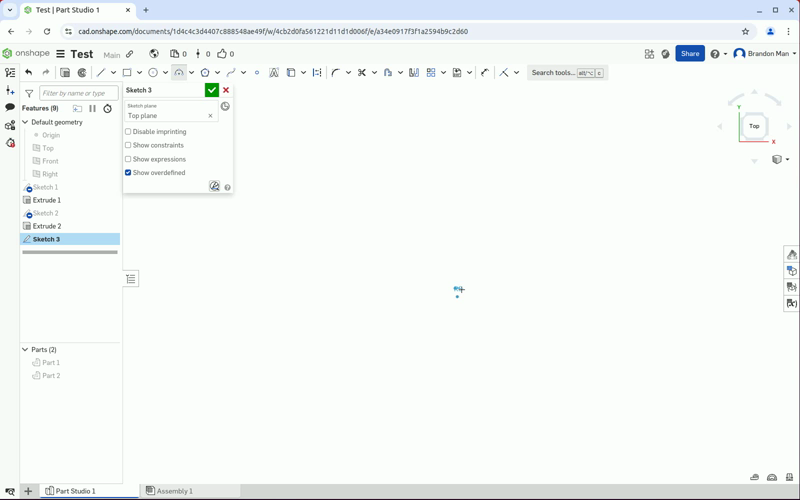
scroll(-6)
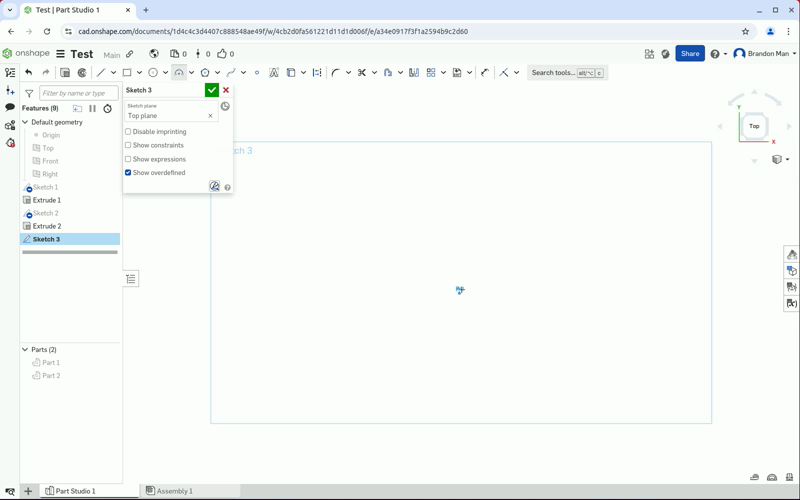
mouse_move(460, 289)
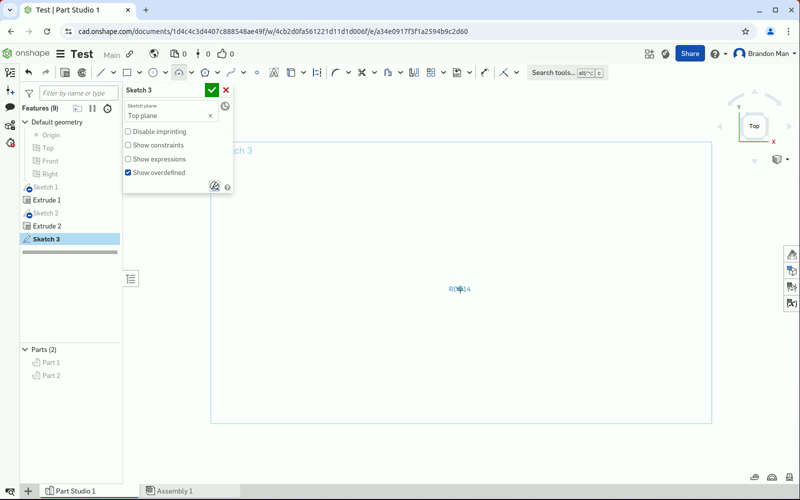
scroll(6)
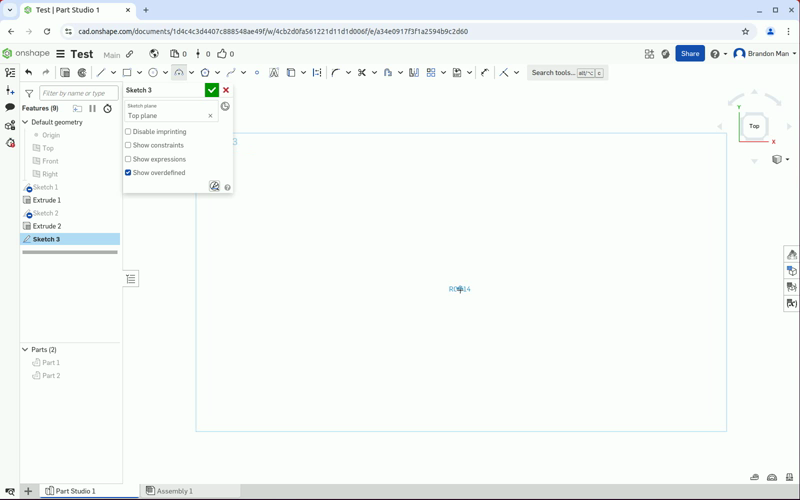
scroll(6)
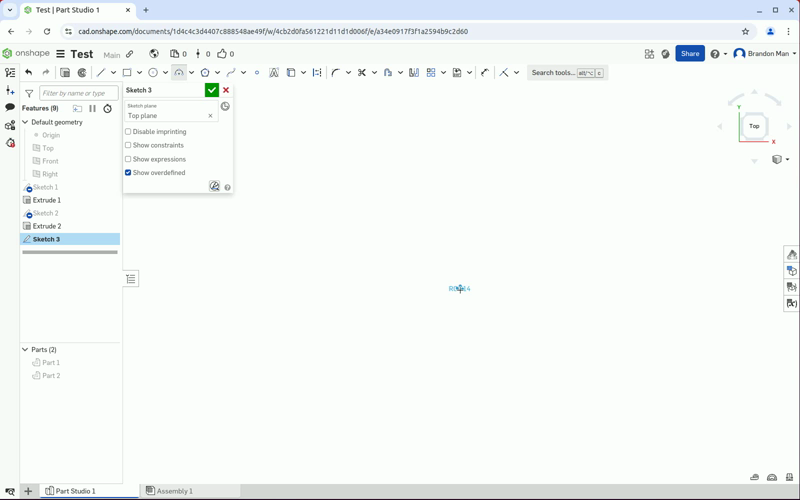
scroll(6)
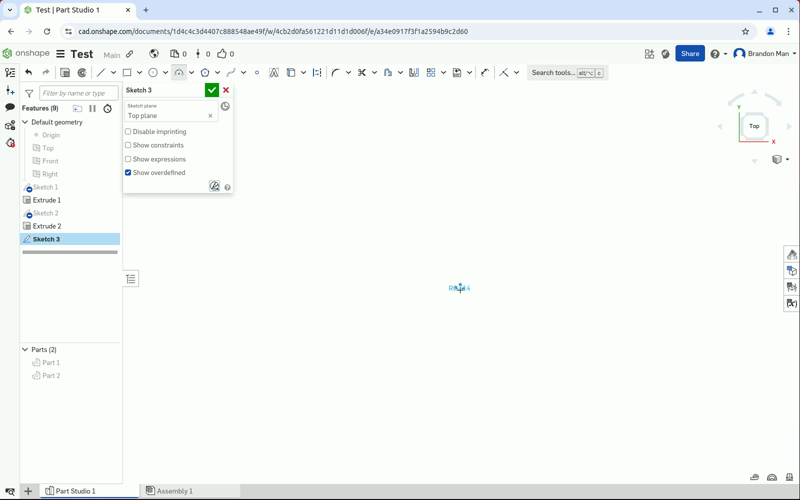
scroll(6)
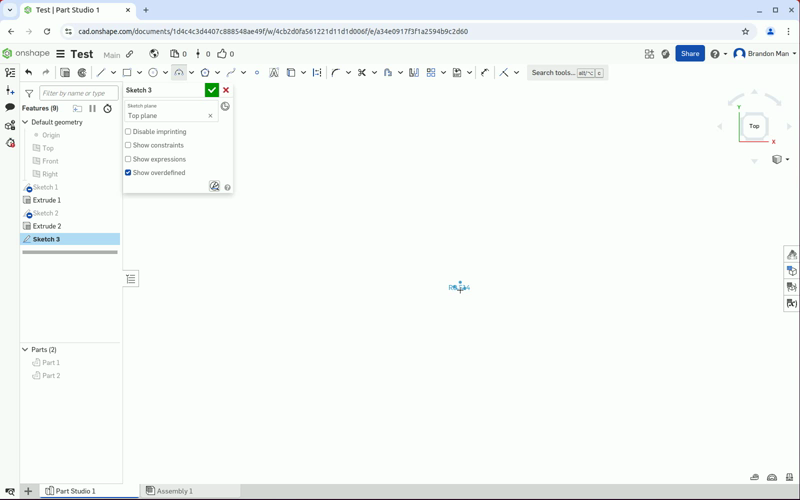
scroll(6)
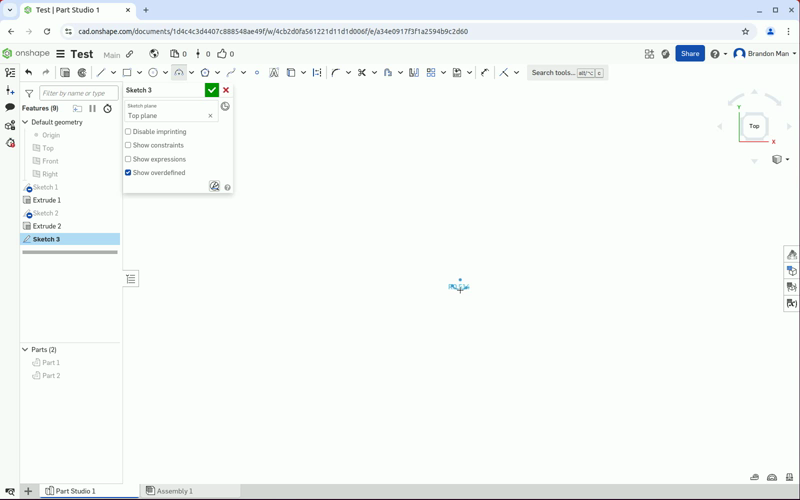
scroll(6)
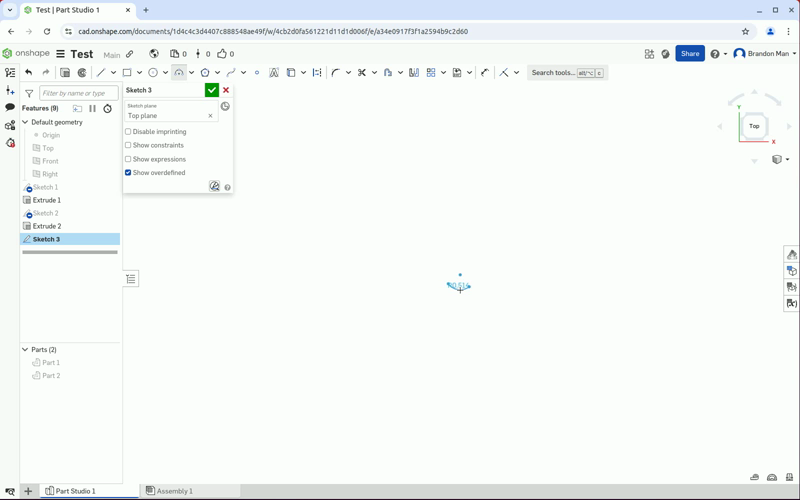
scroll(6)
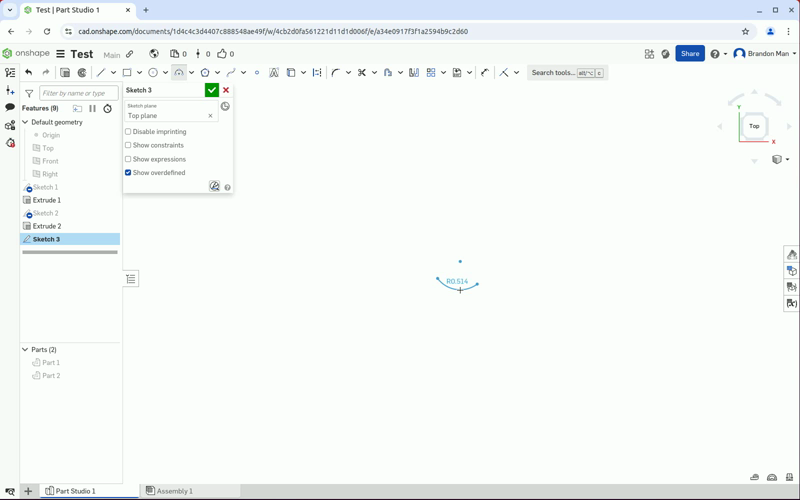
click(460, 289)
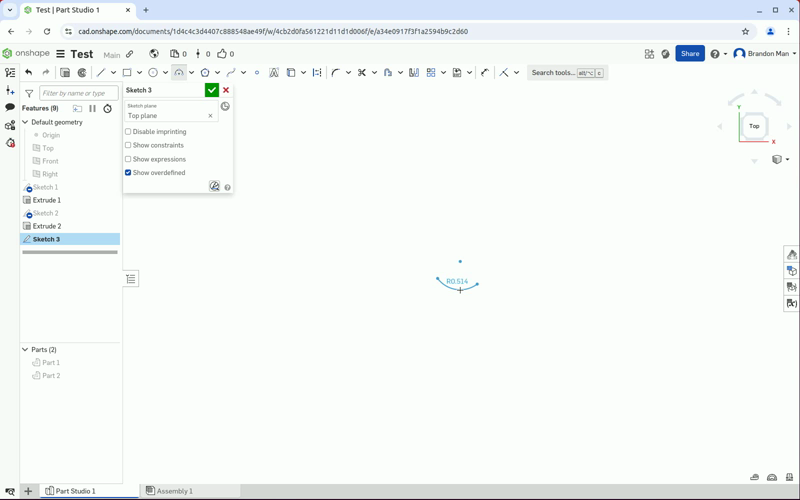
scroll(-6)
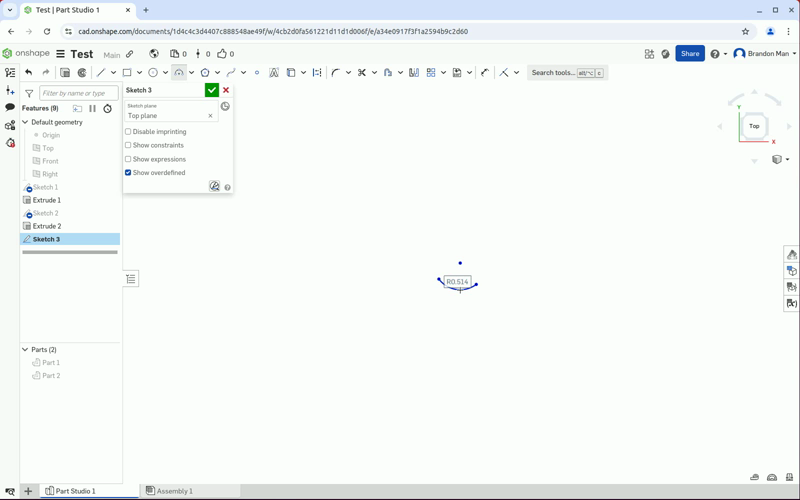
scroll(-6)
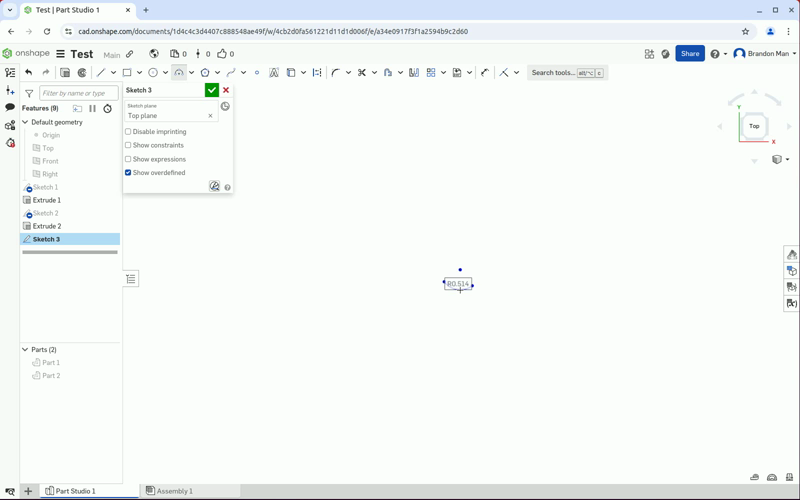
scroll(-6)
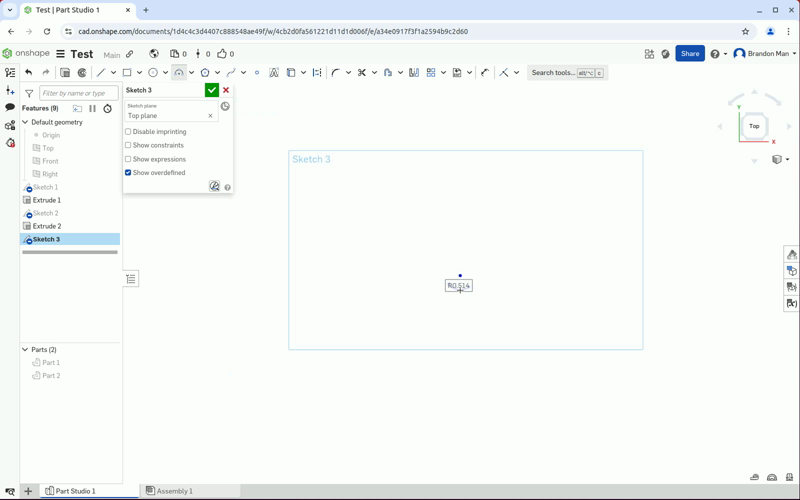
scroll(-6)
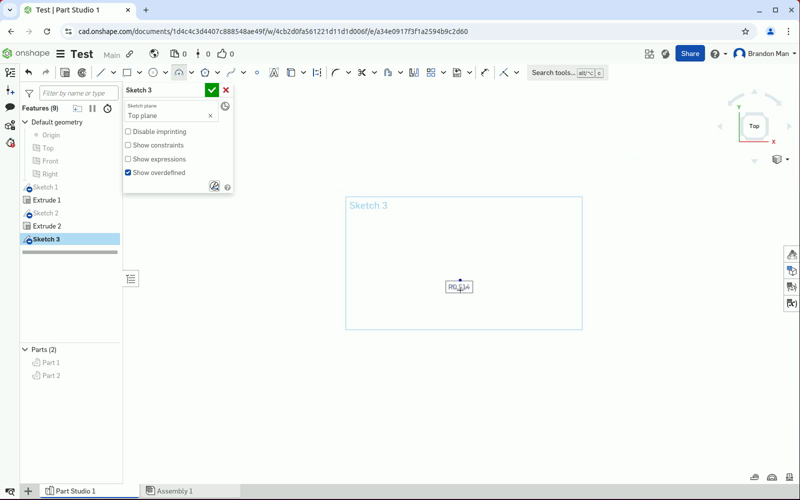
scroll(-6)
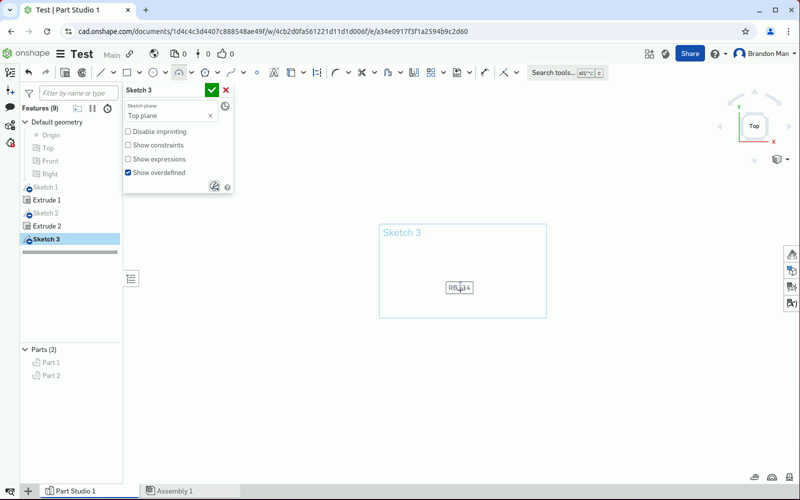
scroll(-6)
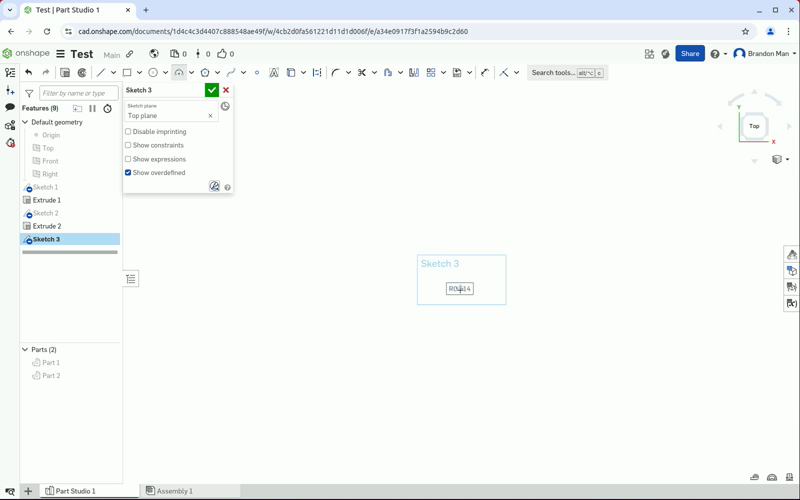
scroll(-6)
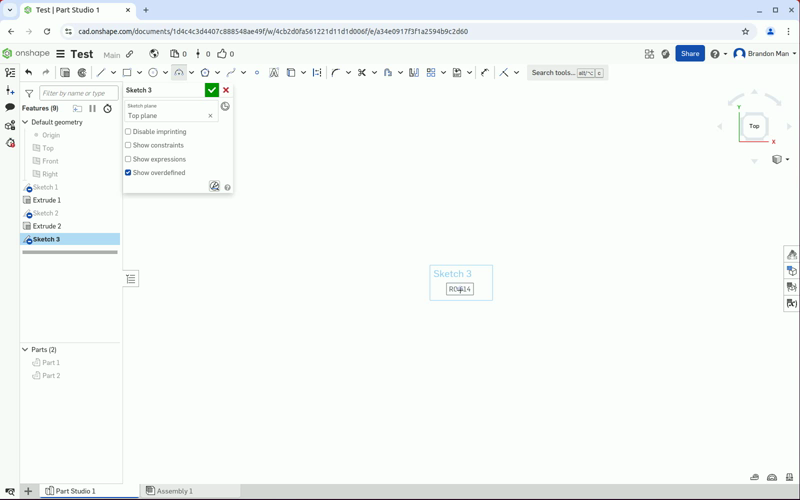
key_up(shift)
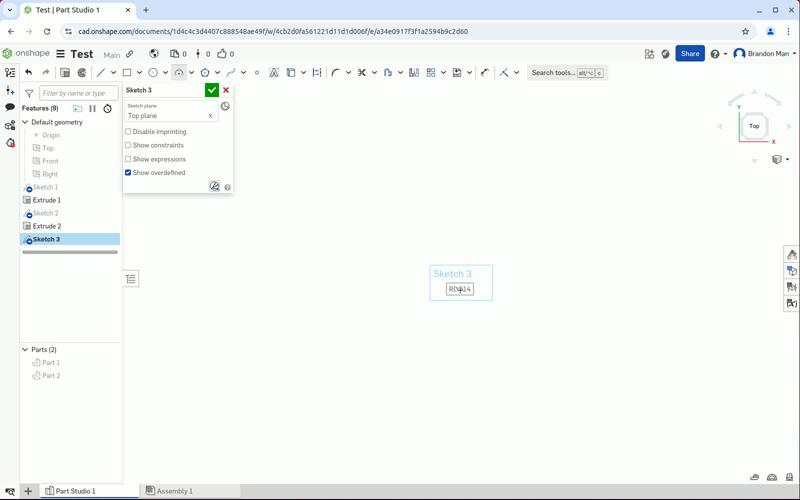
key(esc)
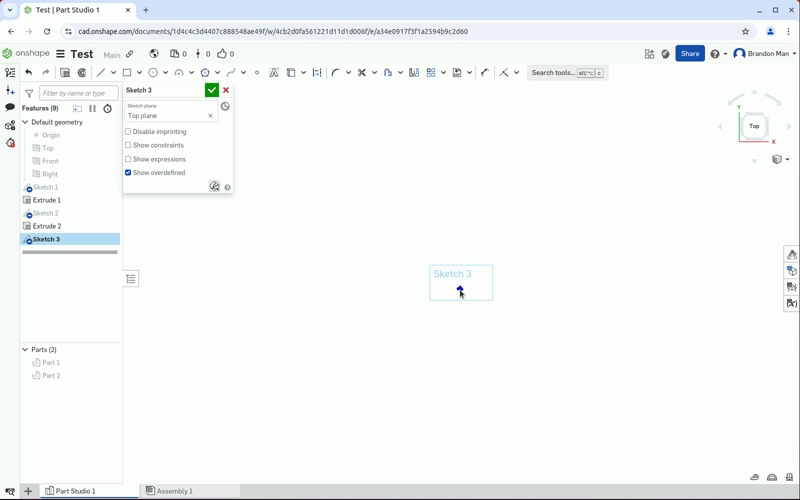
key(l)
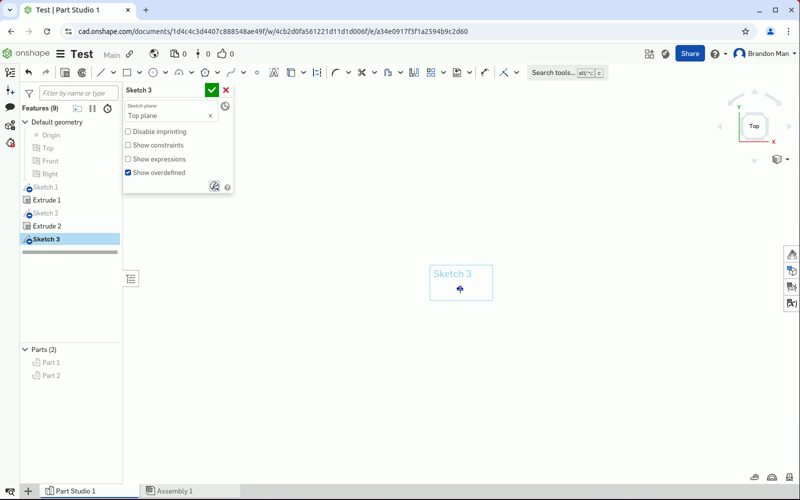
mouse_move(461, 289)
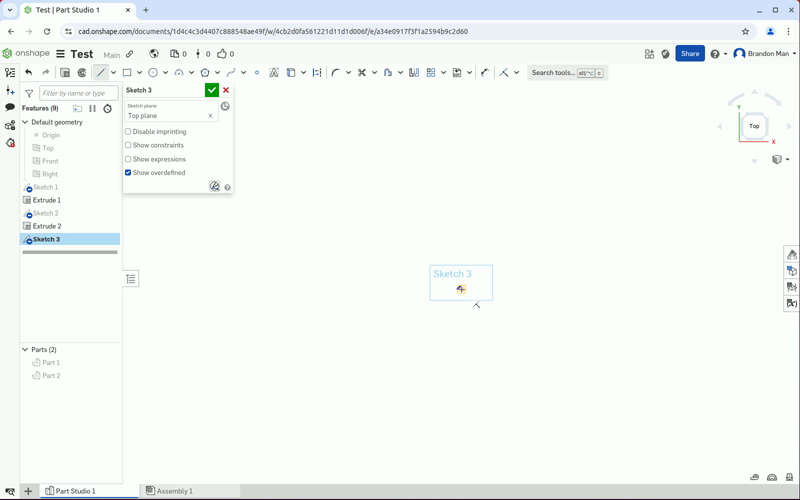
scroll(6)
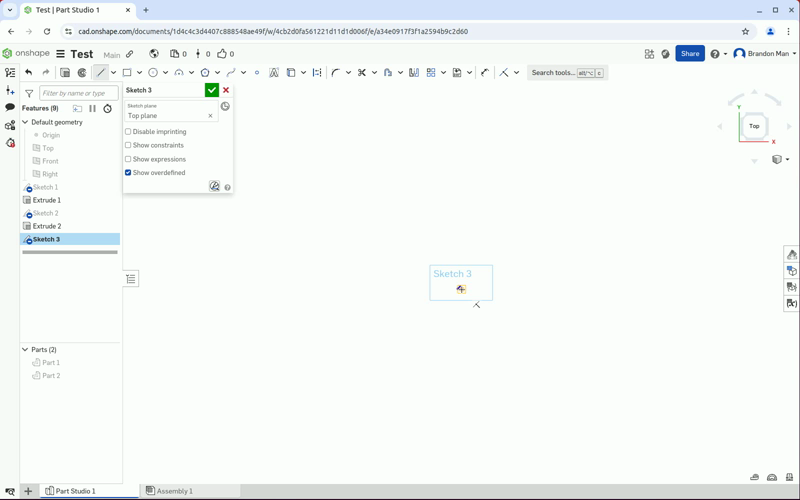
scroll(6)
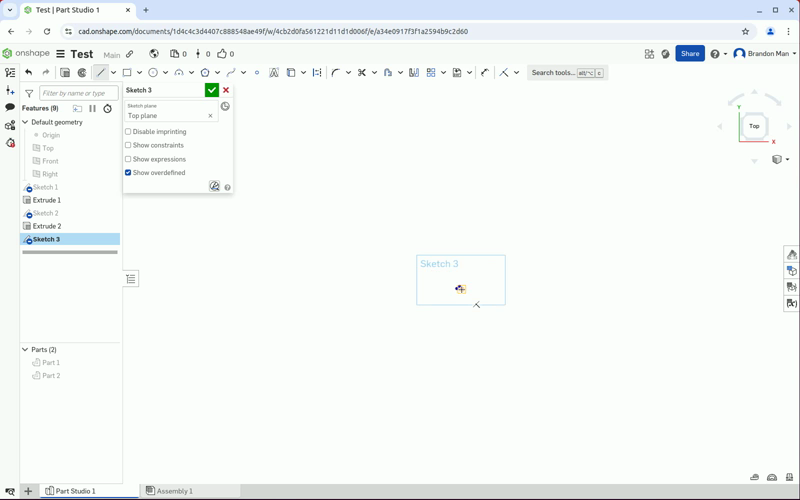
scroll(6)
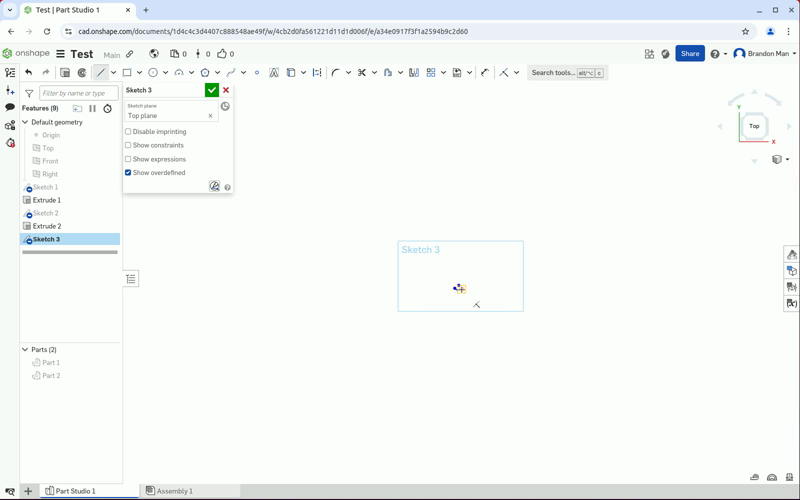
scroll(6)
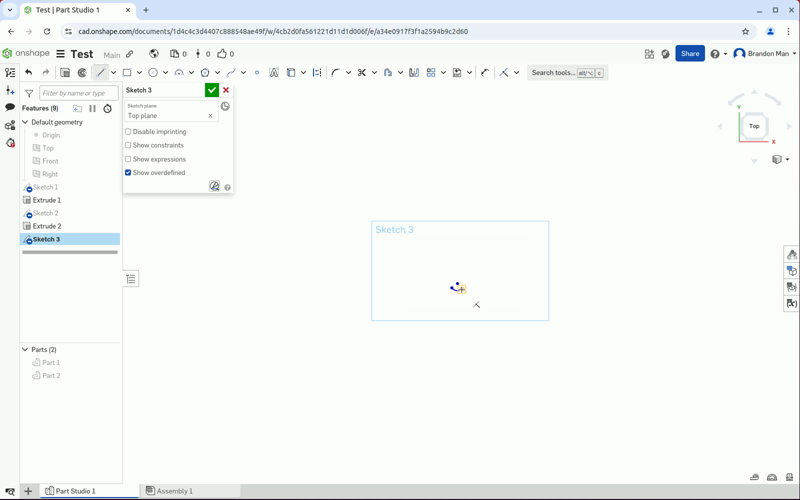
scroll(6)
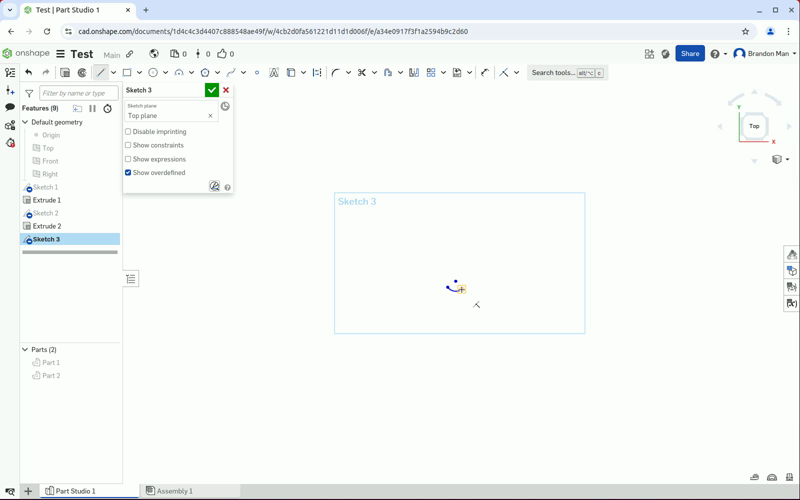
scroll(6)
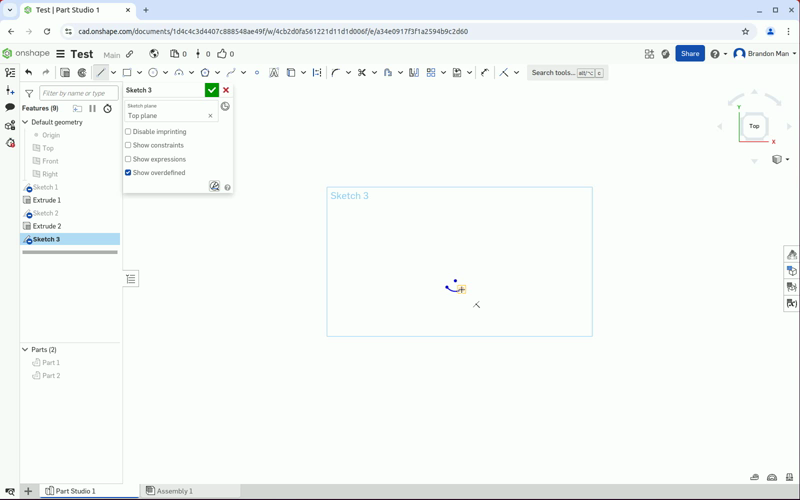
scroll(6)
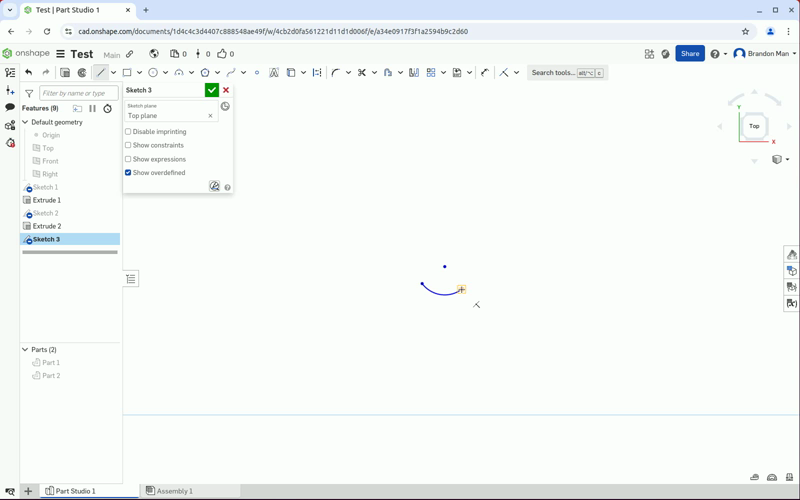
click(461, 289)
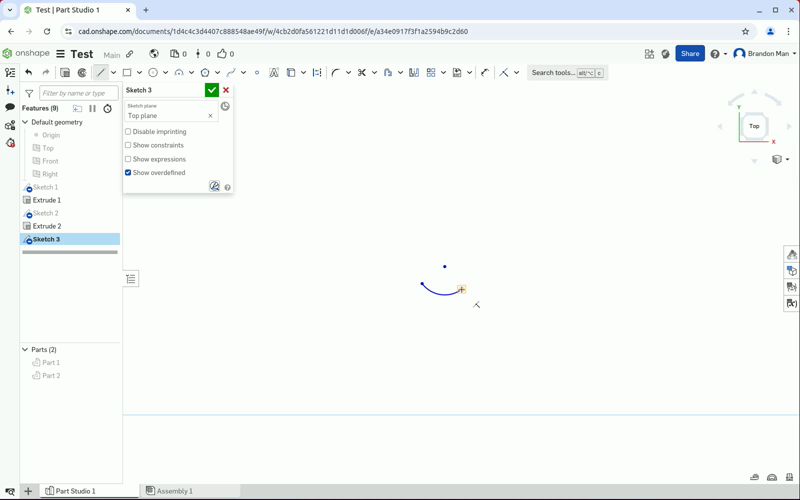
scroll(-6)
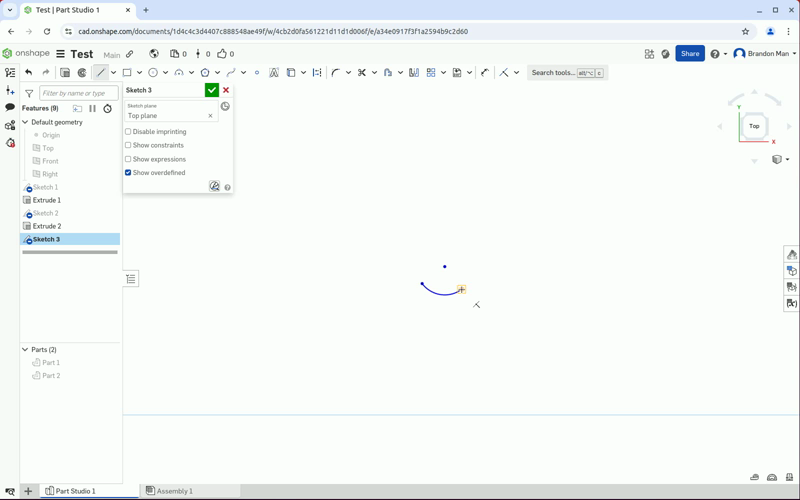
scroll(-6)
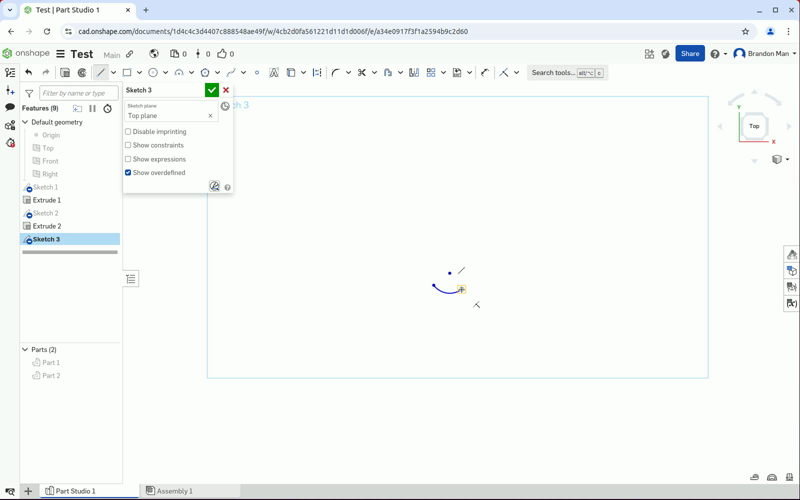
scroll(-6)
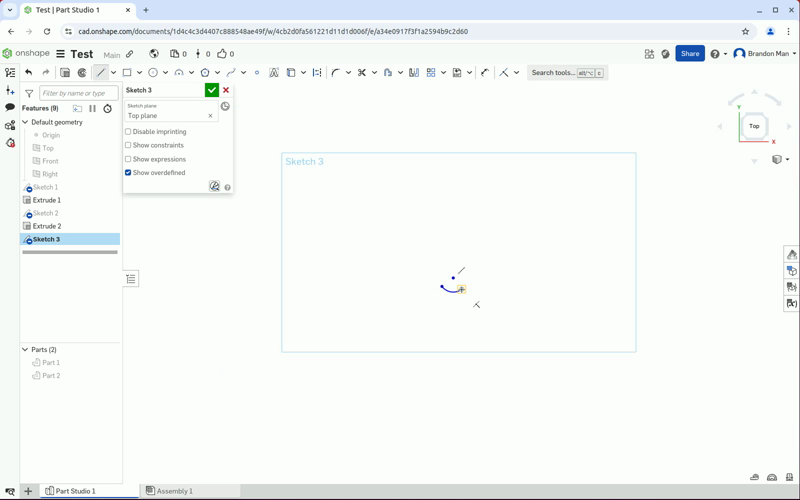
scroll(-6)
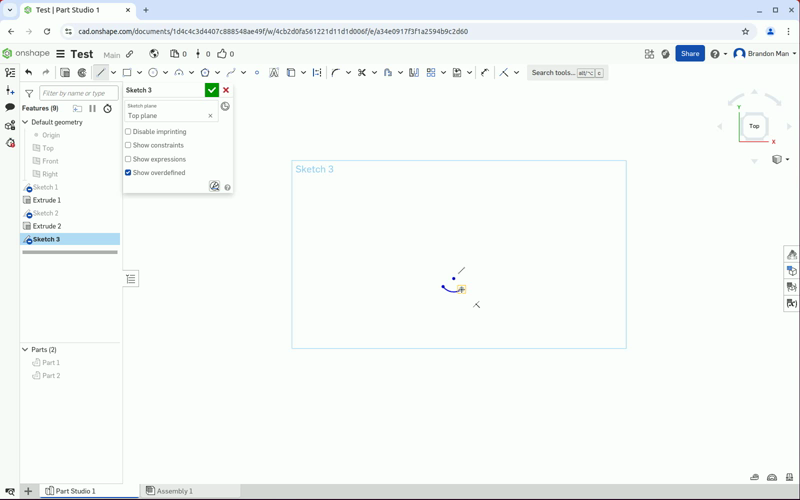
scroll(-6)
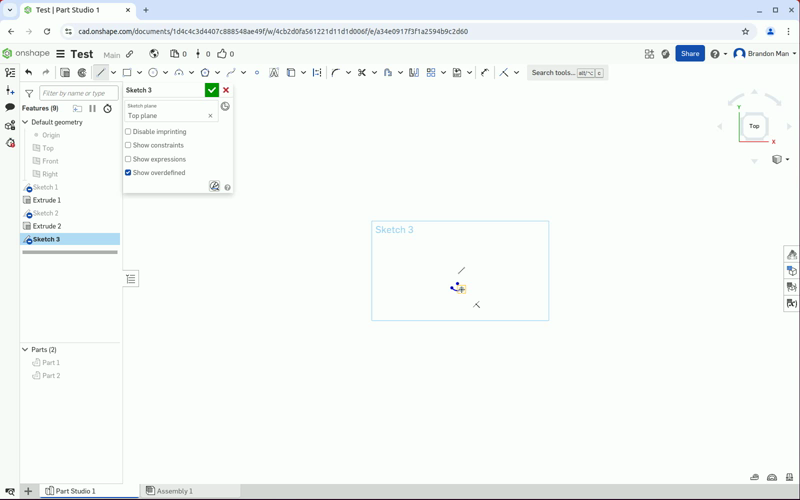
scroll(-6)
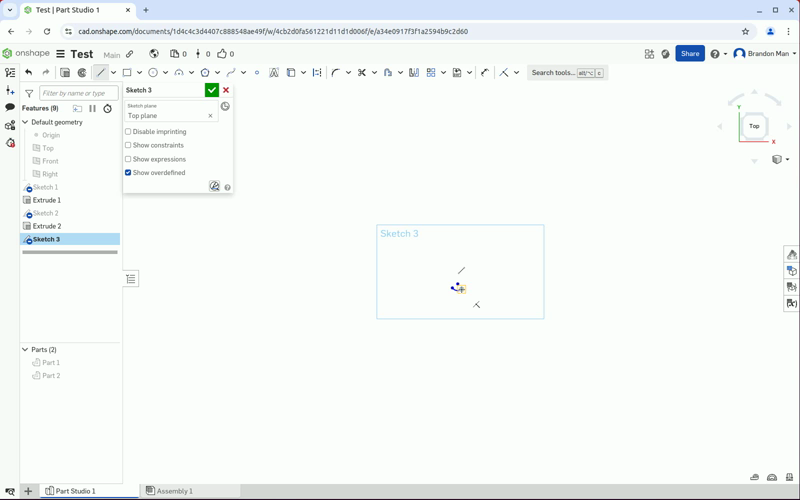
scroll(-6)
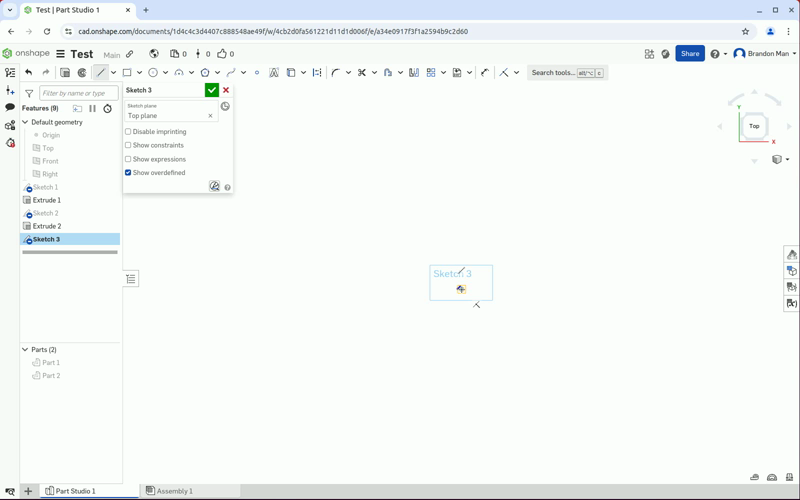
mouse_move(492, 289)
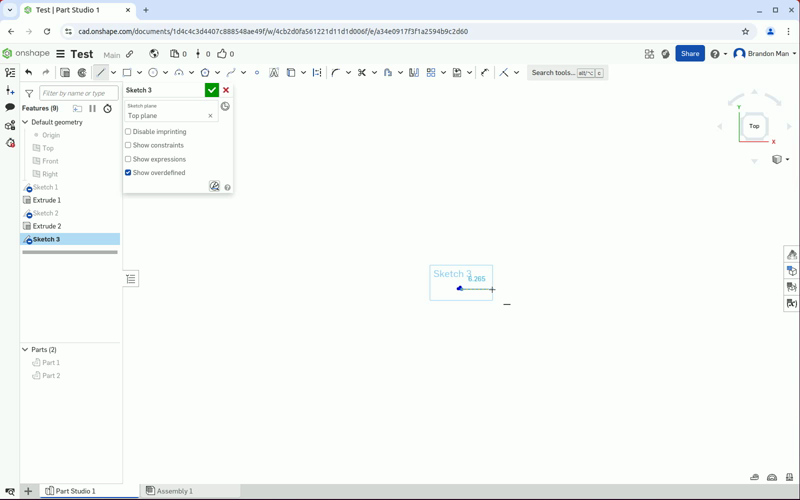
key_down(shift)
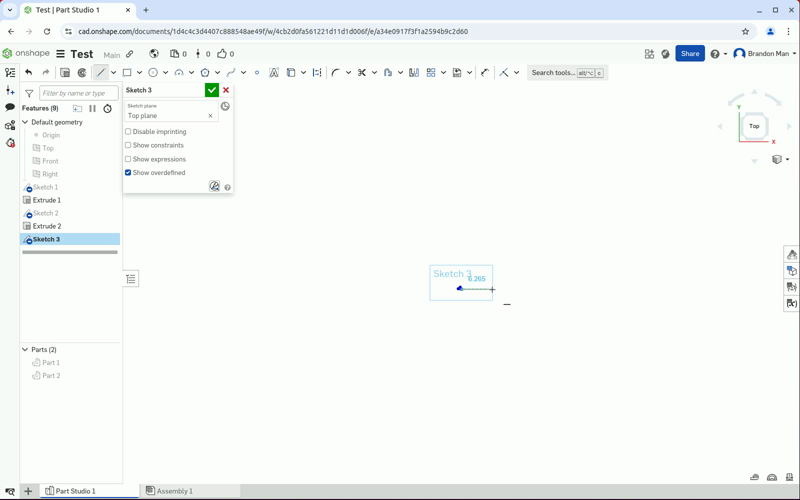
mouse_move(458, 288)
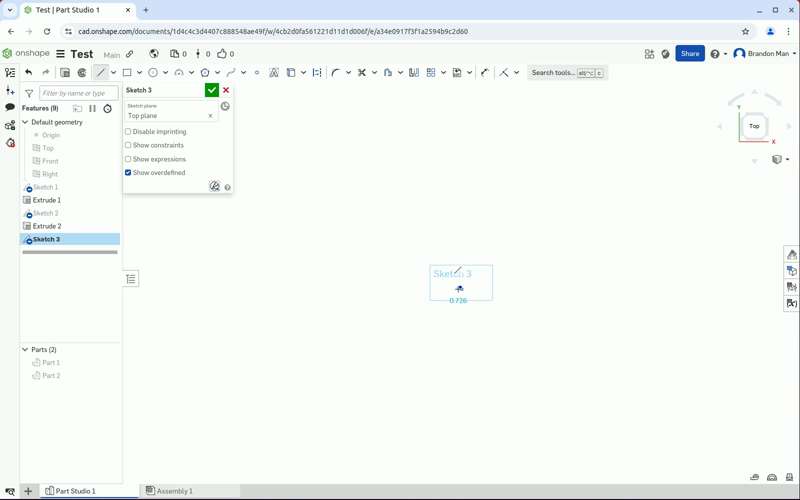
scroll(6)
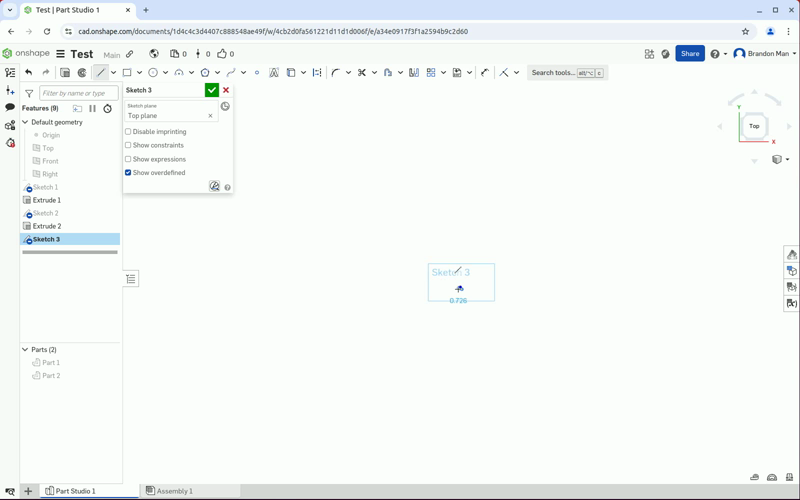
scroll(6)
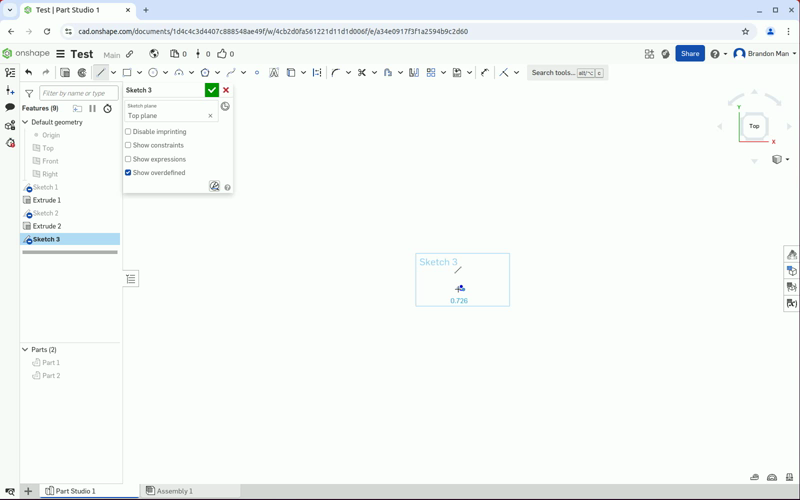
scroll(6)
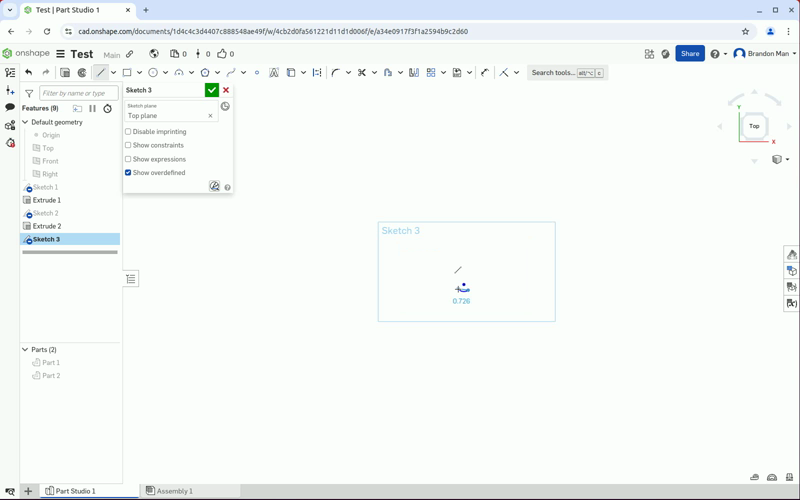
scroll(6)
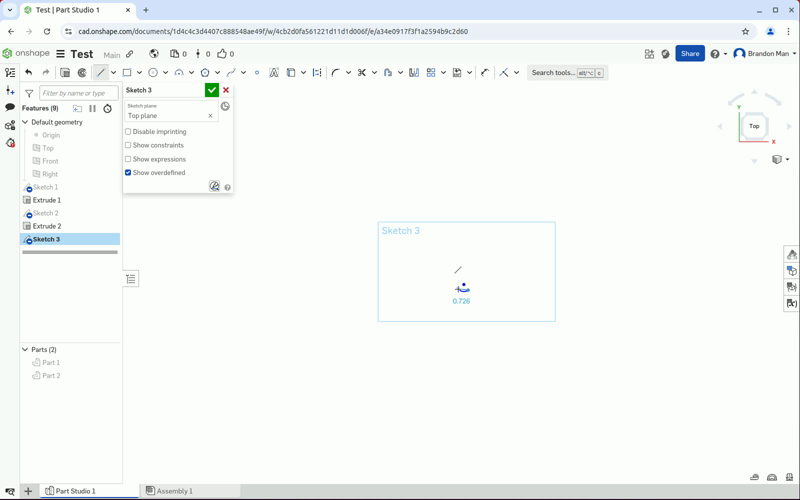
scroll(6)
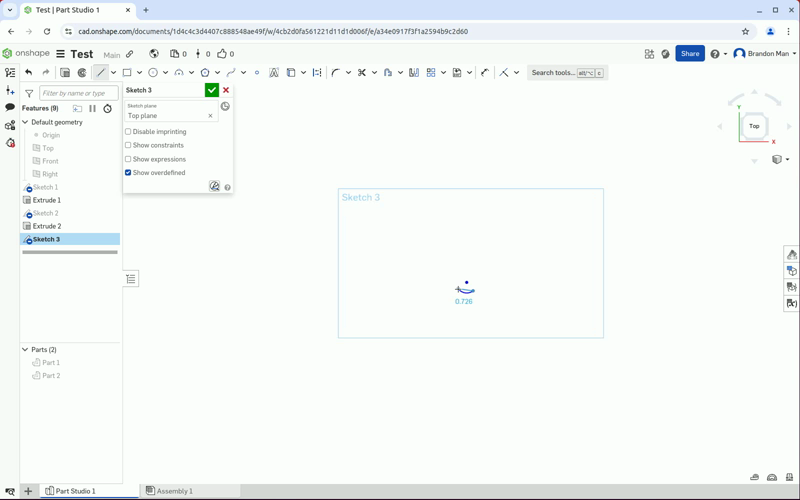
scroll(6)
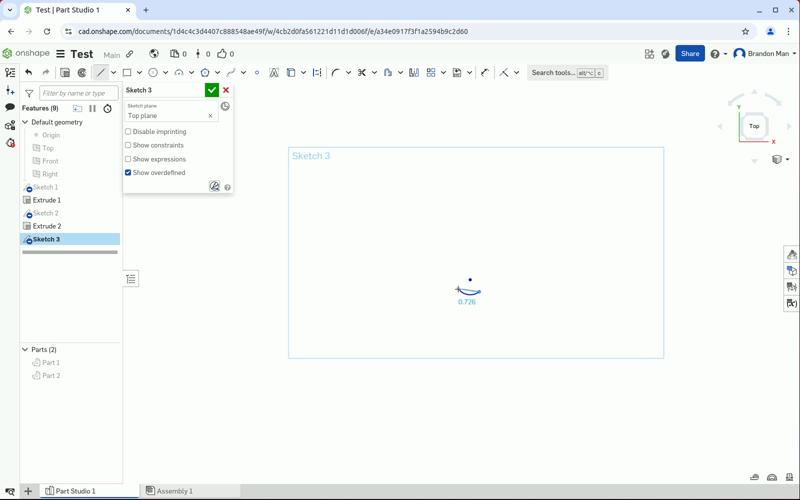
scroll(6)
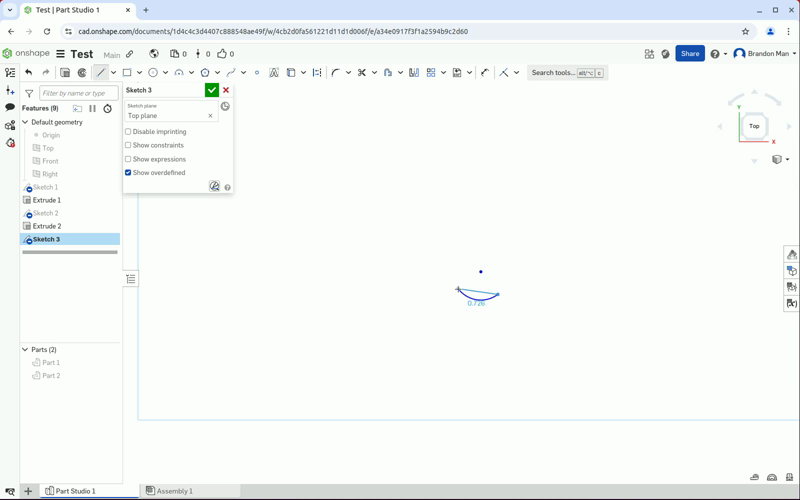
key_up(shift)
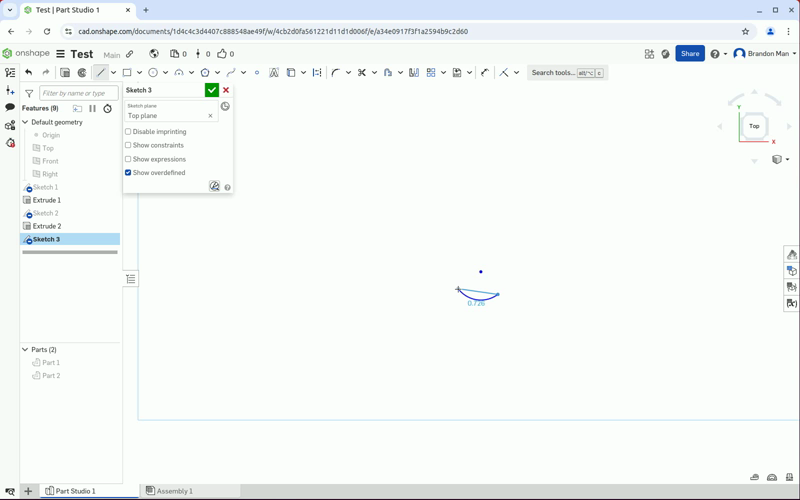
click(458, 288)
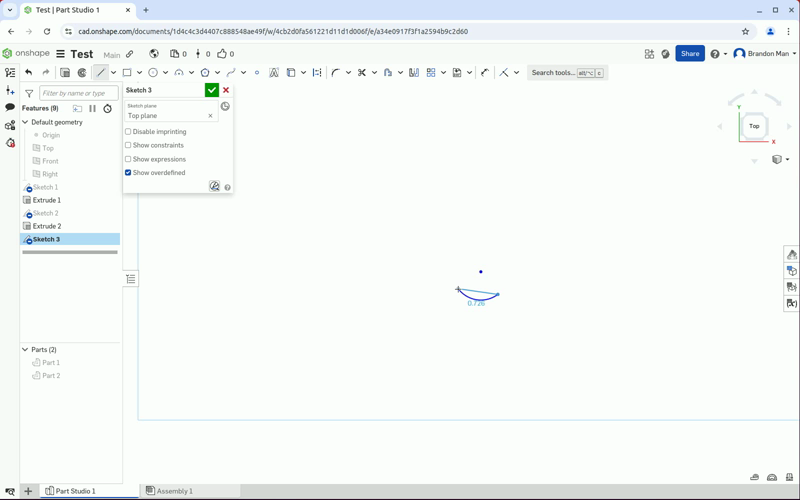
scroll(-6)
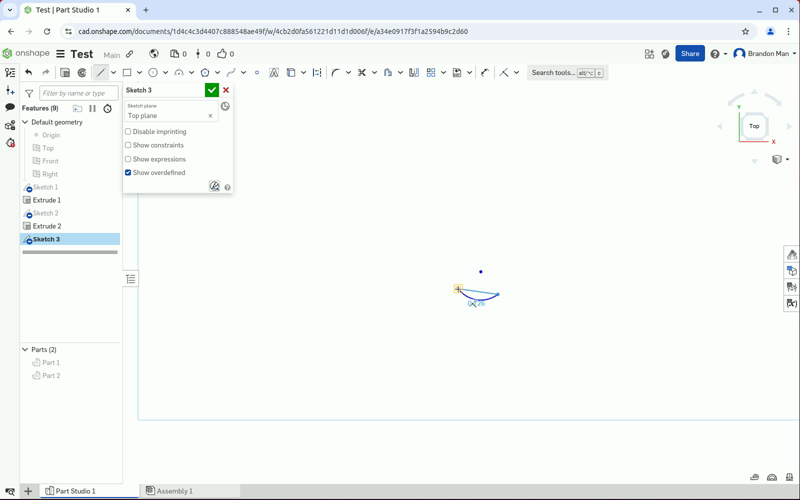
scroll(-6)
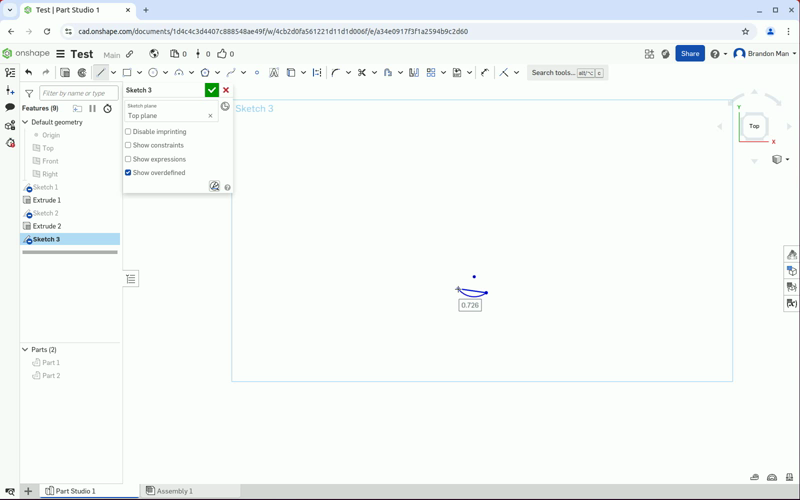
scroll(-6)
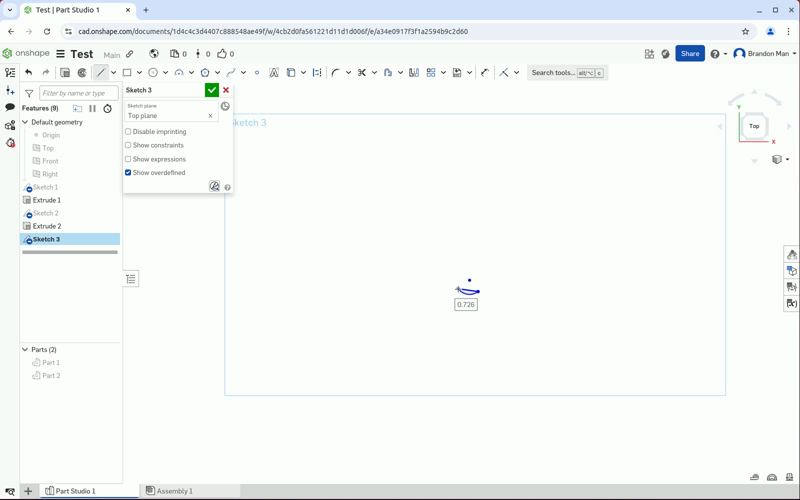
scroll(-6)
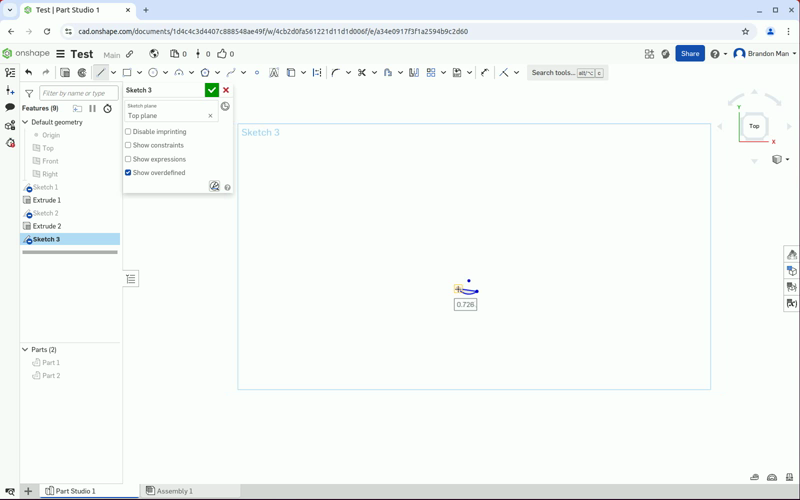
scroll(-6)
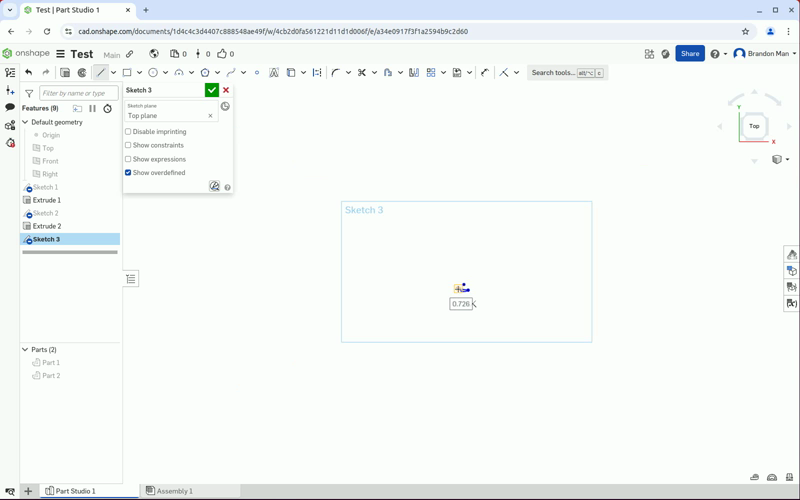
scroll(-6)
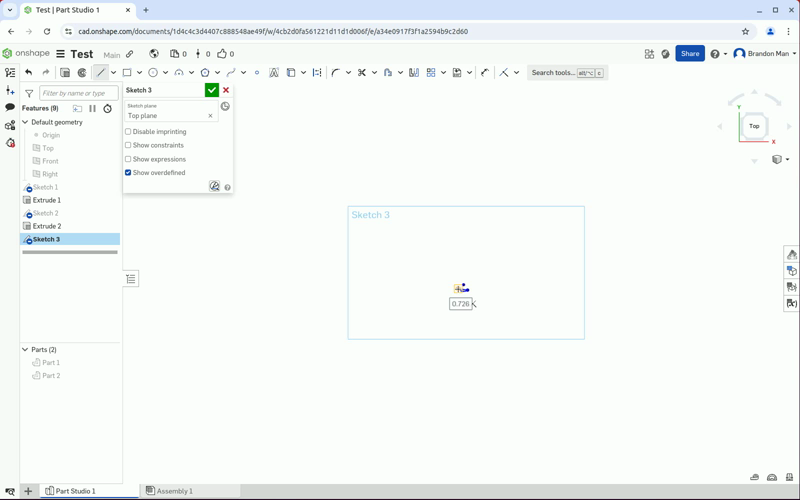
scroll(-6)
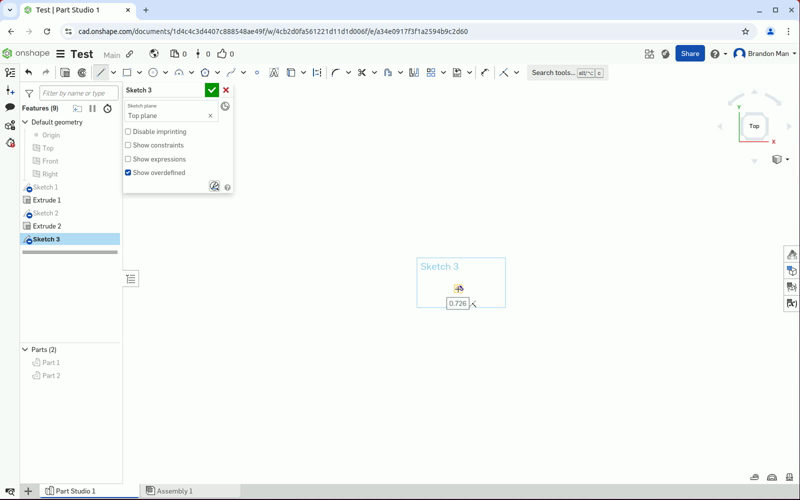
key(esc)
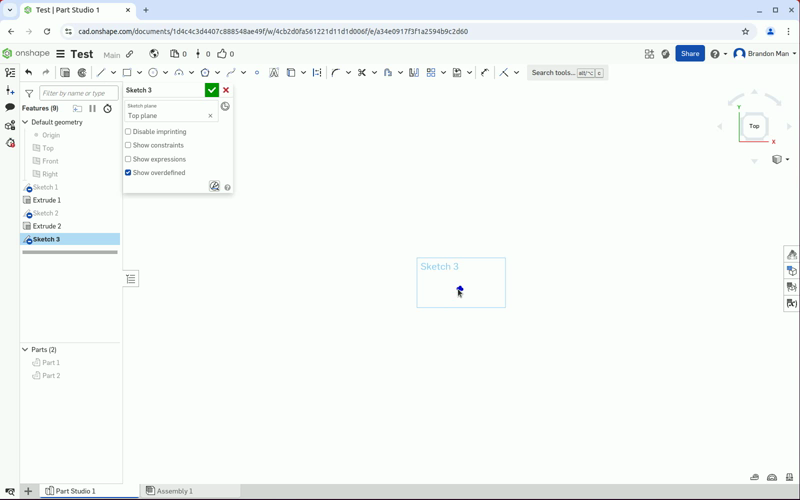
mouse_move(460, 289)
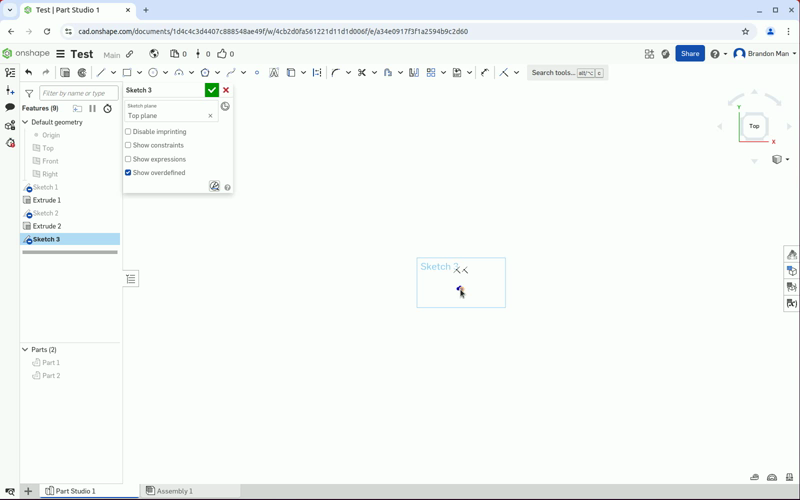
scroll(6)
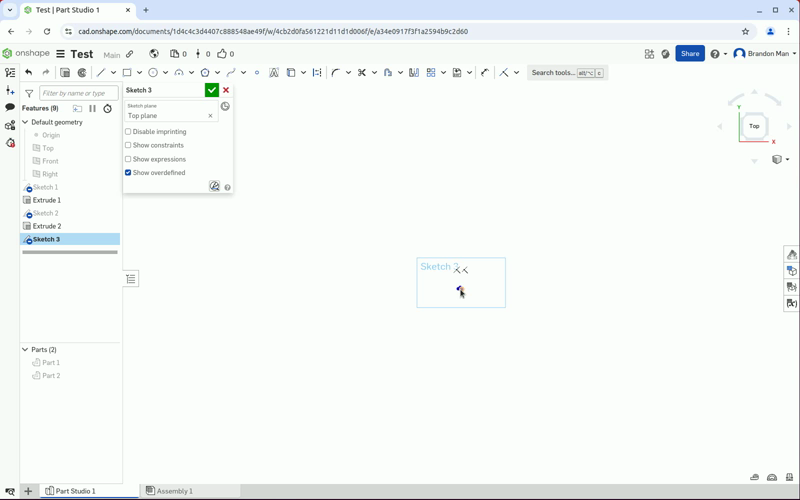
scroll(6)
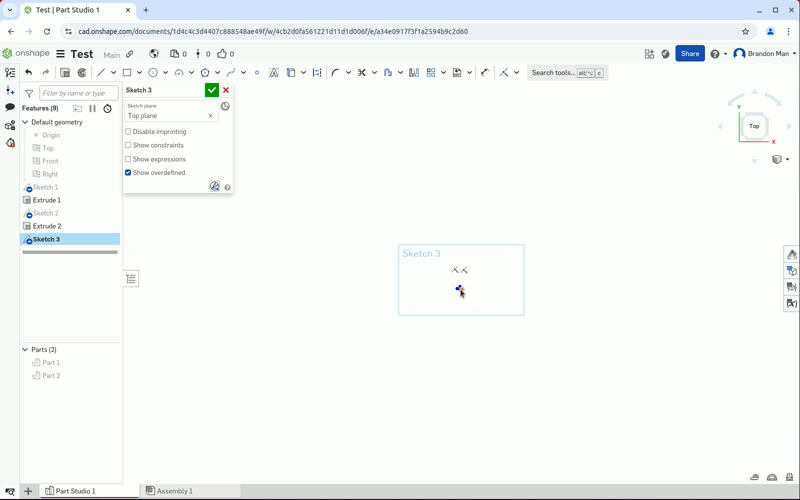
scroll(6)
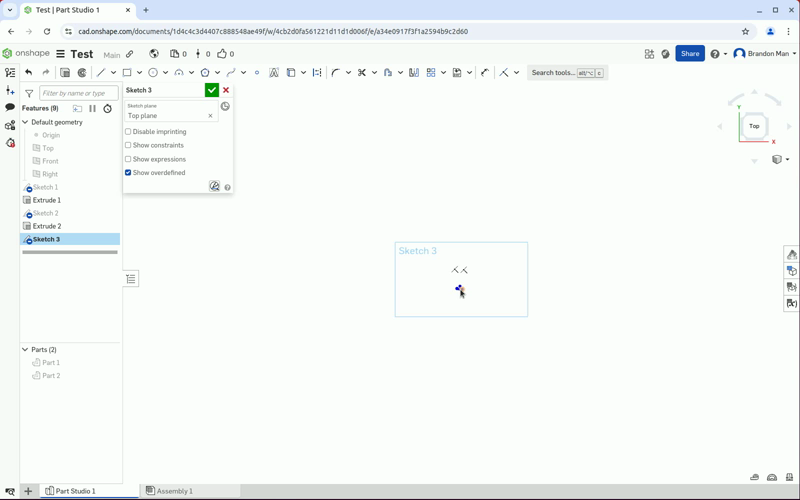
scroll(6)
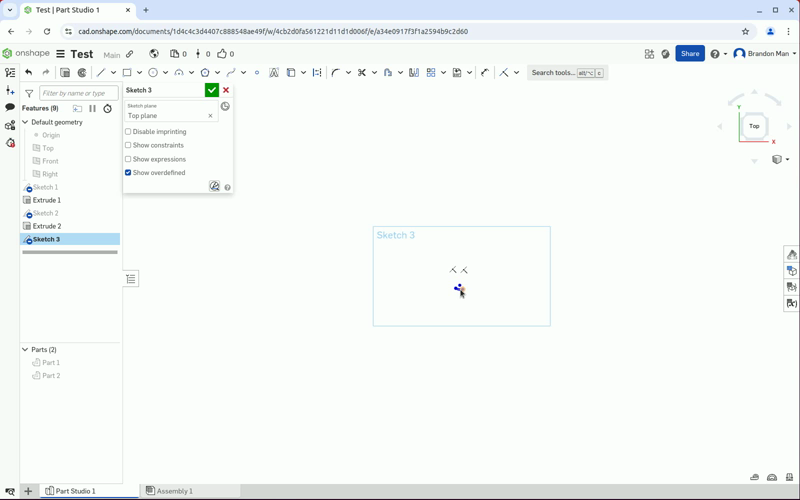
scroll(6)
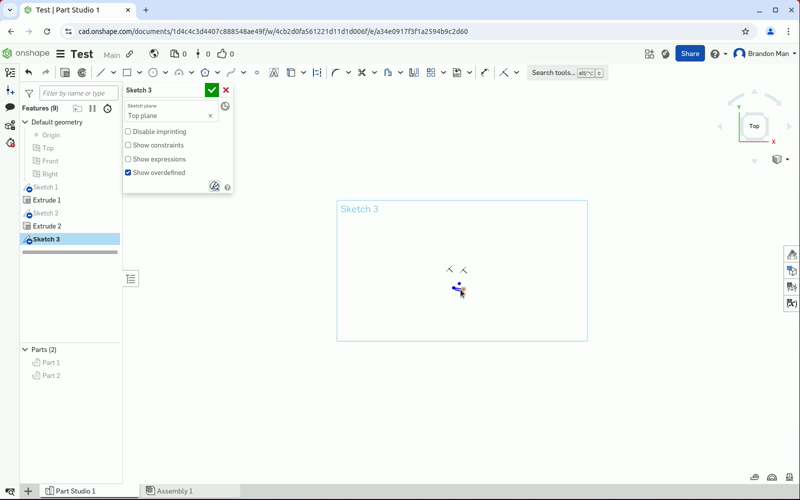
scroll(6)
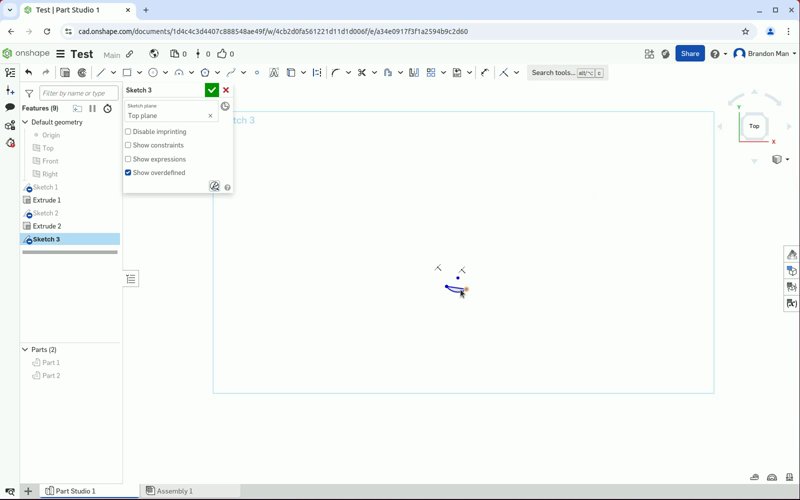
scroll(6)
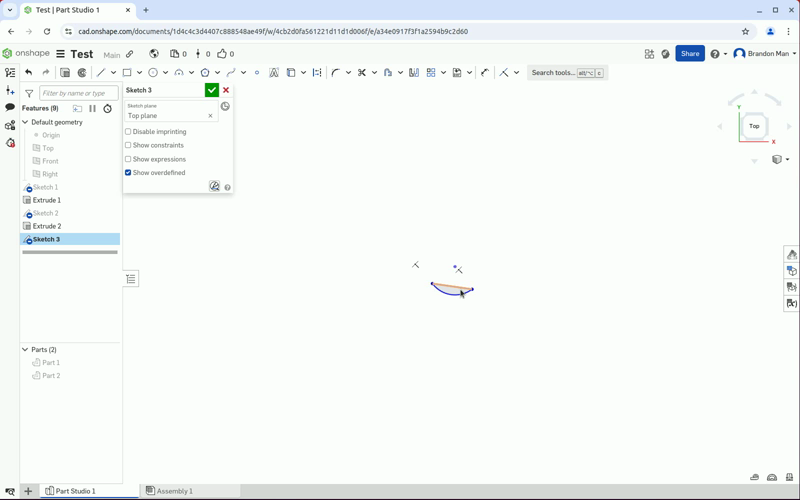
click(460, 289)
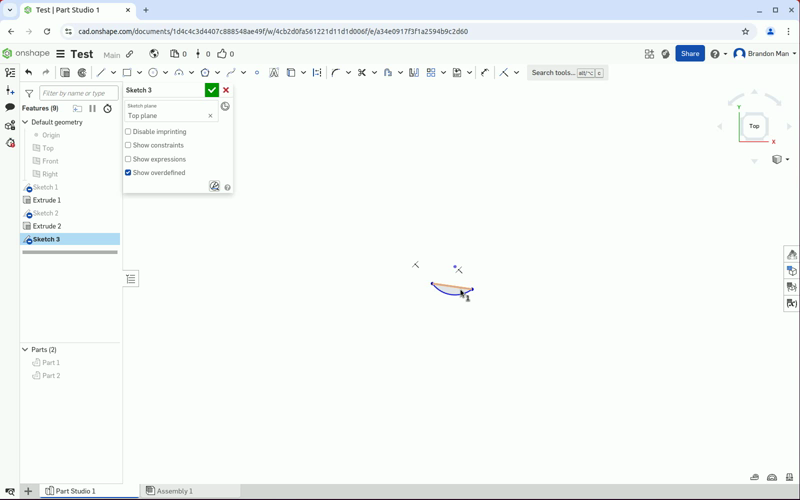
scroll(-6)
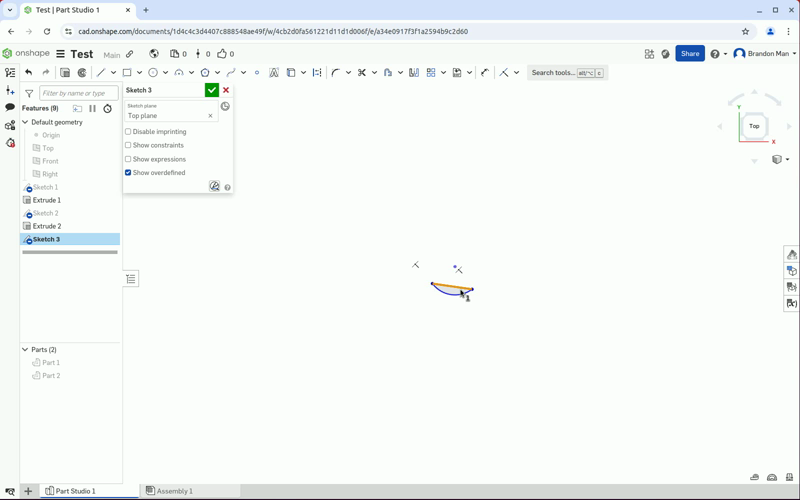
scroll(-6)
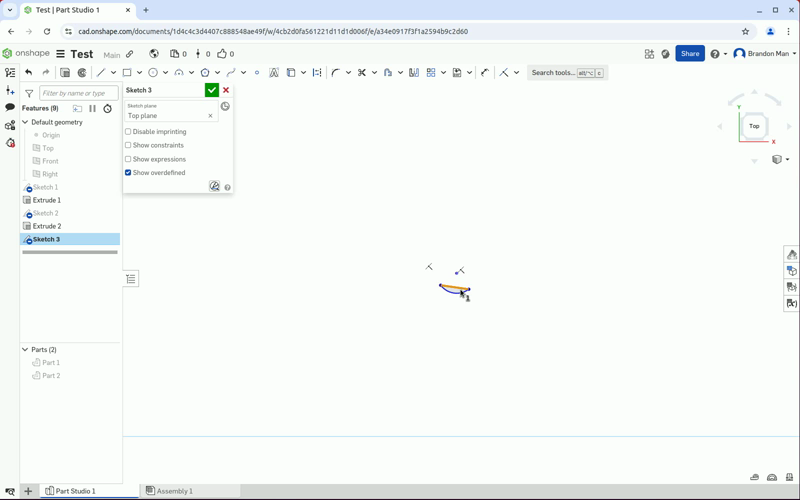
scroll(-6)
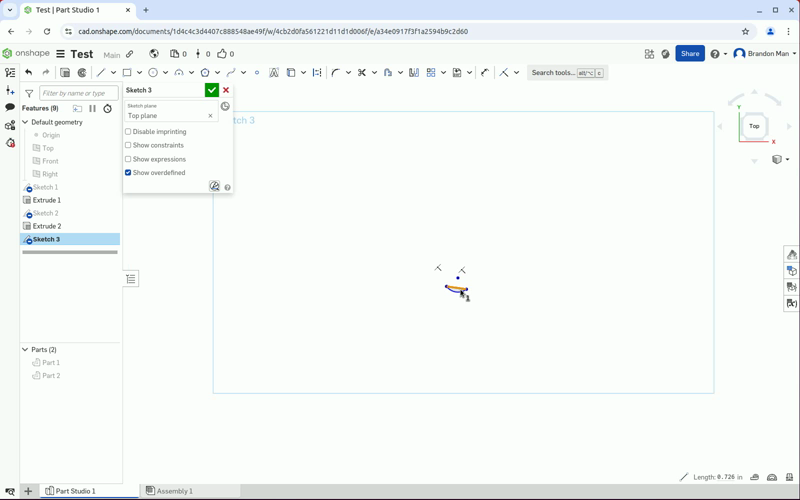
scroll(-6)
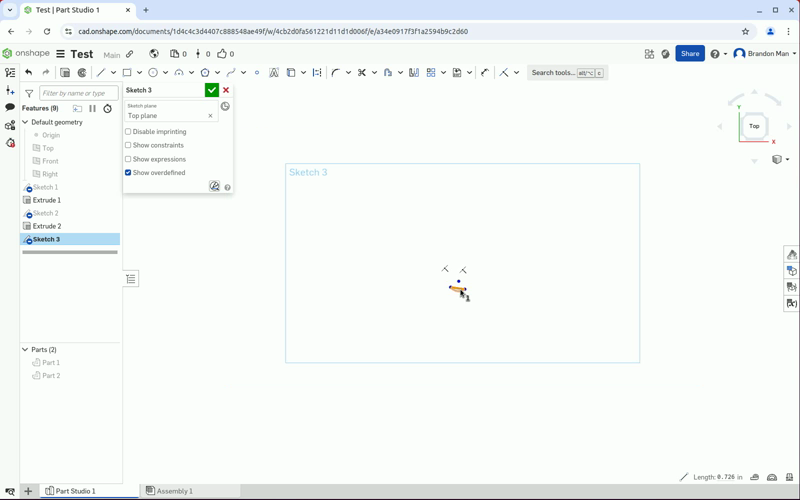
scroll(-6)
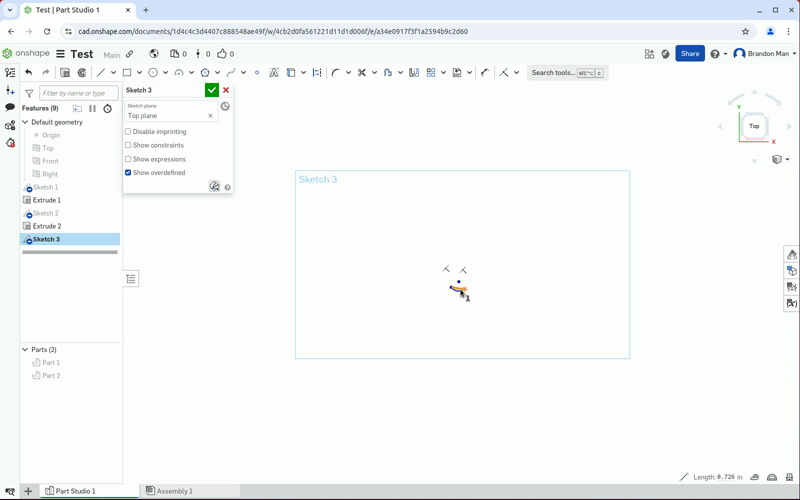
scroll(-6)
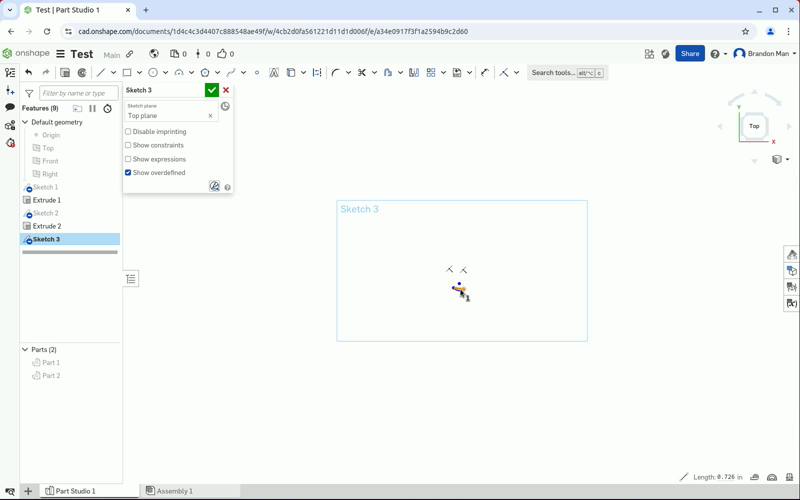
scroll(-6)
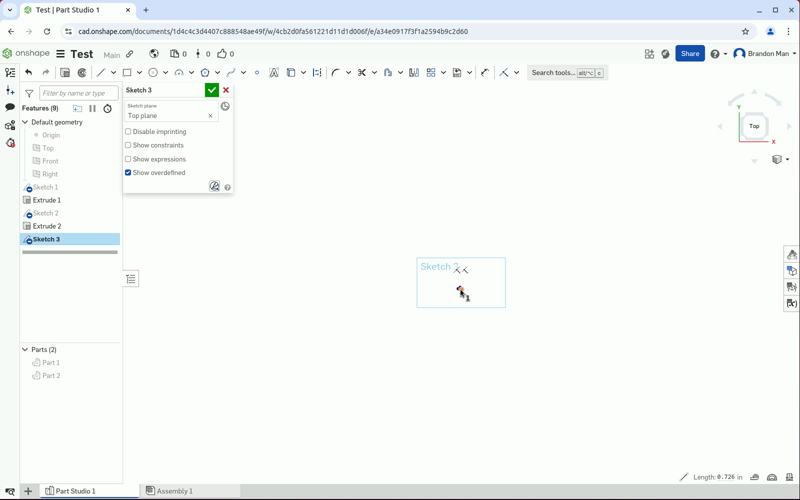
mouse_move(73, 352)
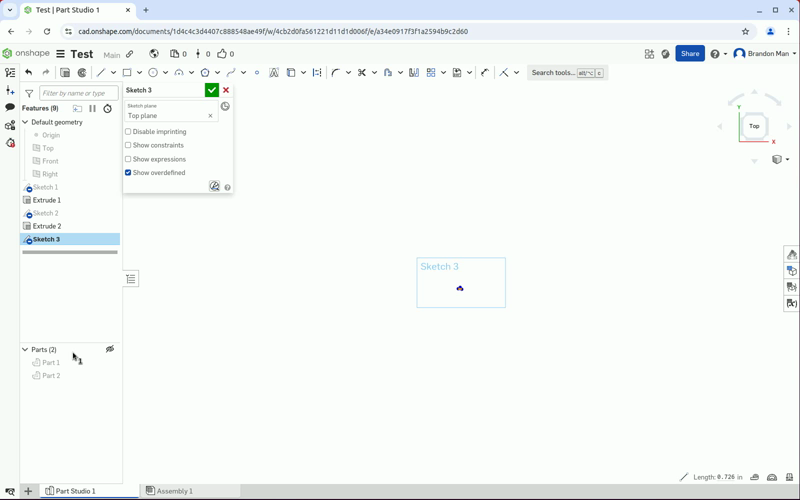
key(shift+y)
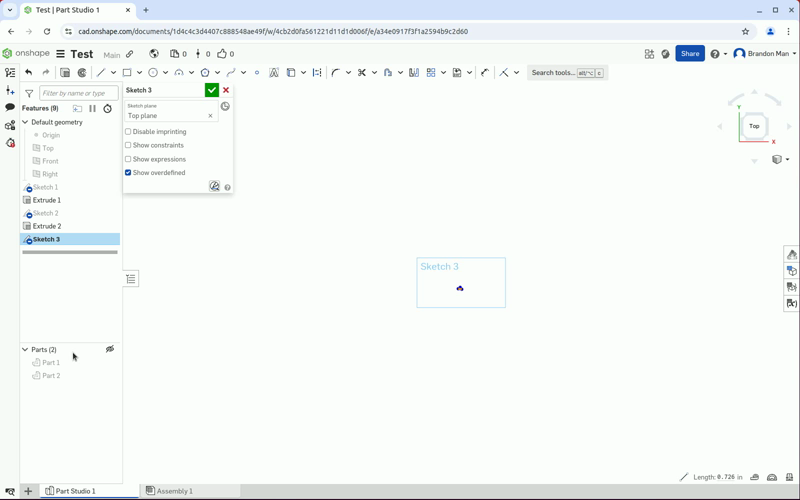
key(shift+e)
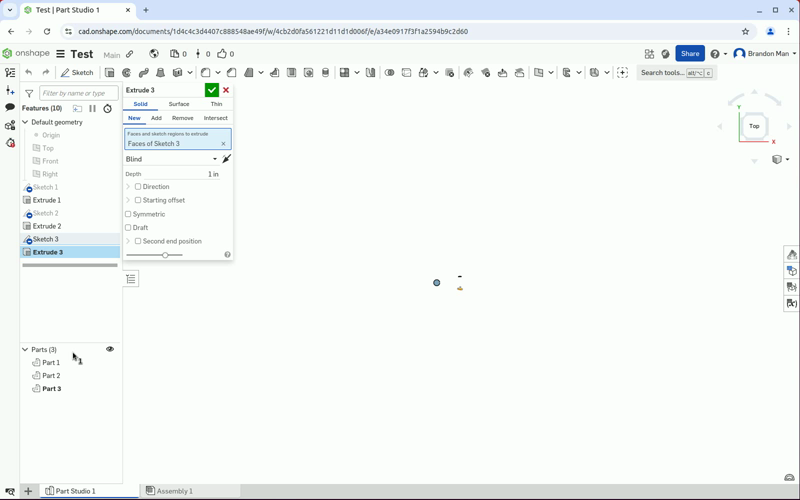
mouse_move(143, 106)
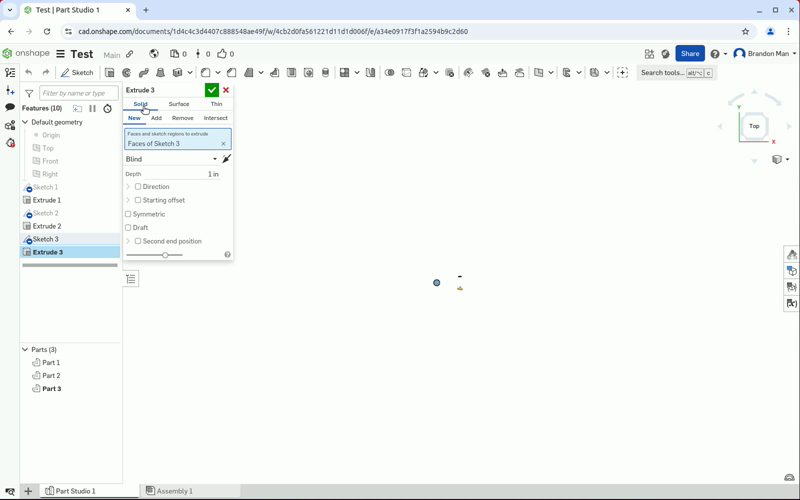
click(143, 106)
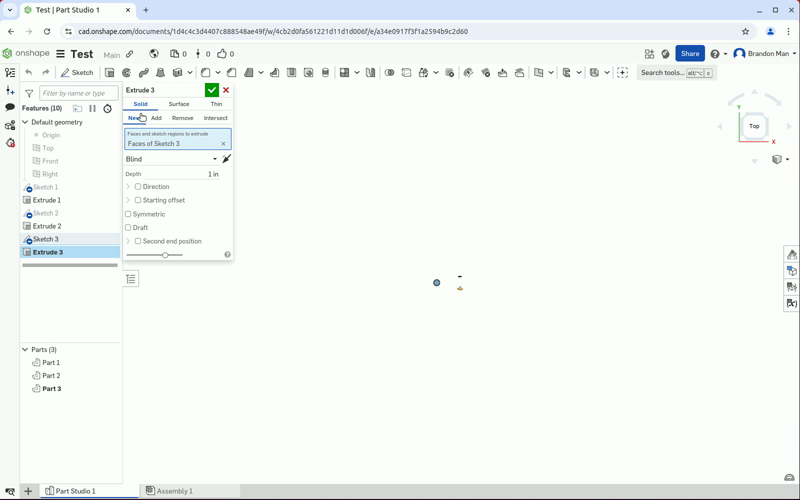
mouse_move(137, 120)
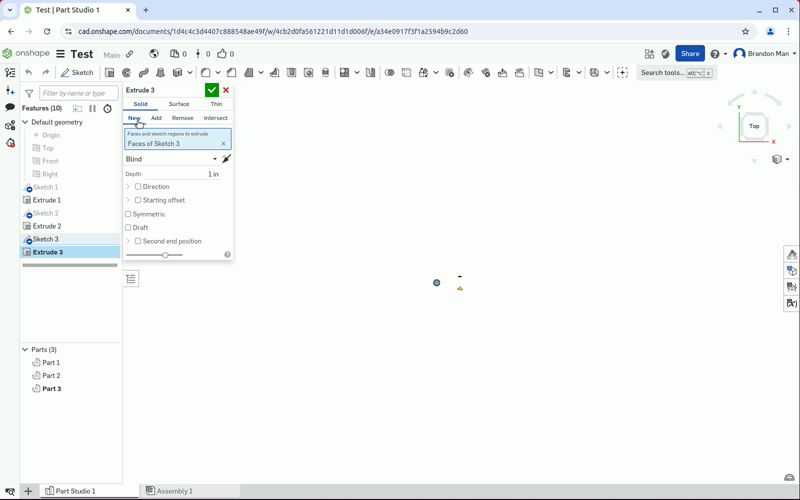
click(137, 120)
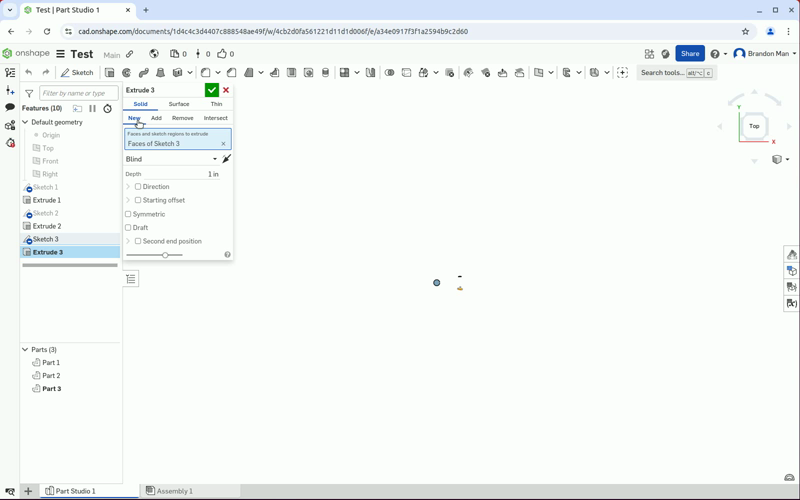
key(tab, 4)
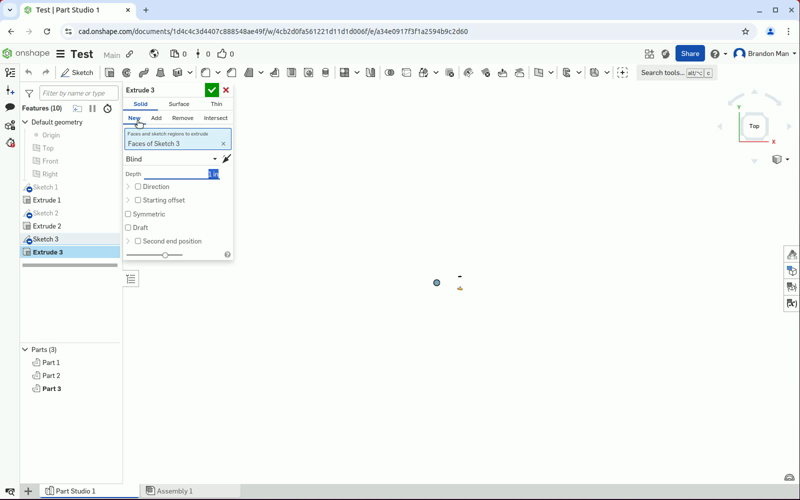
text(3.129)
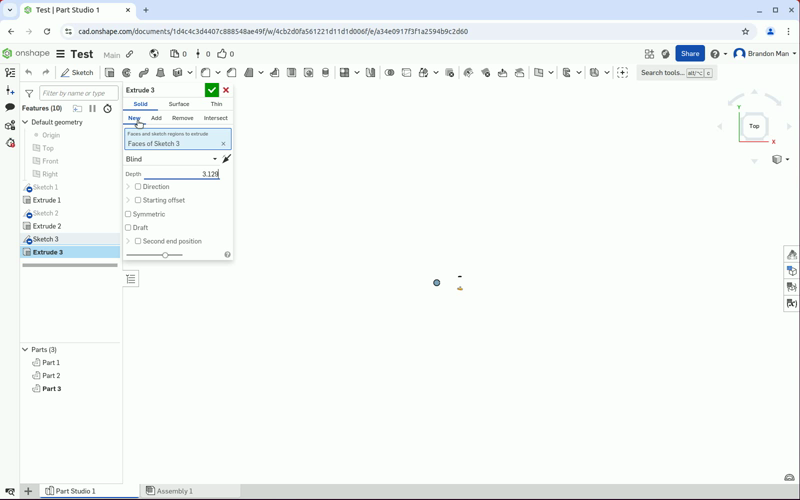
key(tab, 3)
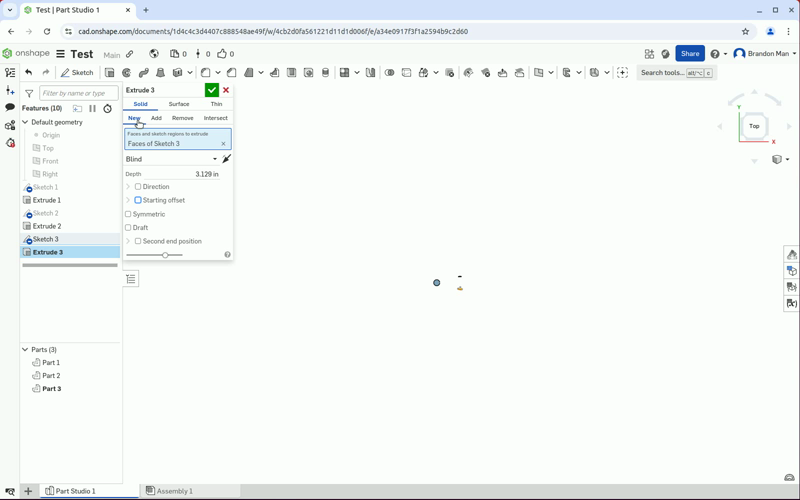
key(tab, 2)
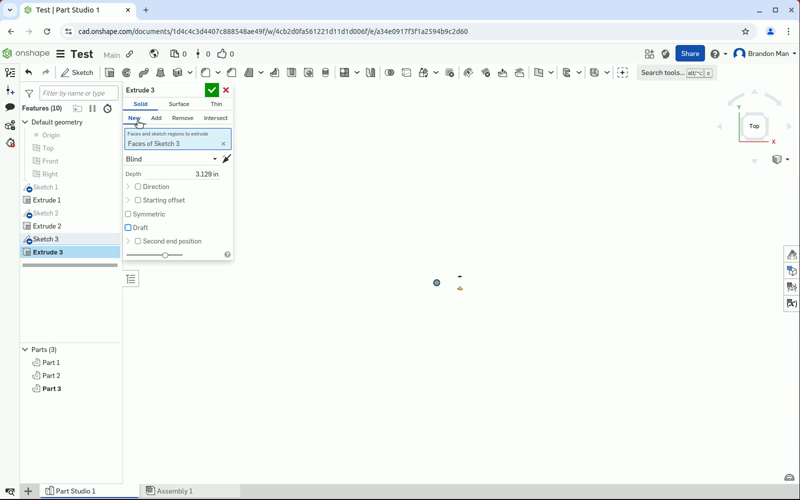
key(space)
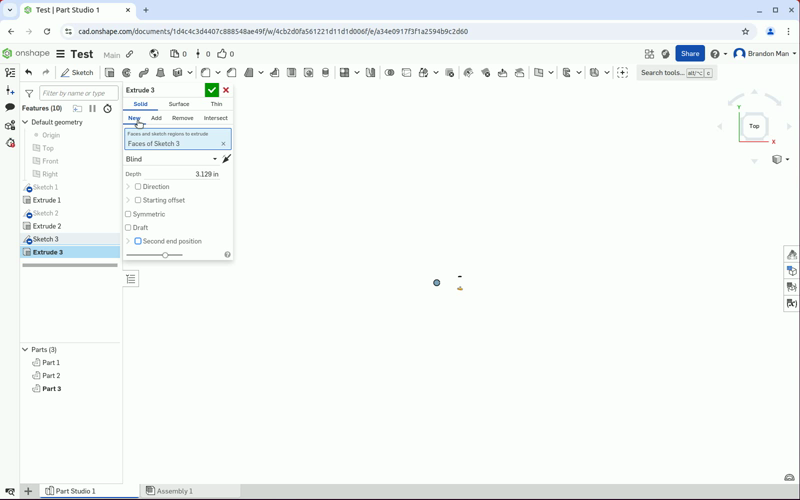
key(tab, 3)
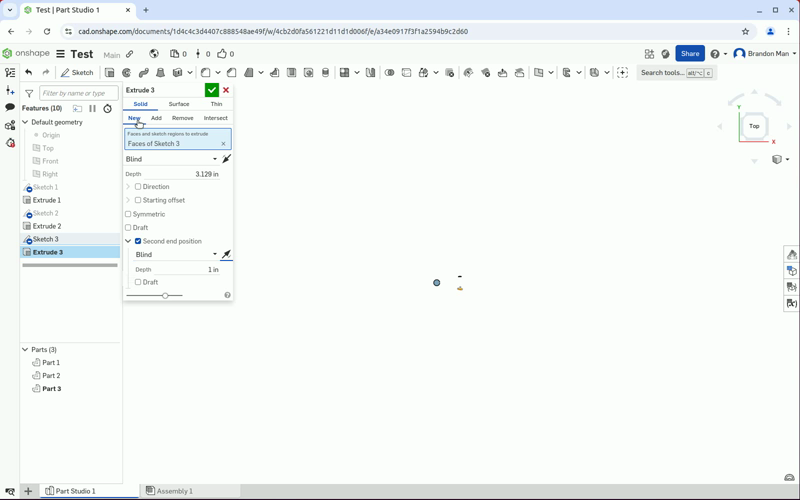
text(3.129)
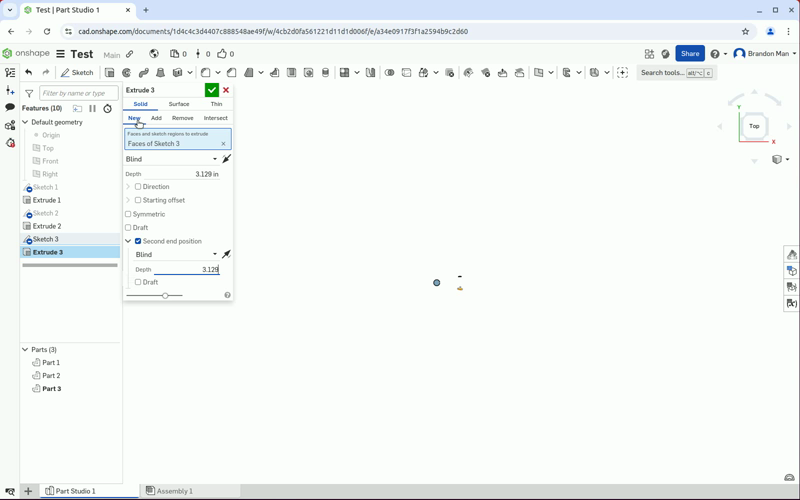
key(enter)
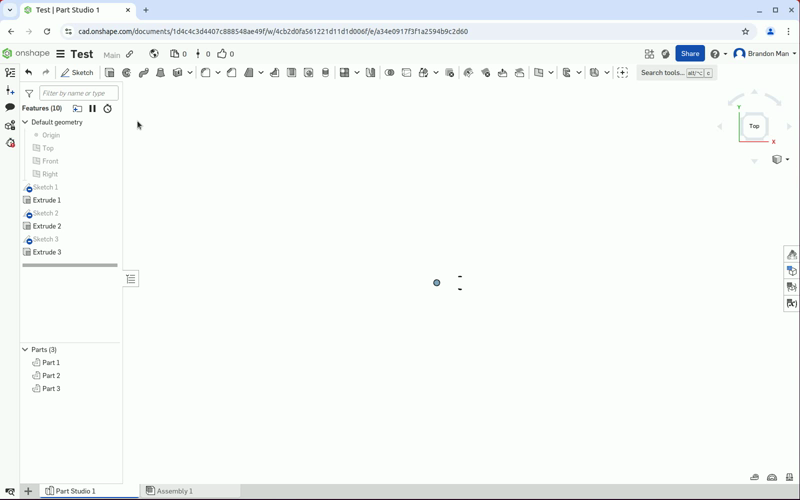
key(shift+h)
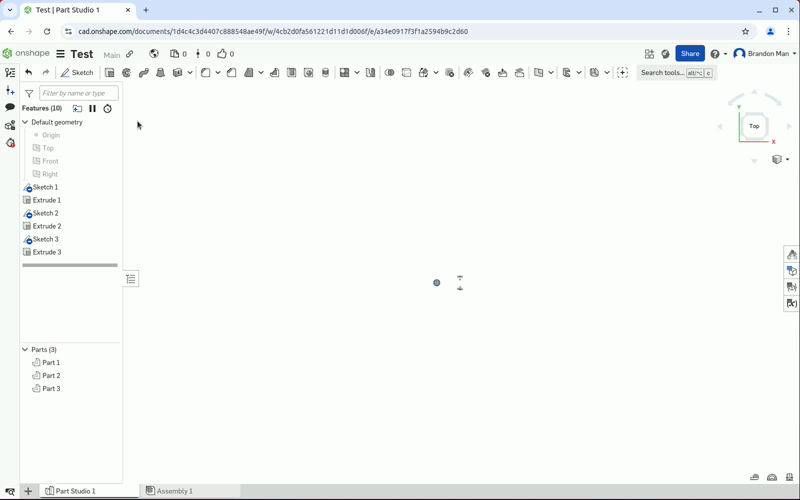
key(shift+h)
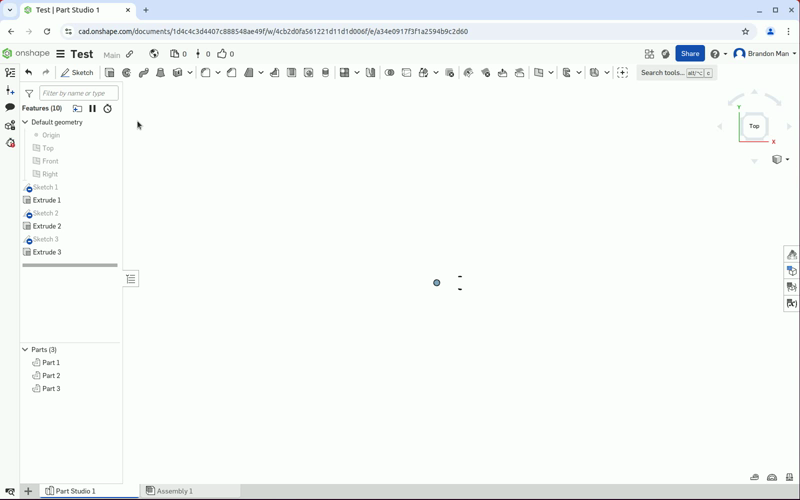
mouse_move(73, 189)
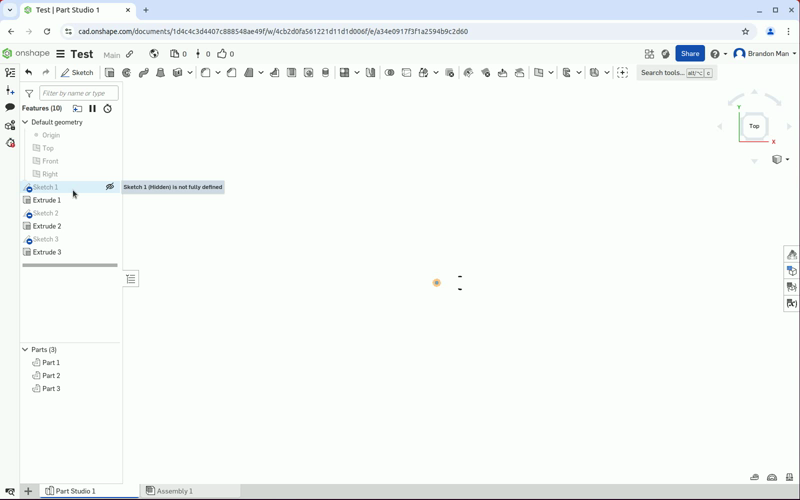
click(73, 189)
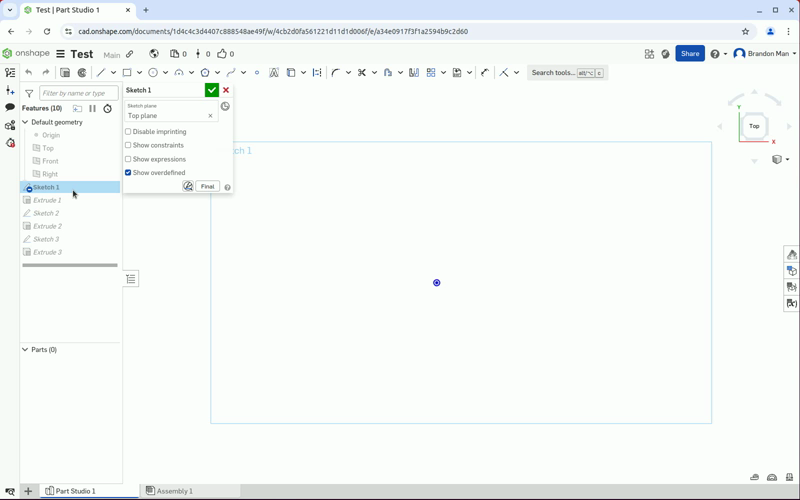
mouse_move(229, 92)
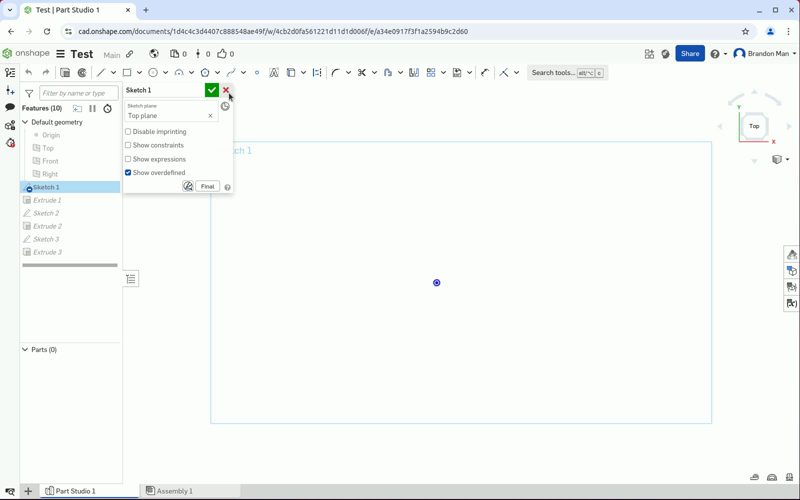
click(229, 92)
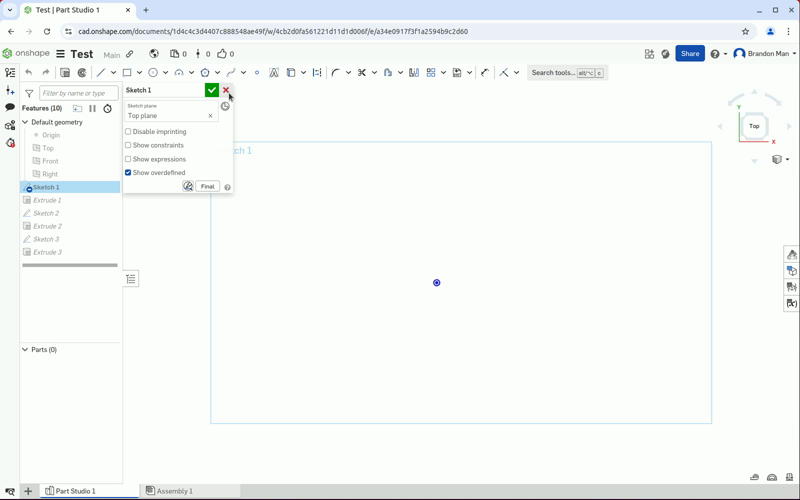
key(shift+s)
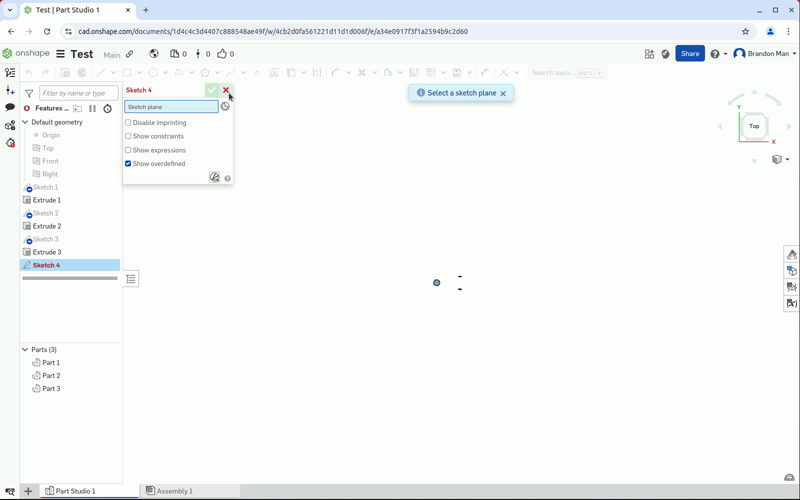
mouse_move(73, 150)
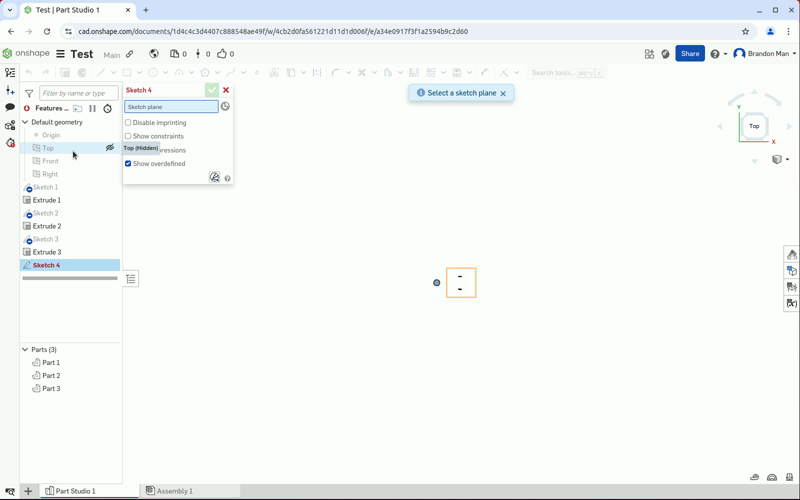
click(73, 150)
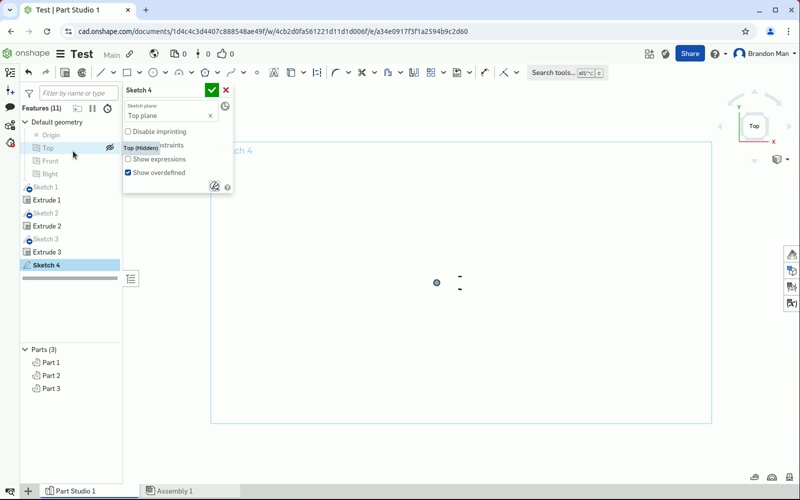
mouse_move(73, 352)
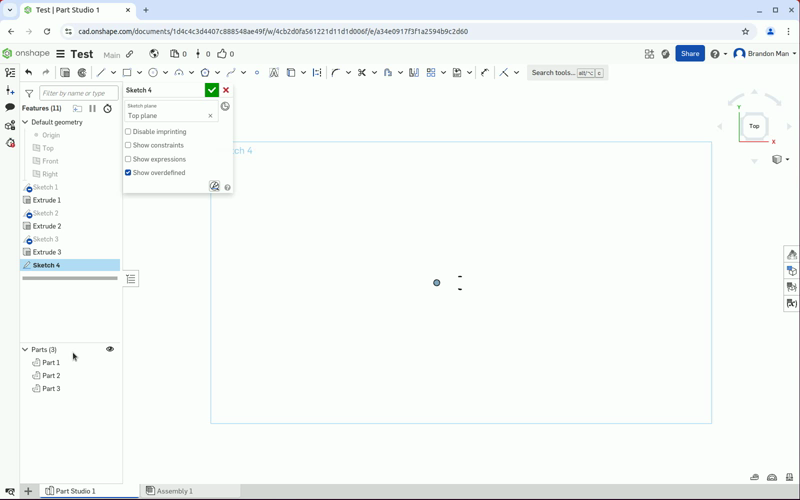
key(y)
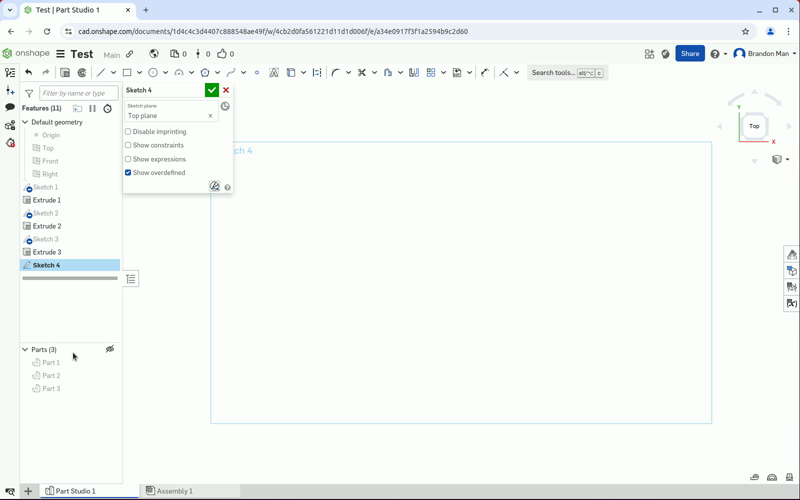
key(l)
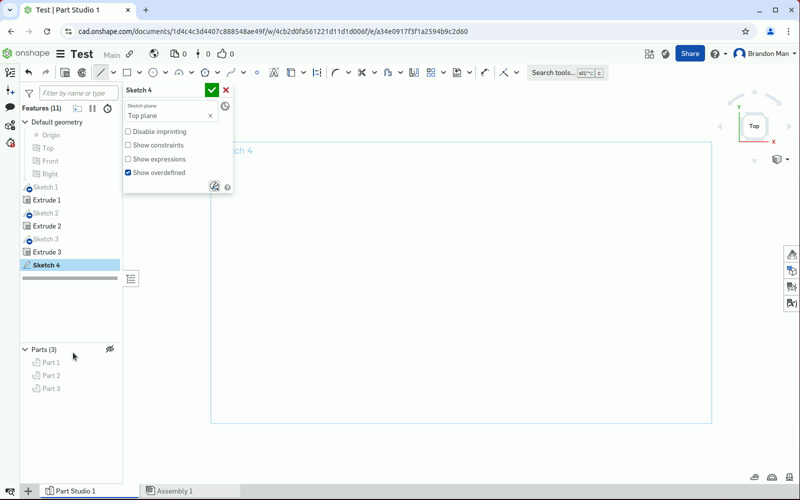
key_down(shift)
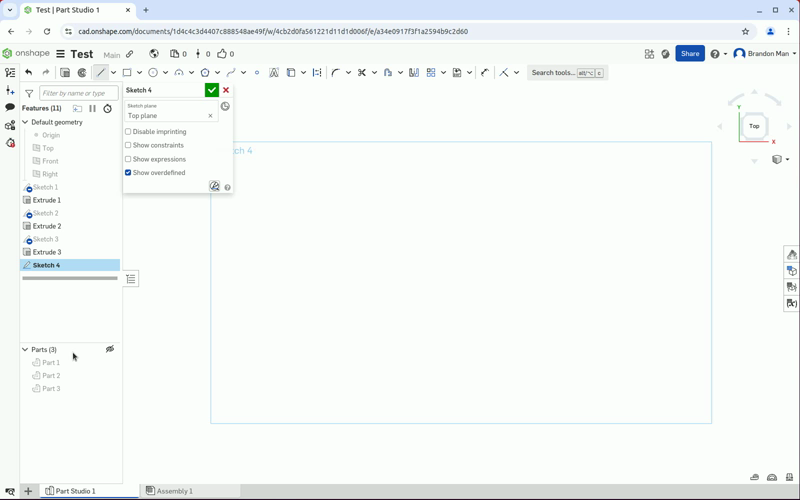
mouse_move(436, 285)
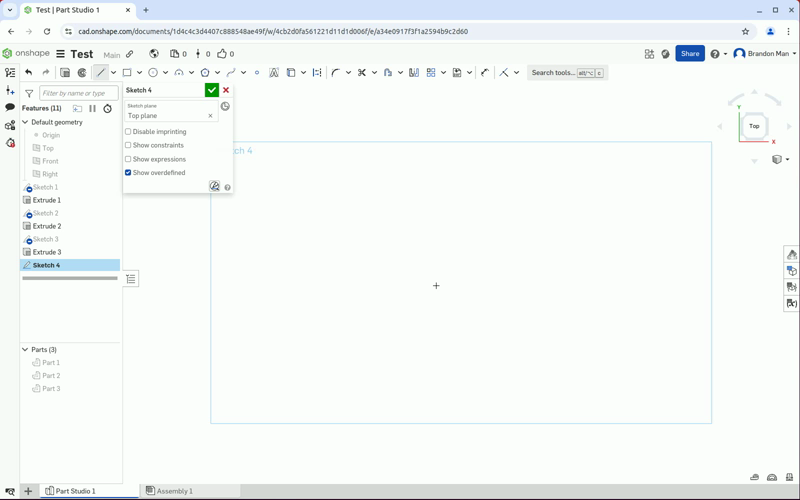
click(436, 285)
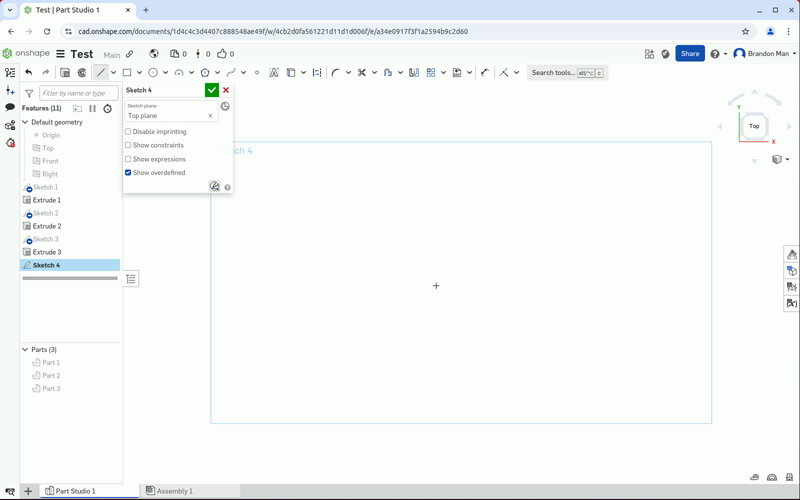
key_up(shift)
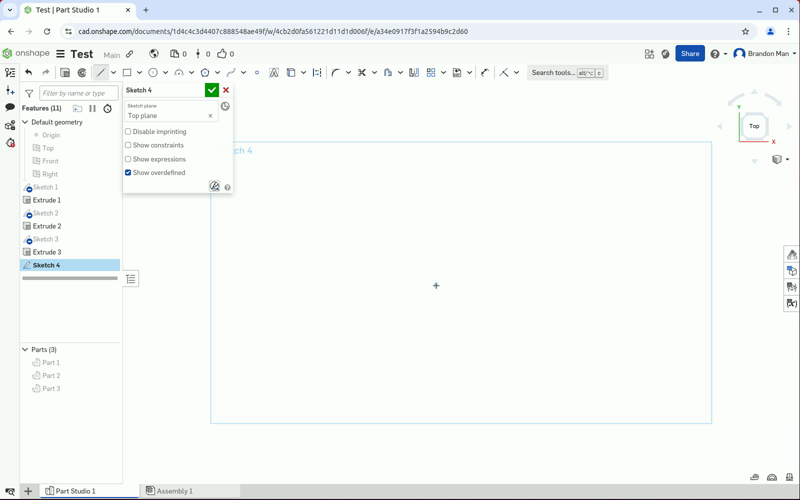
key_down(shift)
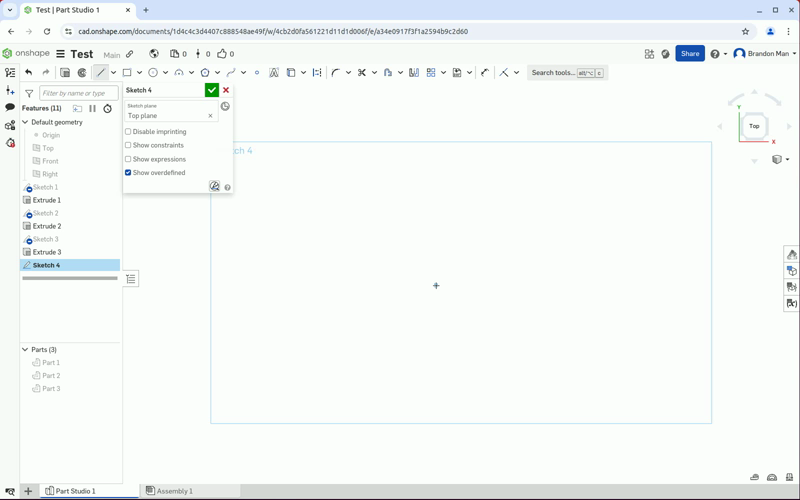
mouse_move(466, 285)
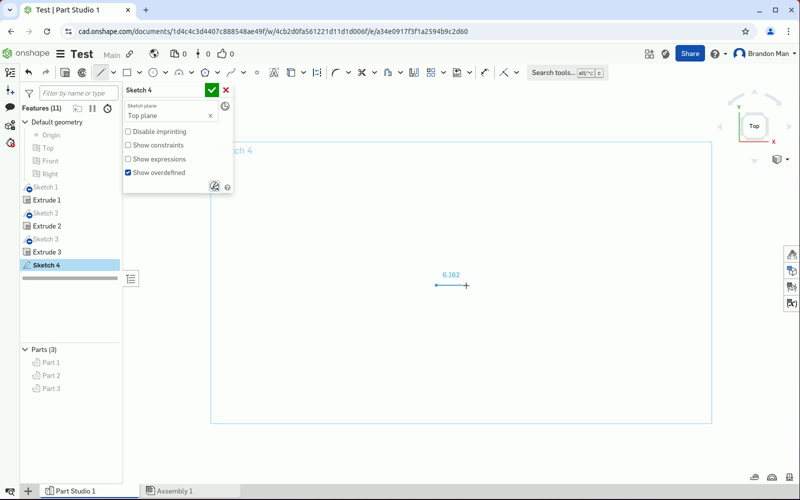
mouse_move(460, 289)
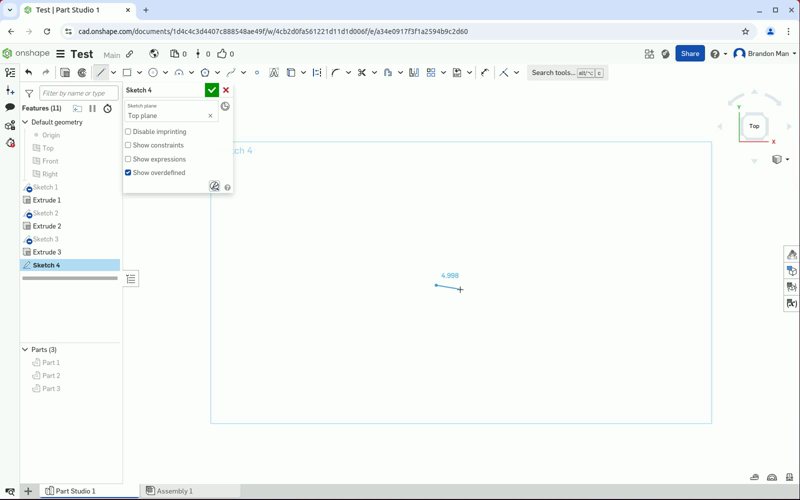
click(460, 289)
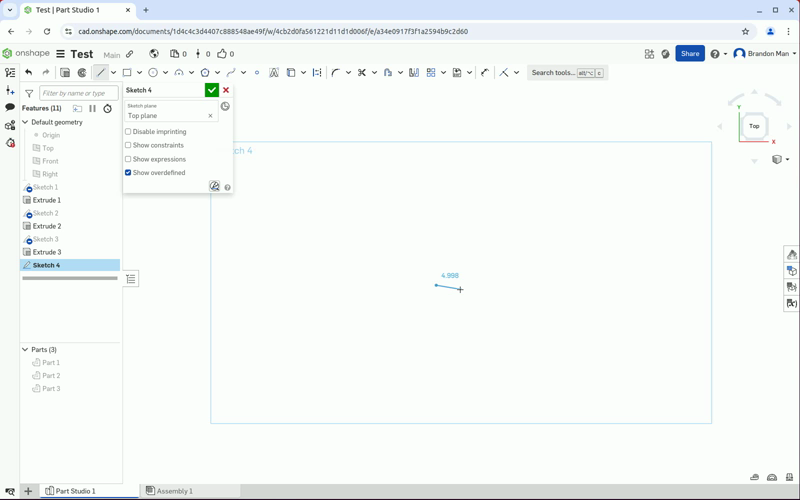
key_up(shift)
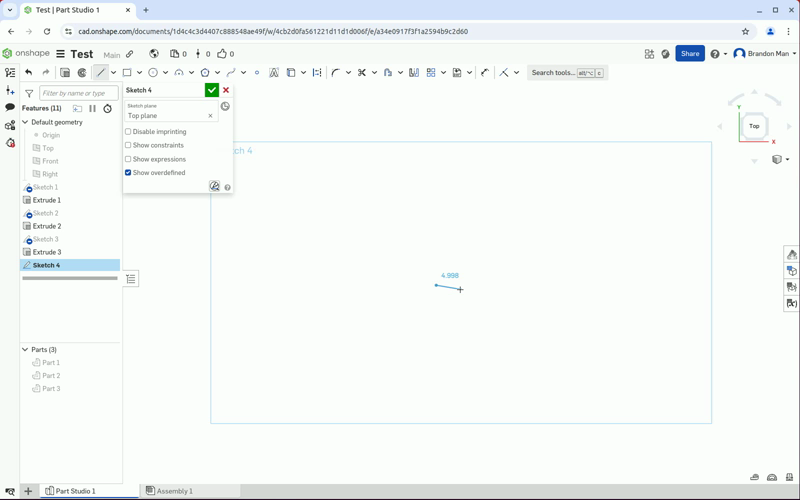
key(esc)
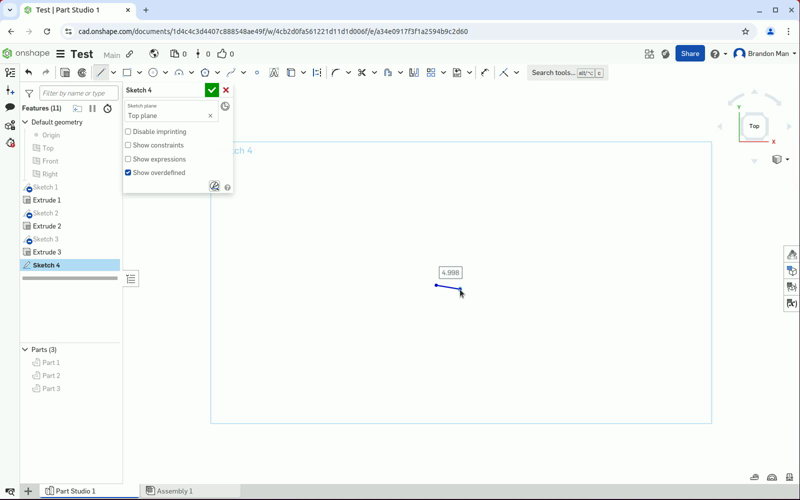
key(a)
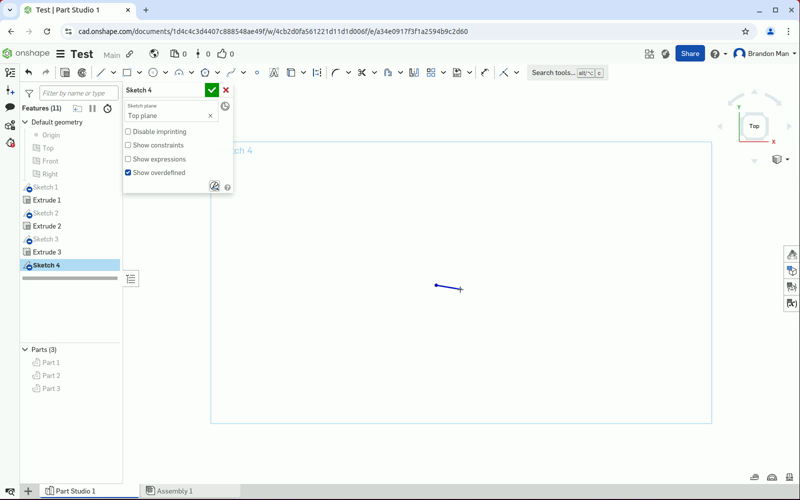
mouse_move(460, 289)
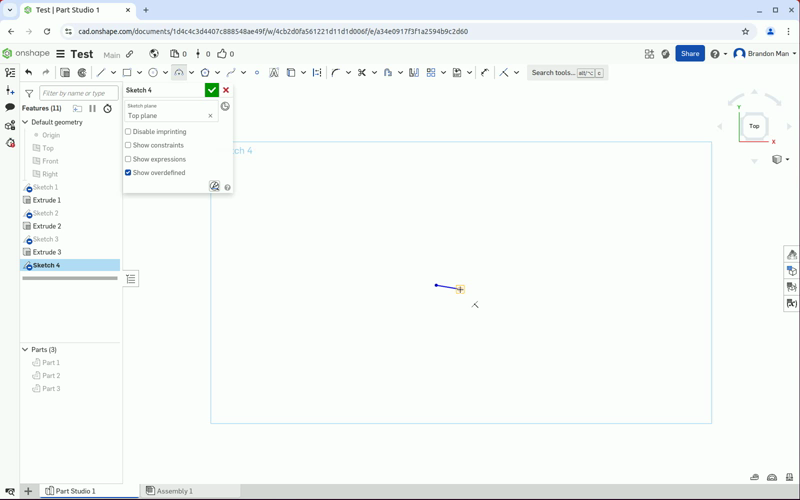
click(460, 289)
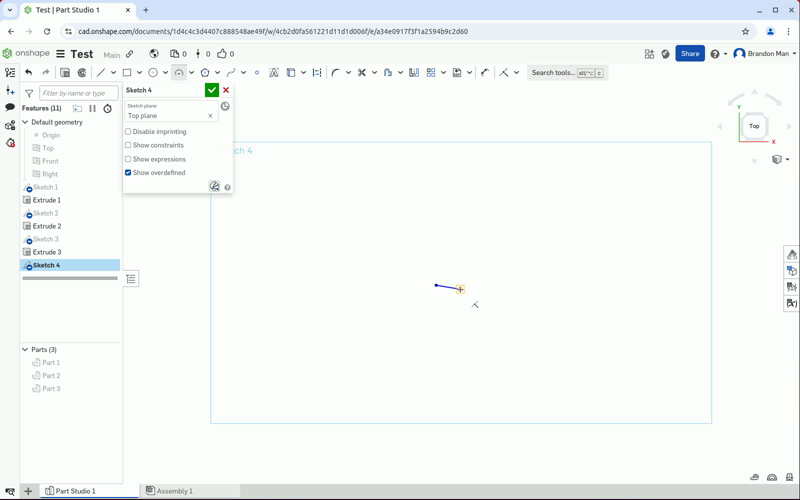
key_down(shift)
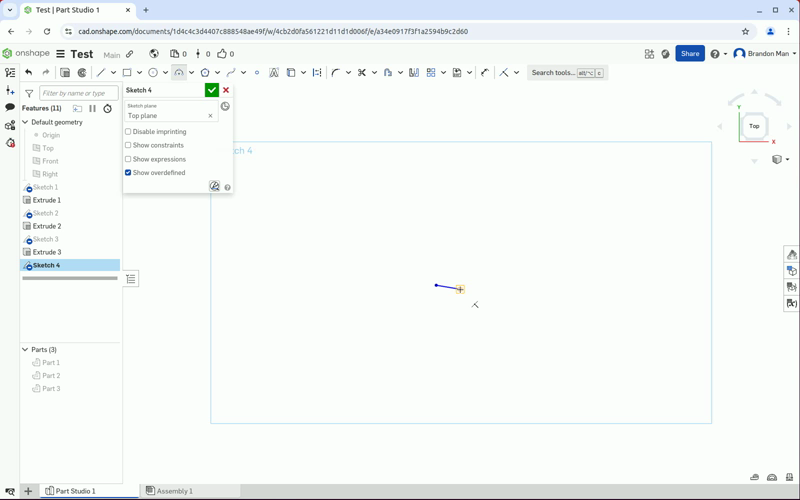
mouse_move(460, 276)
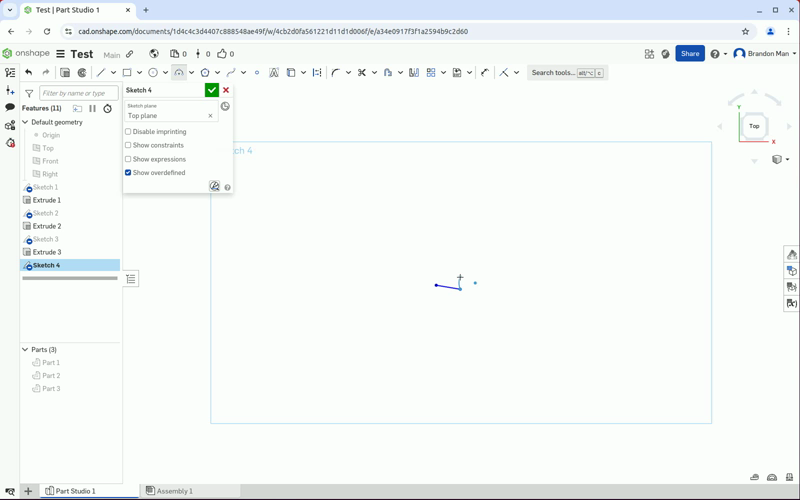
click(460, 276)
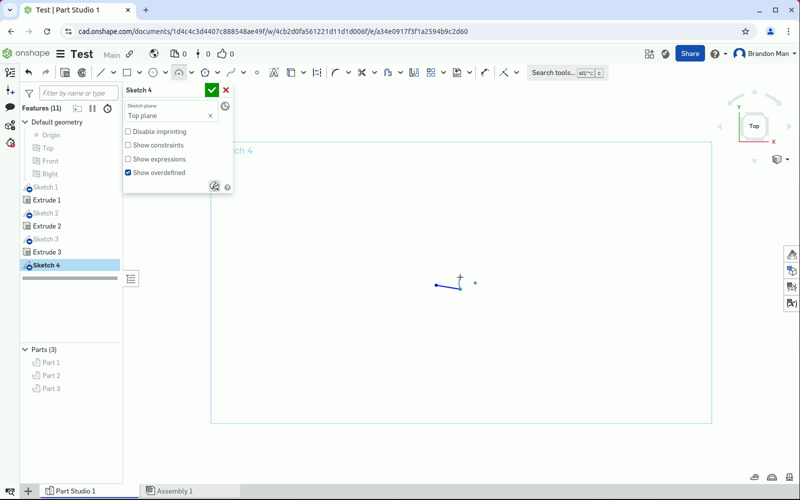
mouse_move(456, 282)
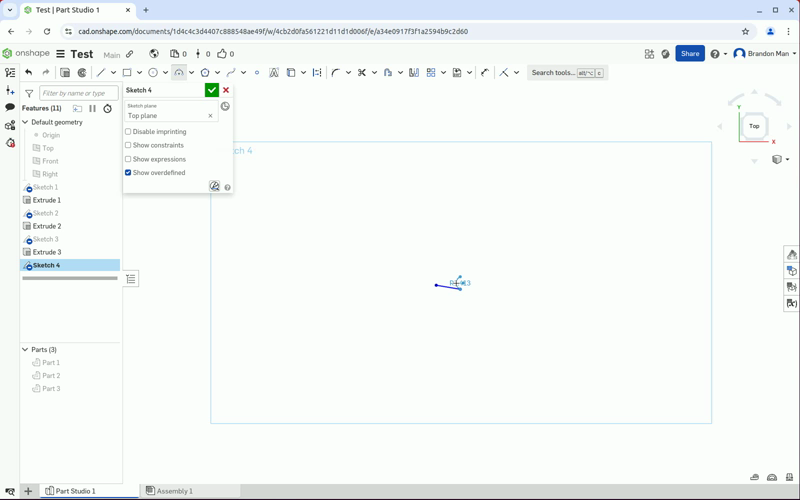
click(456, 282)
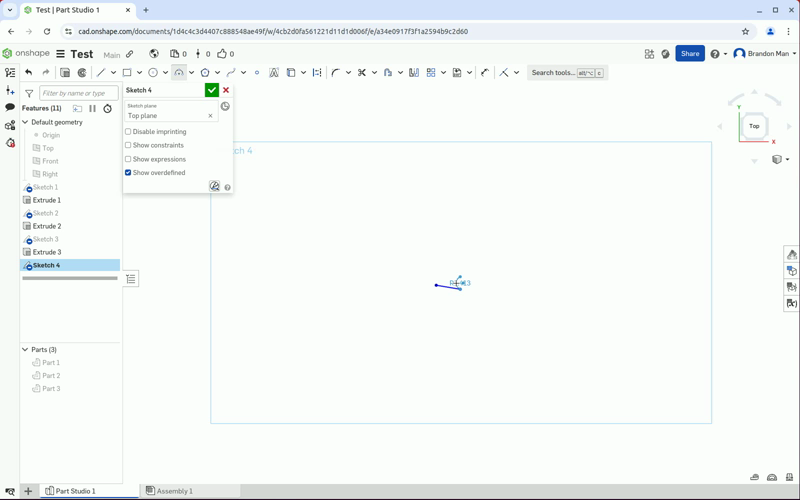
key_up(shift)
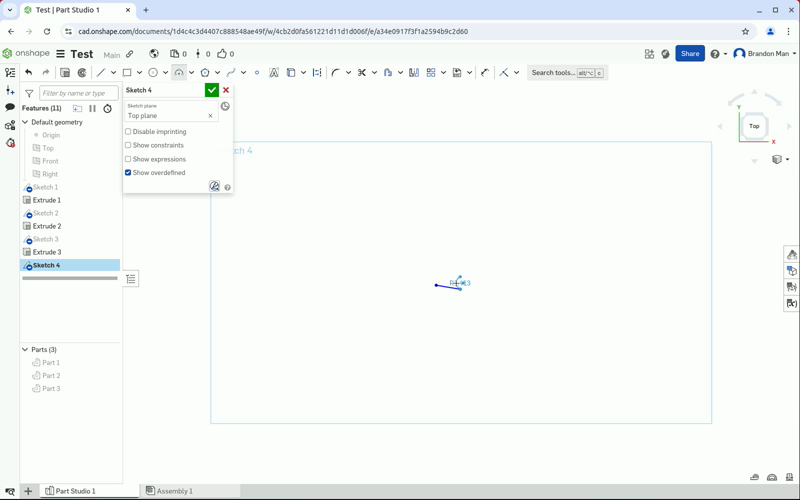
key(esc)
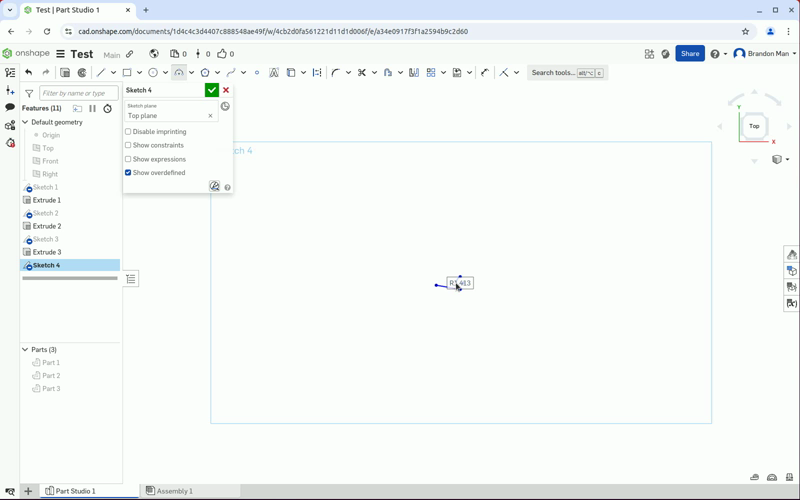
key(l)
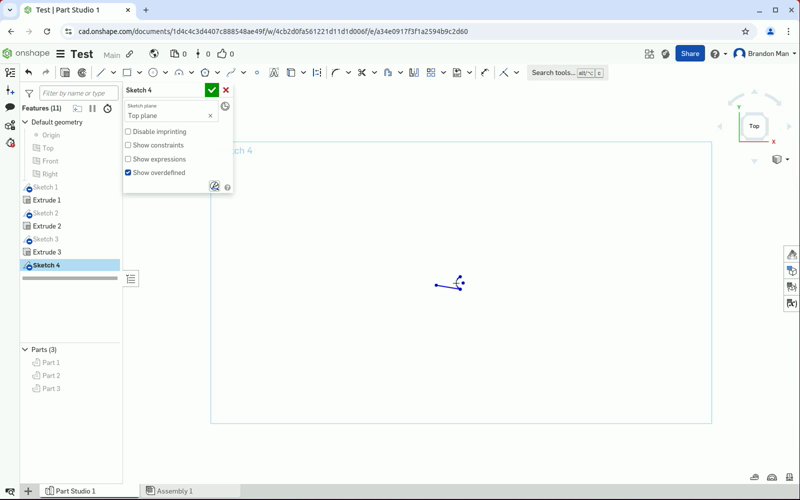
mouse_move(460, 276)
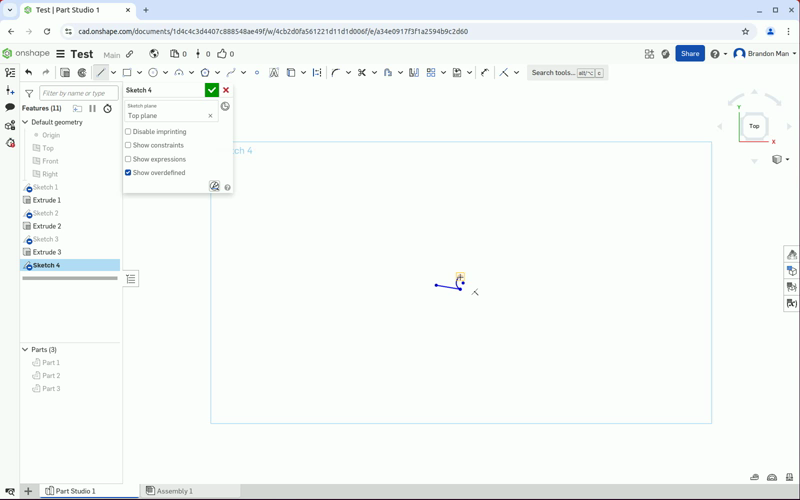
click(460, 276)
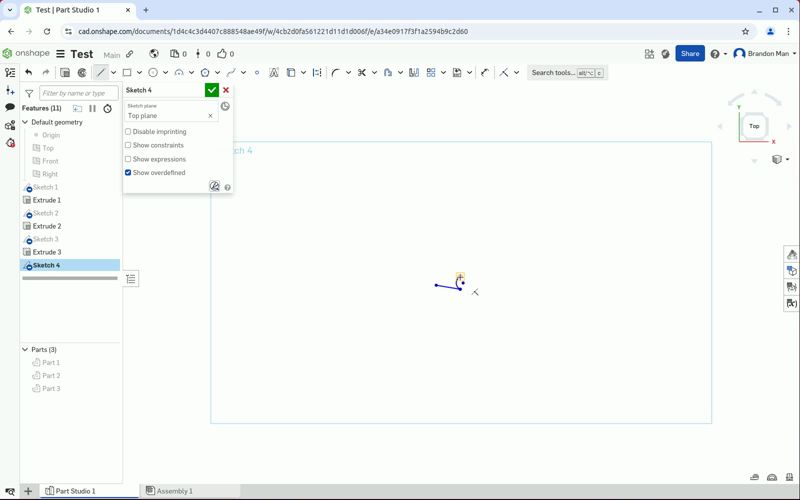
key_down(shift)
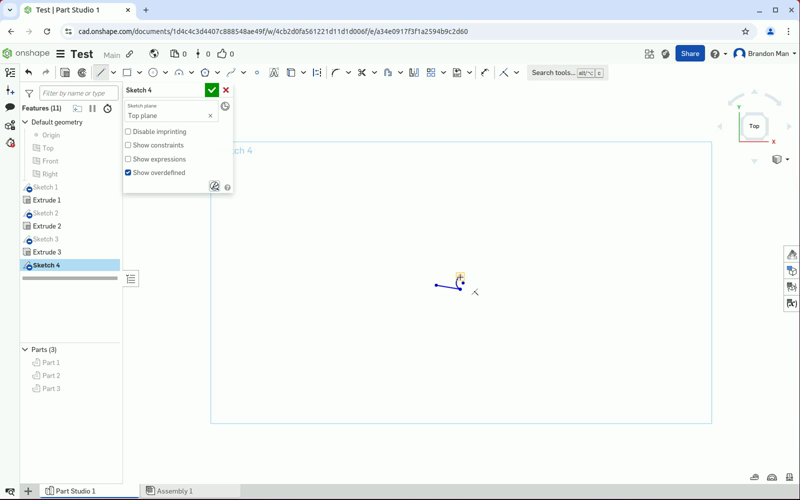
mouse_move(490, 276)
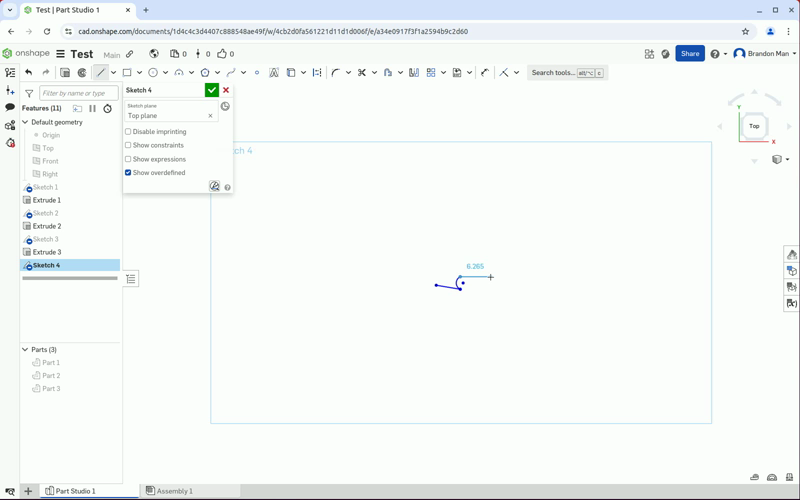
mouse_move(436, 280)
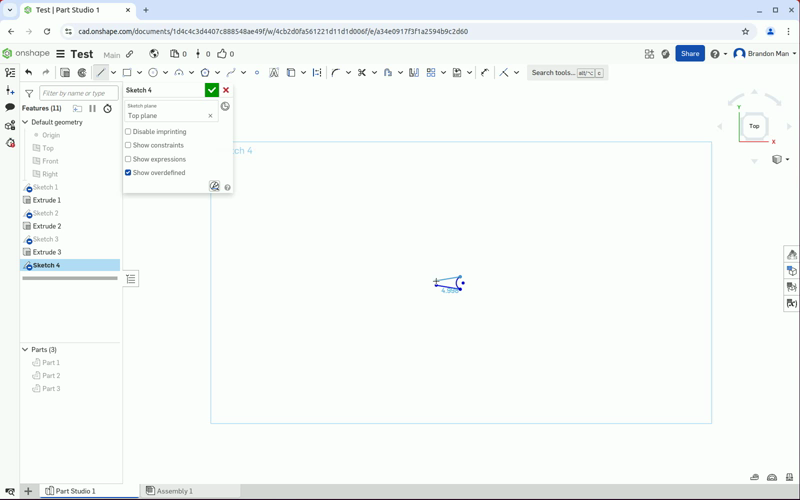
click(436, 280)
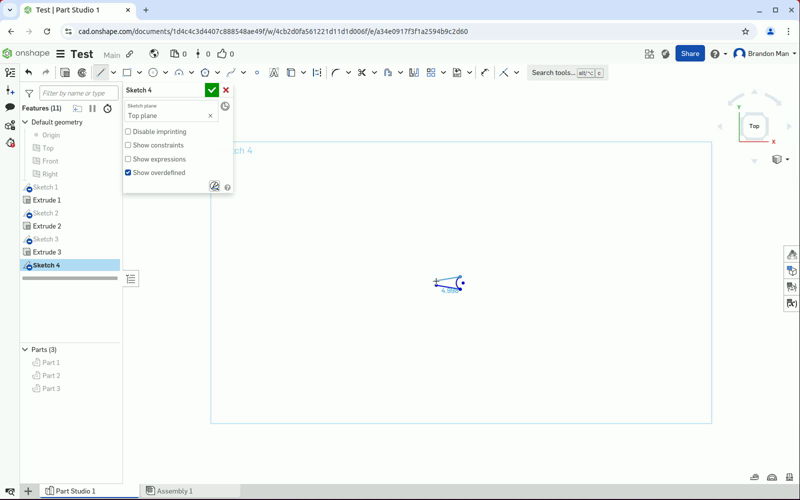
key_up(shift)
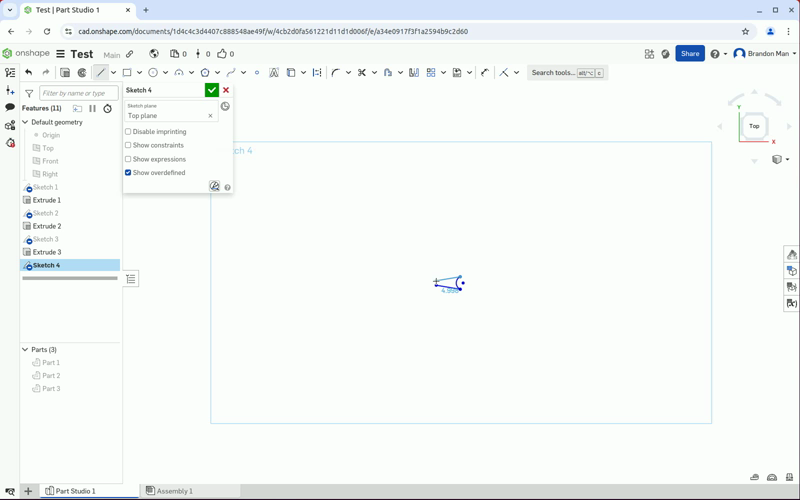
key(esc)
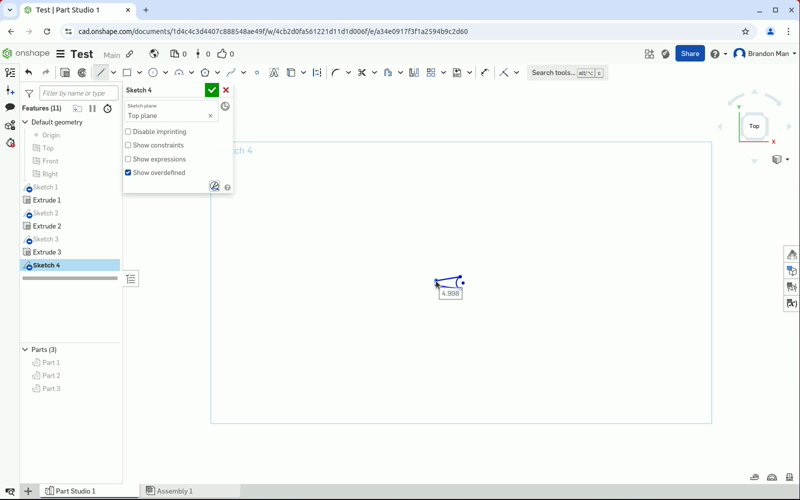
key(a)
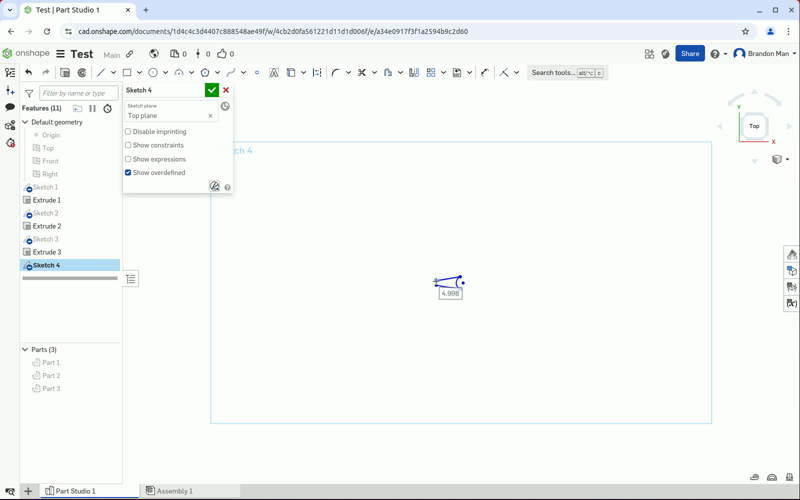
mouse_move(436, 280)
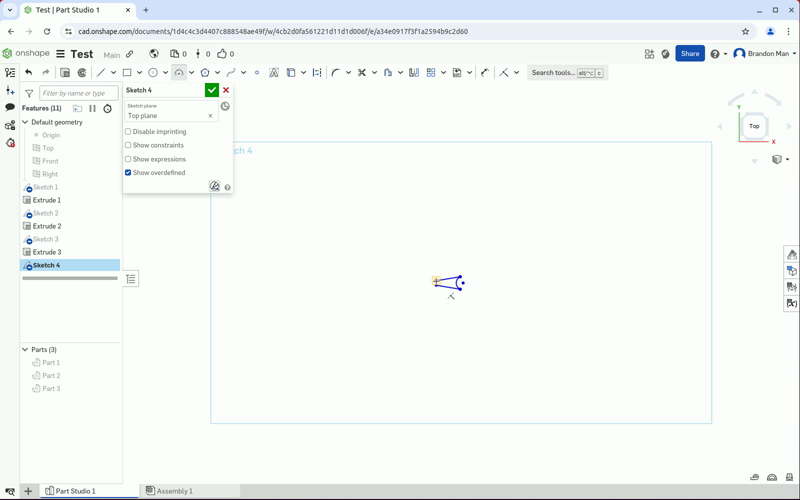
click(436, 280)
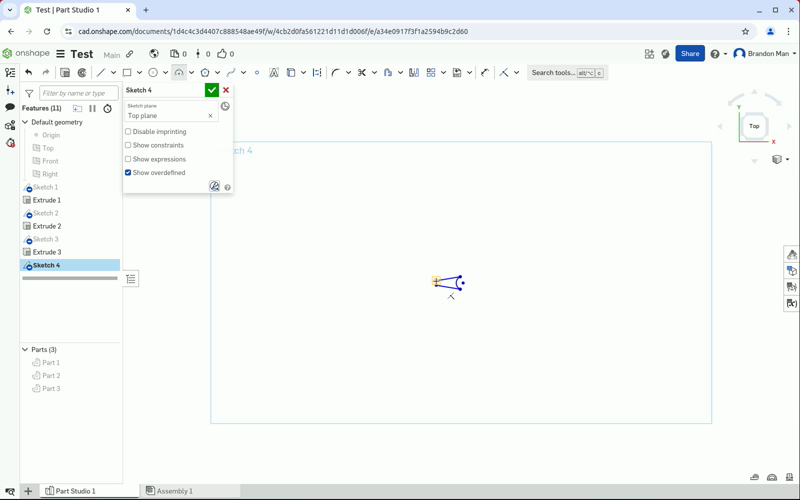
mouse_move(436, 285)
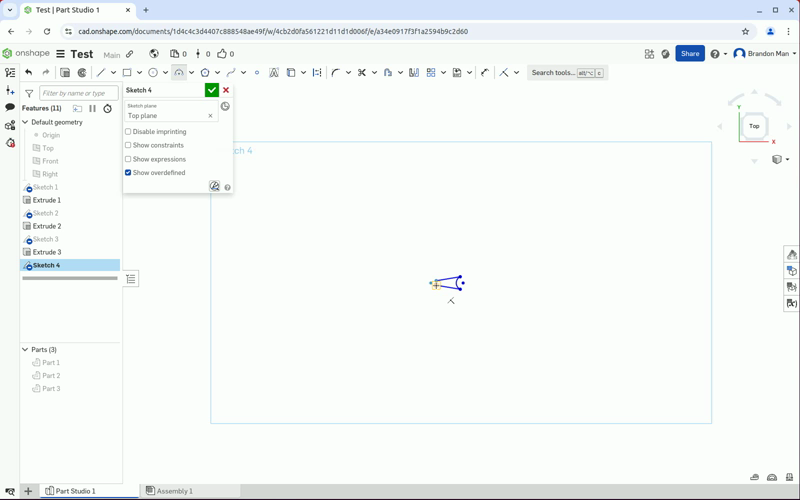
scroll(6)
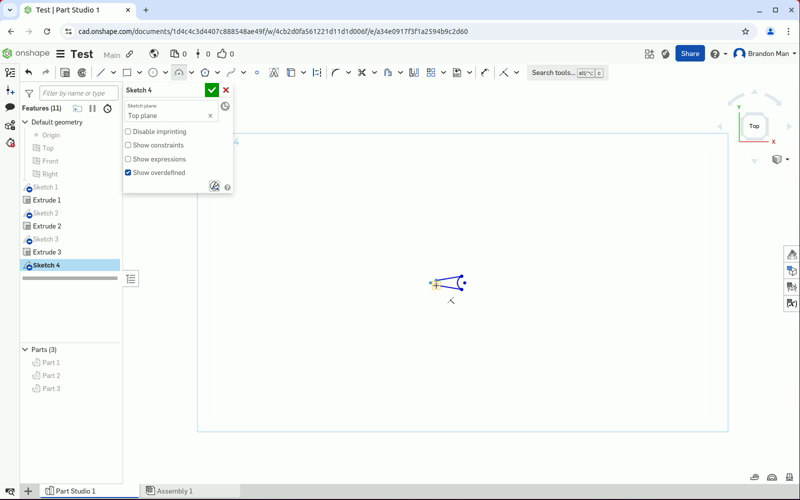
scroll(6)
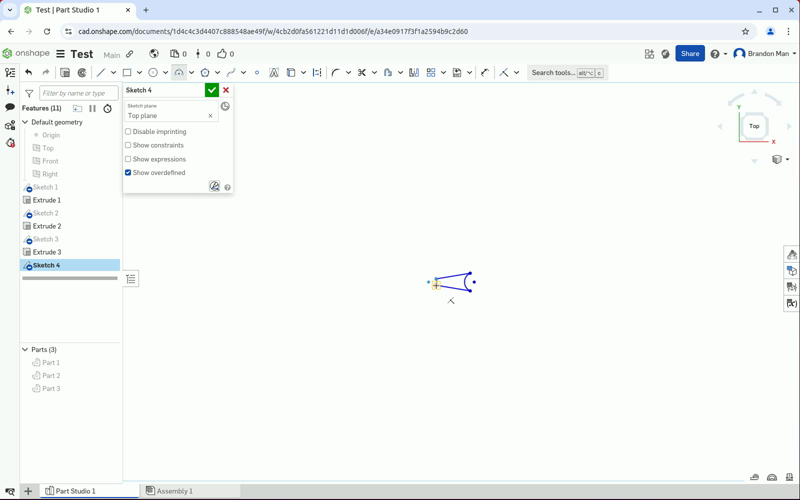
scroll(6)
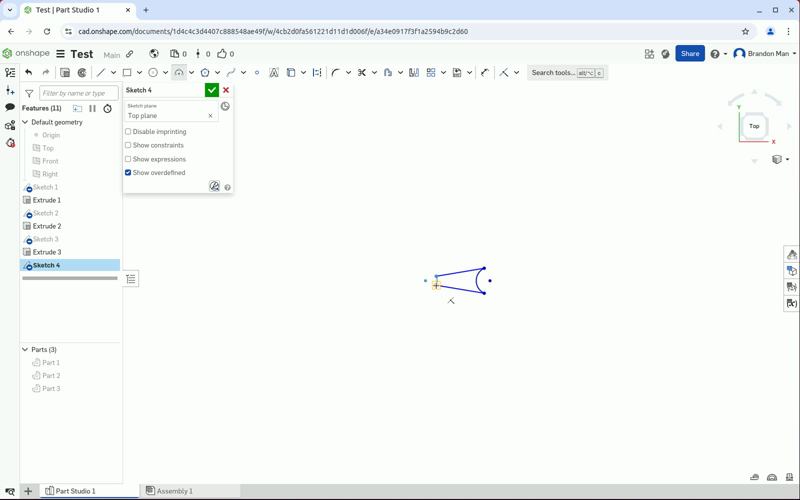
scroll(6)
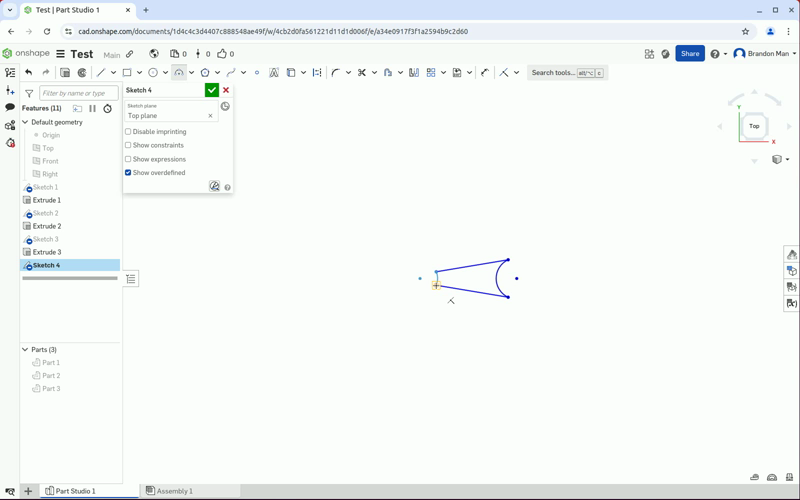
scroll(6)
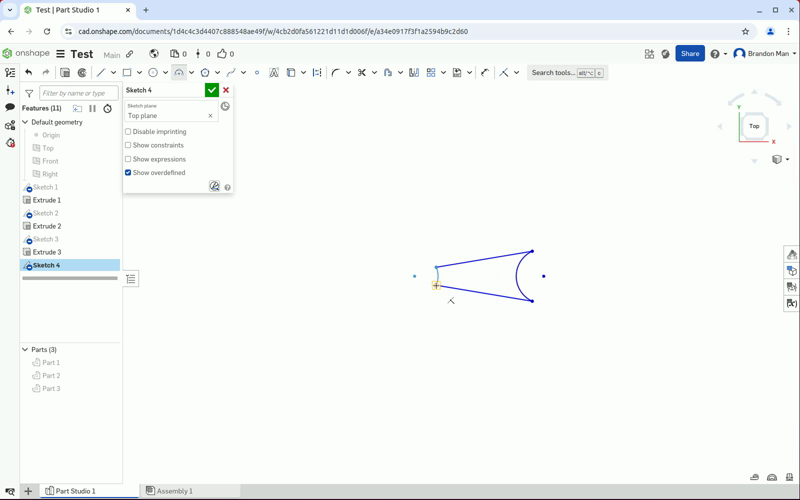
scroll(6)
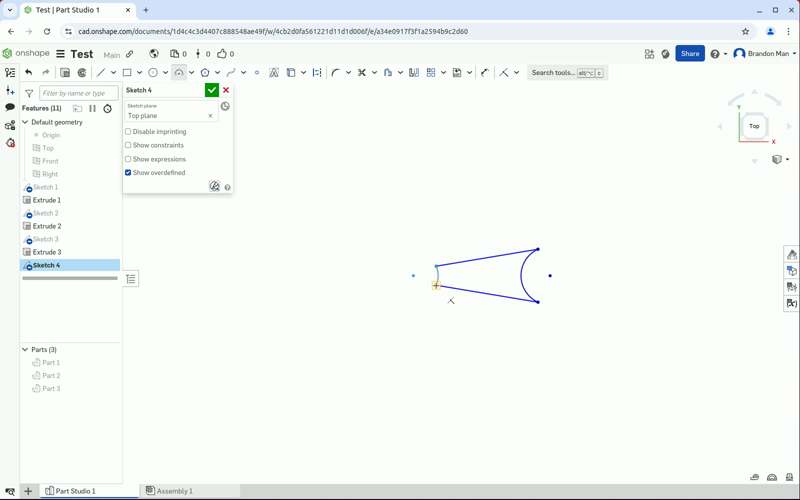
scroll(6)
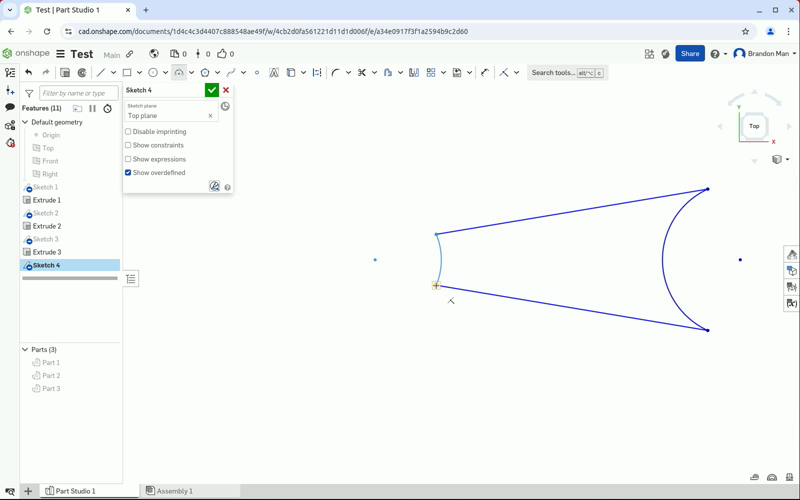
click(436, 285)
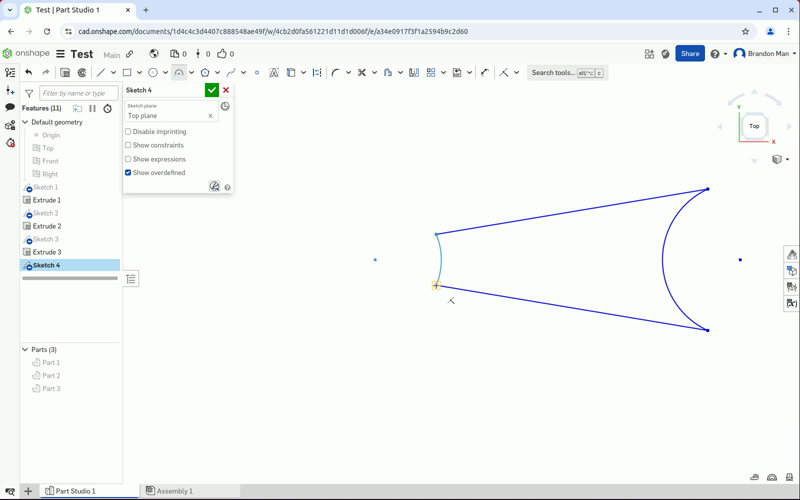
scroll(-6)
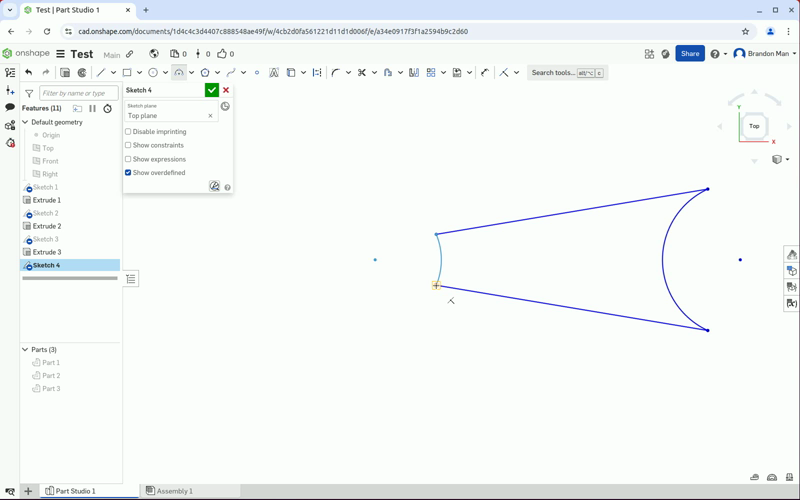
scroll(-6)
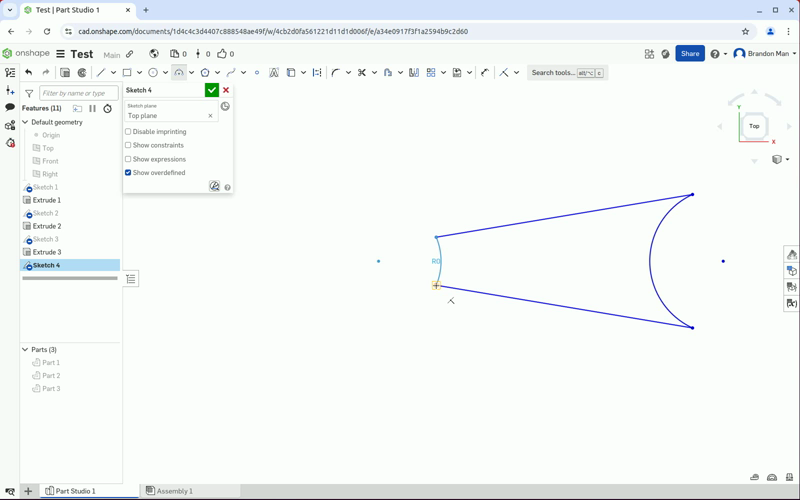
scroll(-6)
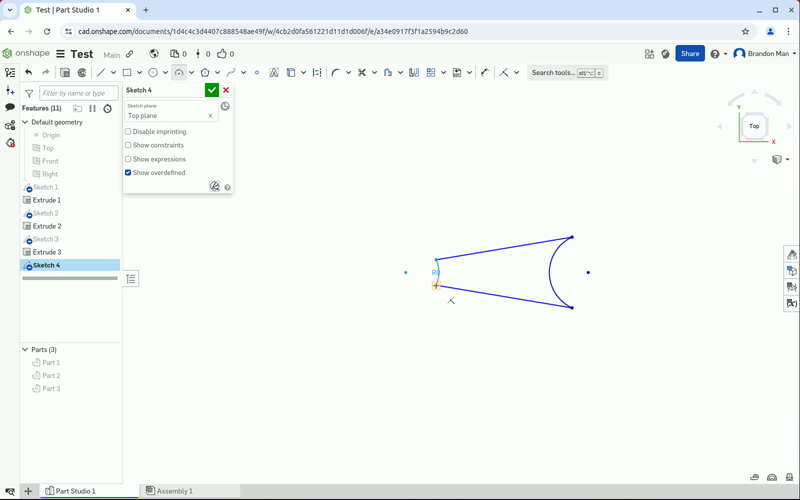
scroll(-6)
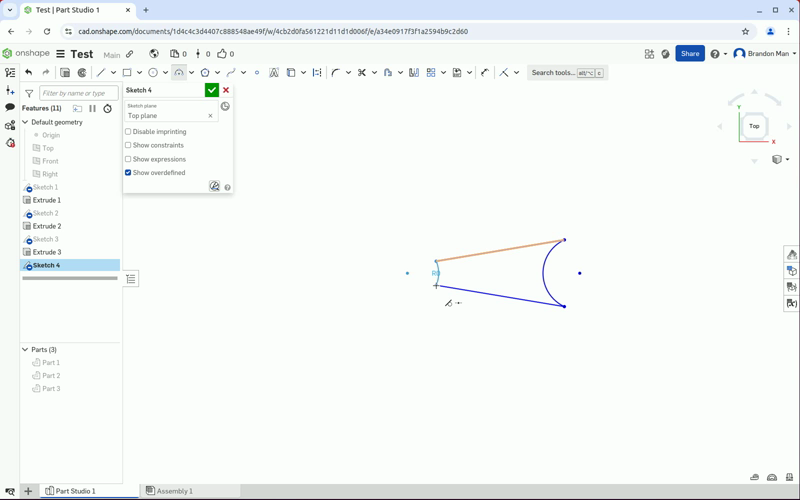
scroll(-6)
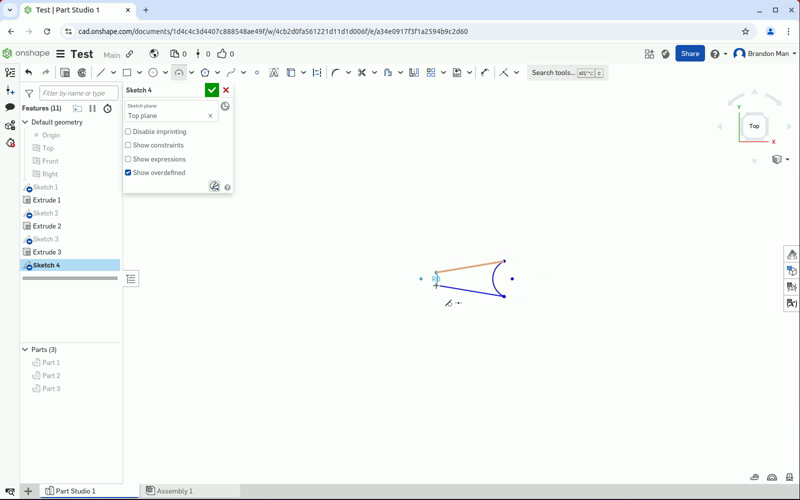
scroll(-6)
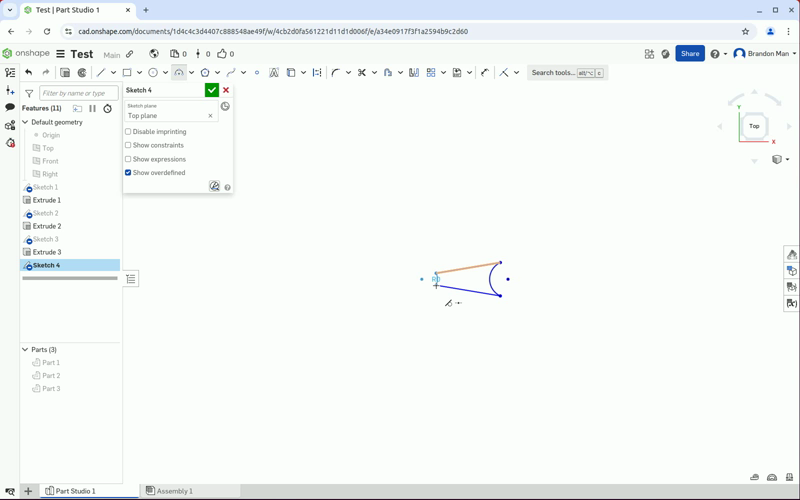
scroll(-6)
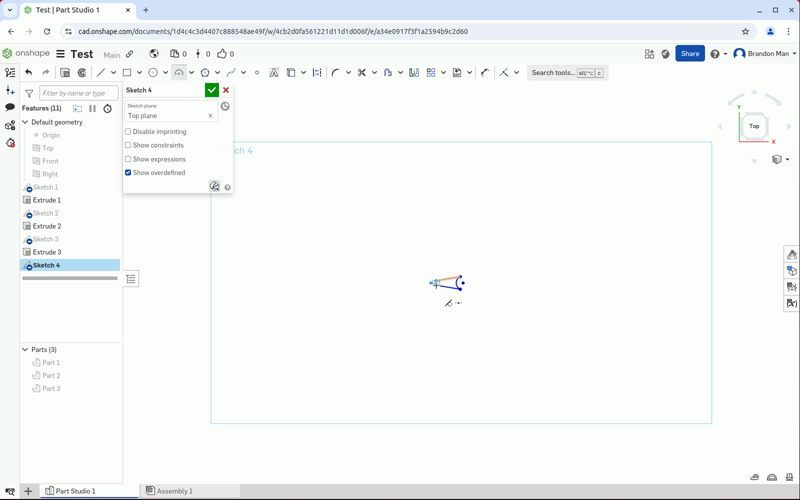
key_down(shift)
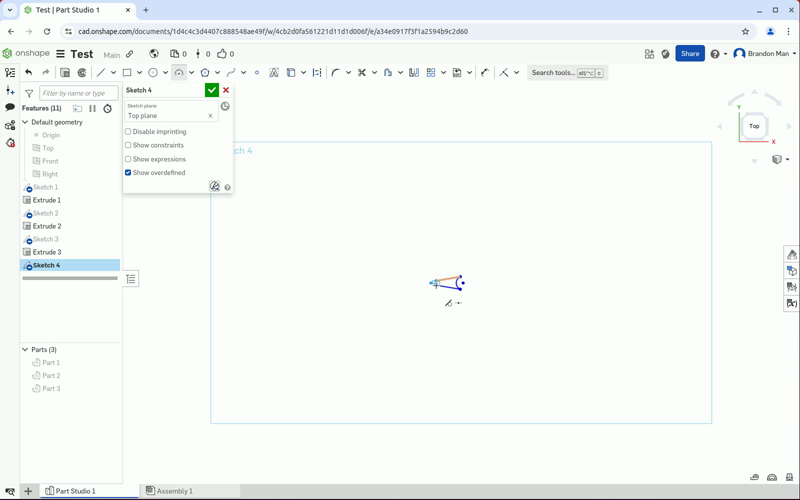
mouse_move(438, 282)
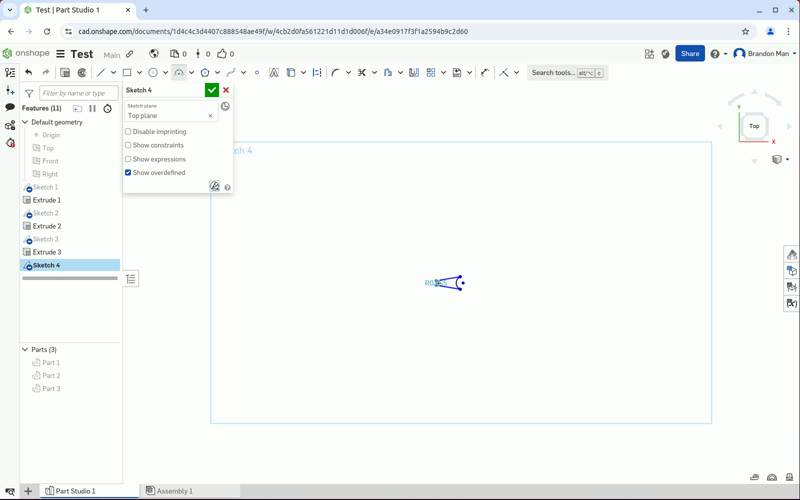
scroll(6)
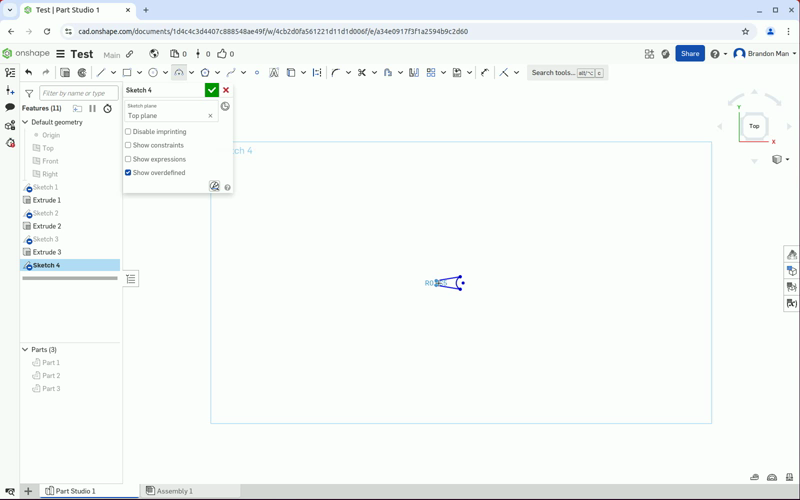
scroll(6)
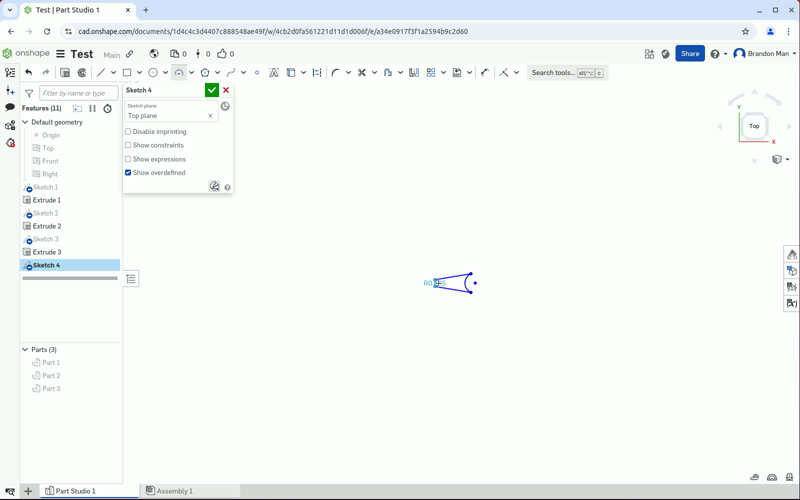
scroll(6)
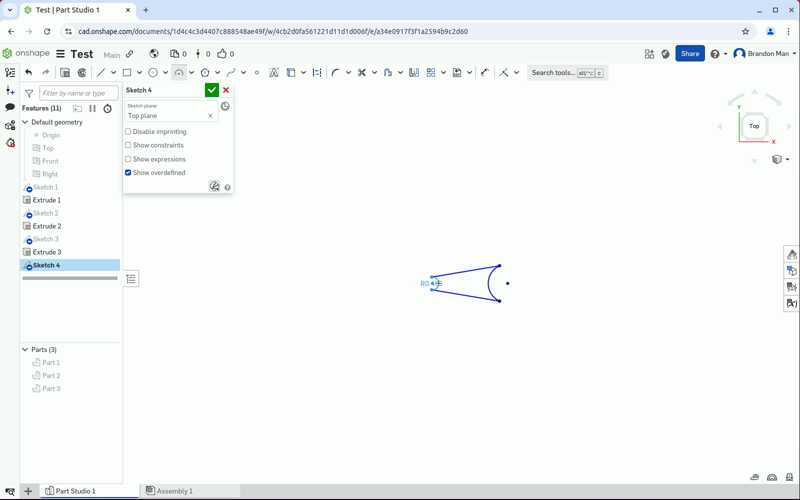
scroll(6)
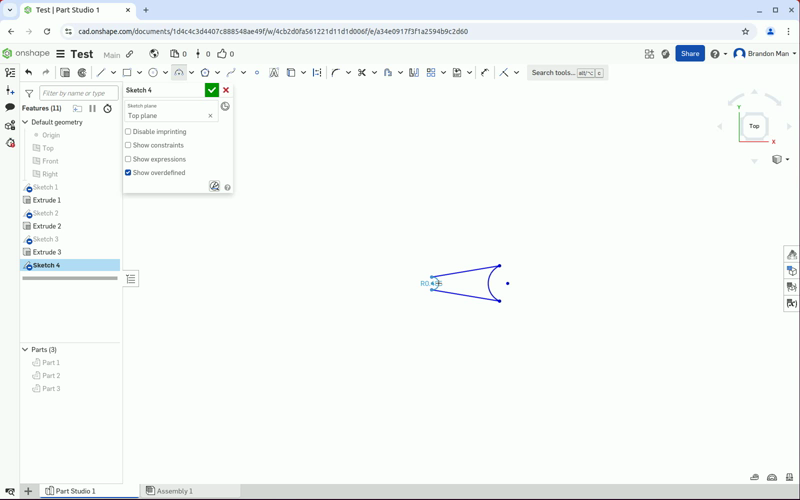
scroll(6)
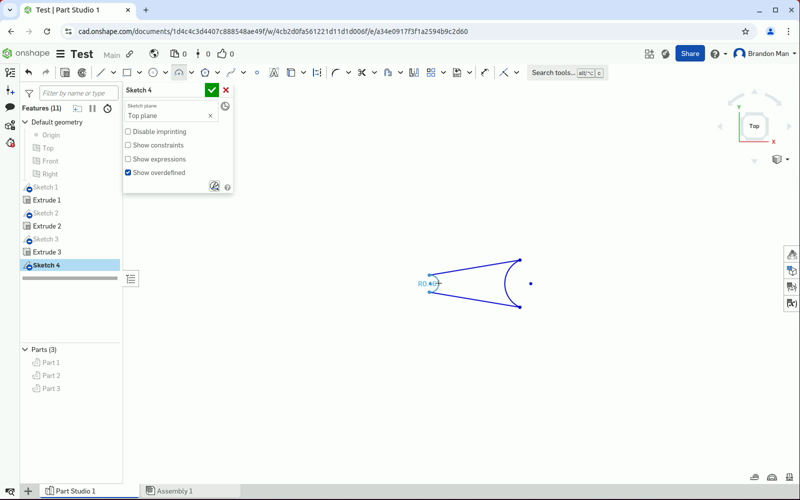
scroll(6)
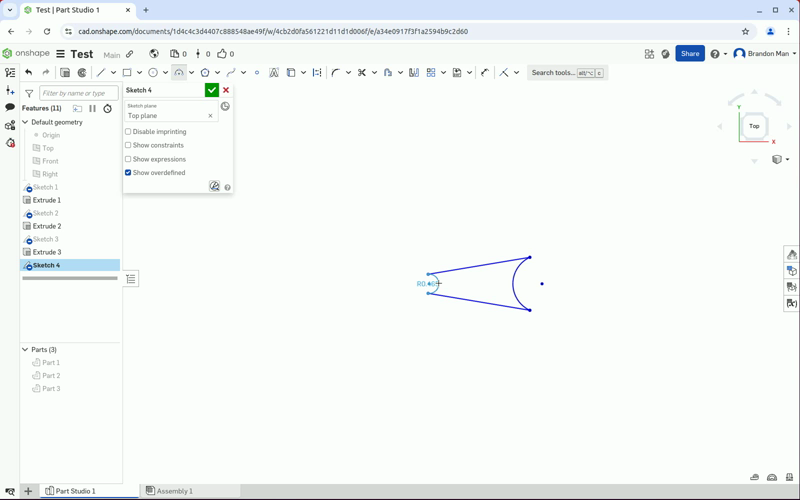
scroll(6)
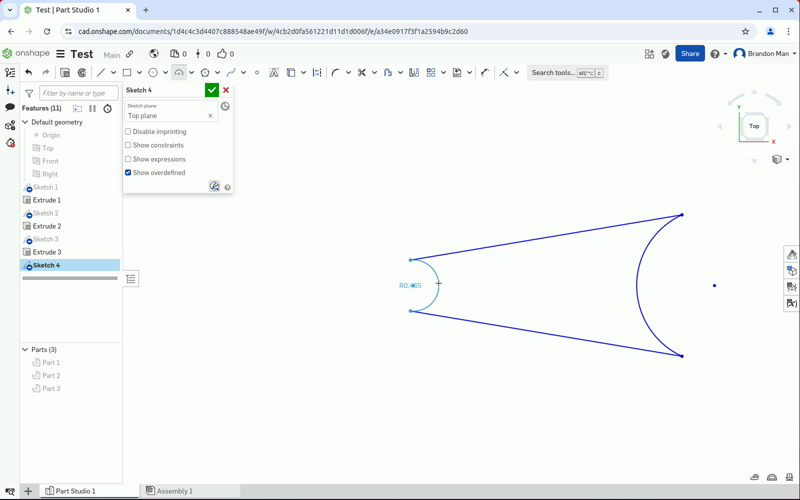
click(438, 282)
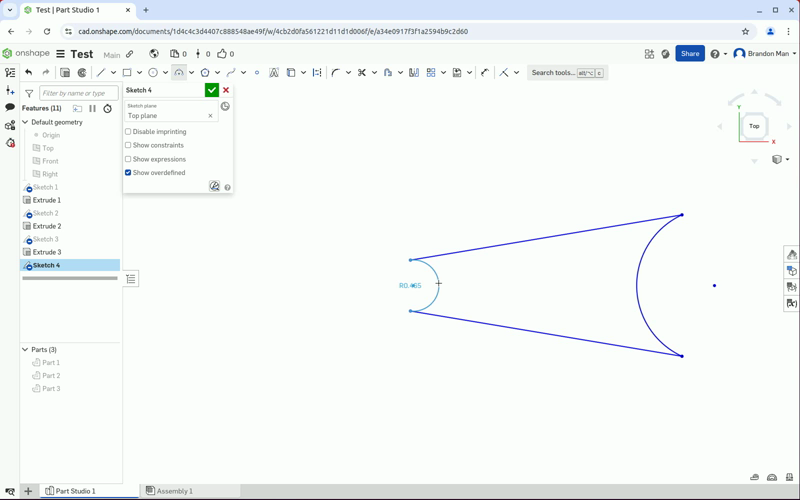
scroll(-6)
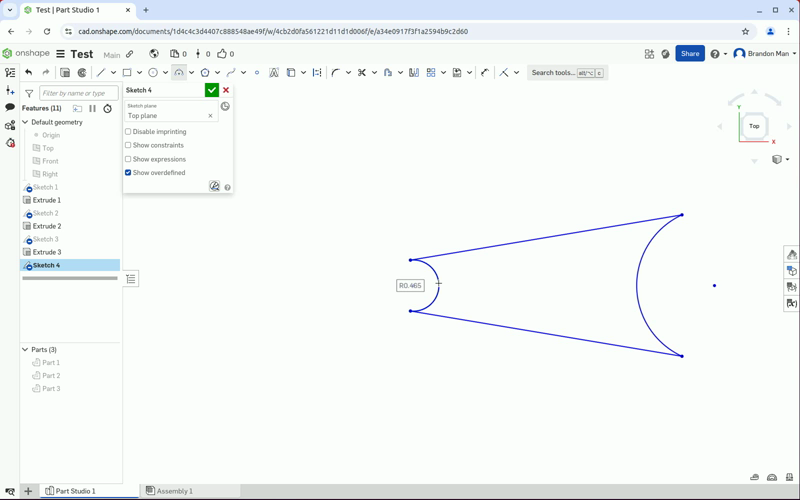
scroll(-6)
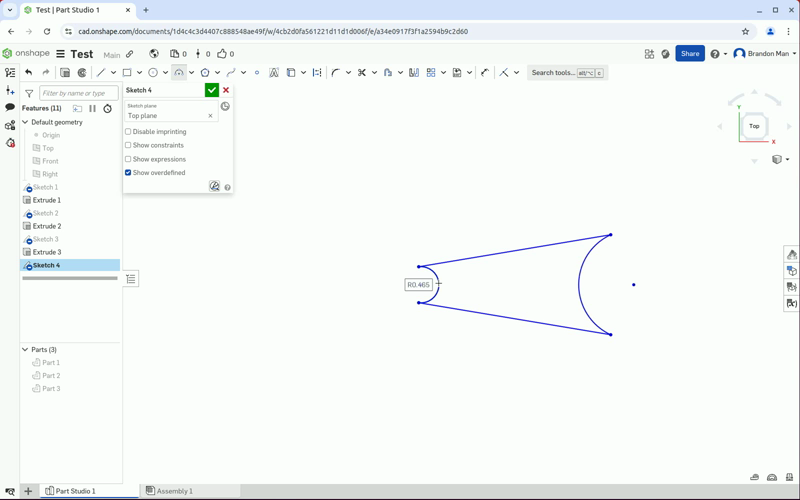
scroll(-6)
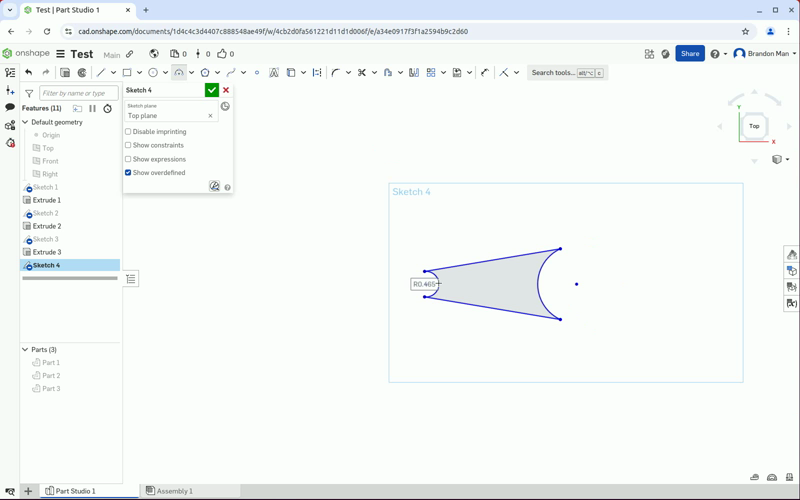
scroll(-6)
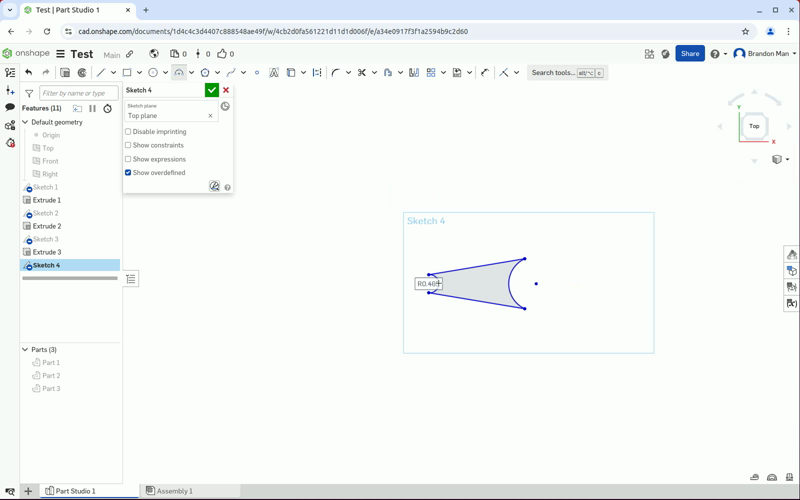
scroll(-6)
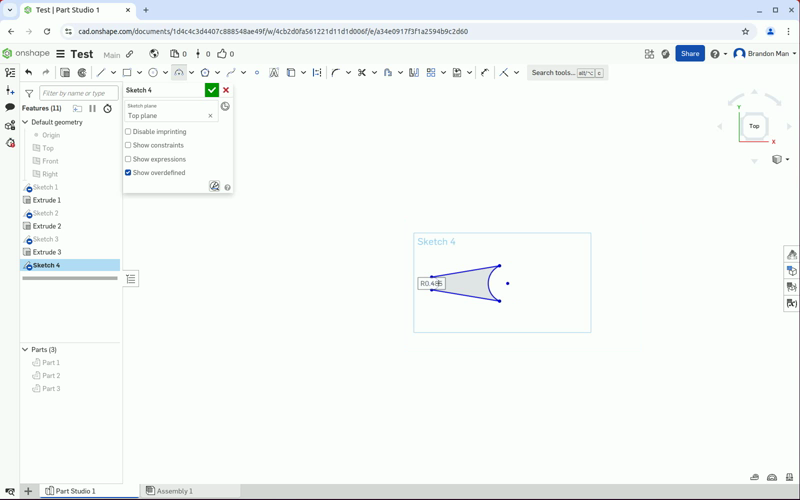
scroll(-6)
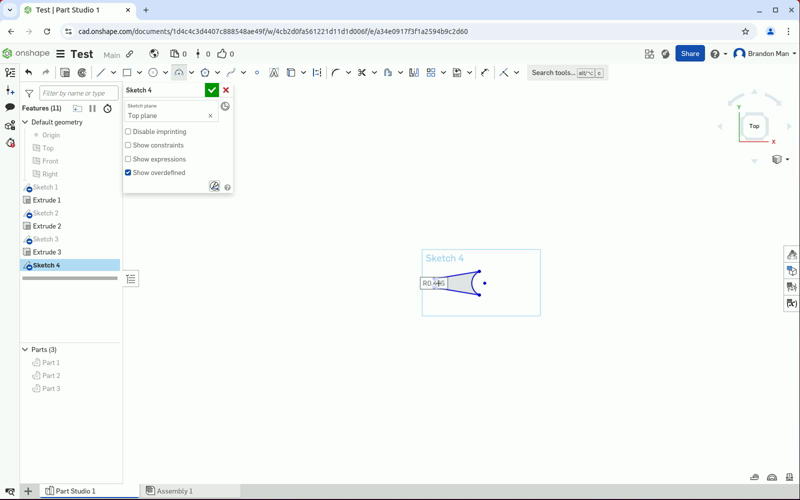
scroll(-6)
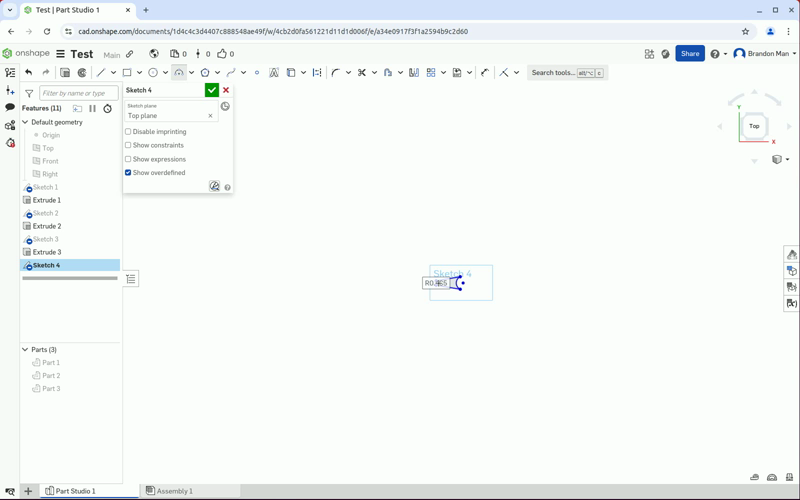
key_up(shift)
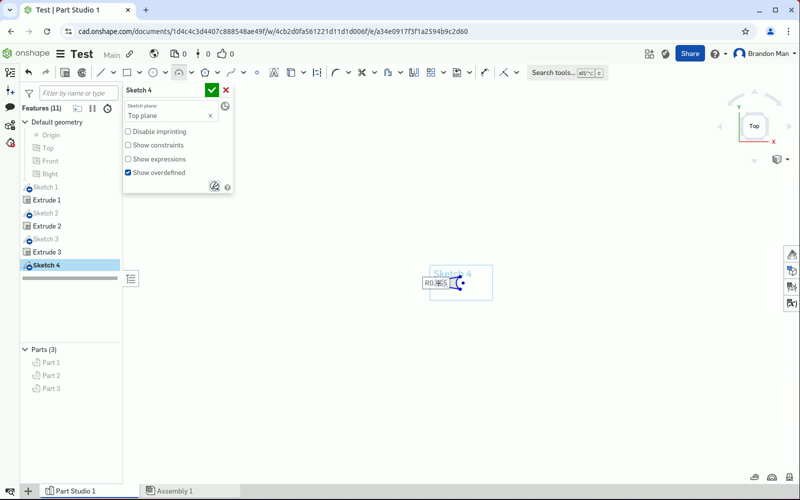
key(esc)
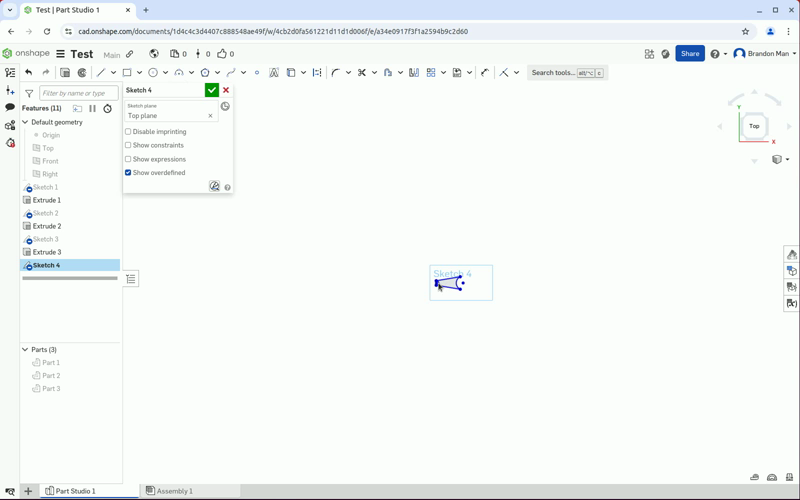
mouse_move(453, 287)
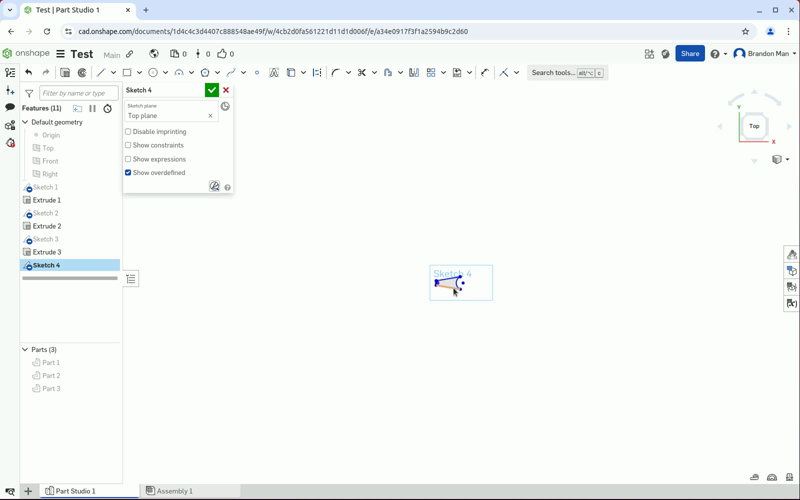
scroll(6)
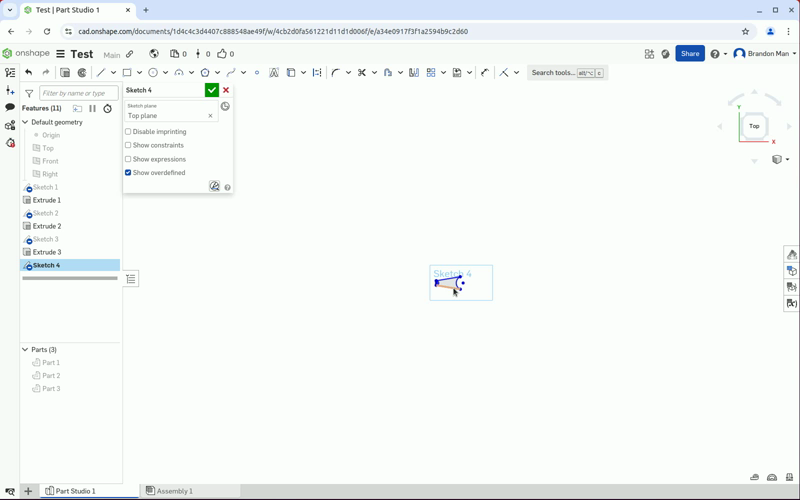
scroll(6)
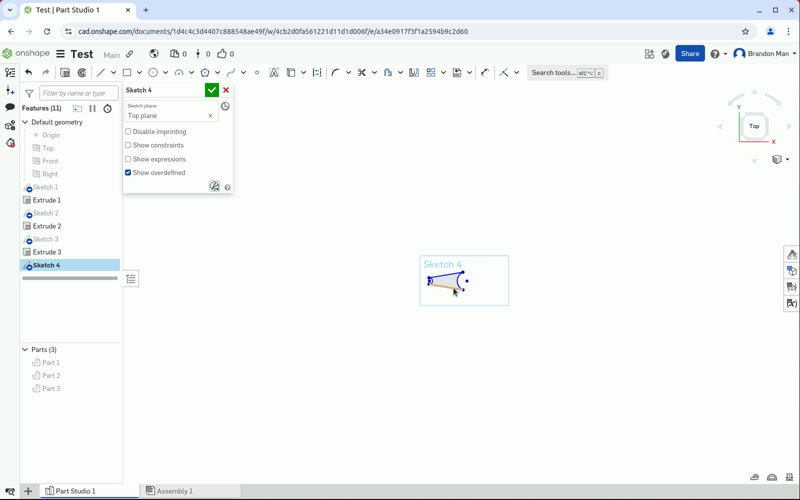
scroll(6)
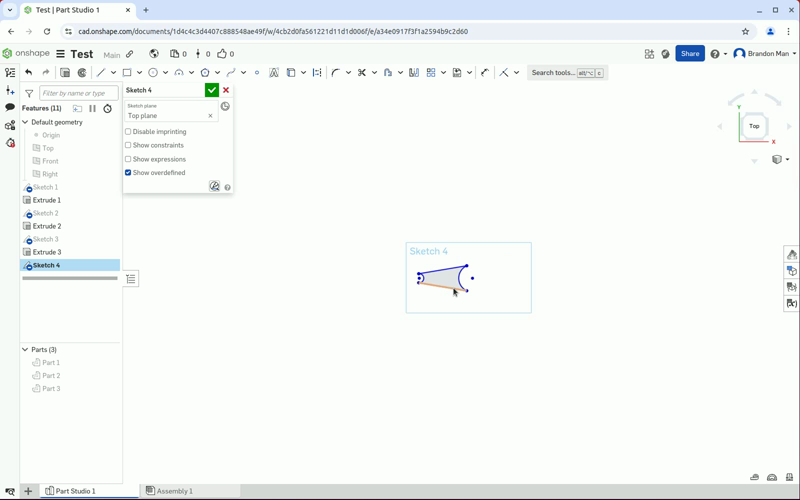
scroll(6)
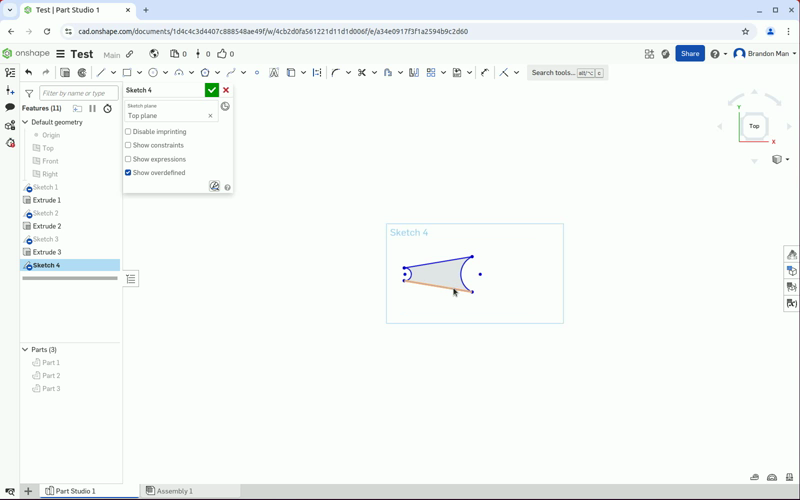
scroll(6)
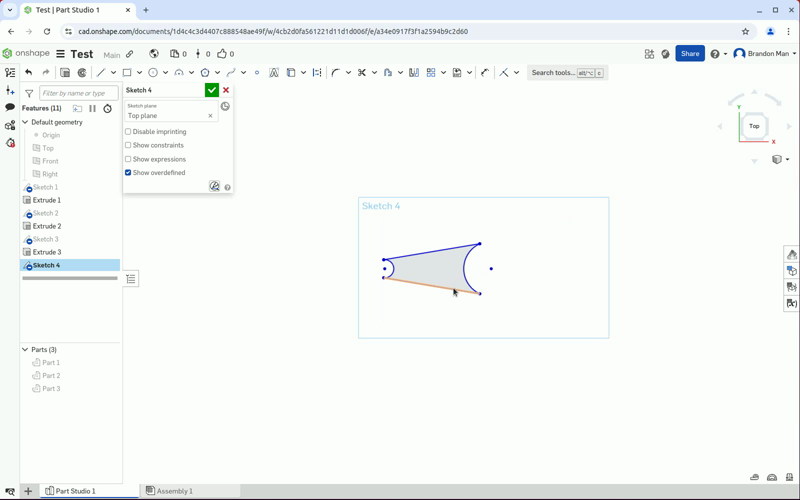
scroll(6)
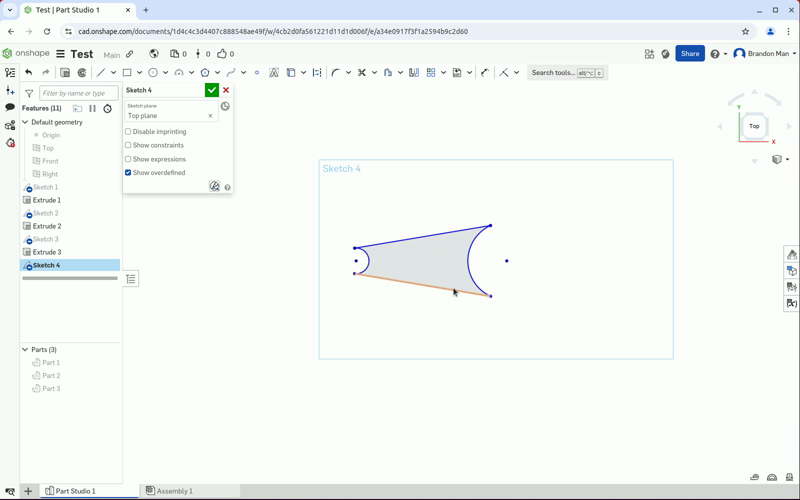
scroll(6)
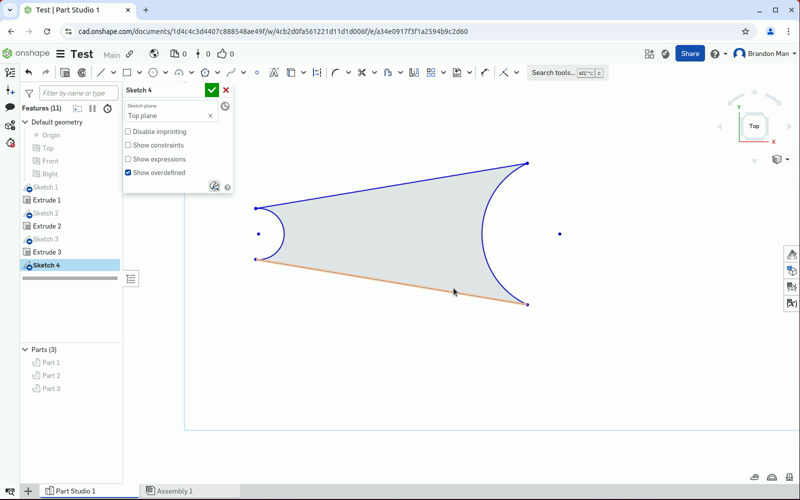
click(453, 287)
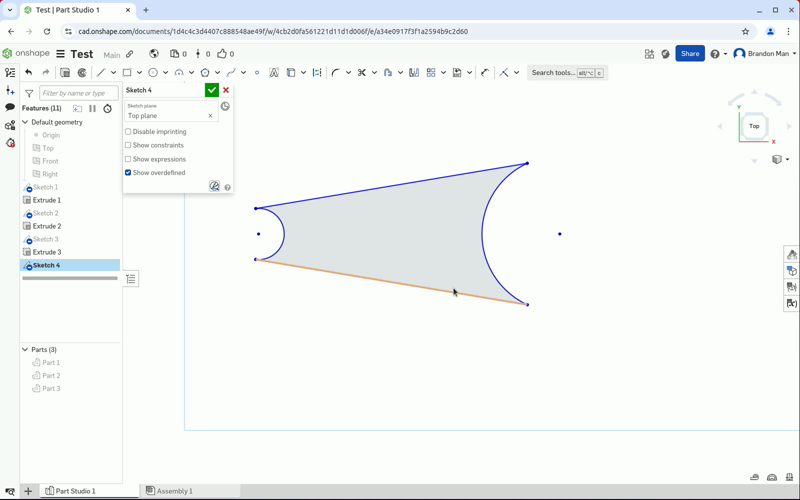
scroll(-6)
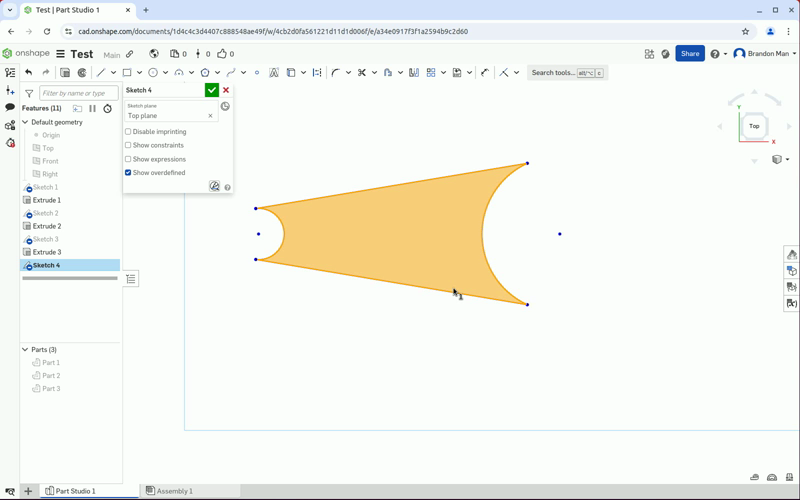
scroll(-6)
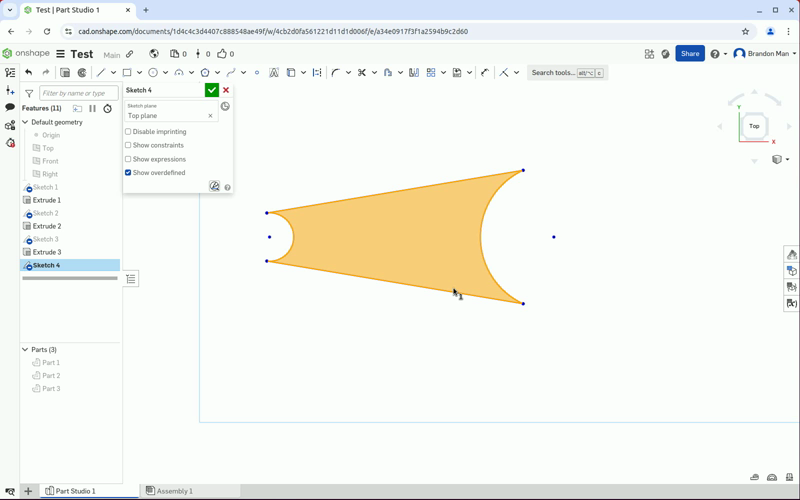
scroll(-6)
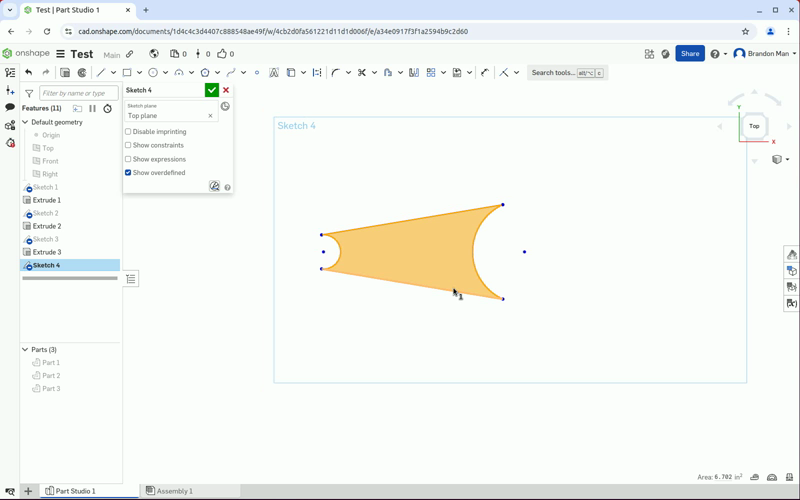
scroll(-6)
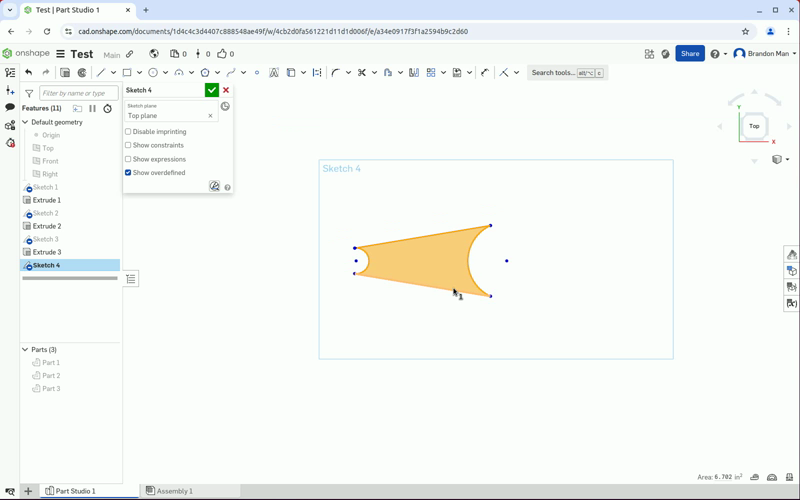
scroll(-6)
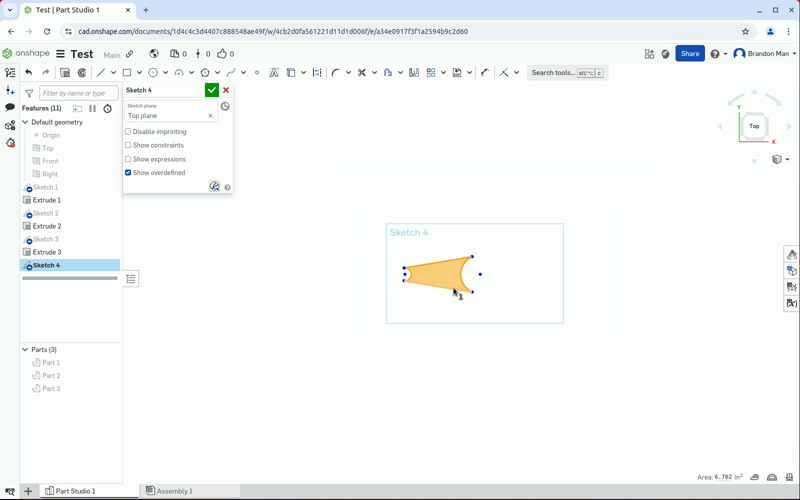
scroll(-6)
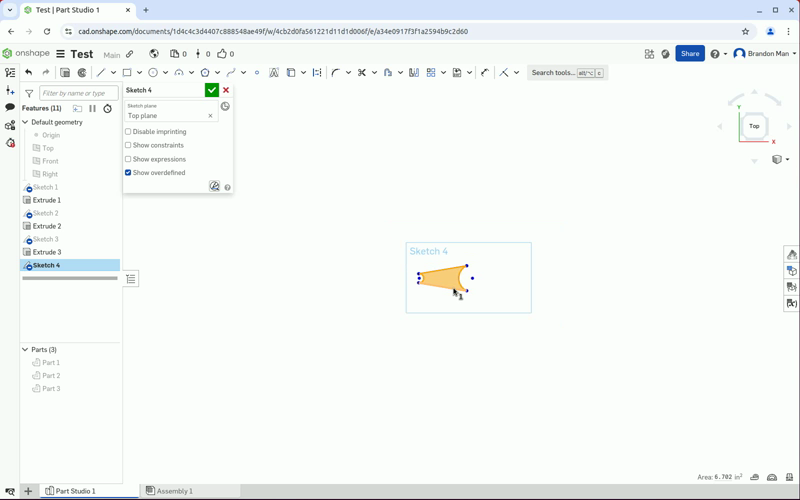
scroll(-6)
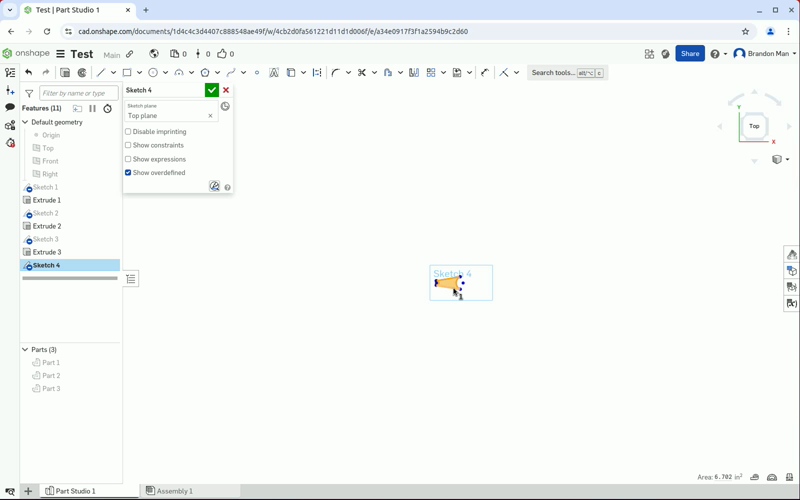
mouse_move(73, 352)
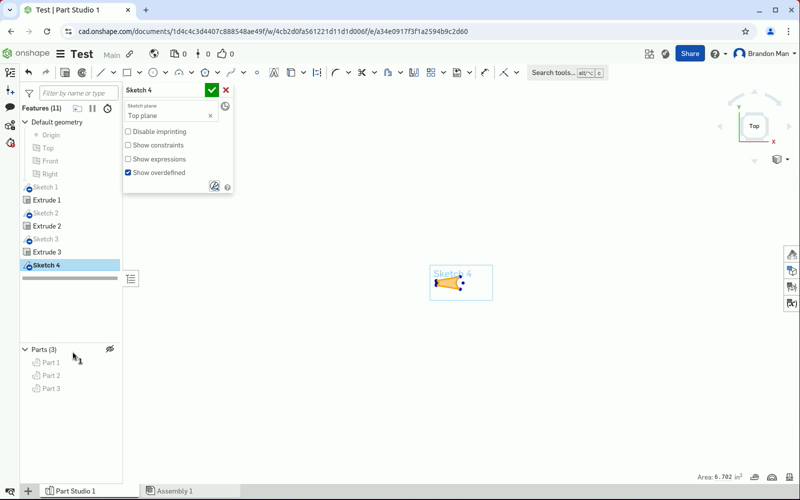
key(shift+y)
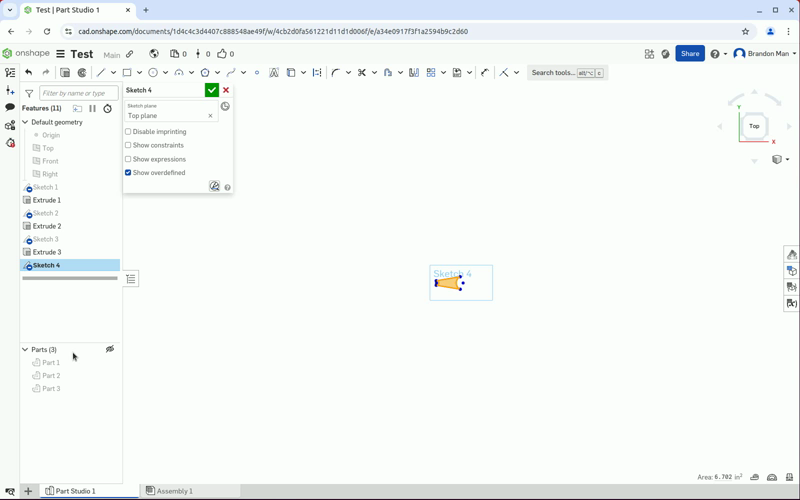
key(shift+e)
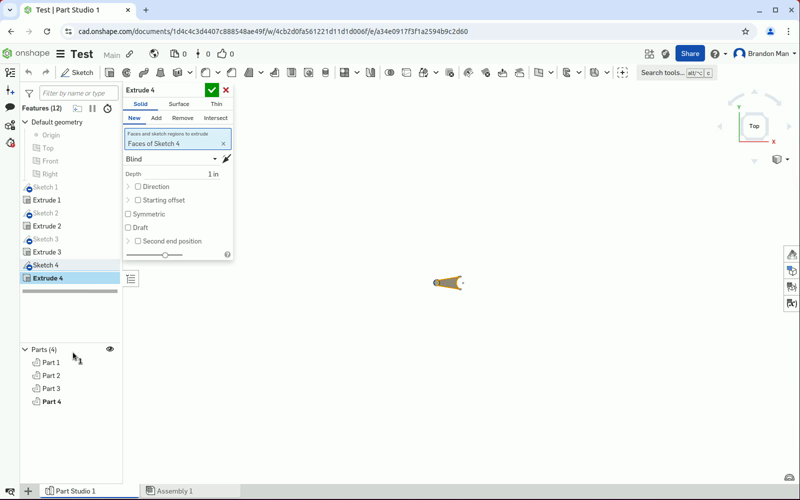
mouse_move(143, 106)
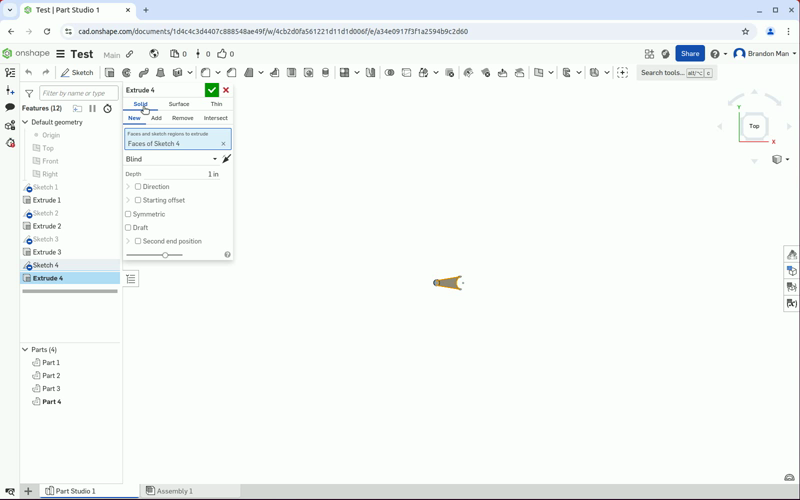
click(143, 106)
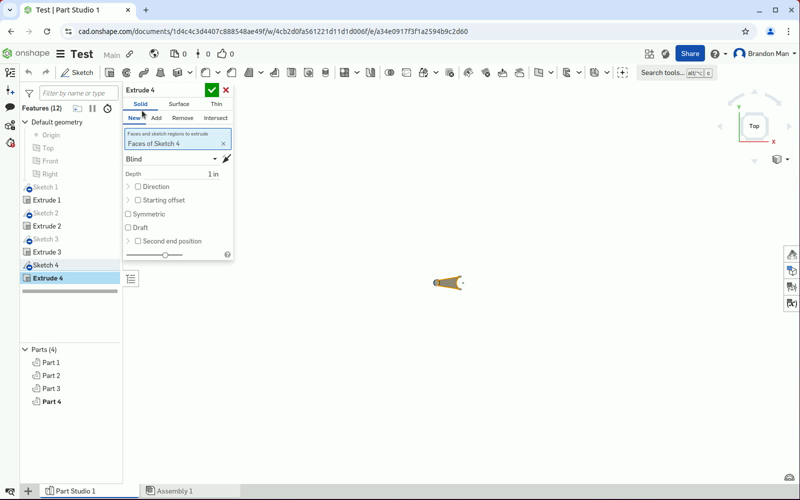
mouse_move(137, 120)
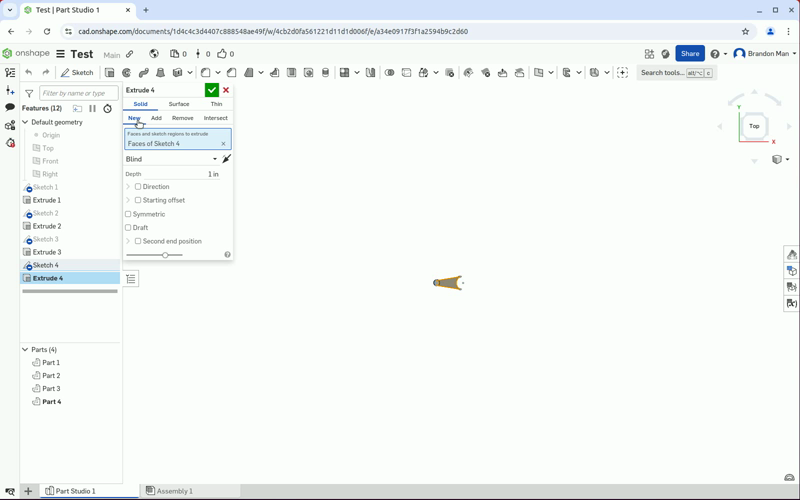
click(137, 120)
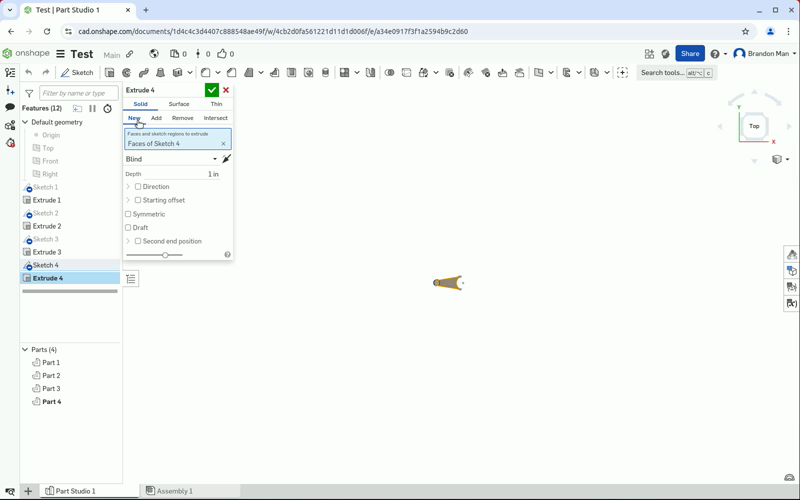
key(tab, 4)
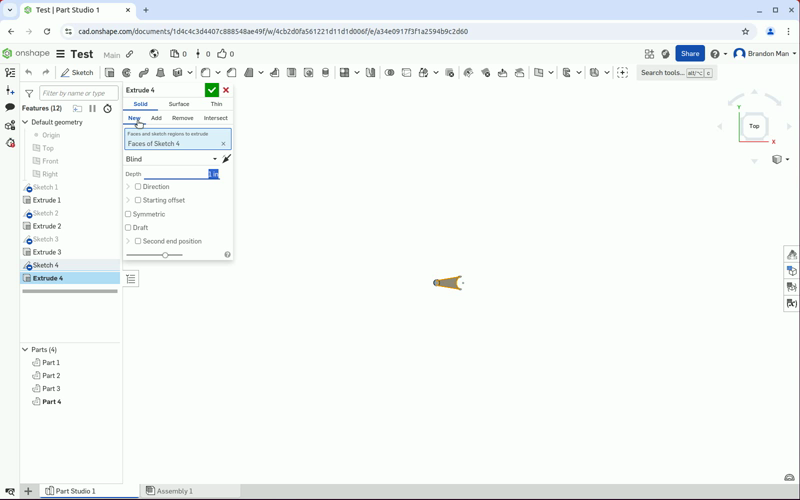
text(3.129)
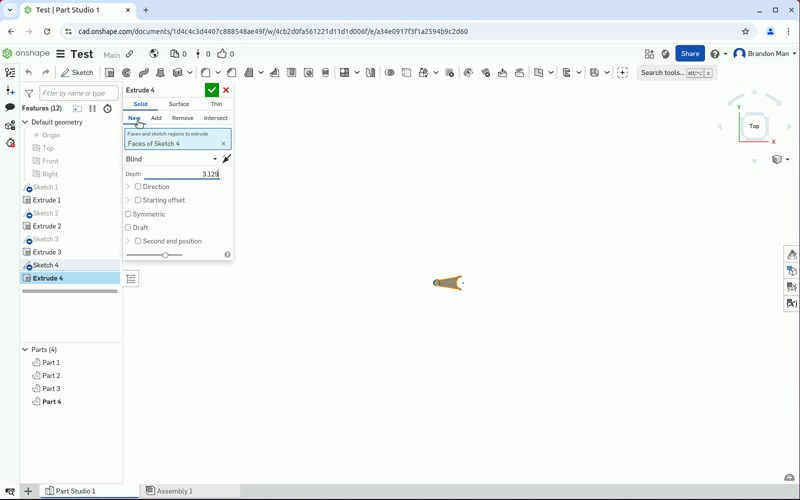
key(tab, 3)
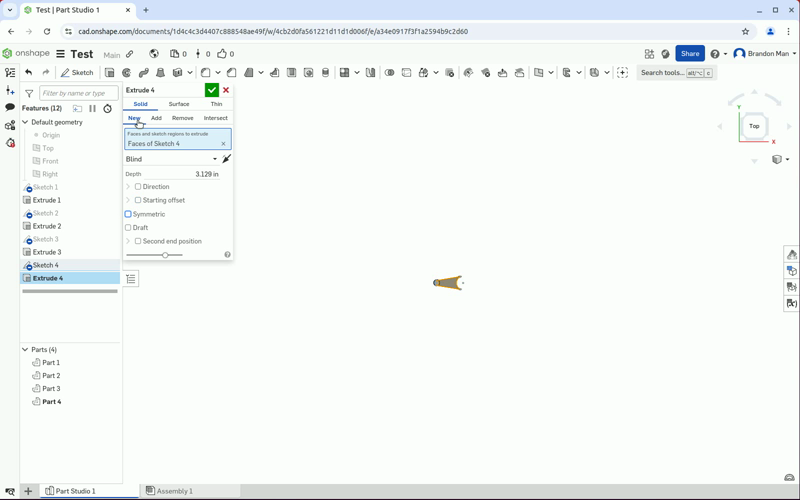
key(tab, 2)
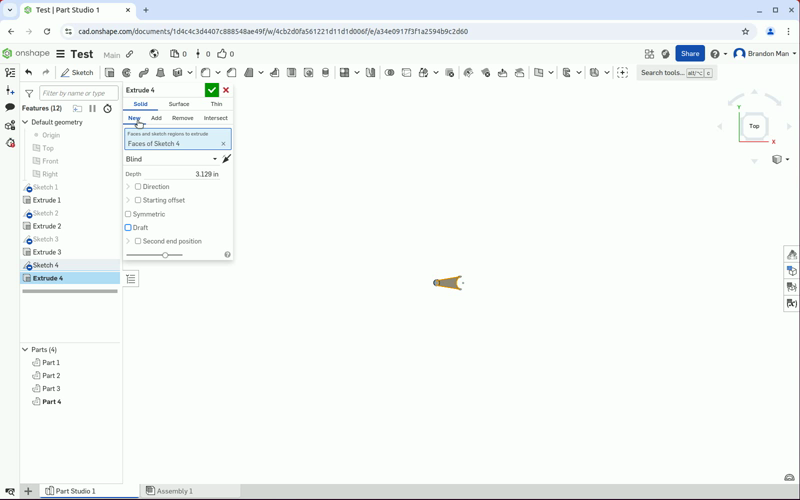
key(space)
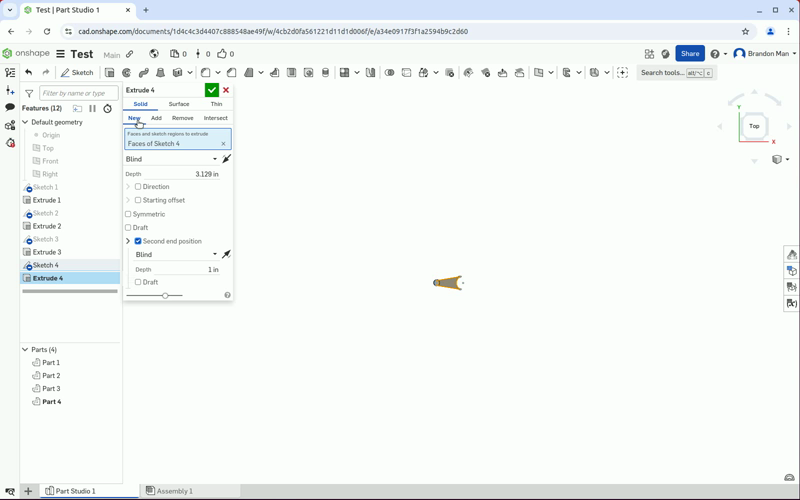
key(tab, 3)
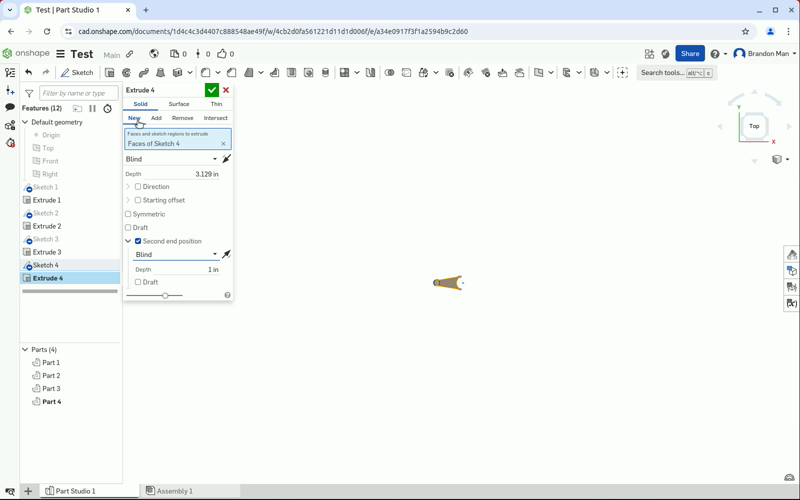
text(3.129)
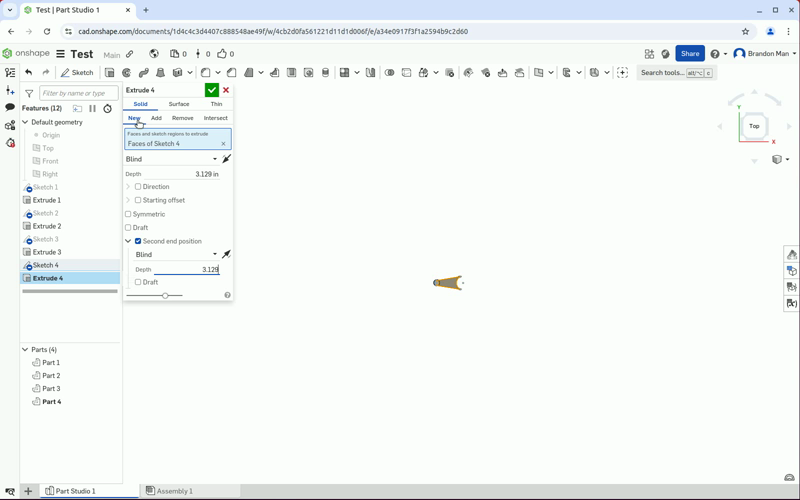
key(enter)
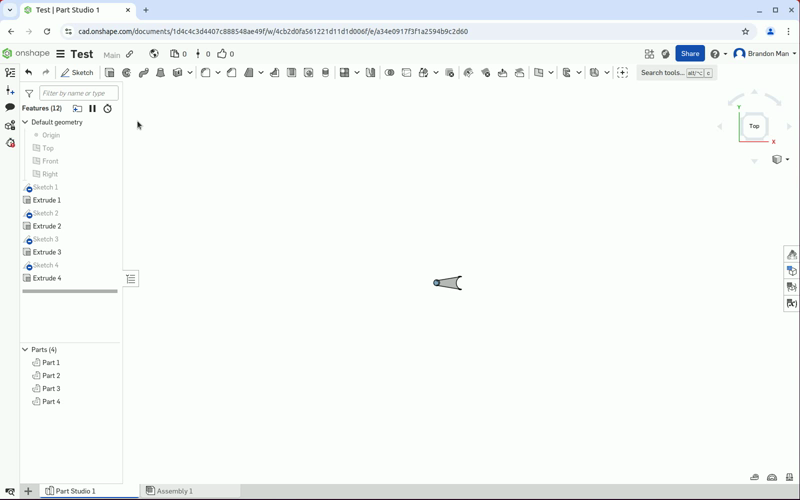
key(shift+h)
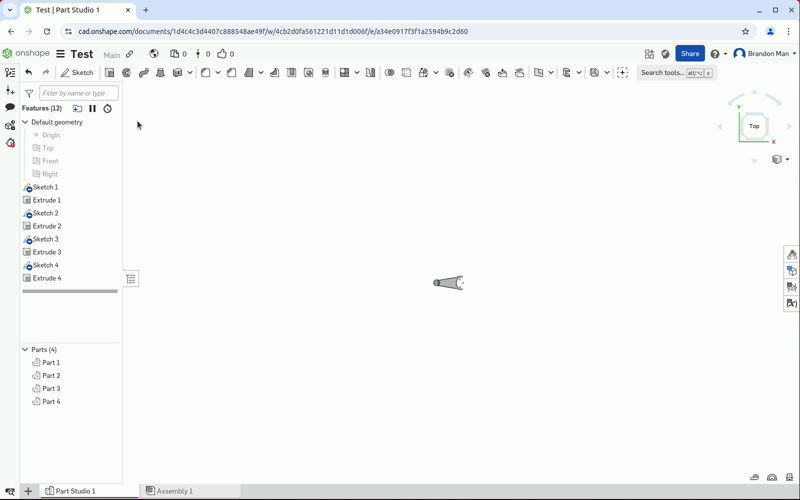
key(shift+h)
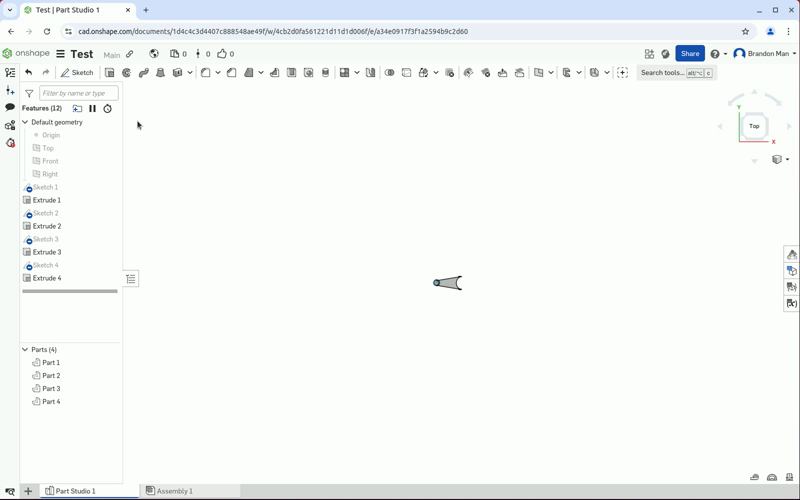
mouse_move(73, 189)
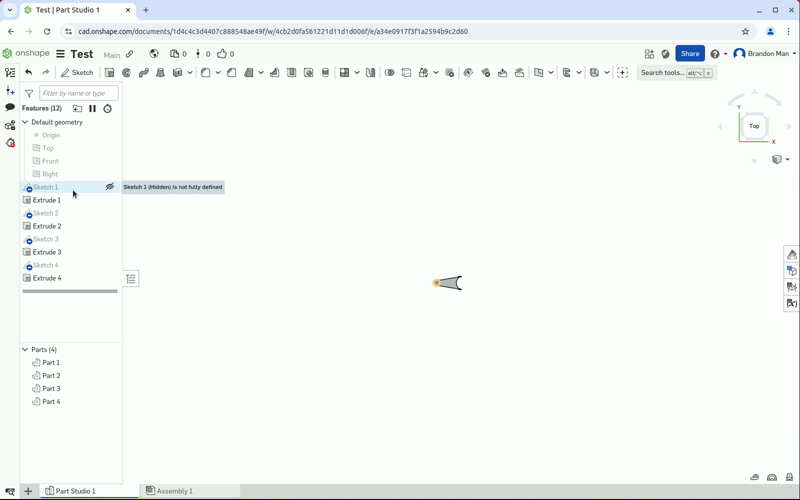
click(73, 189)
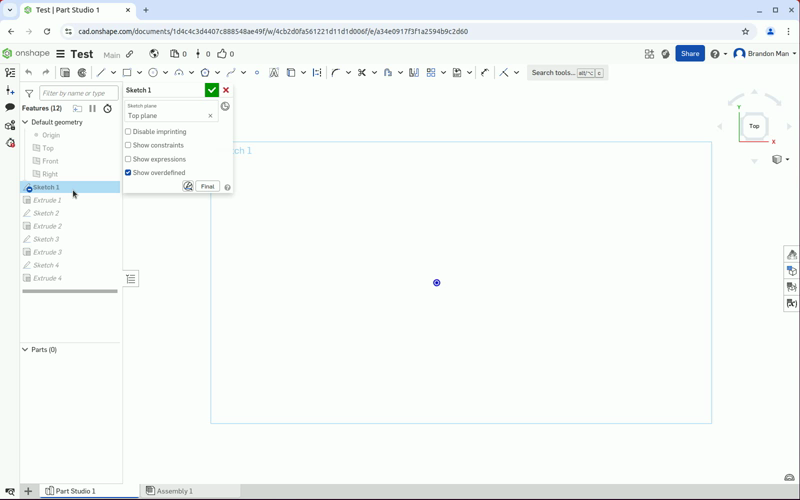
mouse_move(229, 92)
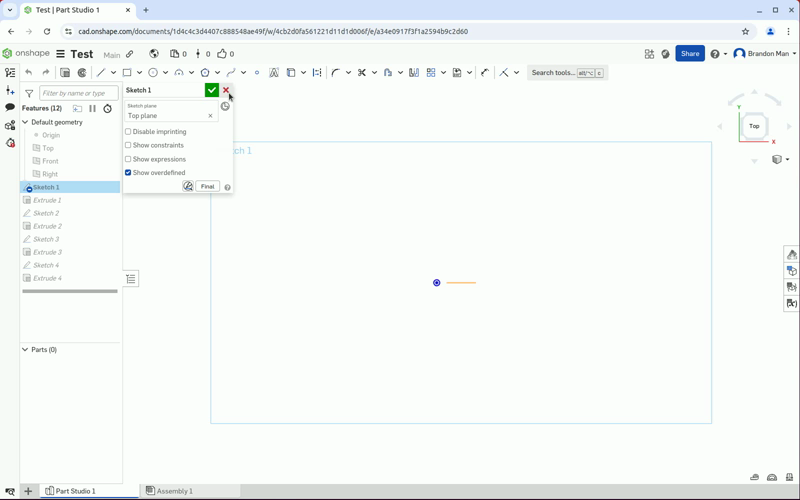
click(229, 92)
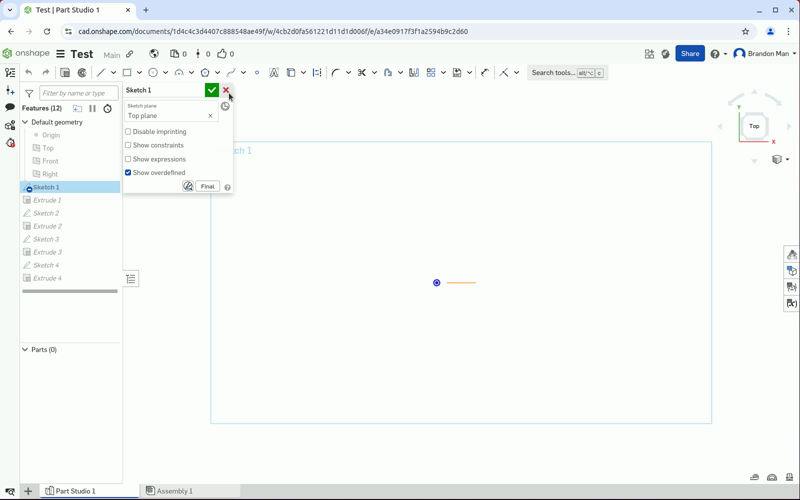
key(shift+s)
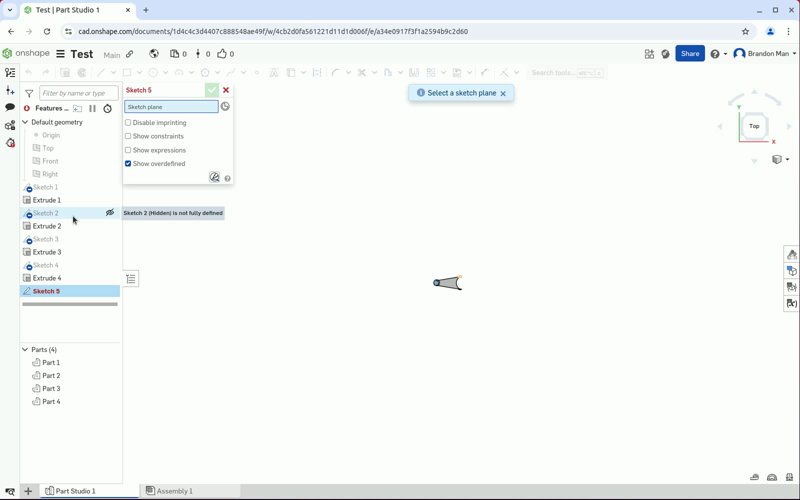
scroll(3)
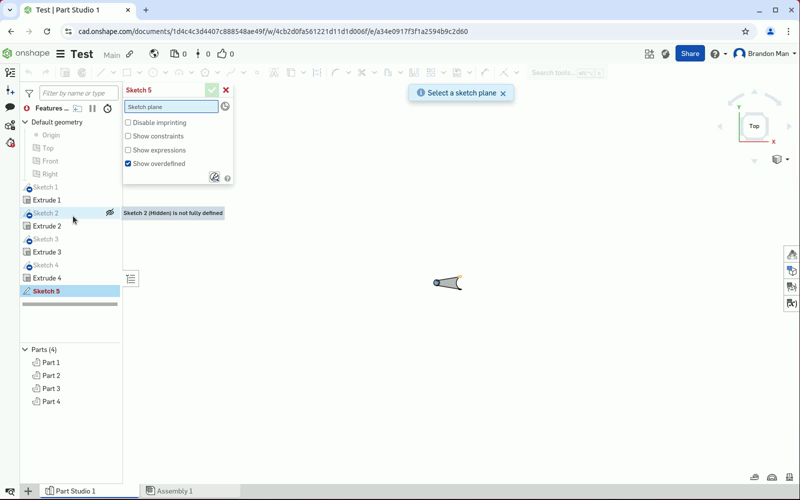
mouse_move(73, 150)
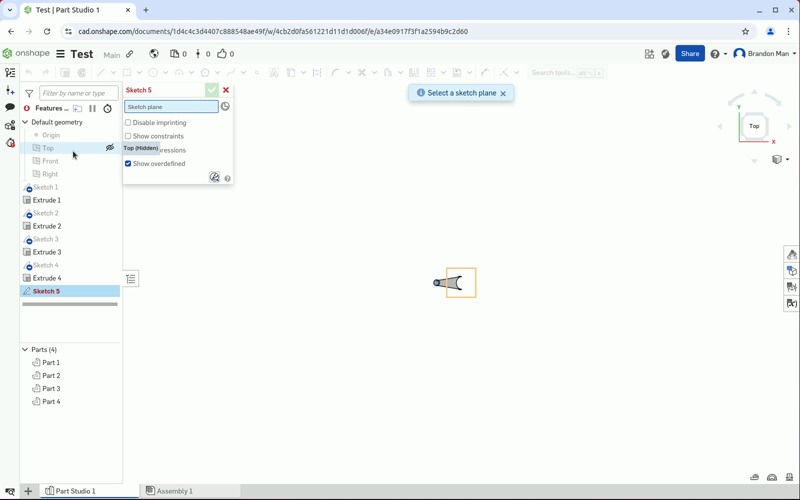
click(73, 150)
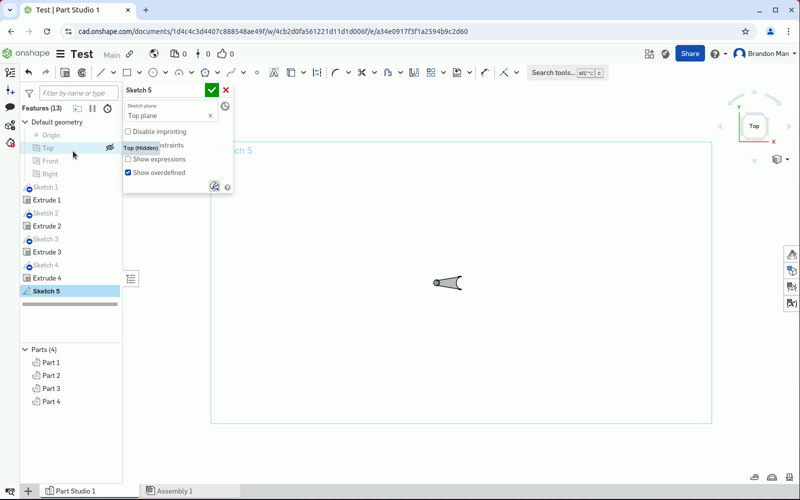
mouse_move(73, 352)
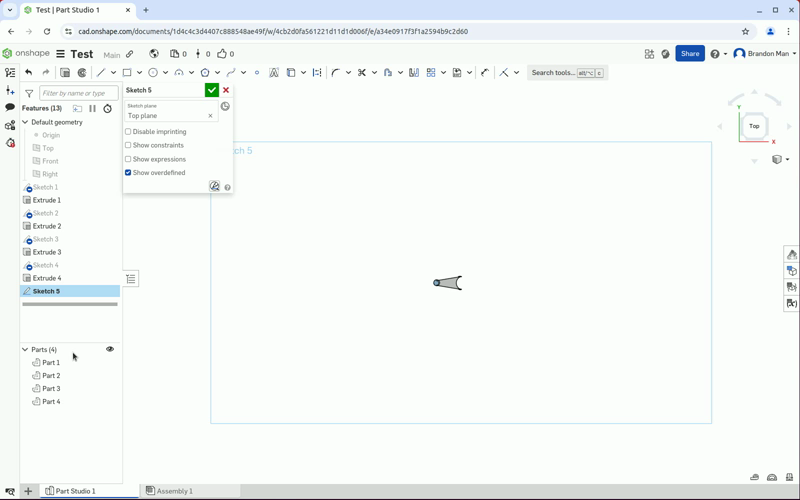
key(y)
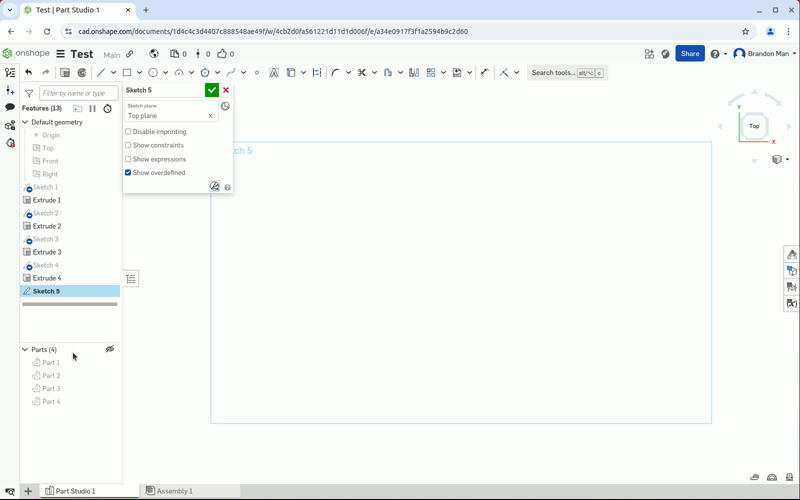
key(l)
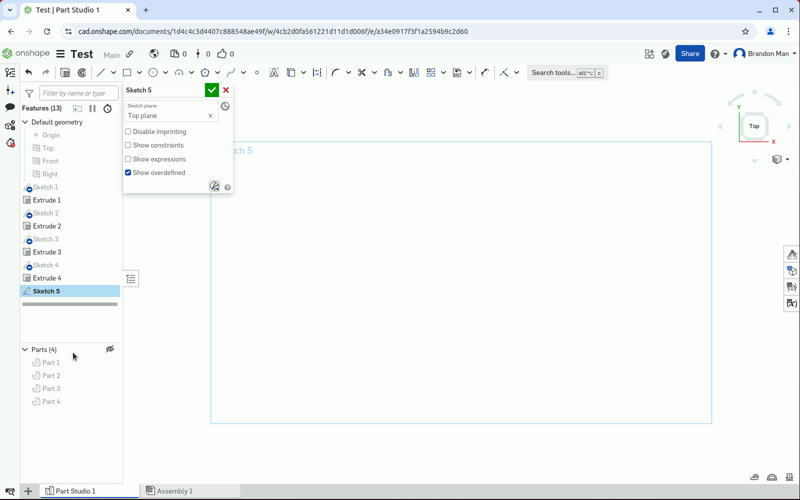
key_down(shift)
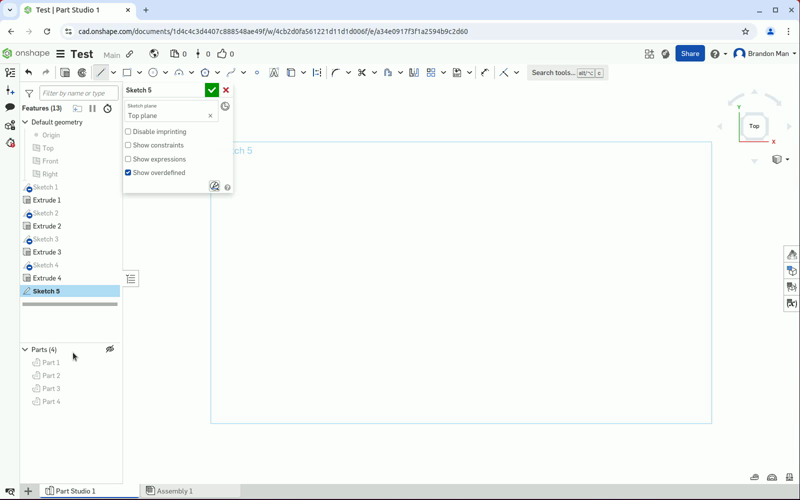
mouse_move(458, 288)
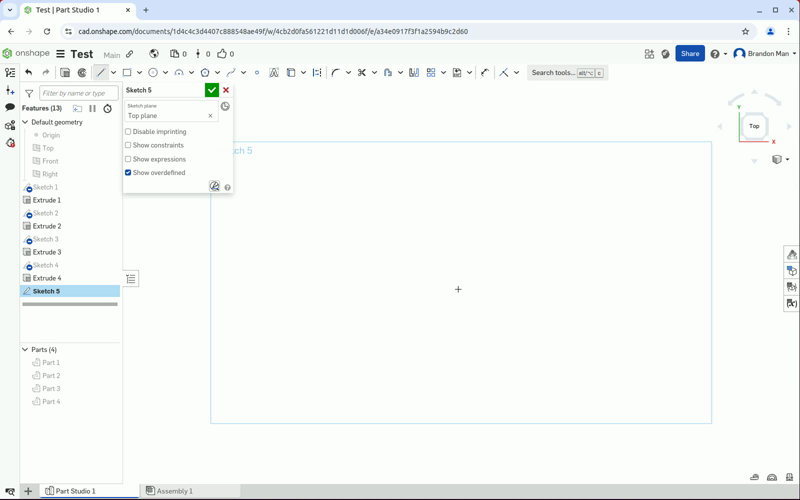
click(458, 288)
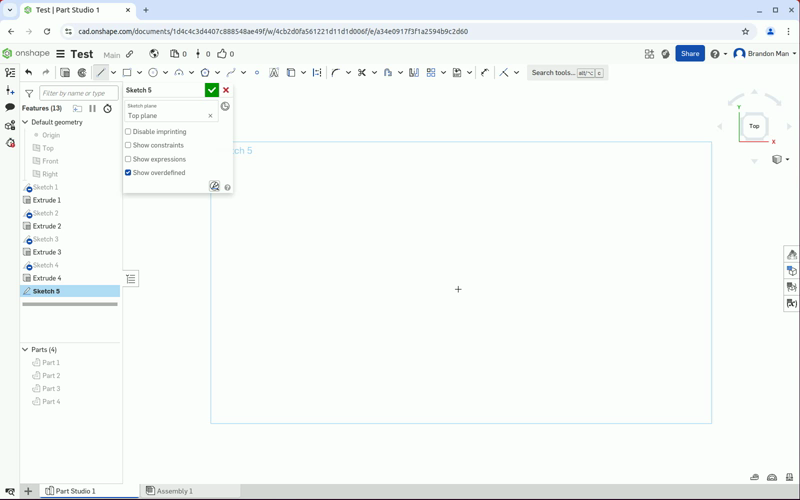
key_up(shift)
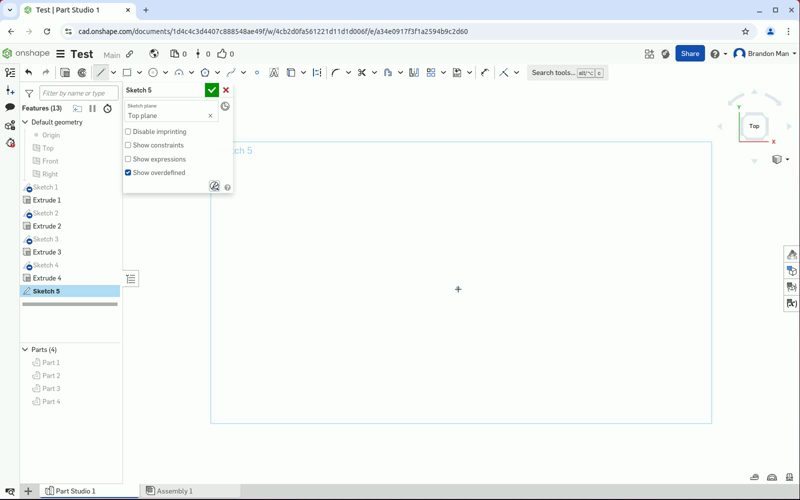
key_down(shift)
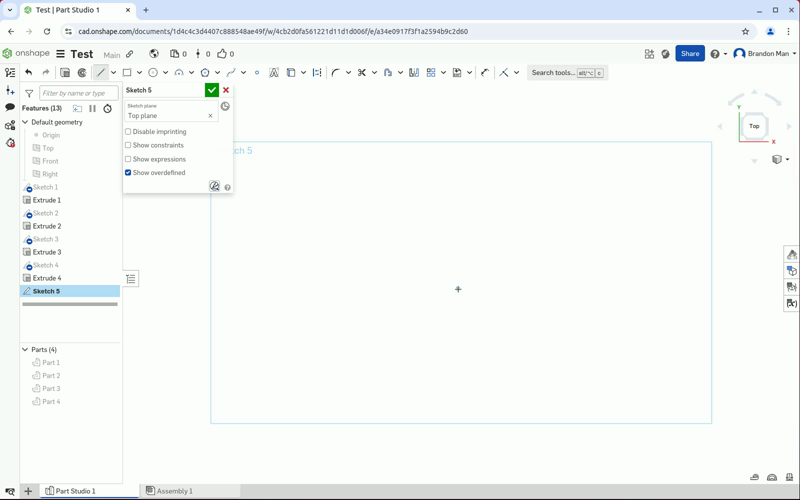
mouse_move(488, 288)
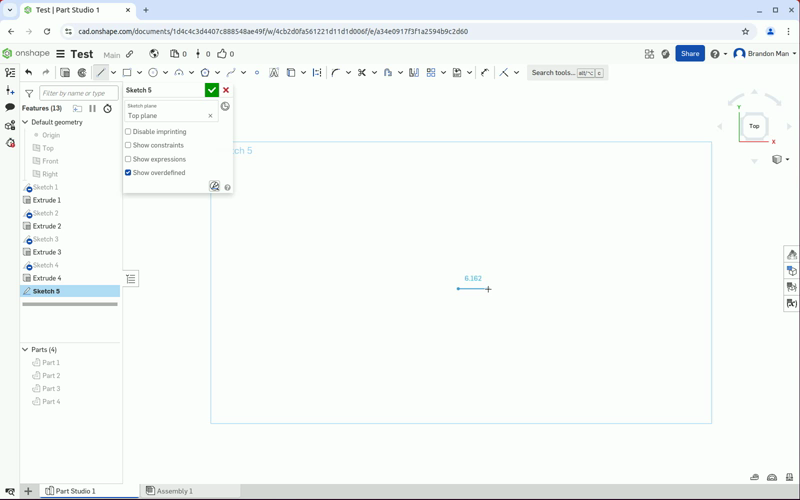
mouse_move(460, 288)
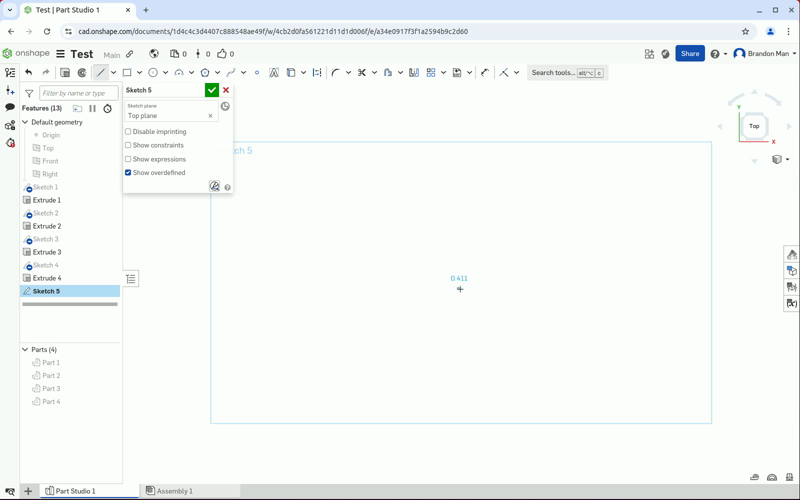
scroll(6)
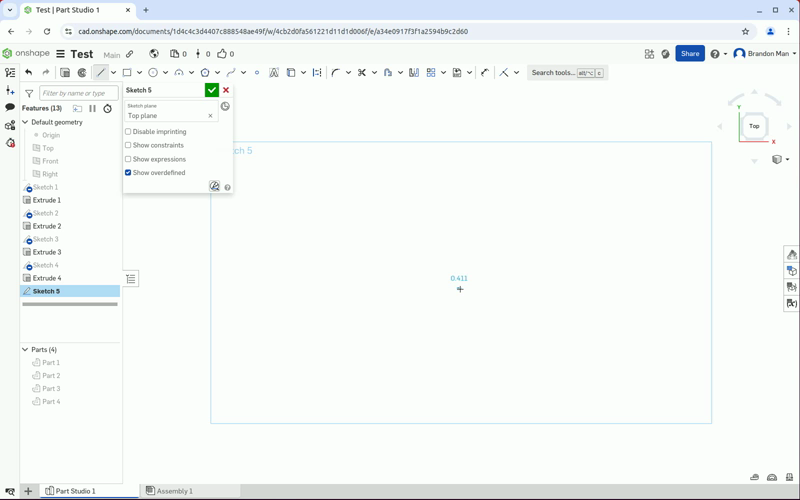
scroll(6)
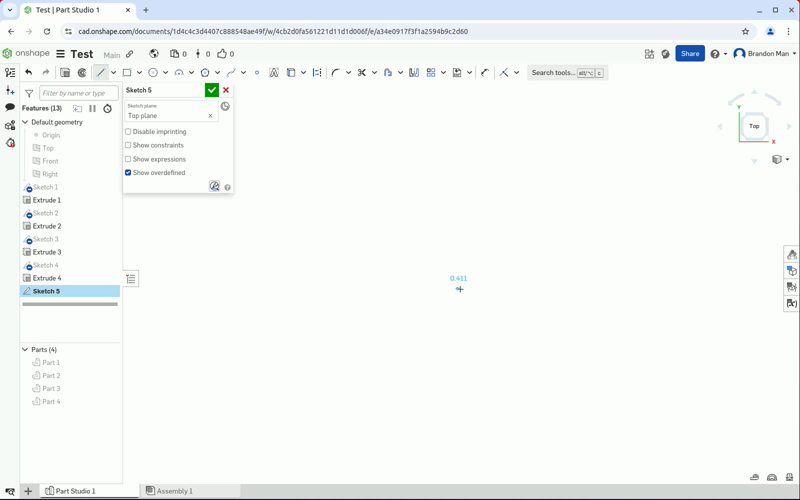
scroll(6)
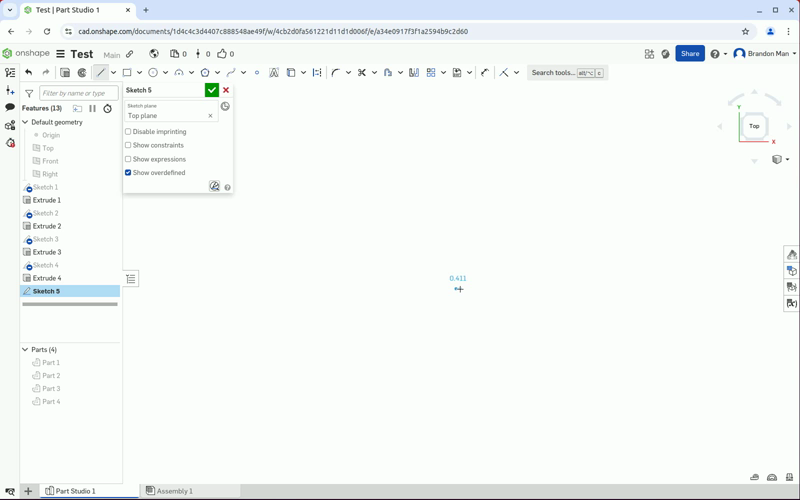
scroll(6)
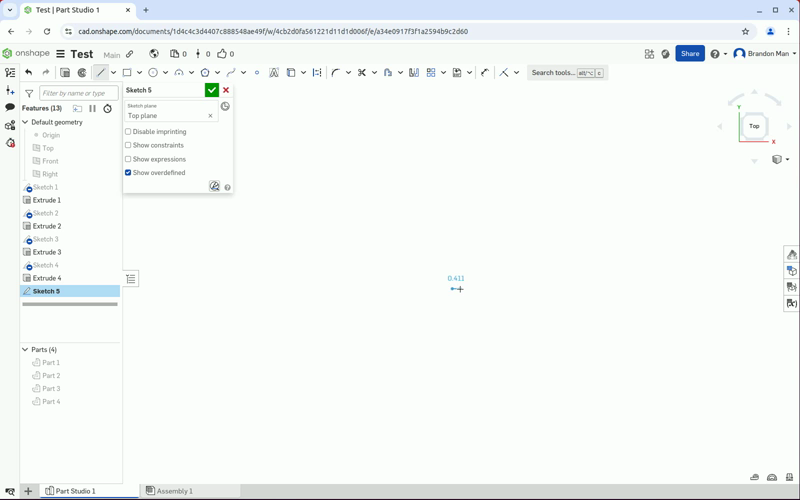
scroll(6)
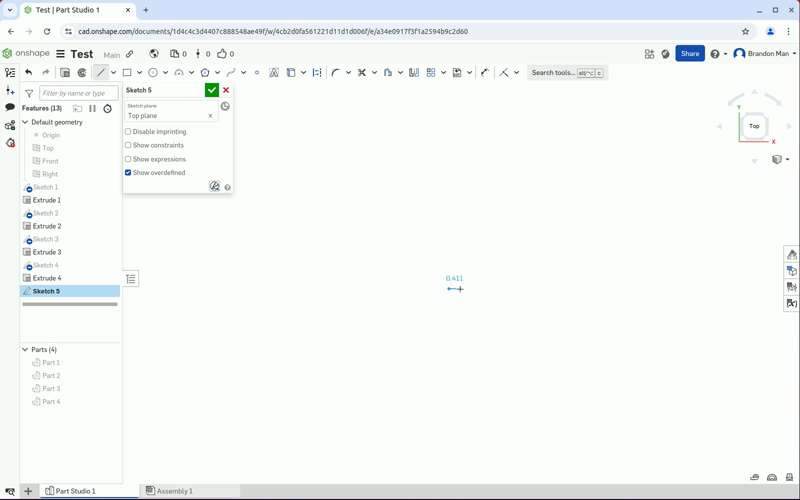
scroll(6)
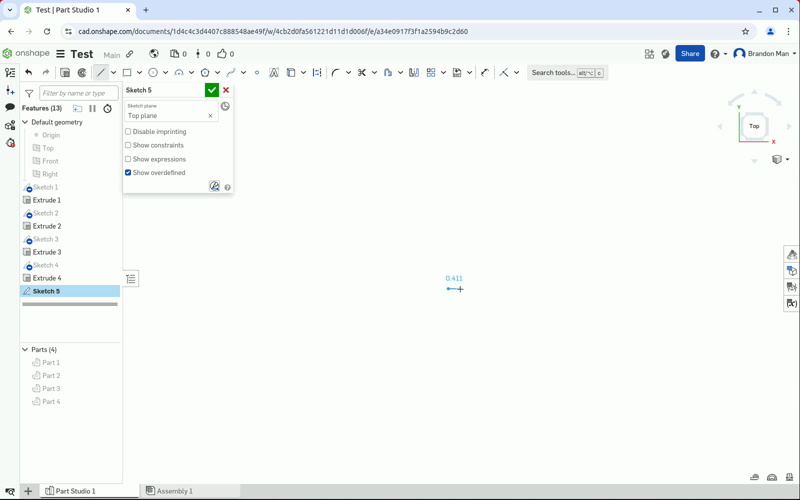
scroll(6)
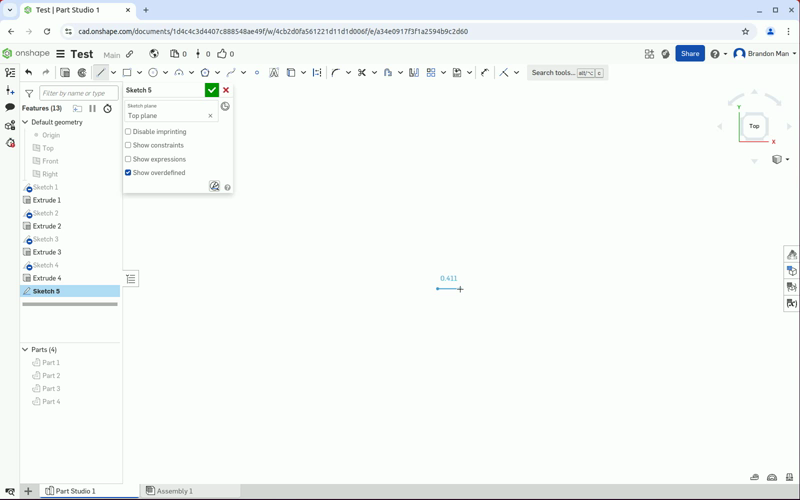
click(460, 288)
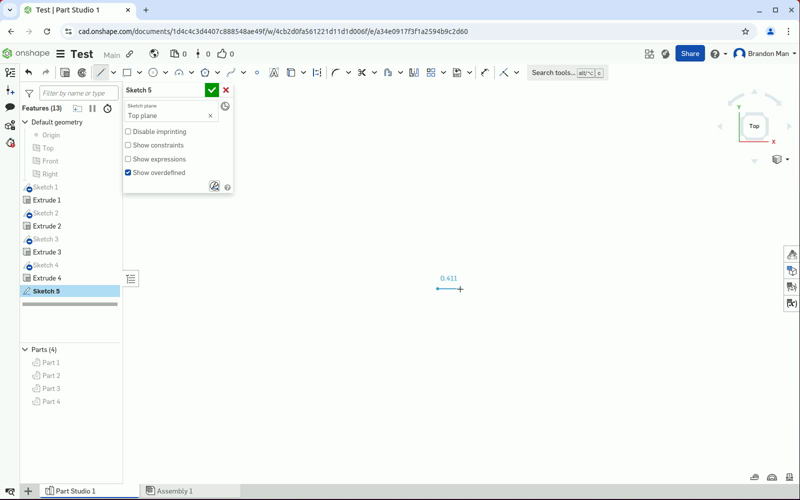
scroll(-6)
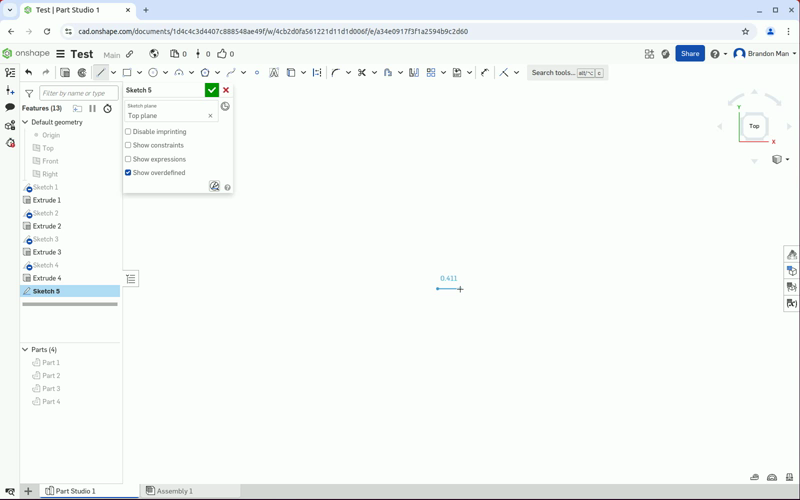
scroll(-6)
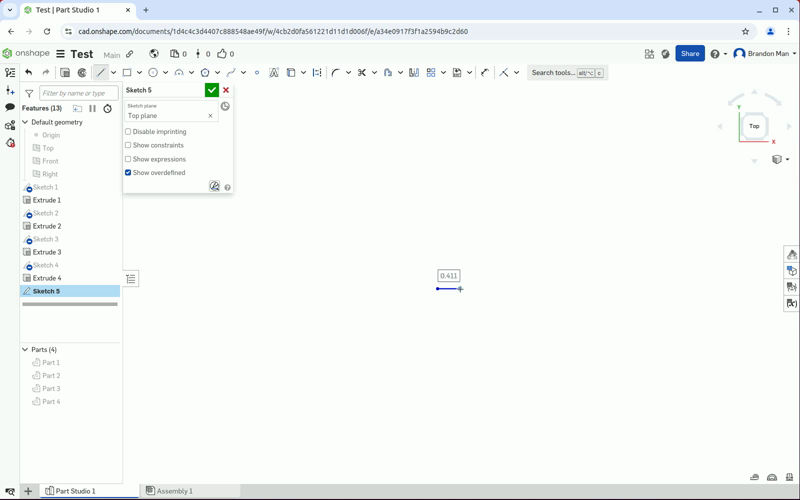
scroll(-6)
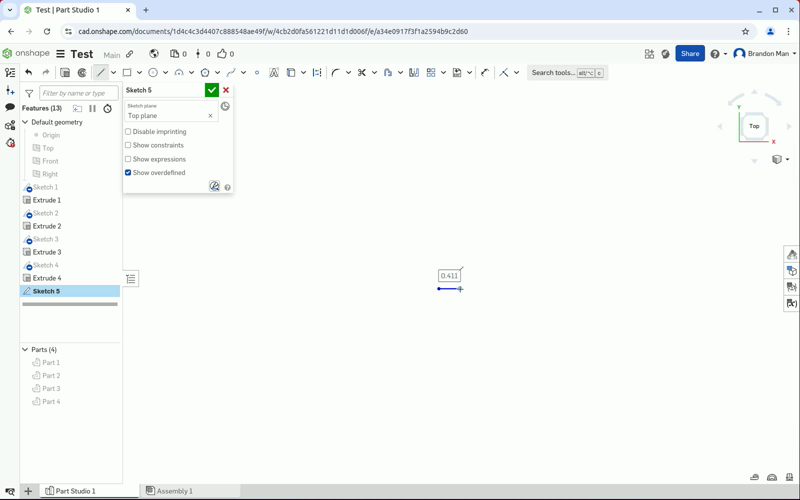
scroll(-6)
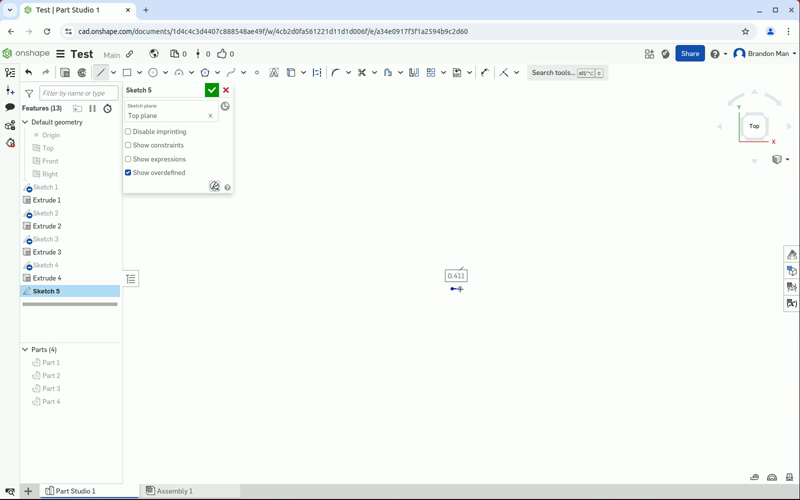
scroll(-6)
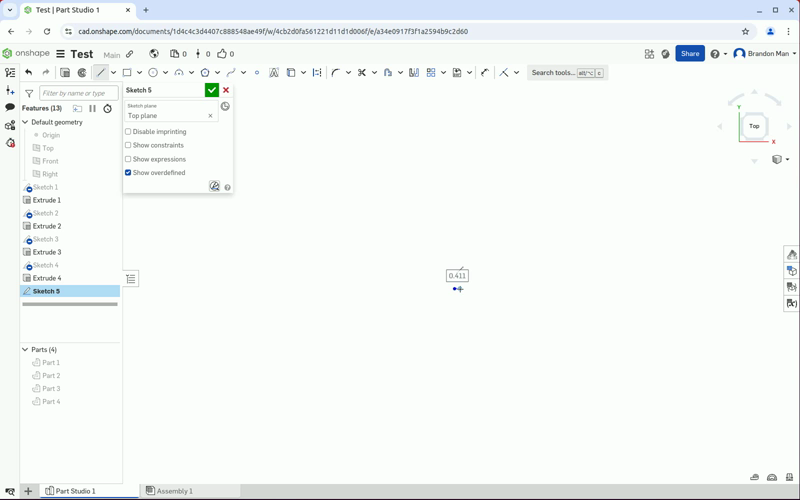
scroll(-6)
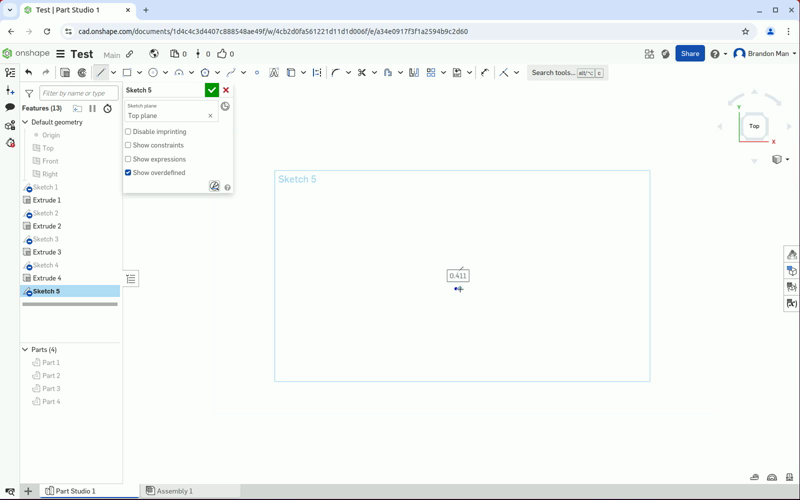
scroll(-6)
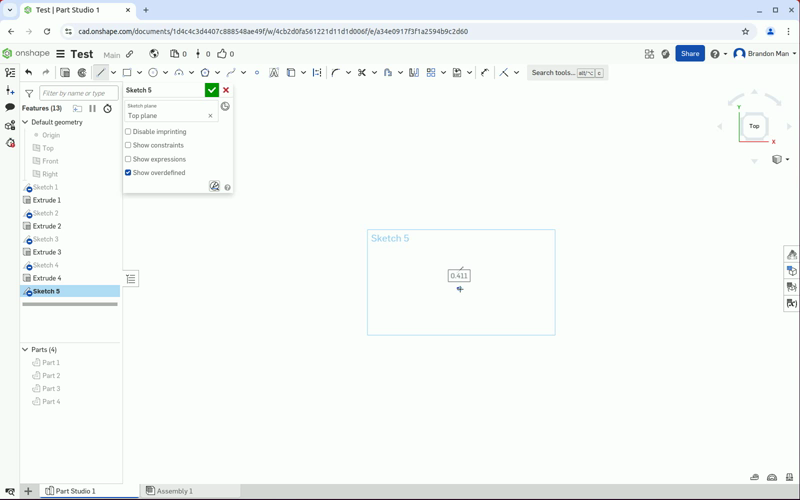
key_up(shift)
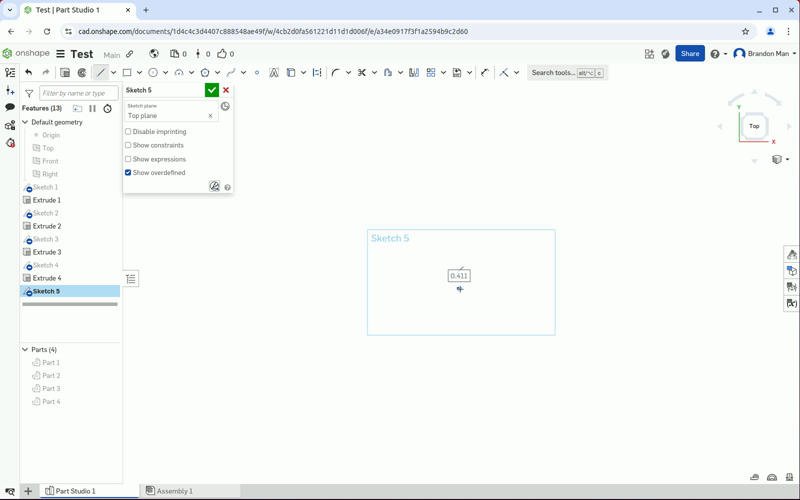
key(esc)
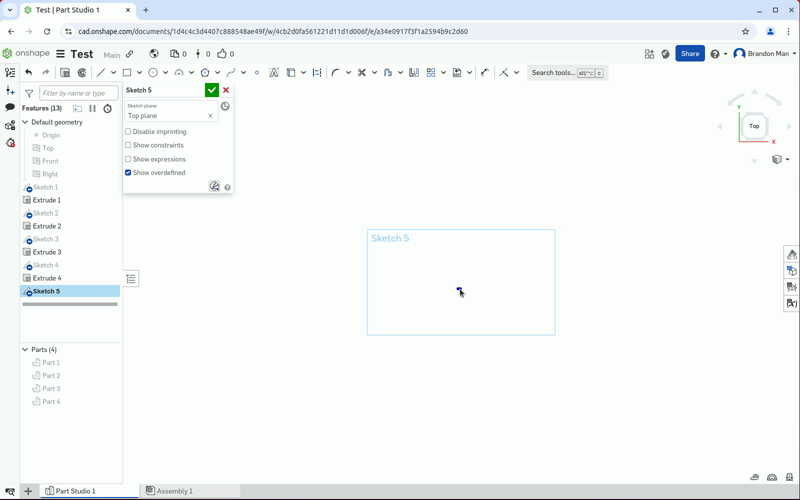
key(a)
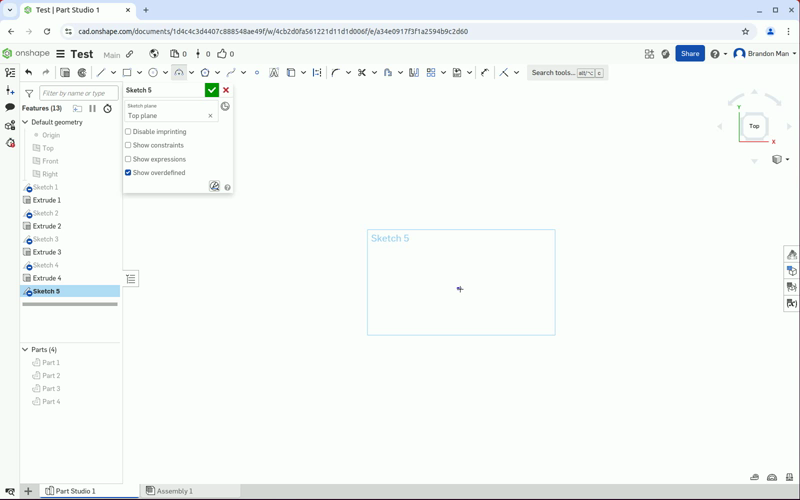
mouse_move(460, 288)
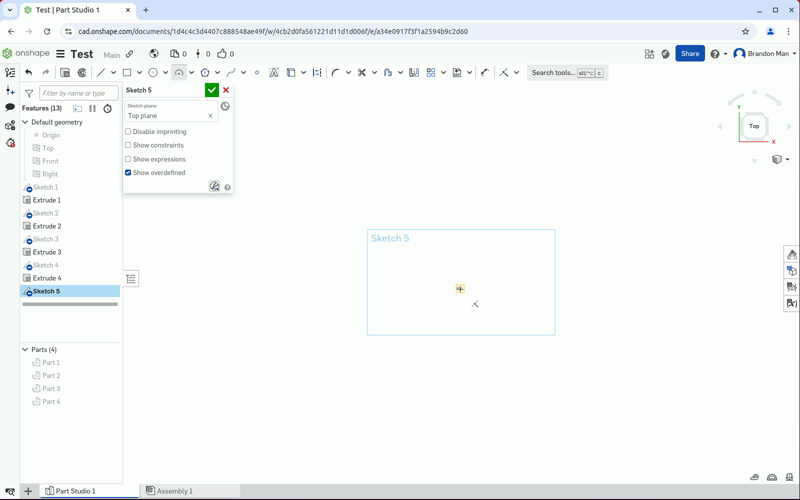
scroll(6)
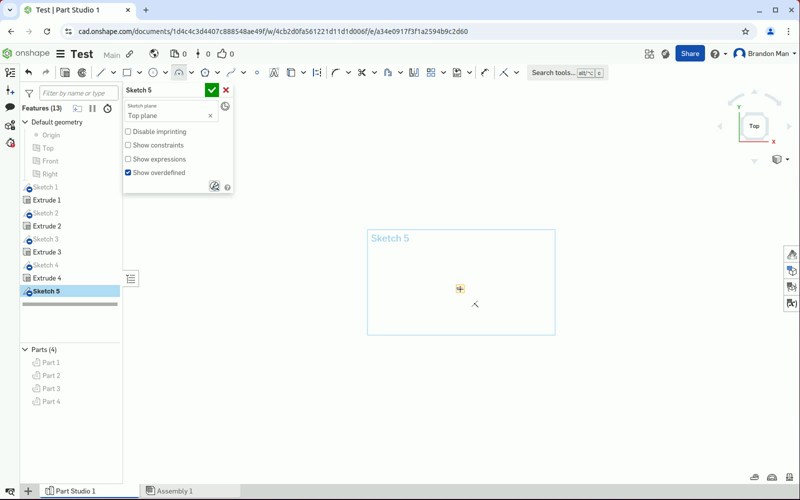
scroll(6)
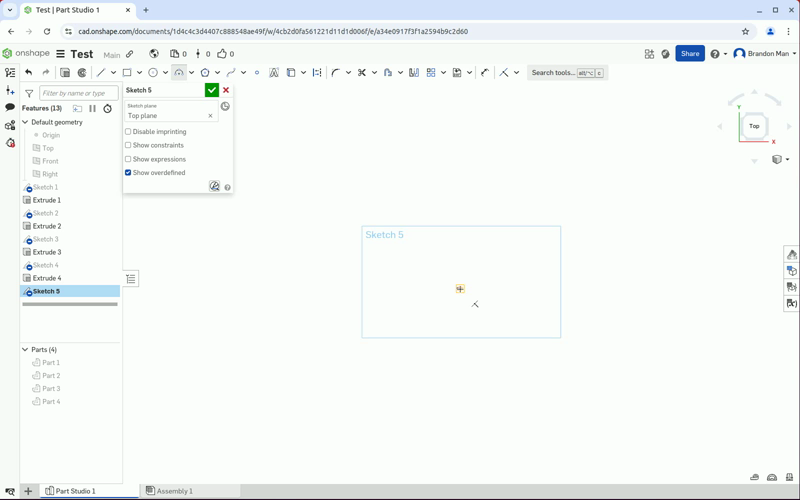
scroll(6)
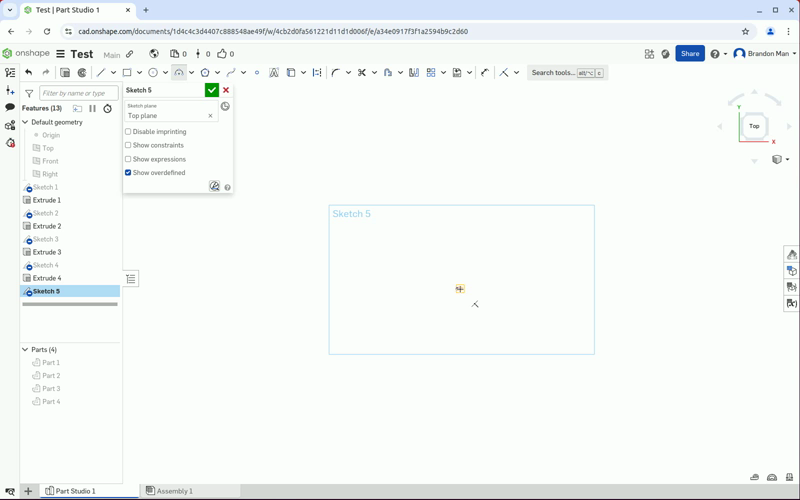
scroll(6)
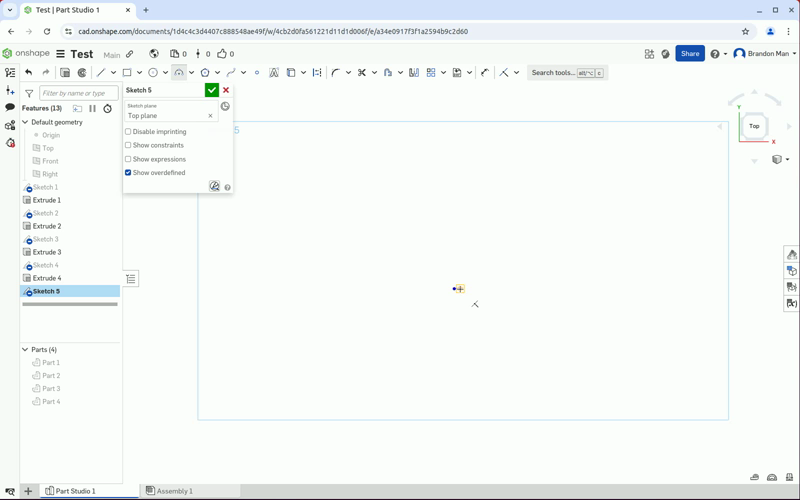
scroll(6)
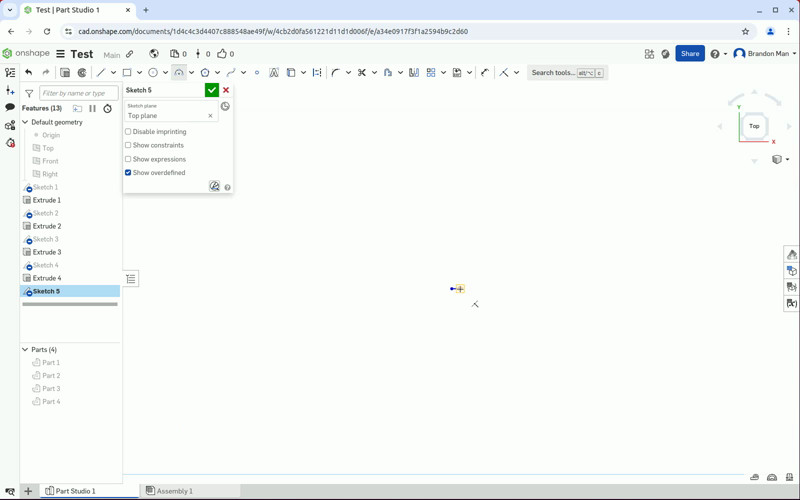
scroll(6)
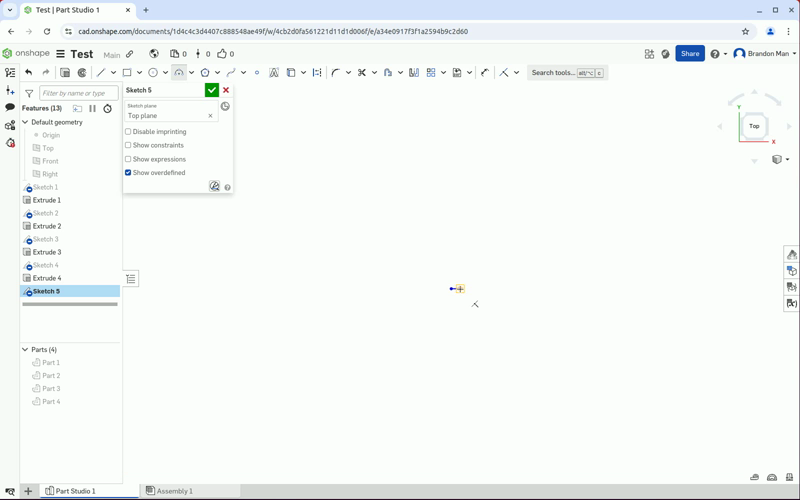
scroll(6)
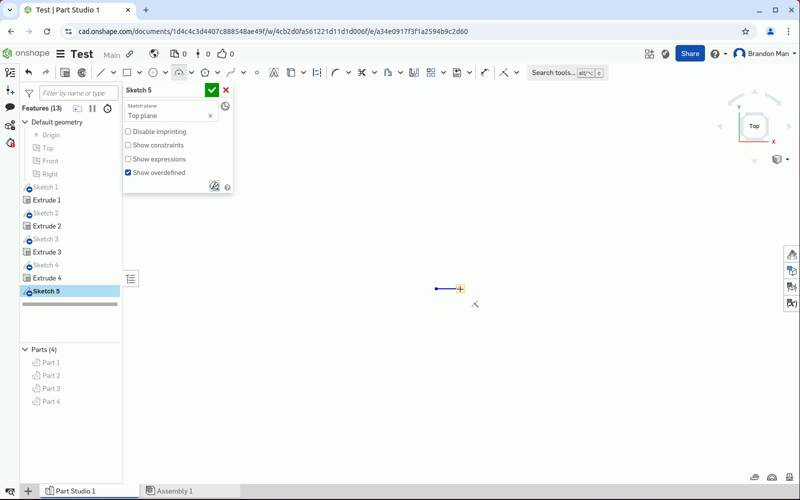
click(460, 288)
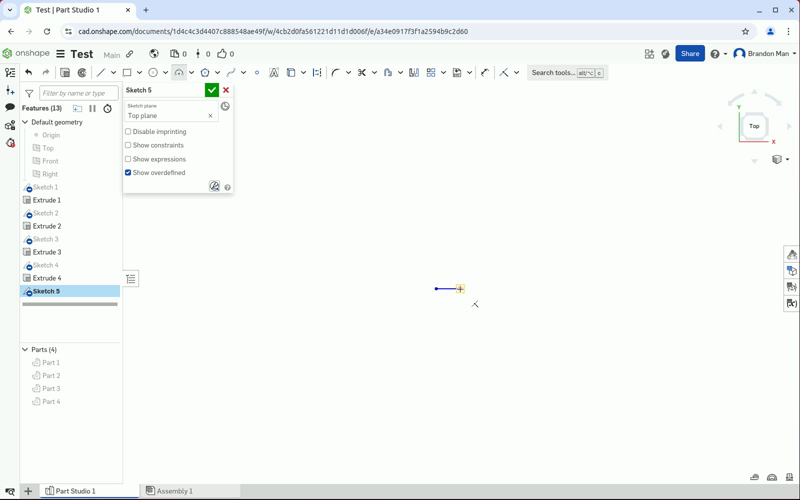
scroll(-6)
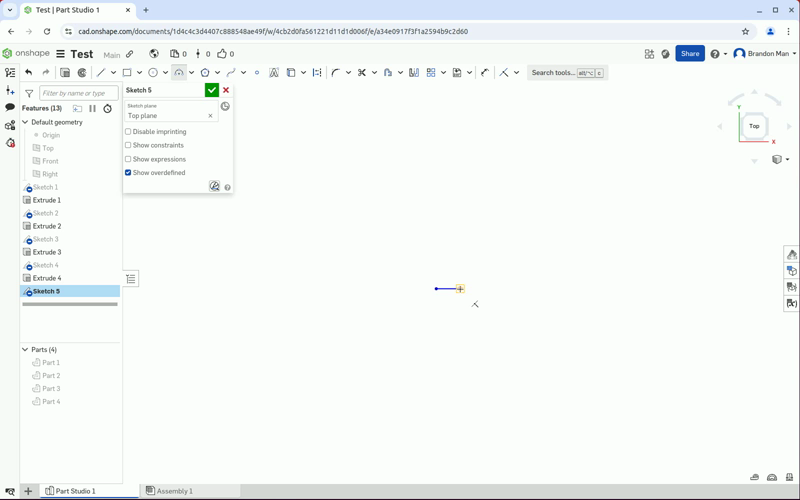
scroll(-6)
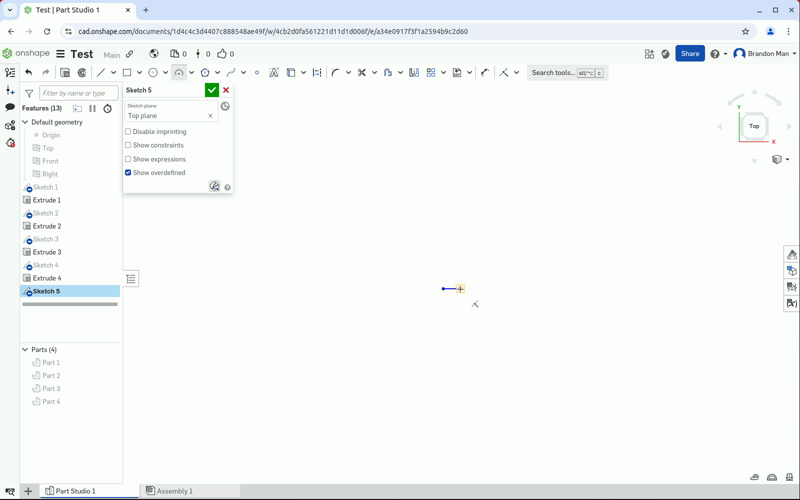
scroll(-6)
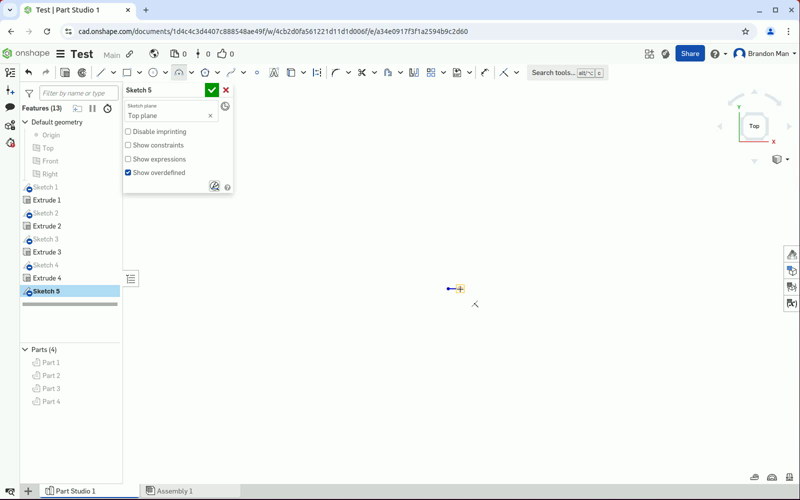
scroll(-6)
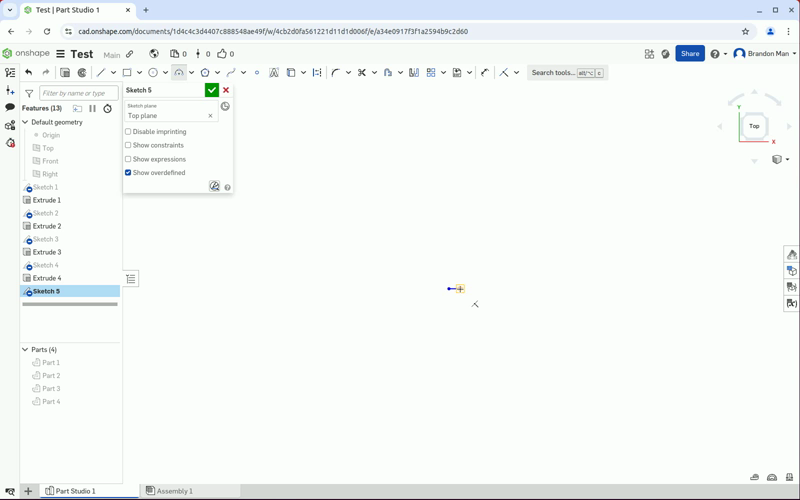
scroll(-6)
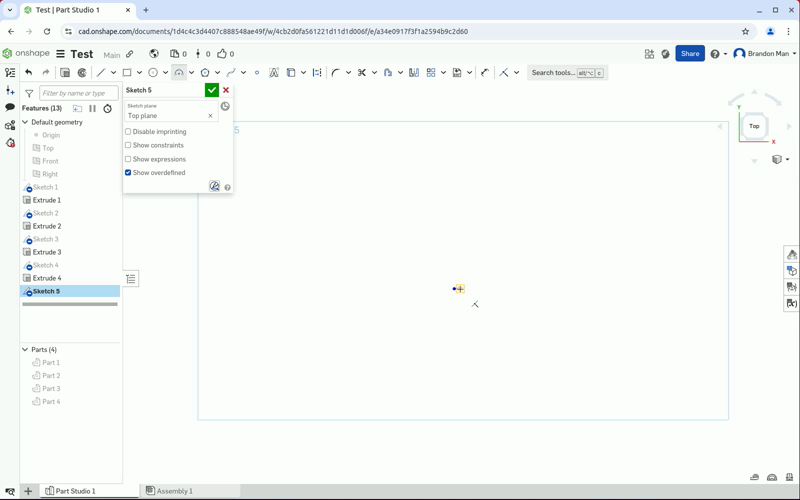
scroll(-6)
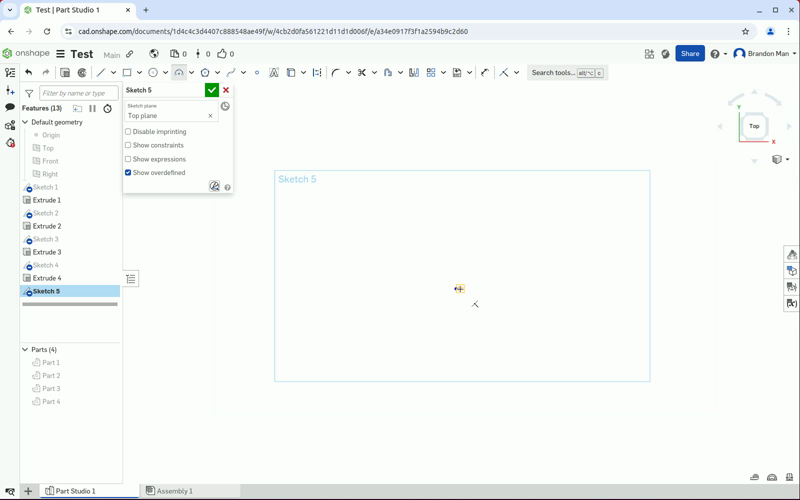
scroll(-6)
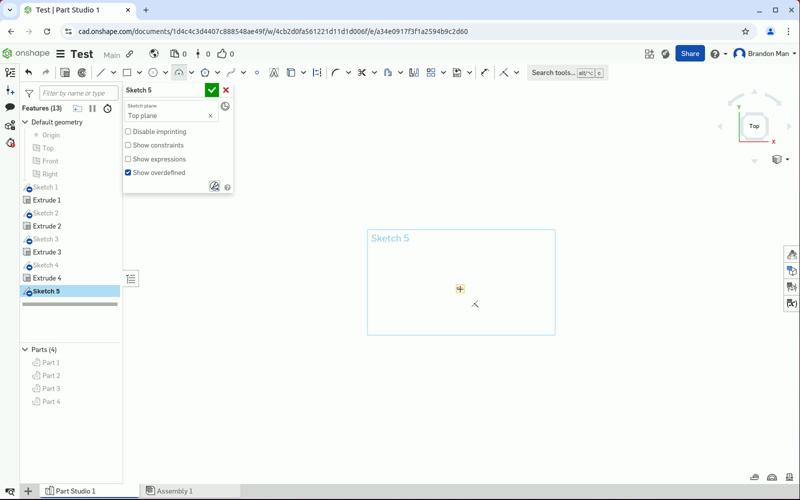
key_down(shift)
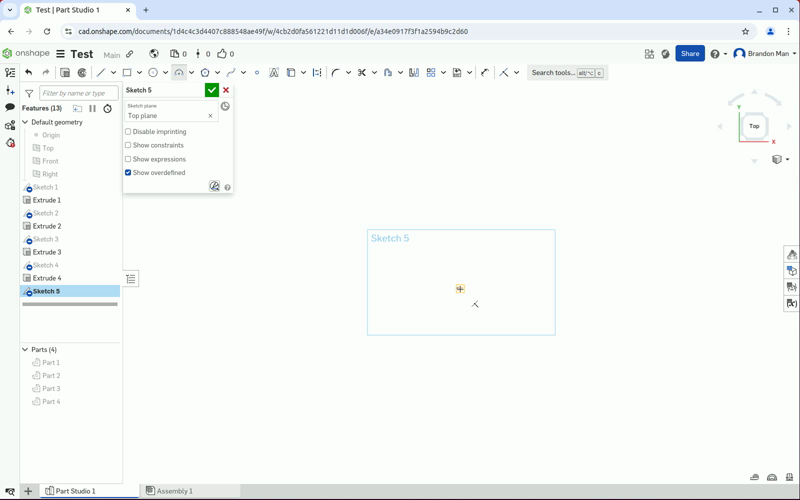
mouse_move(460, 276)
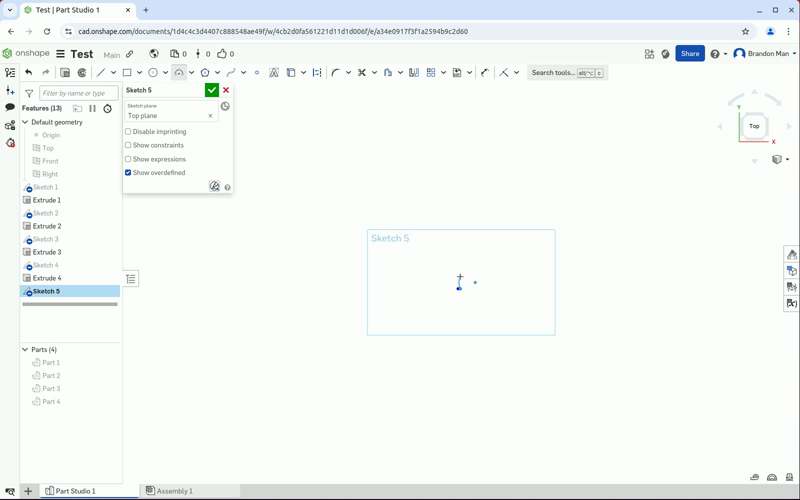
click(460, 276)
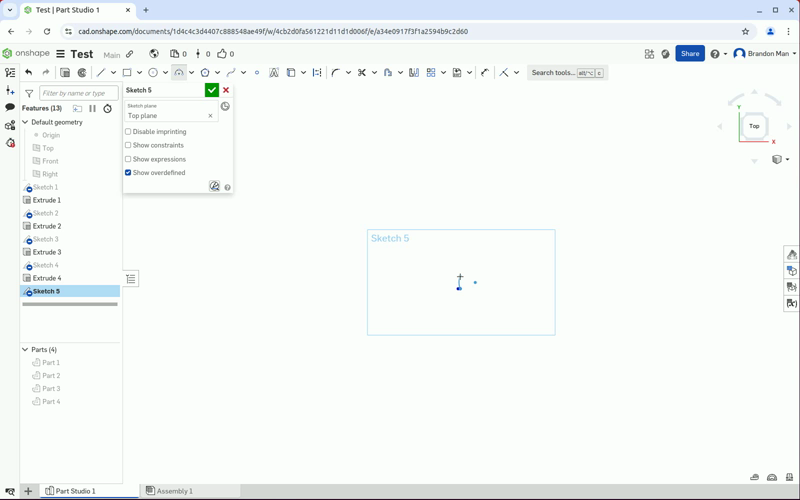
mouse_move(466, 282)
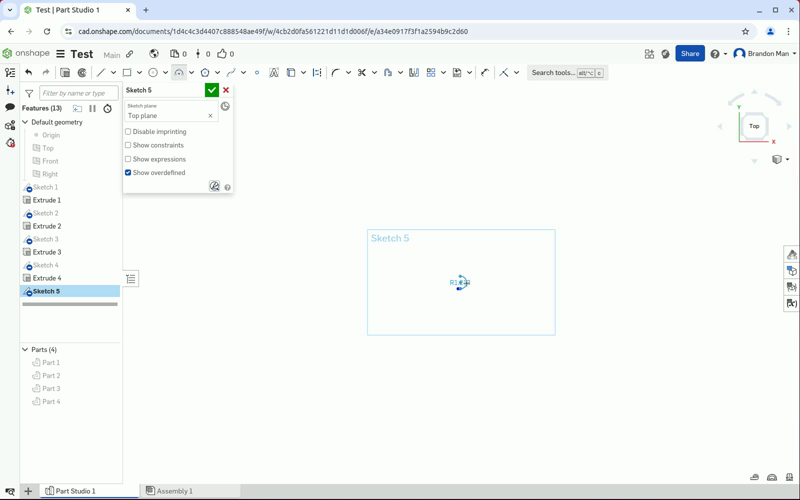
click(466, 282)
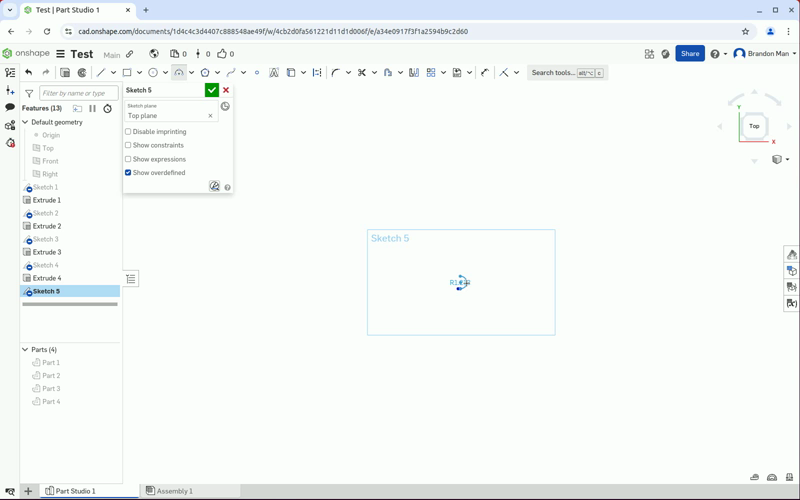
key_up(shift)
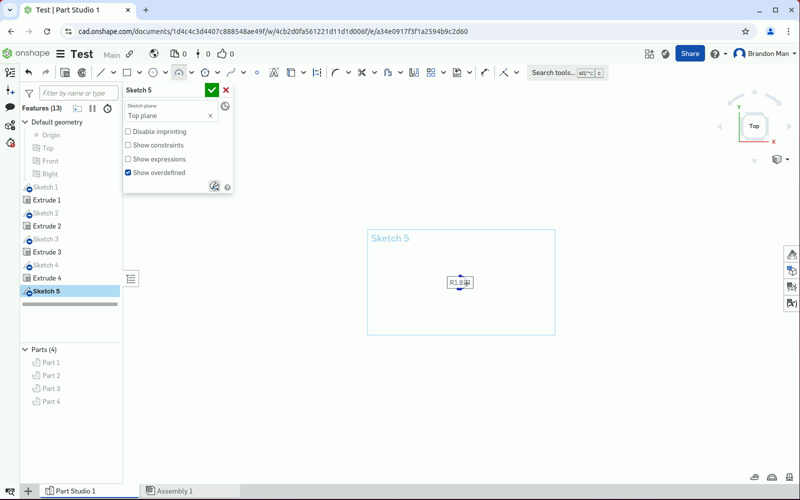
key(esc)
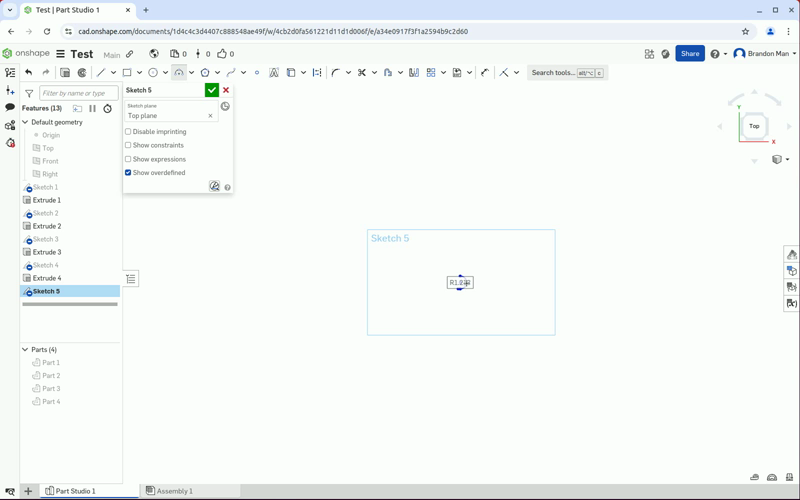
key(l)
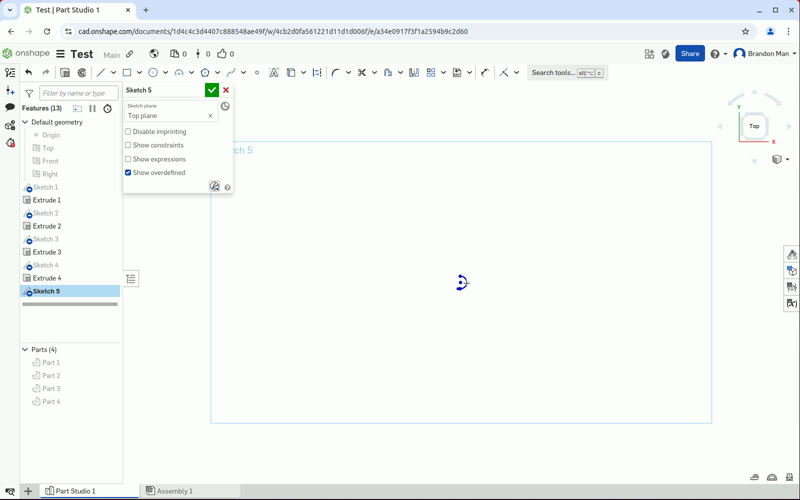
mouse_move(460, 276)
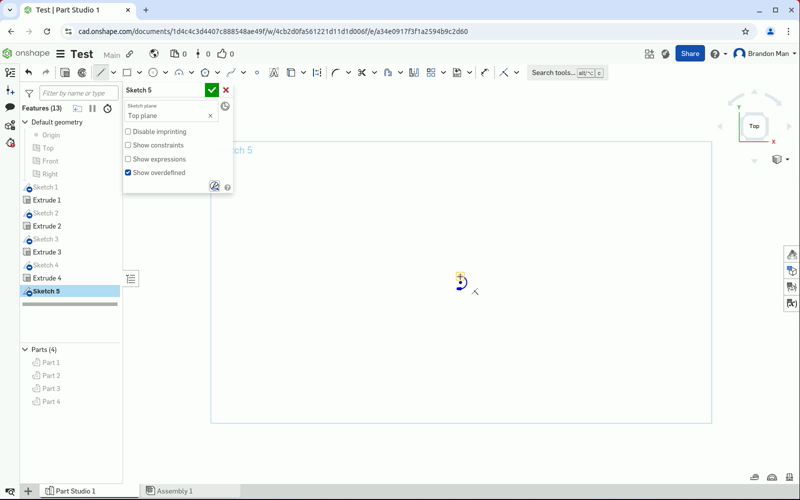
click(460, 276)
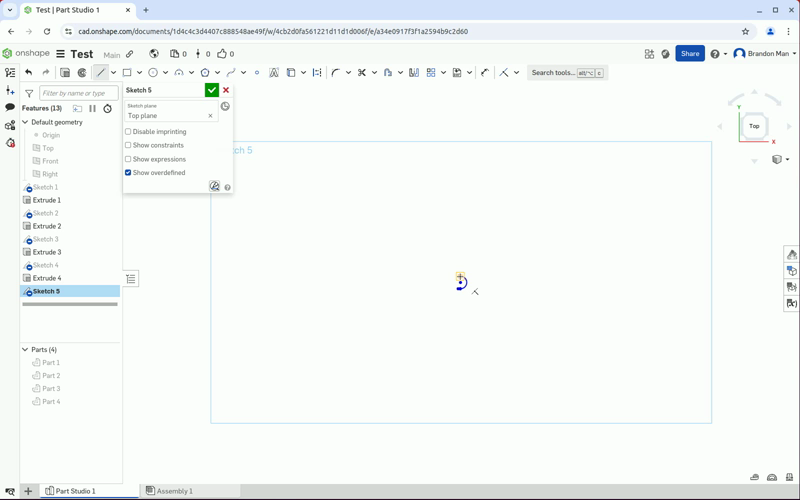
key_down(shift)
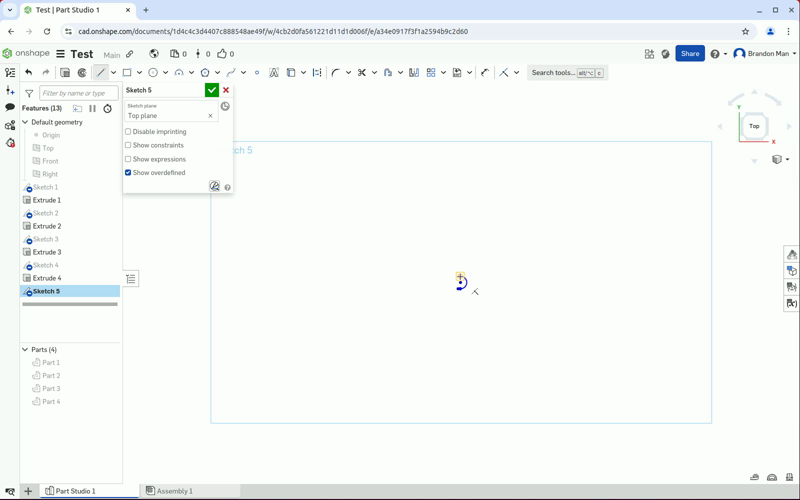
mouse_move(490, 276)
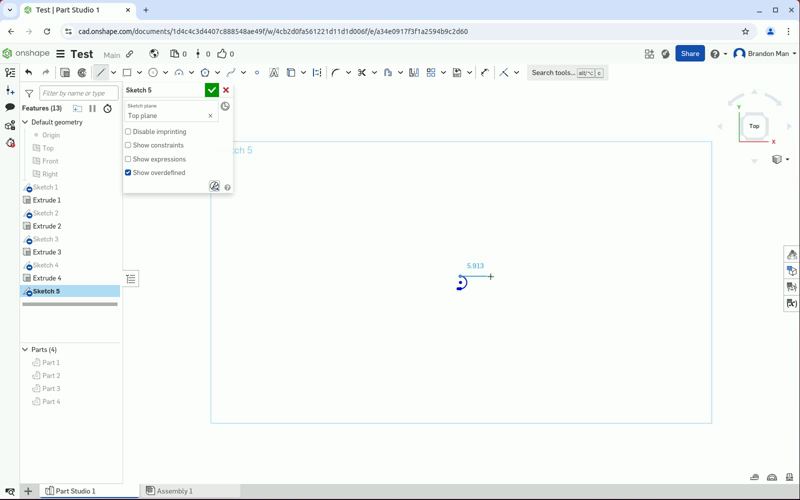
mouse_move(458, 276)
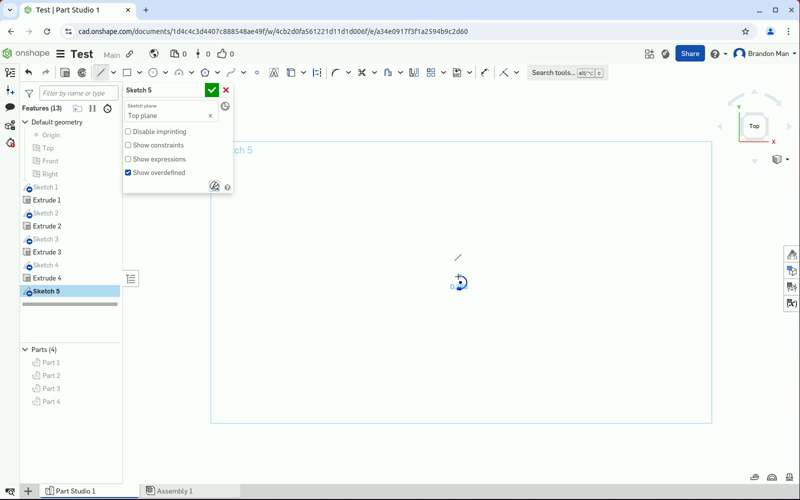
scroll(6)
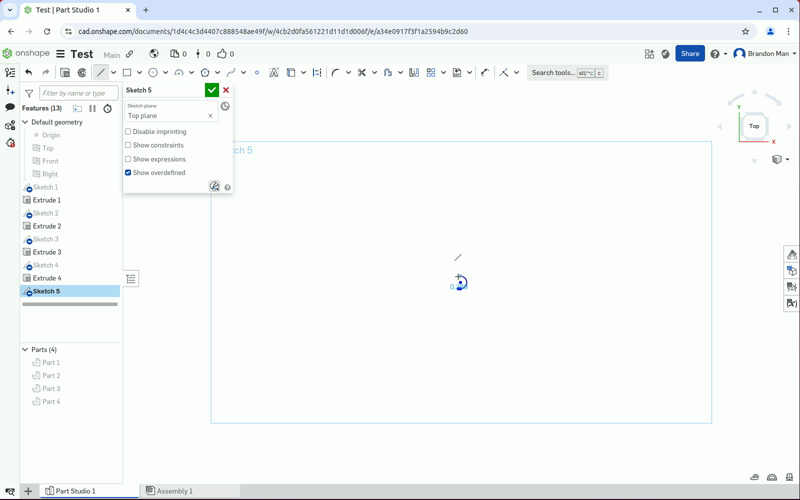
scroll(6)
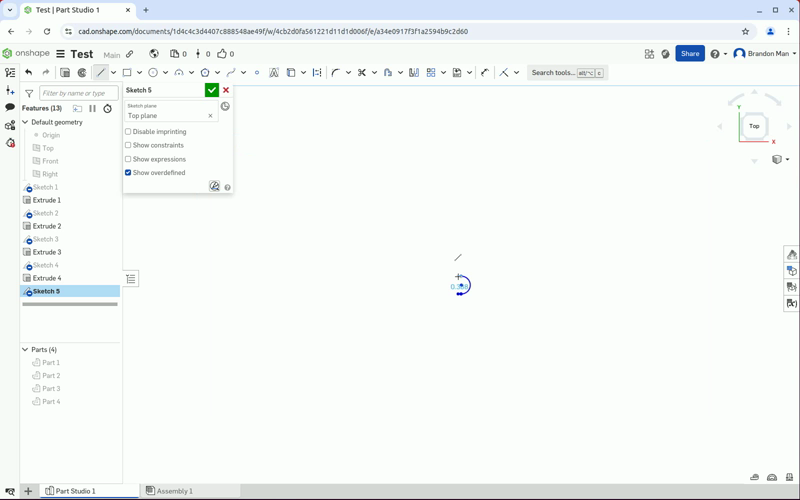
scroll(6)
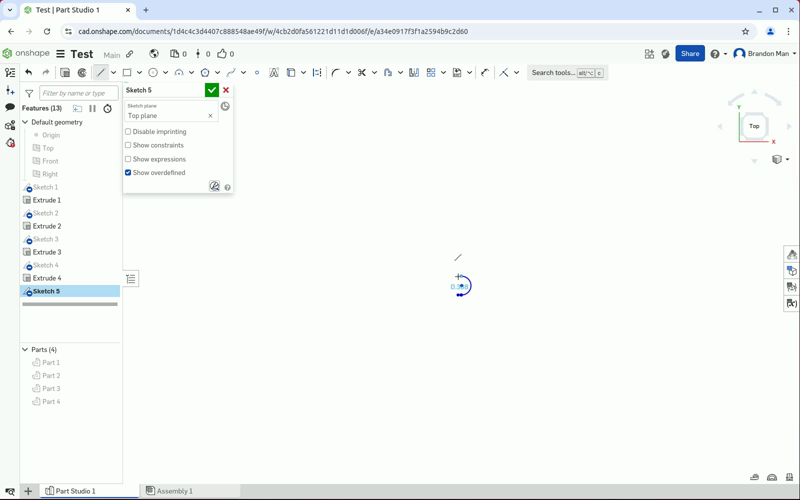
scroll(6)
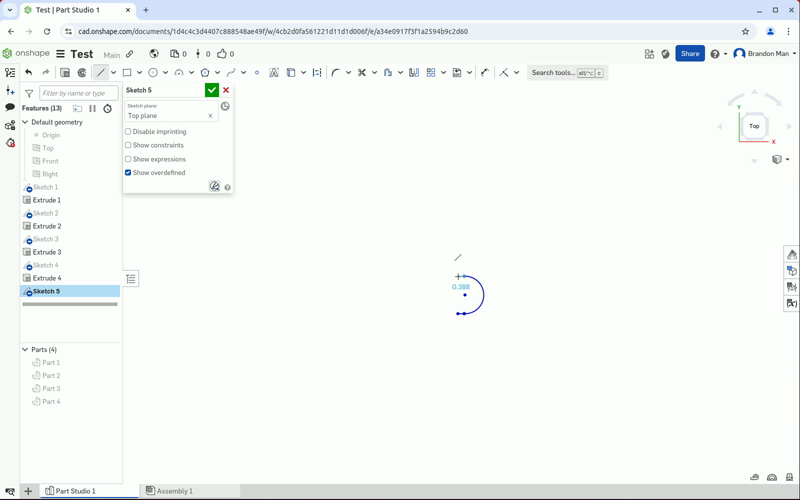
scroll(6)
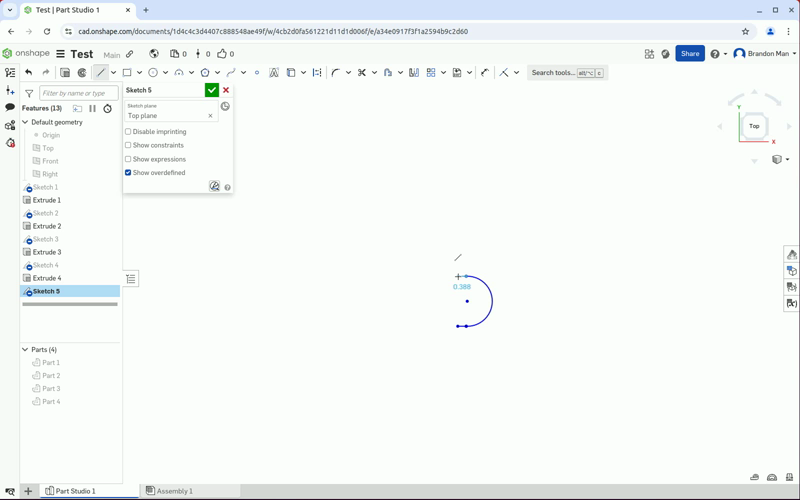
scroll(6)
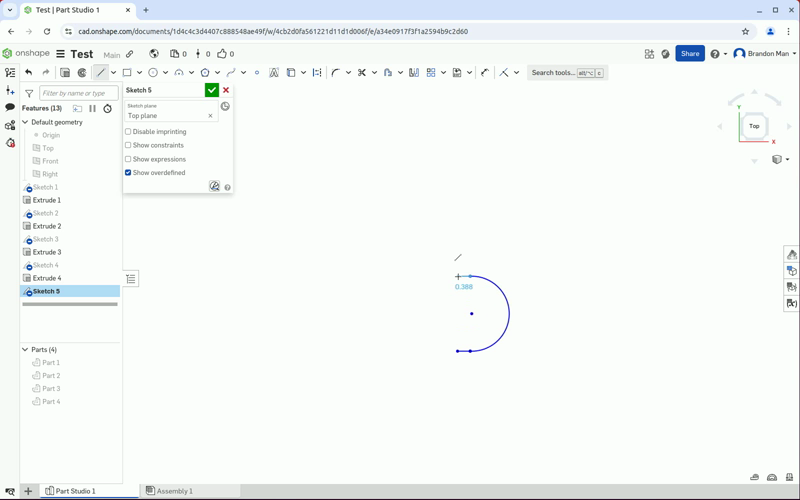
scroll(6)
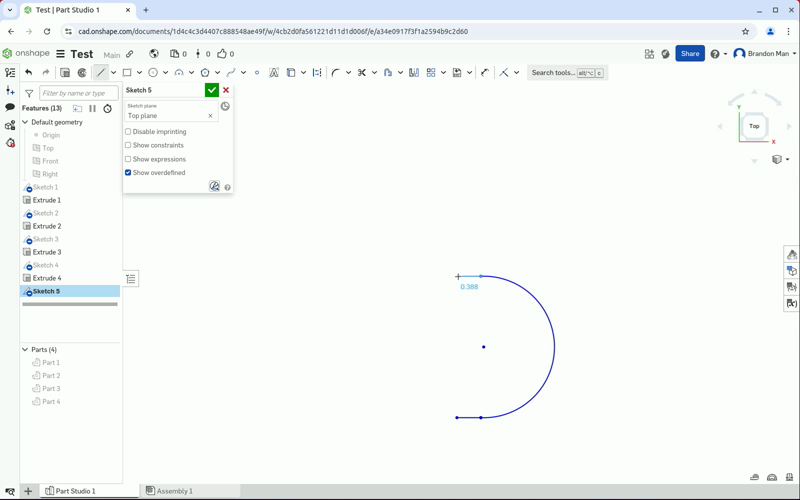
click(458, 276)
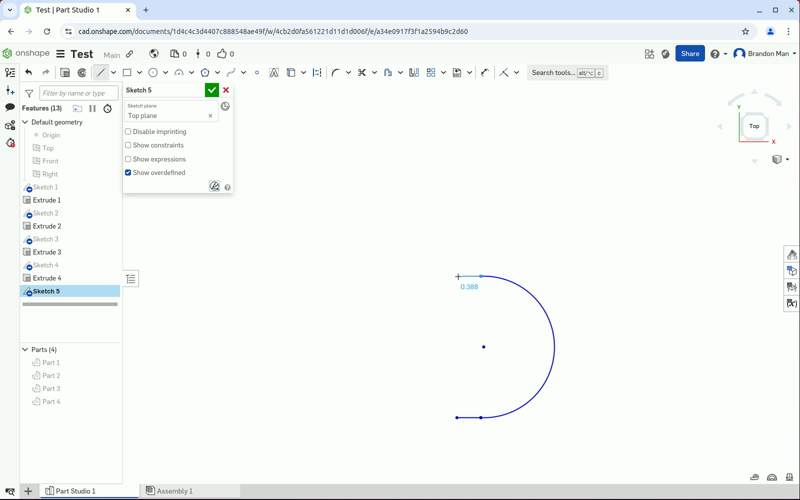
scroll(-6)
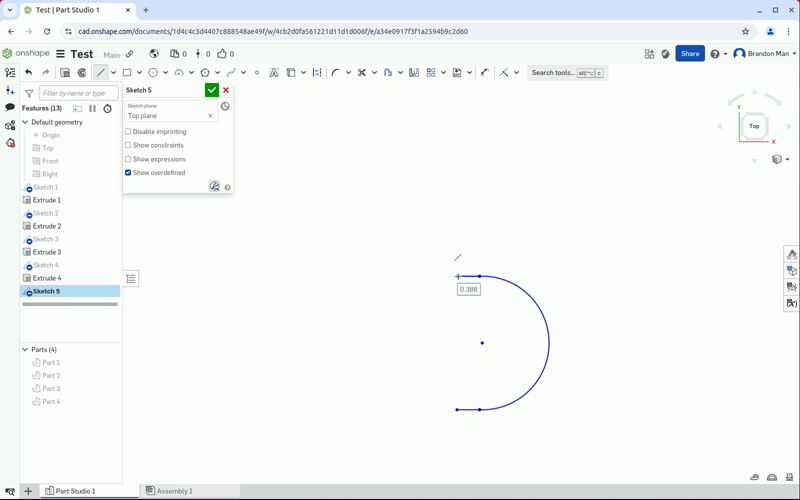
scroll(-6)
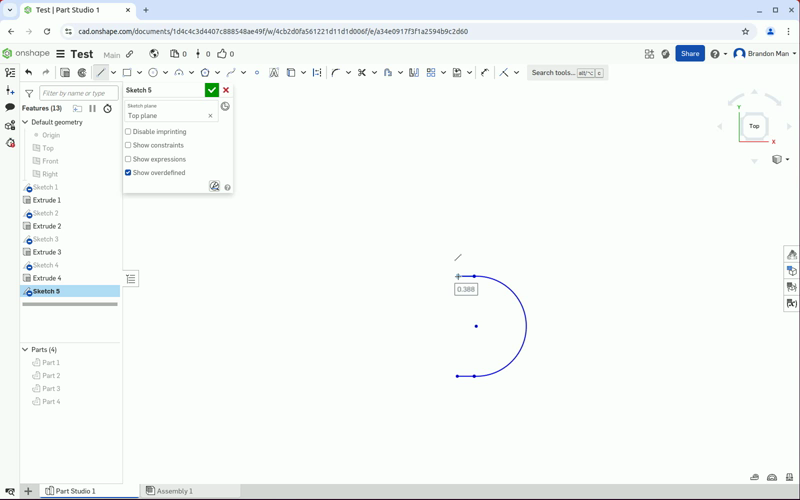
scroll(-6)
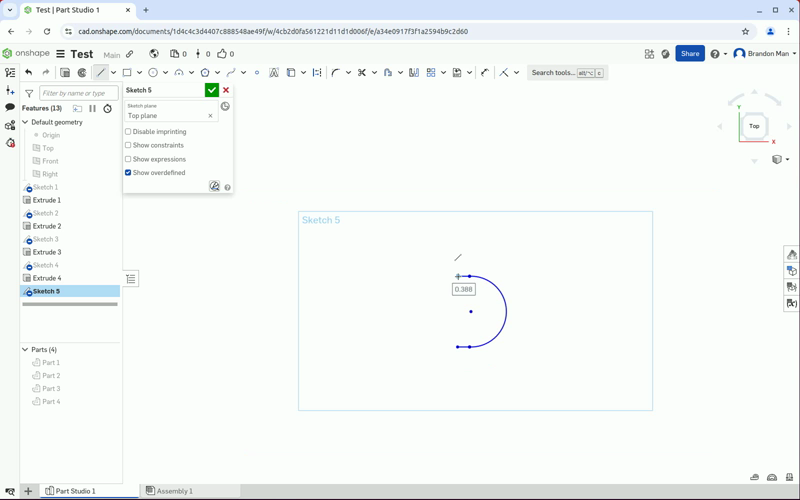
scroll(-6)
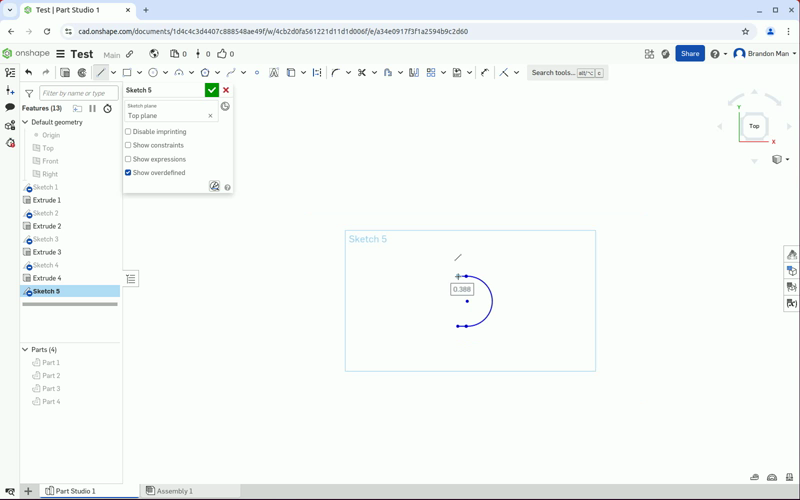
scroll(-6)
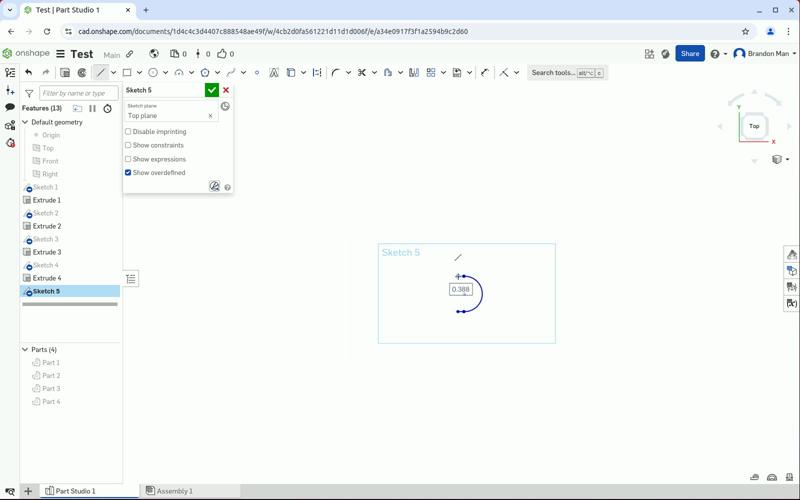
scroll(-6)
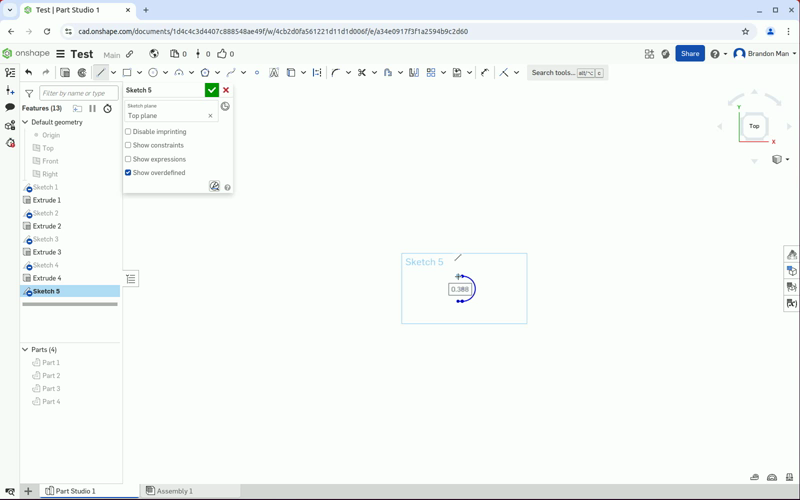
scroll(-6)
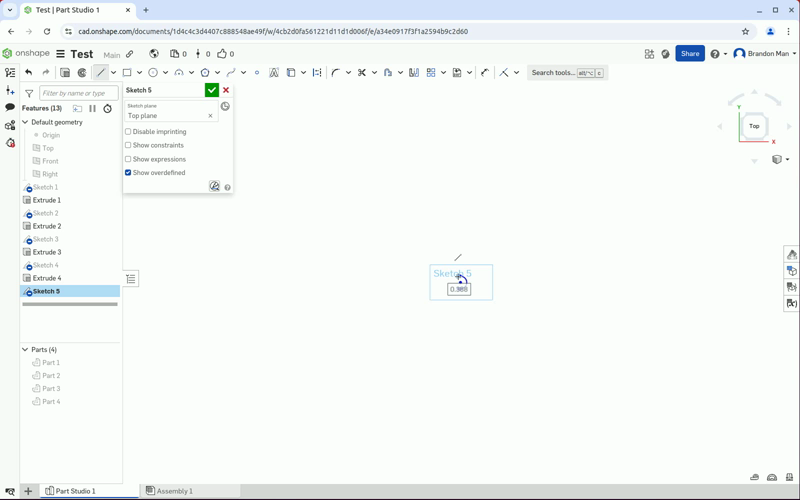
key_up(shift)
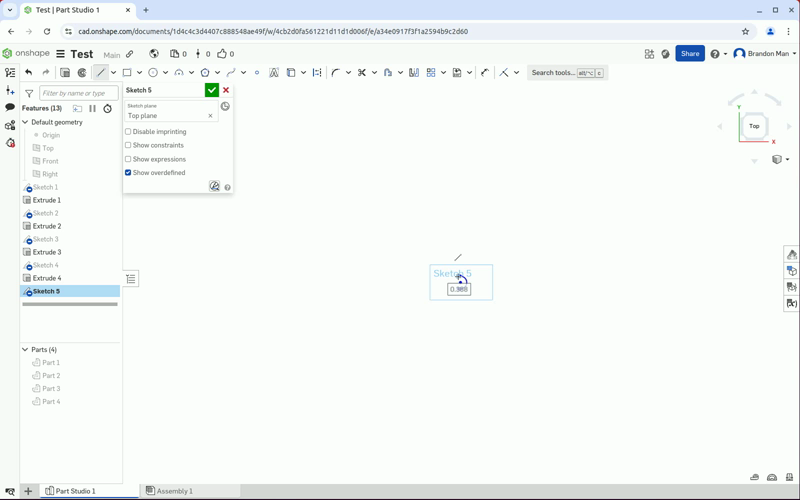
key(esc)
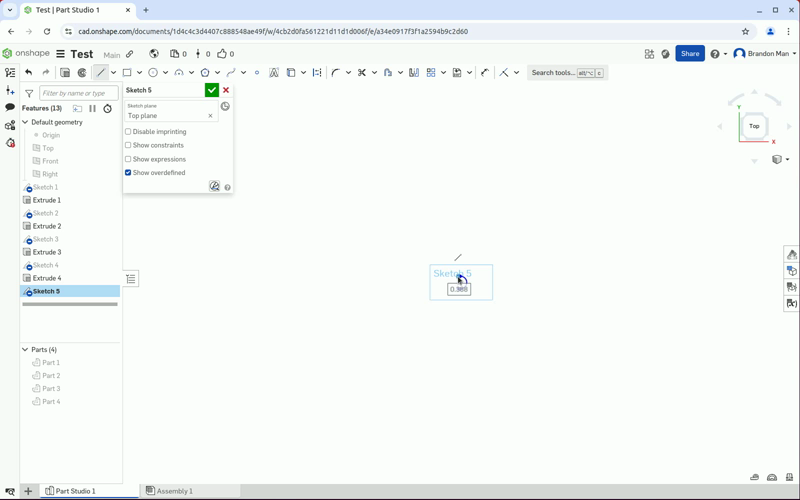
key(a)
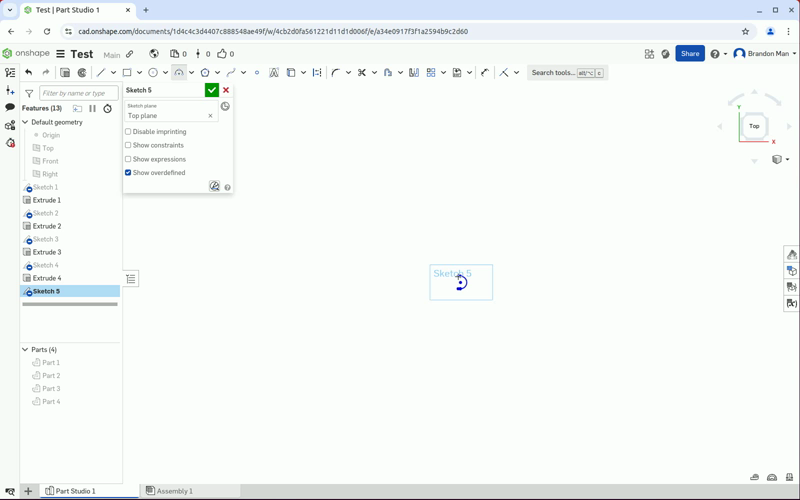
mouse_move(458, 276)
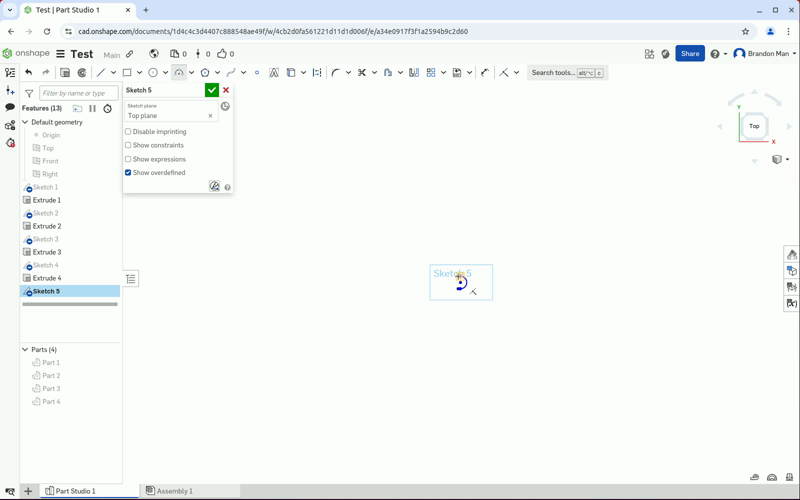
scroll(6)
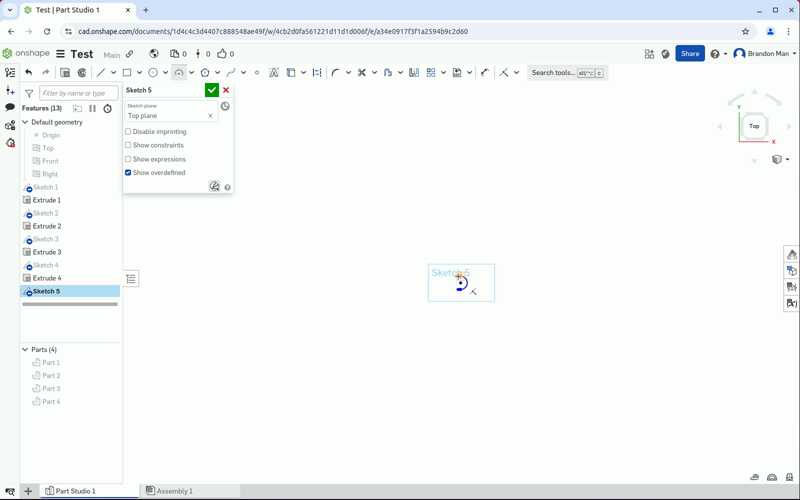
scroll(6)
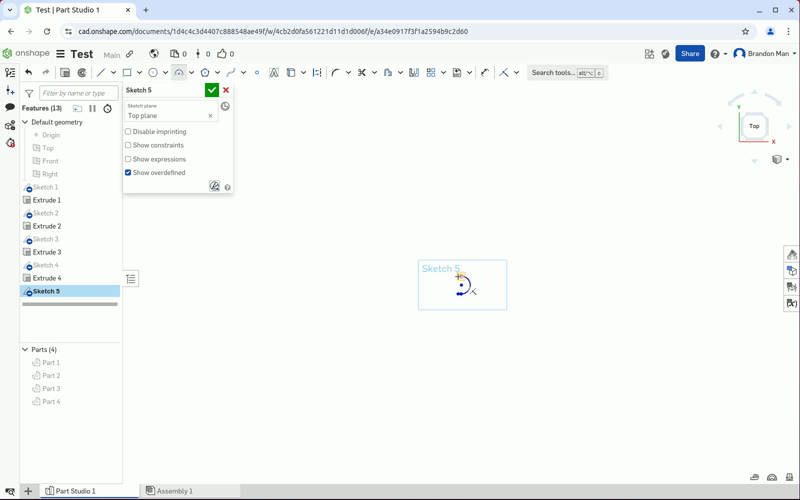
scroll(6)
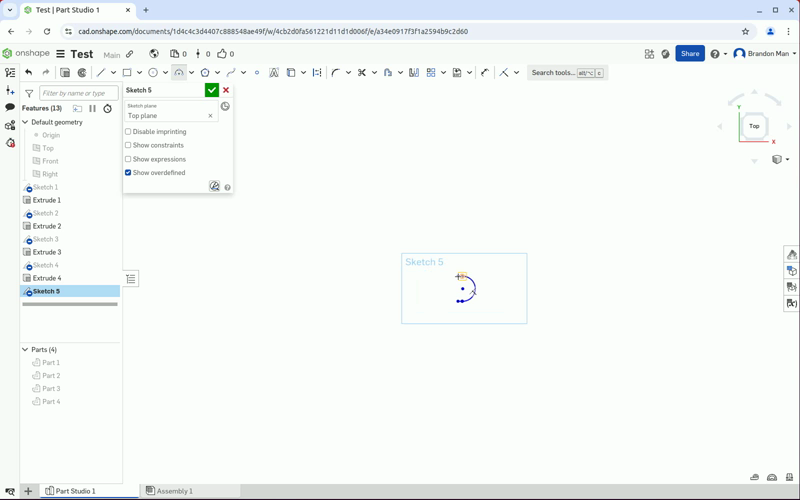
scroll(6)
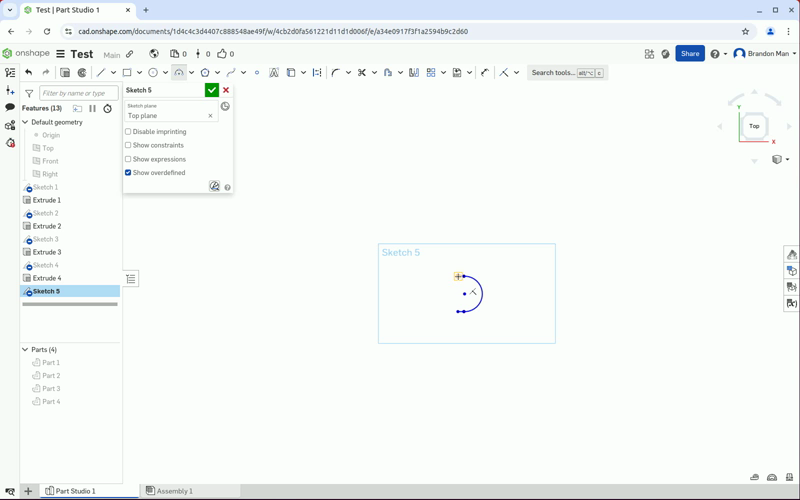
scroll(6)
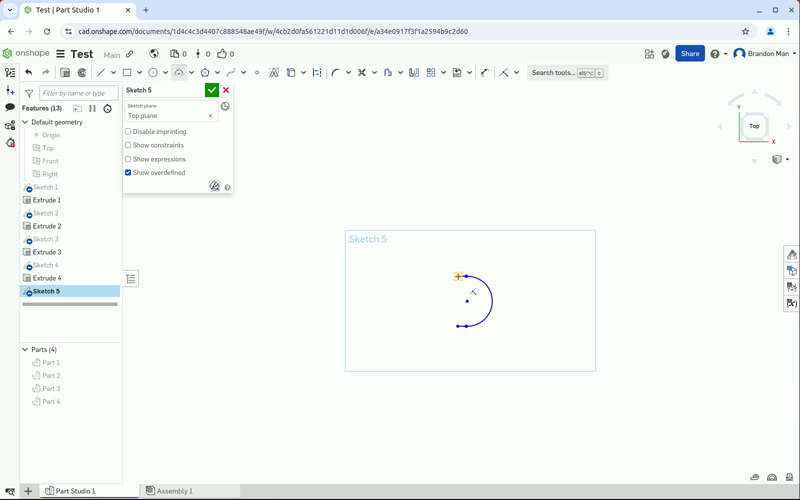
scroll(6)
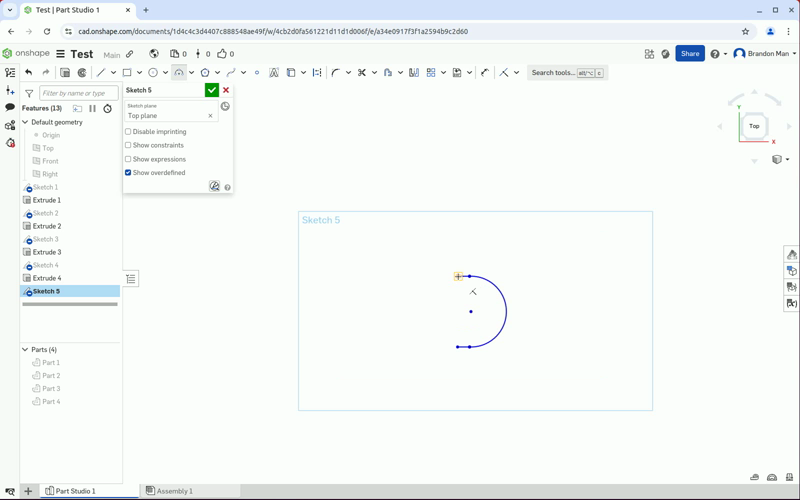
scroll(6)
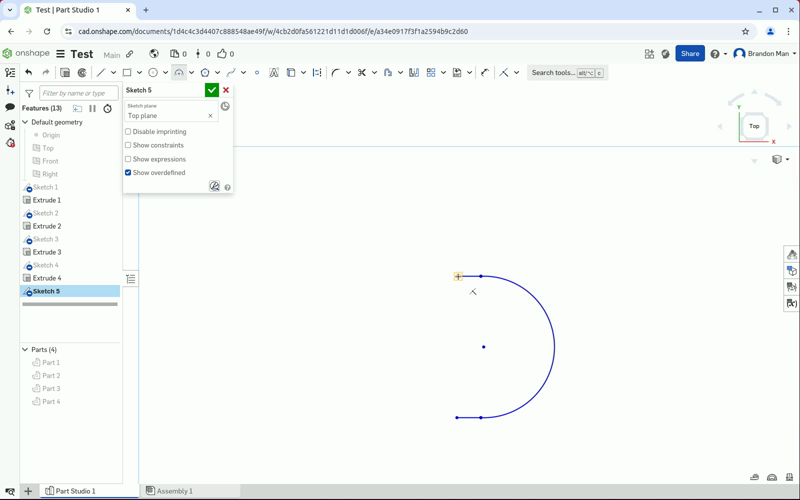
click(458, 276)
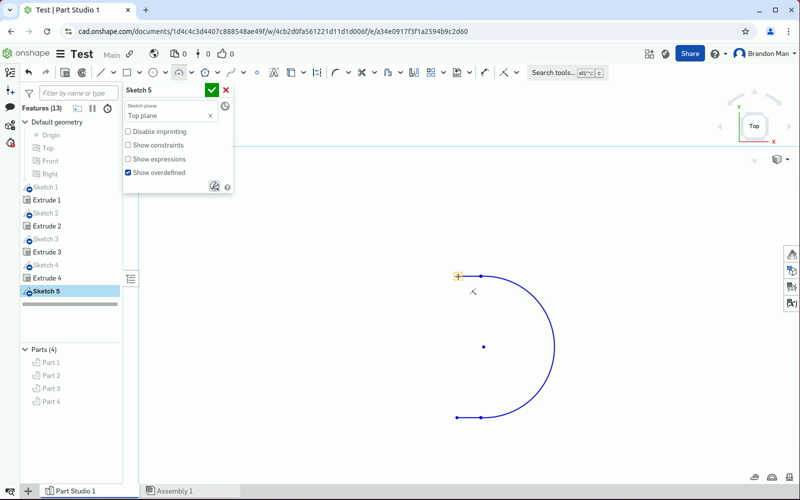
scroll(-6)
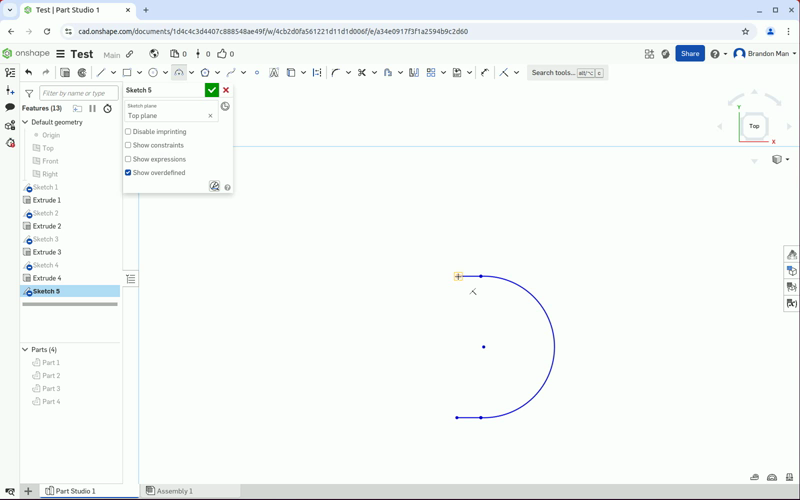
scroll(-6)
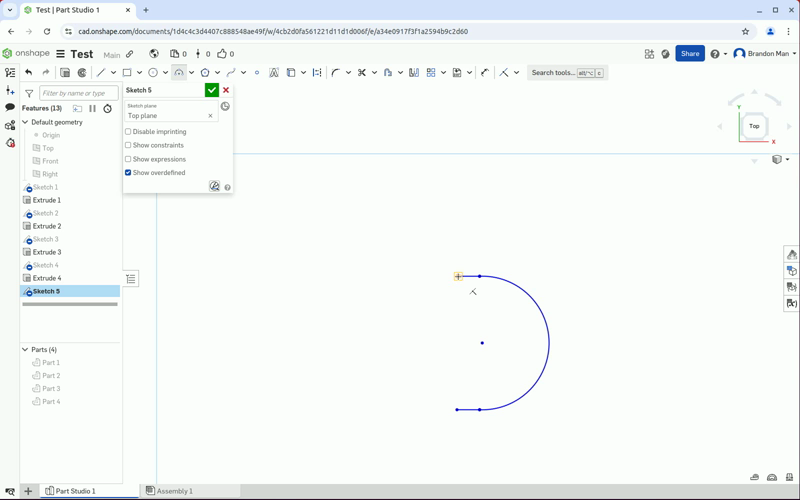
scroll(-6)
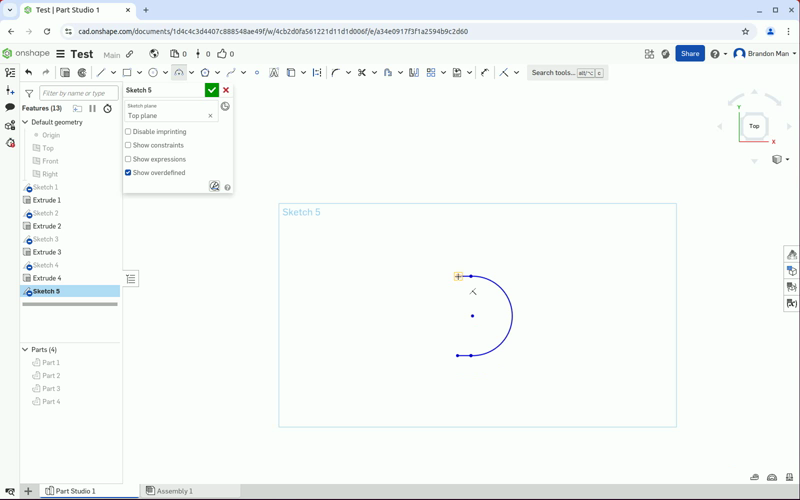
scroll(-6)
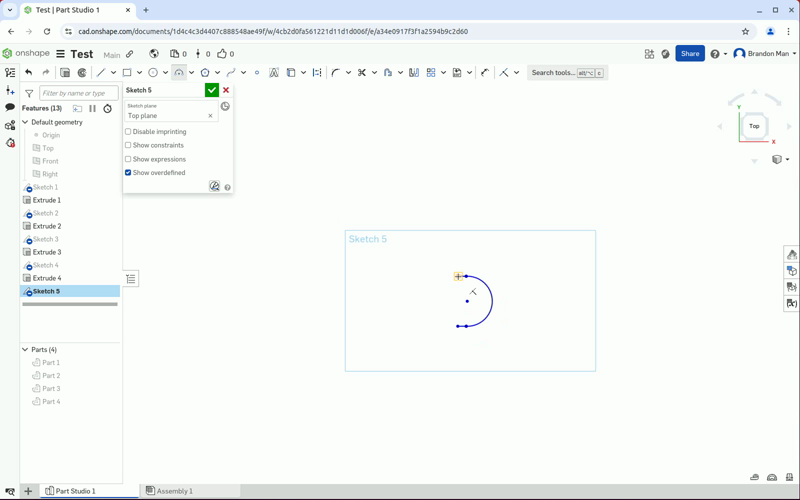
scroll(-6)
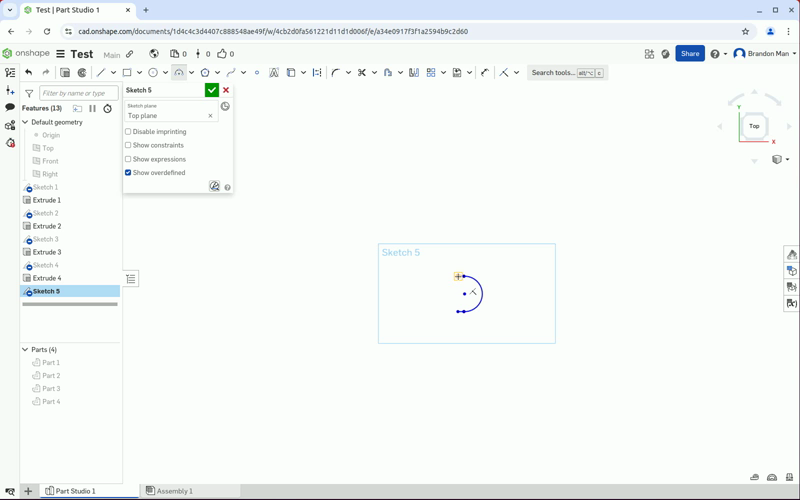
scroll(-6)
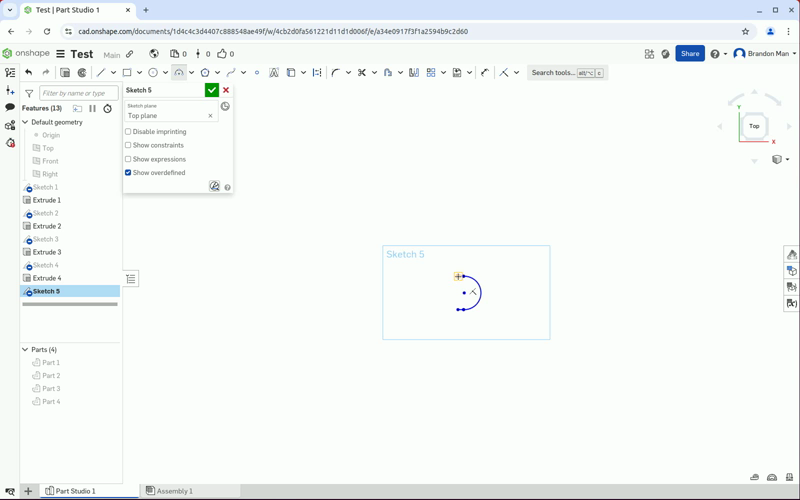
scroll(-6)
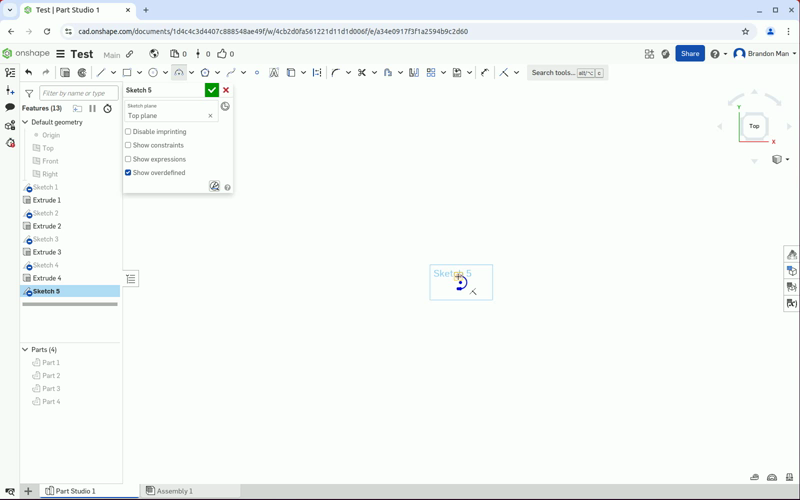
mouse_move(458, 288)
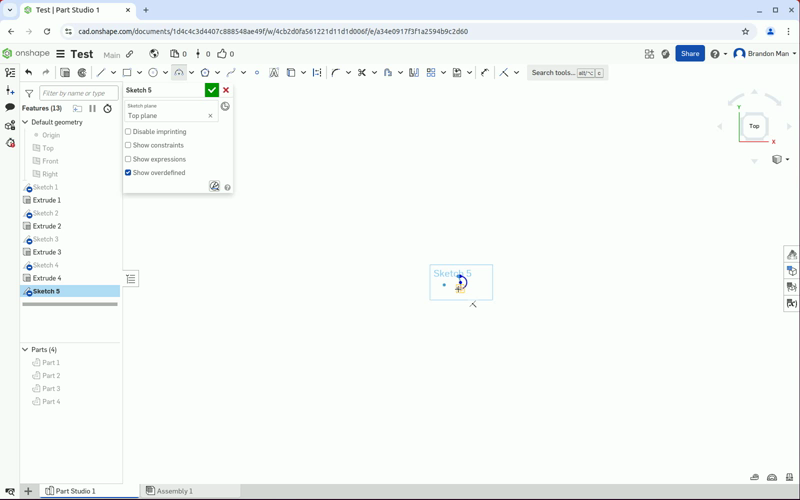
scroll(6)
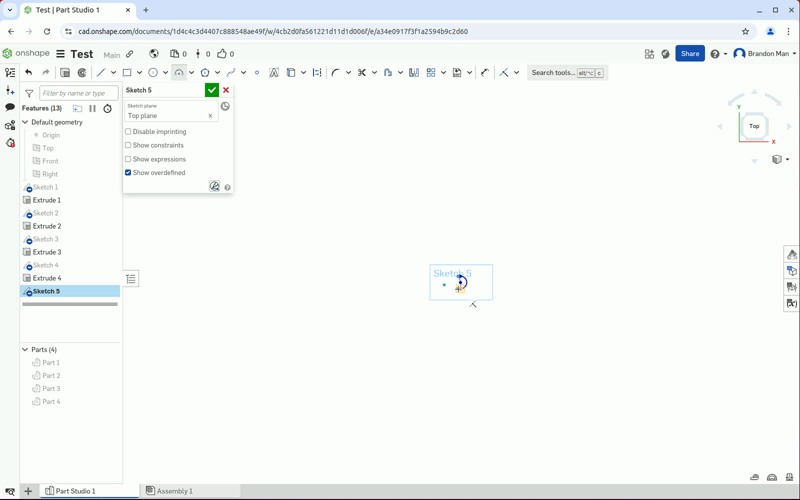
scroll(6)
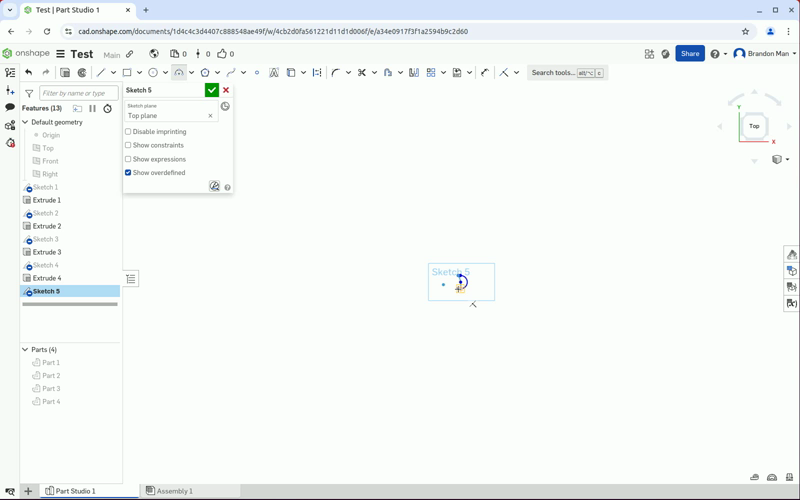
scroll(6)
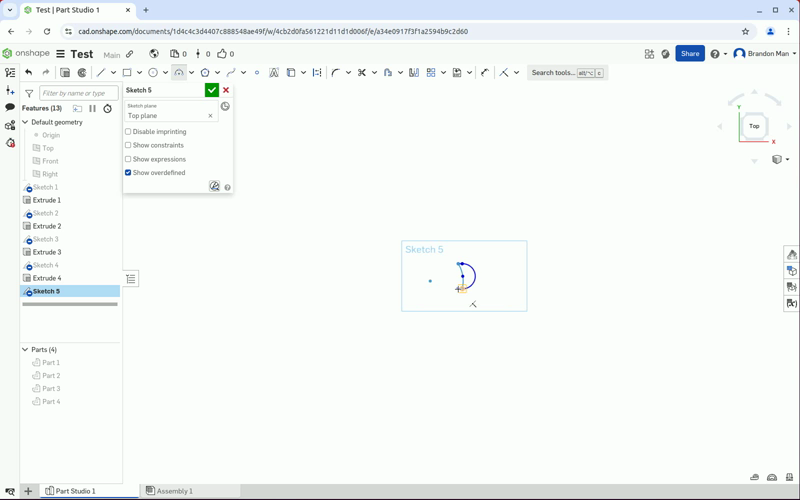
scroll(6)
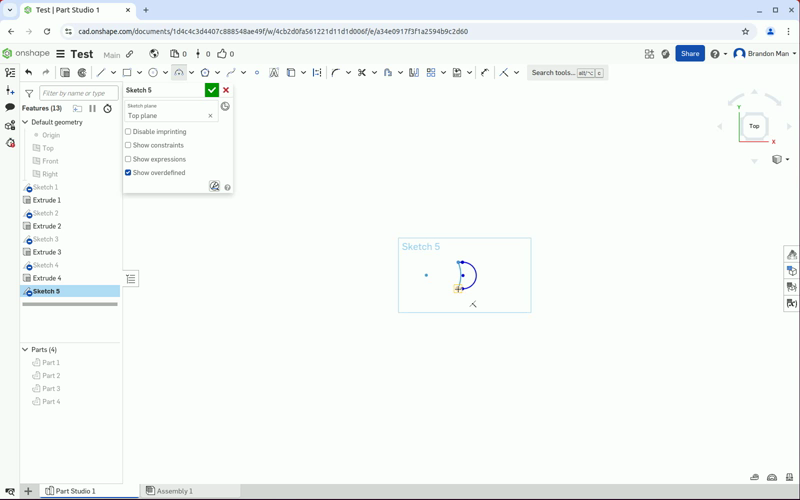
scroll(6)
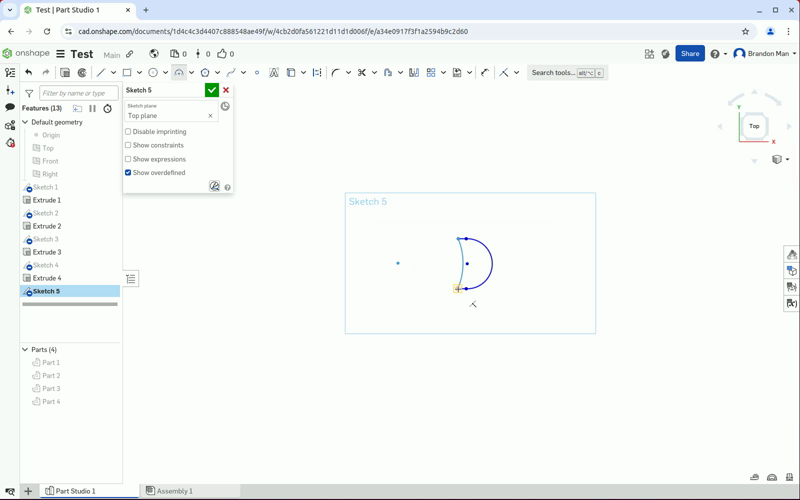
scroll(6)
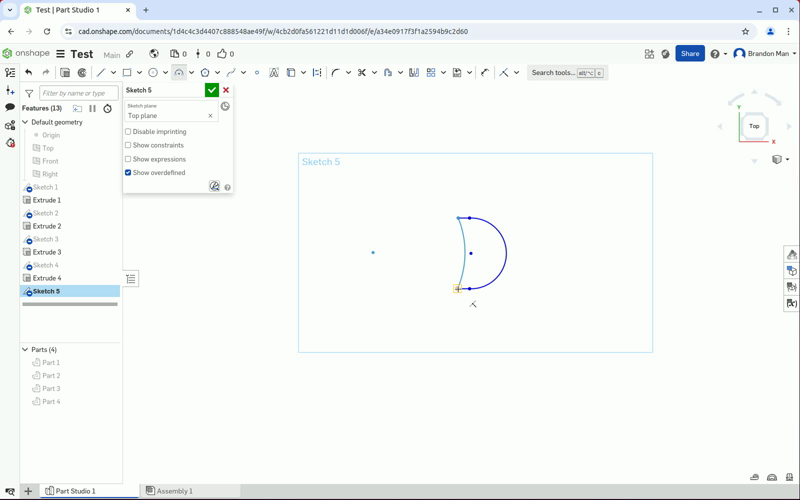
scroll(6)
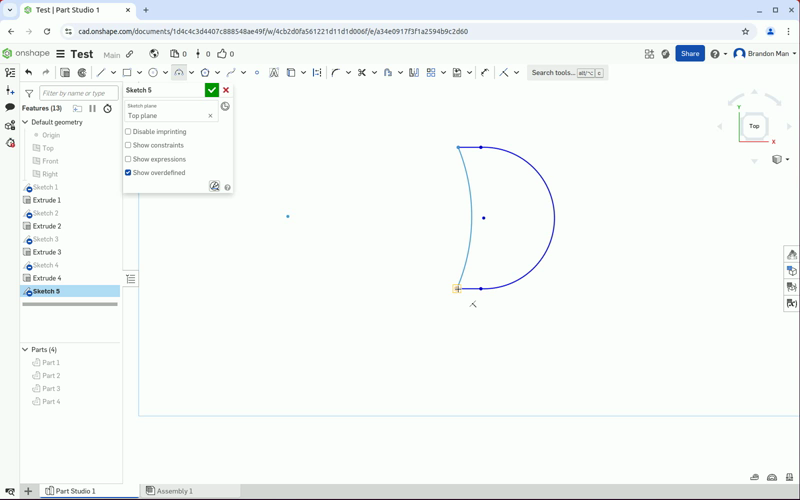
click(458, 288)
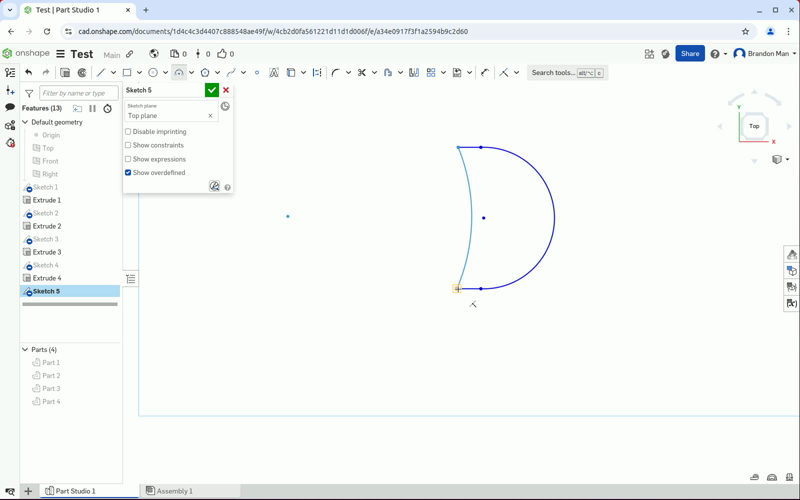
scroll(-6)
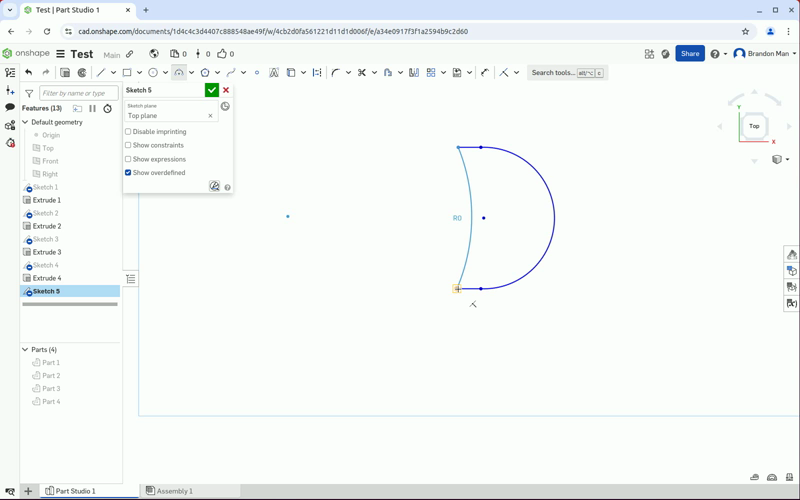
scroll(-6)
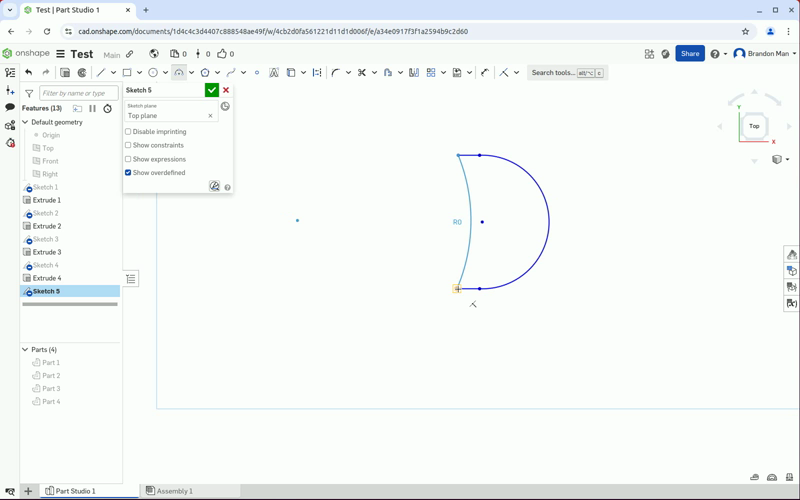
scroll(-6)
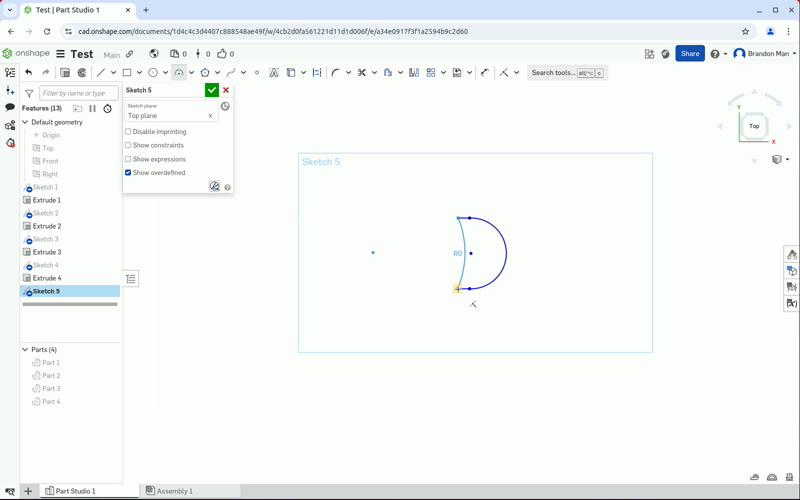
scroll(-6)
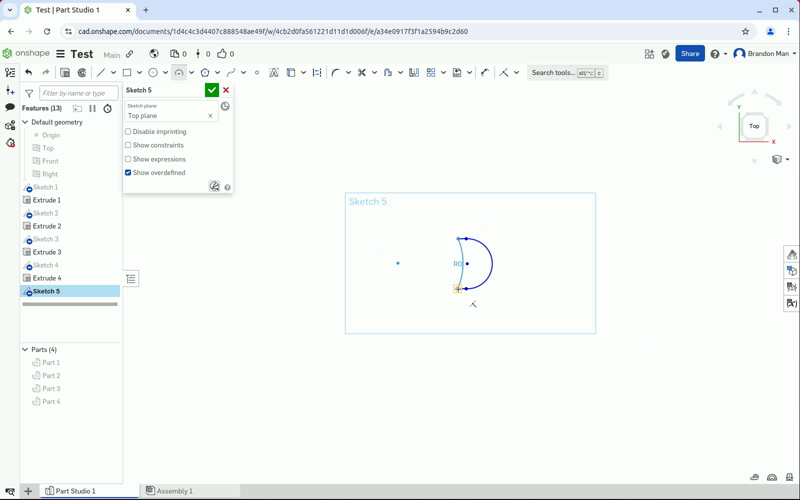
scroll(-6)
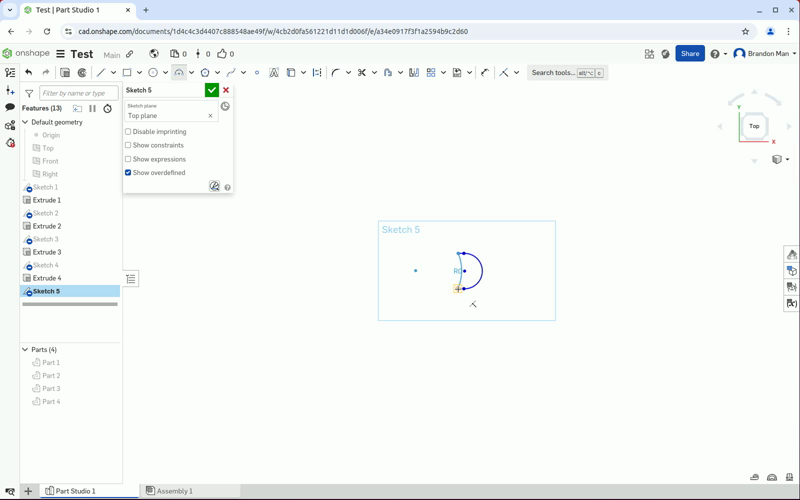
scroll(-6)
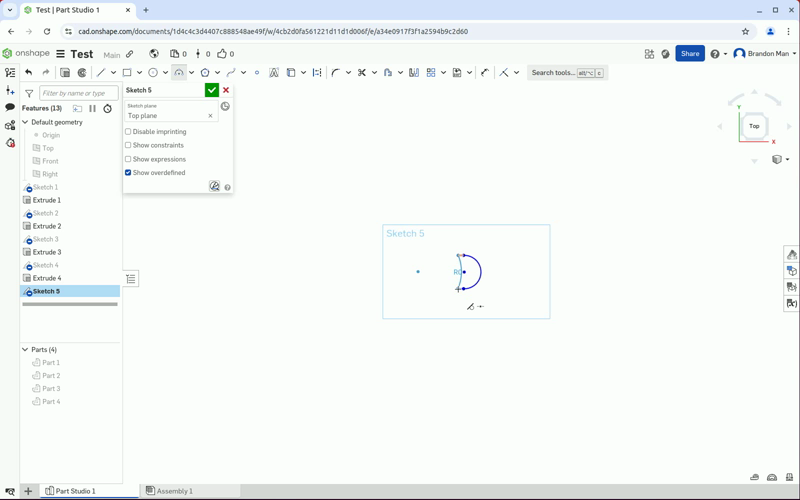
scroll(-6)
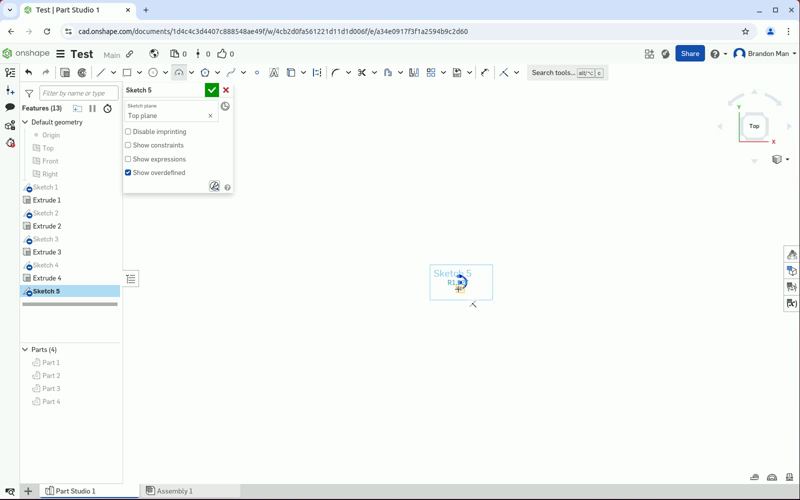
key_down(shift)
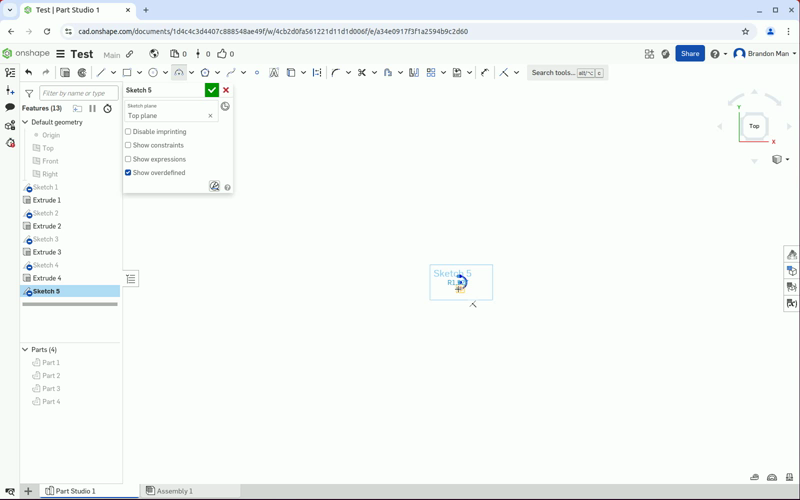
mouse_move(453, 282)
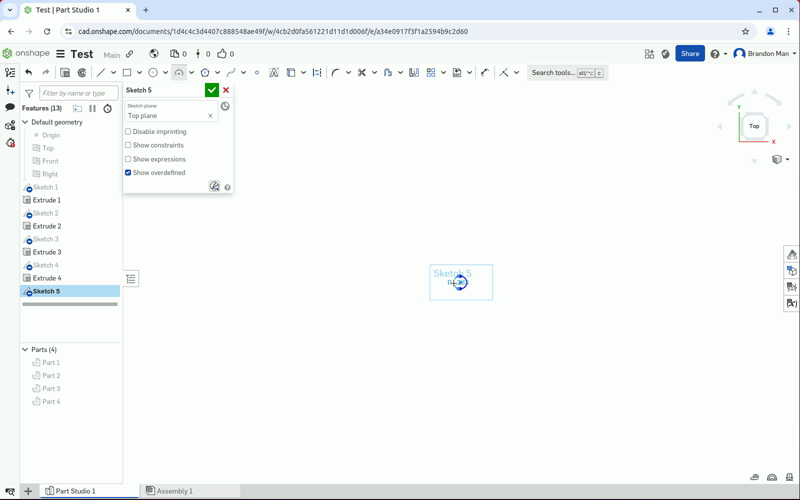
click(453, 282)
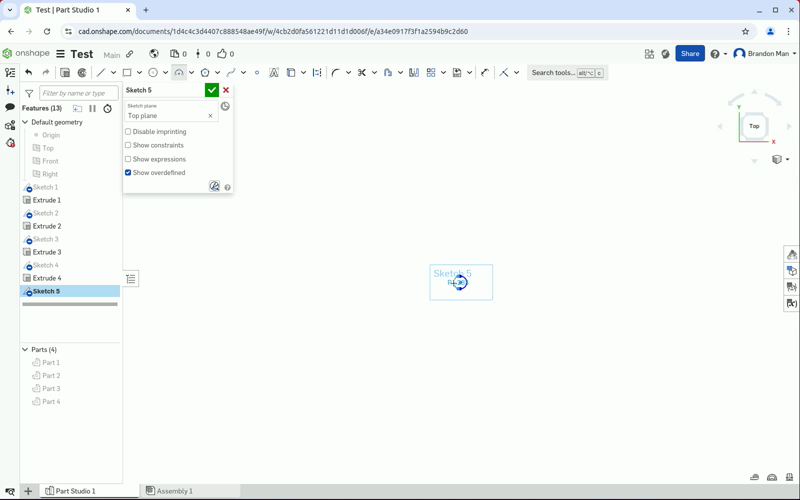
key_up(shift)
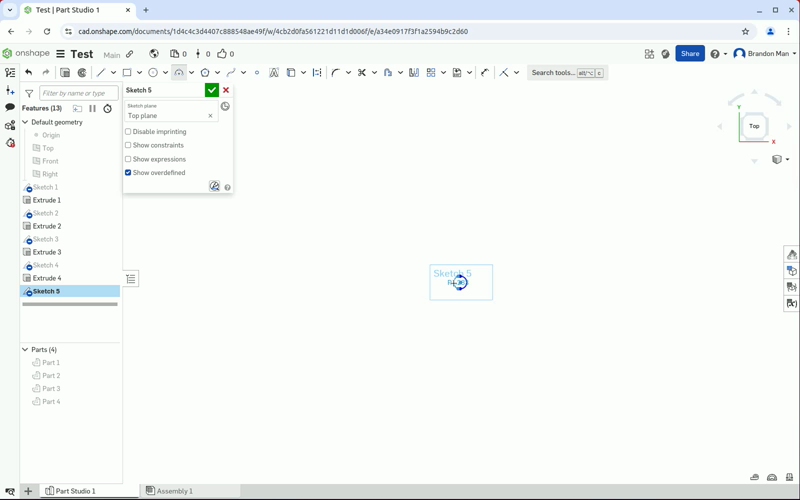
key(esc)
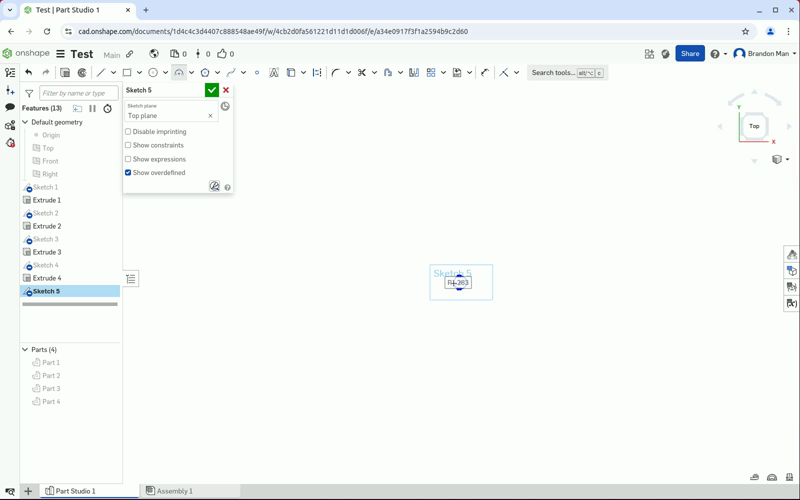
mouse_move(457, 281)
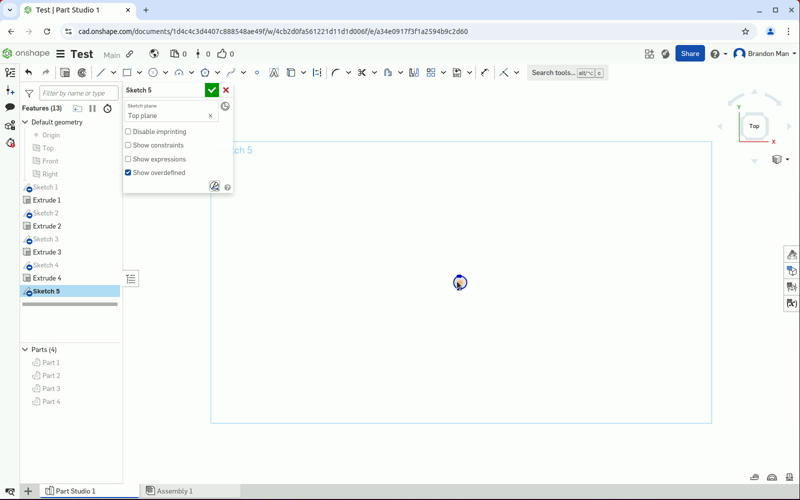
scroll(6)
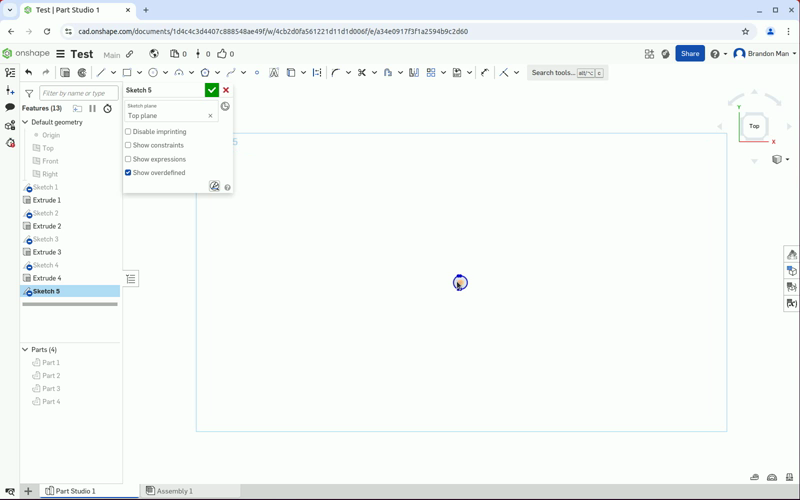
scroll(6)
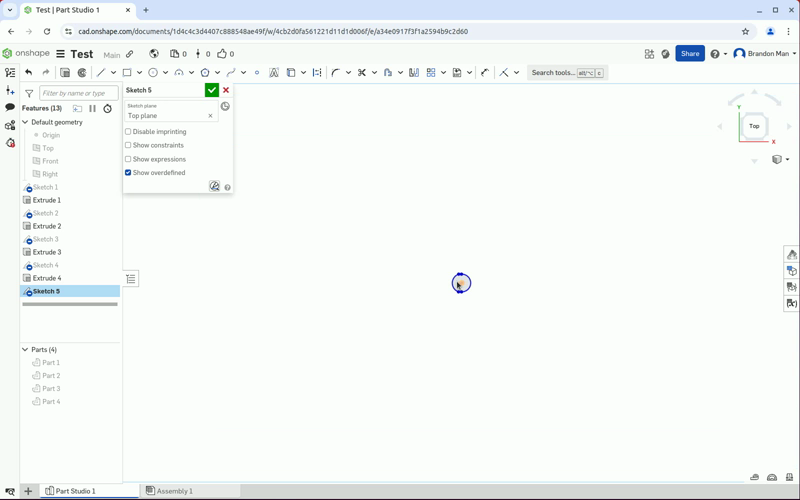
scroll(6)
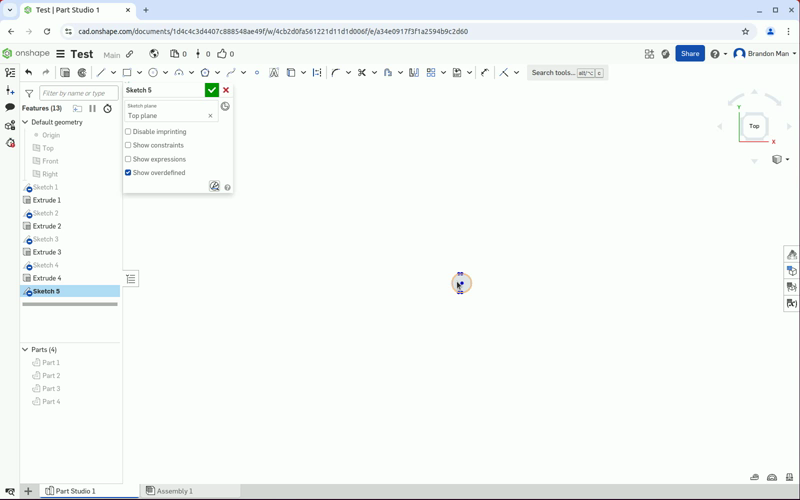
scroll(6)
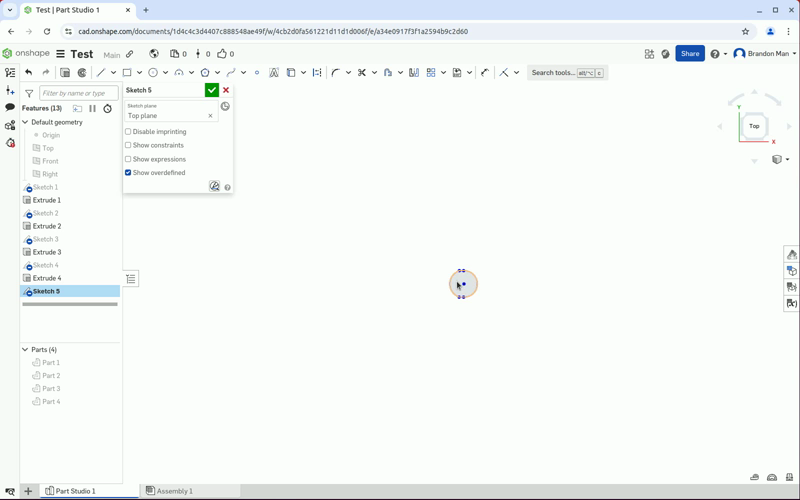
scroll(6)
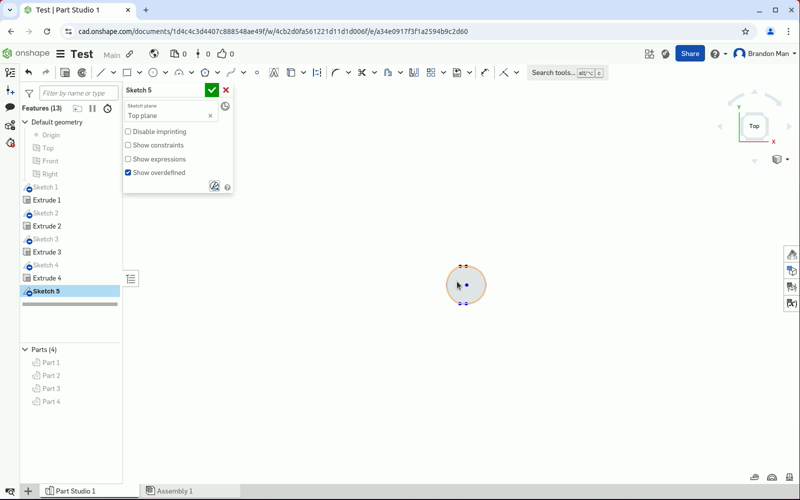
scroll(6)
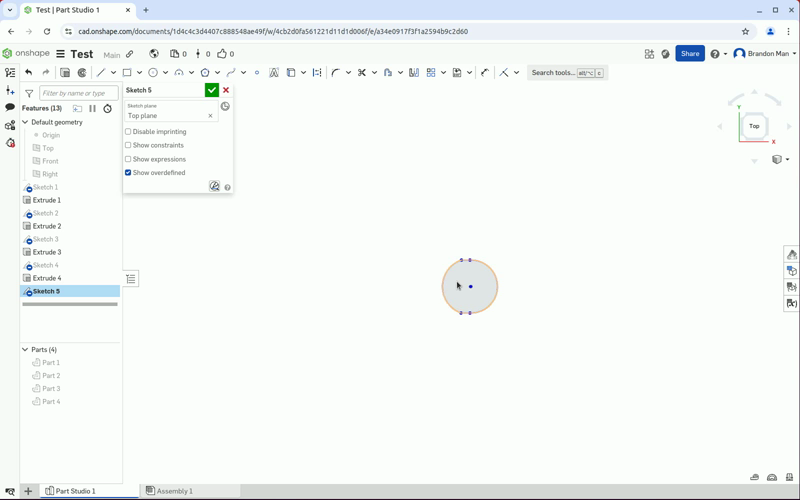
scroll(6)
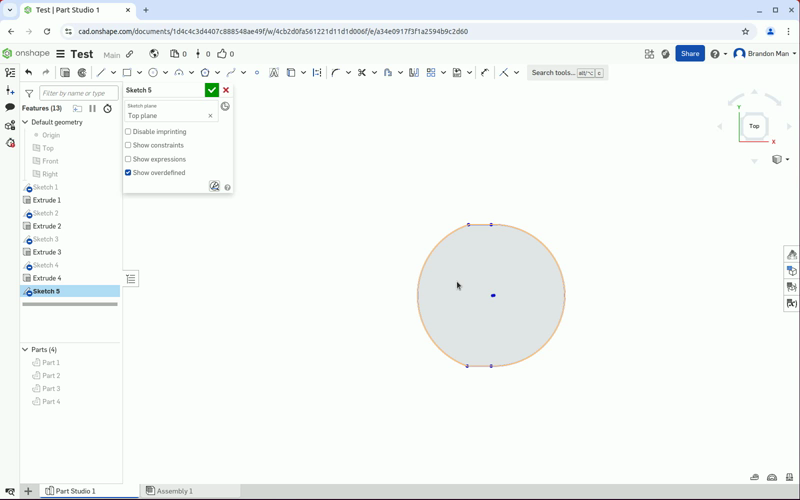
click(457, 281)
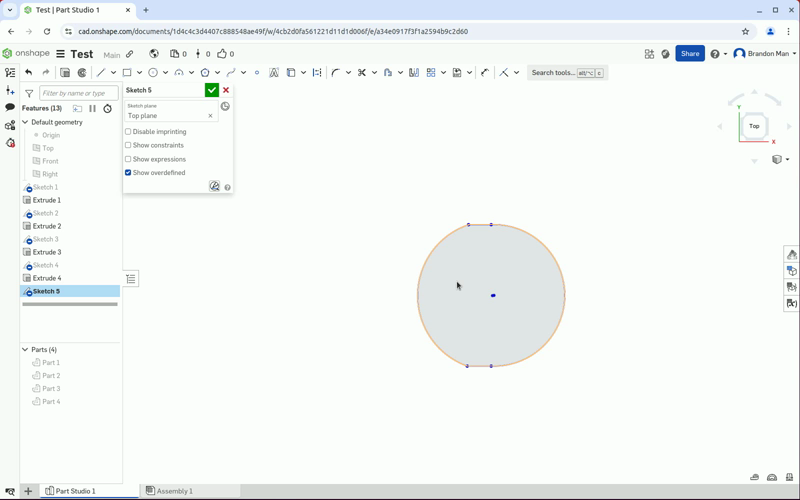
scroll(-6)
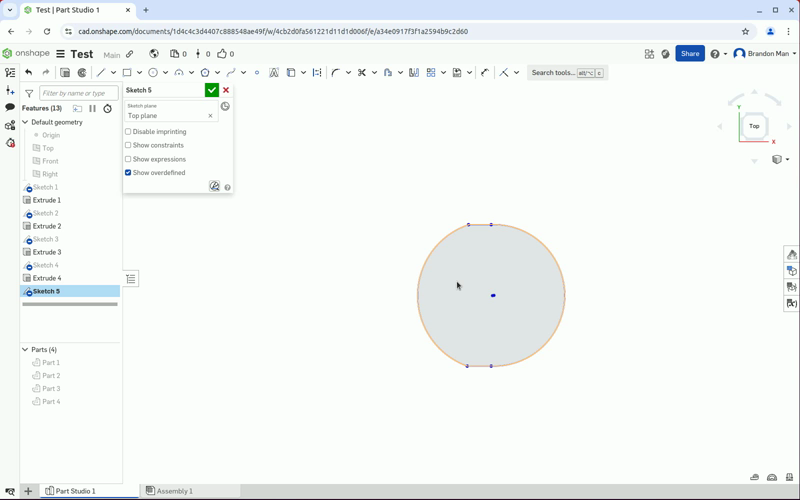
scroll(-6)
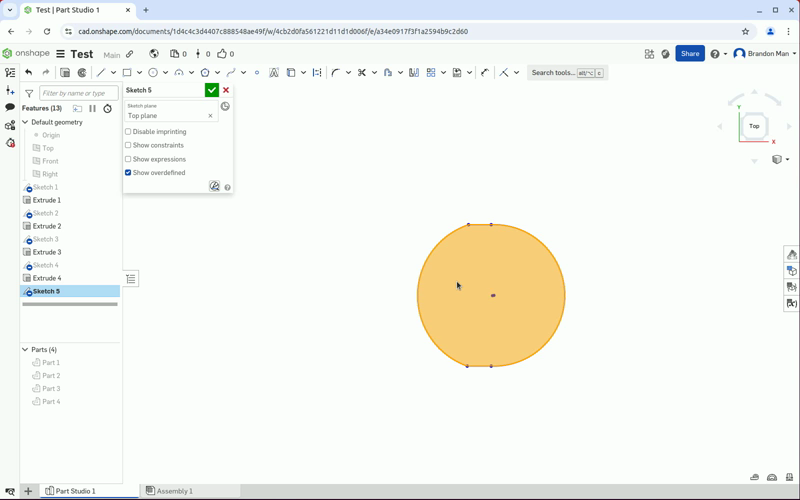
scroll(-6)
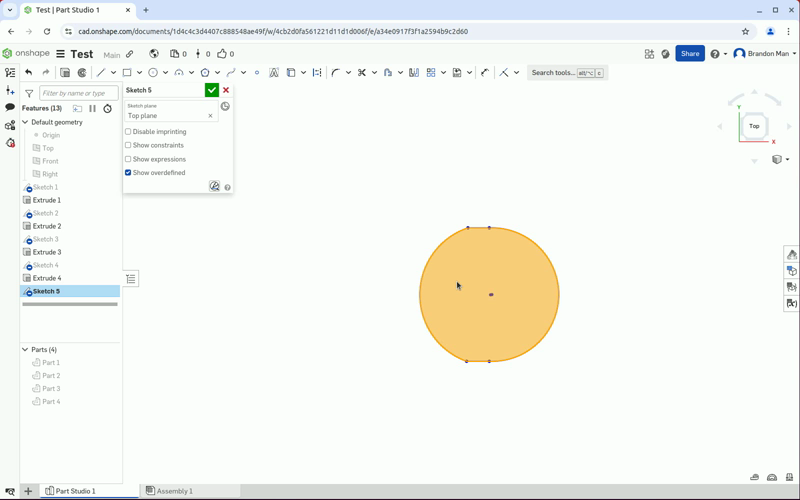
scroll(-6)
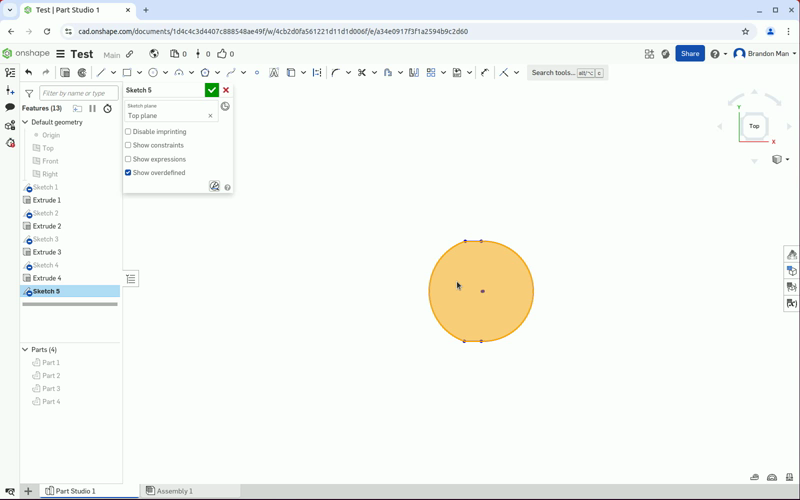
scroll(-6)
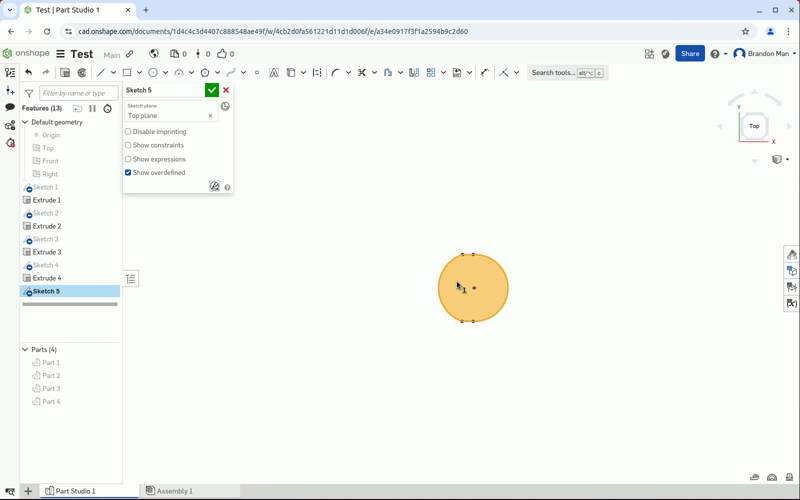
scroll(-6)
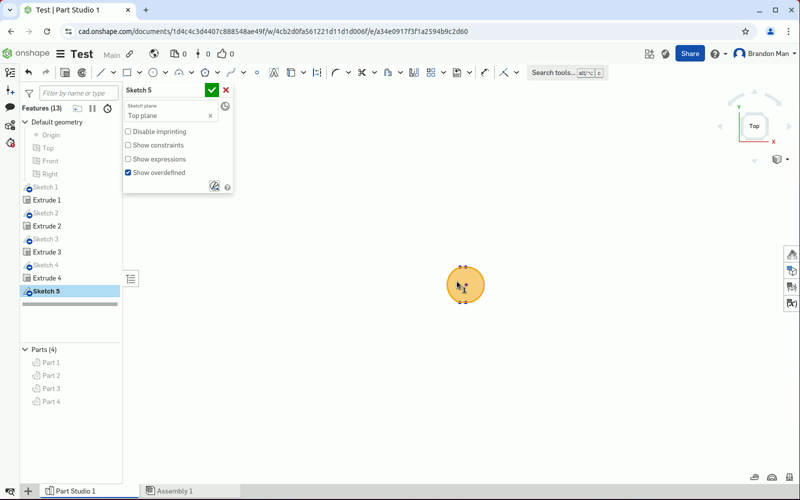
scroll(-6)
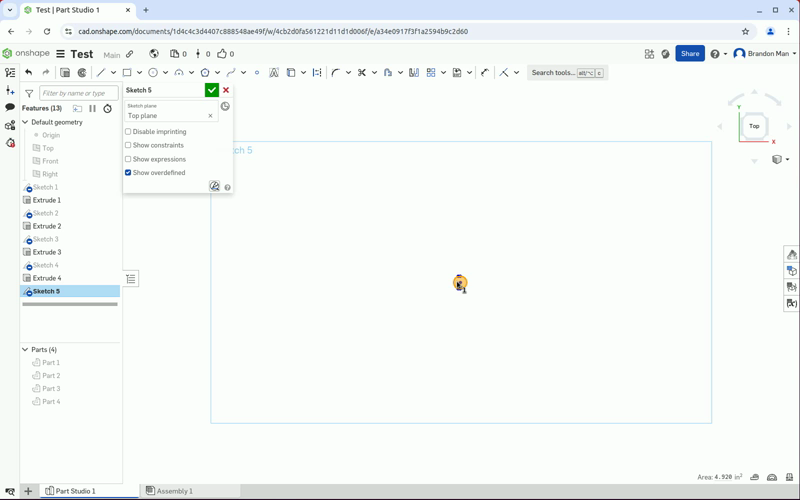
mouse_move(73, 352)
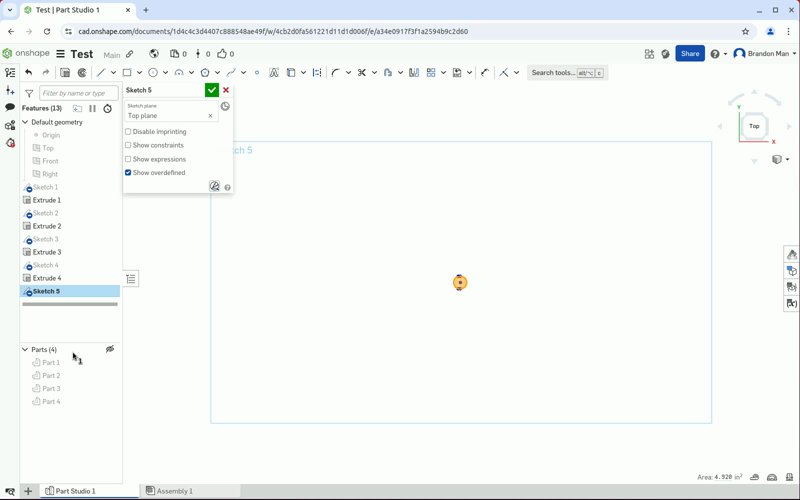
key(shift+y)
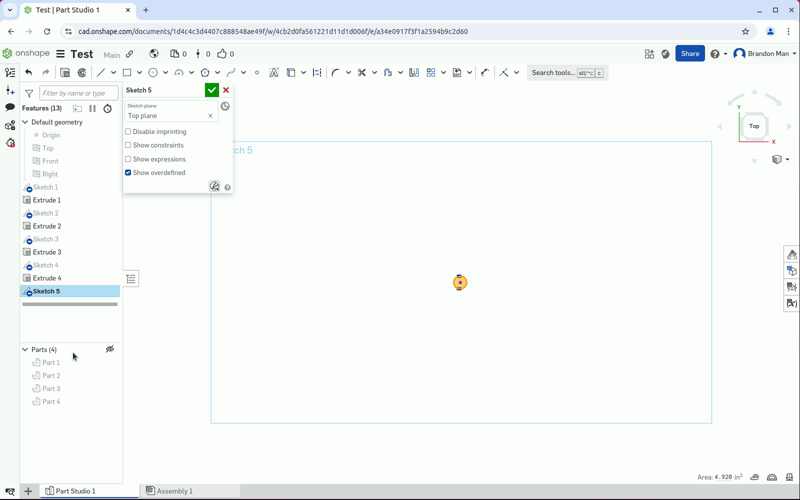
key(shift+e)
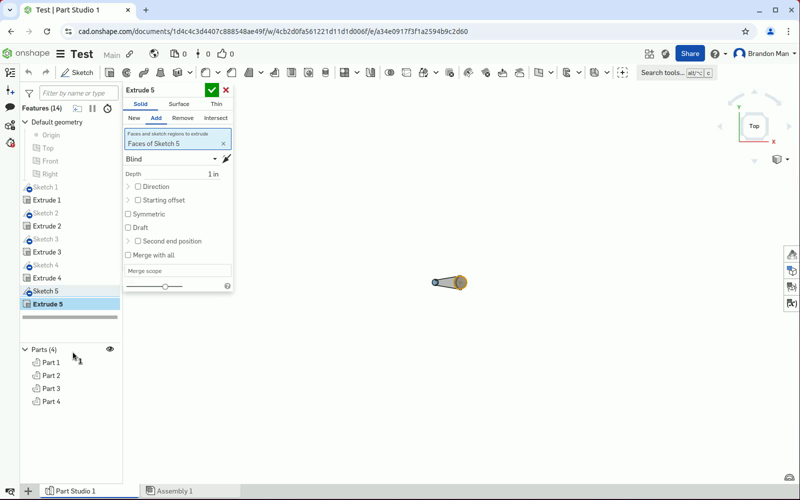
mouse_move(143, 106)
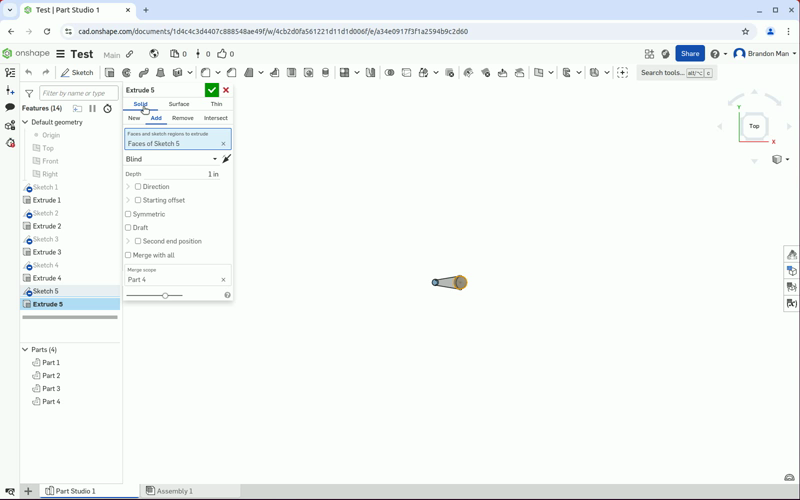
click(143, 106)
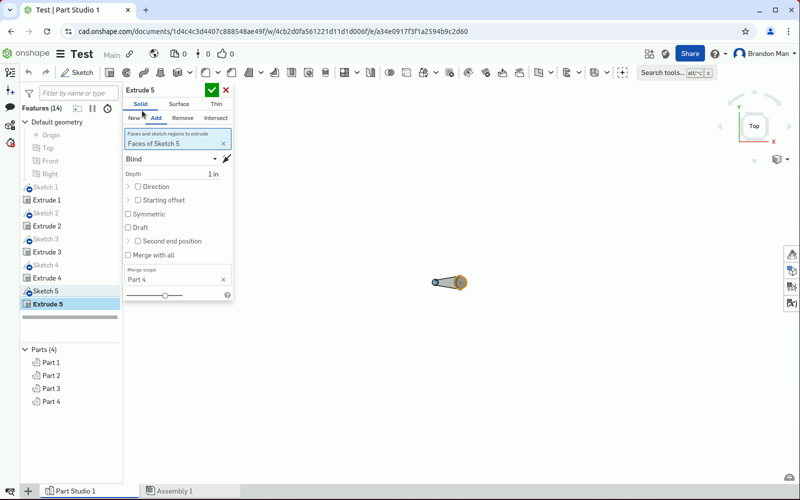
mouse_move(137, 120)
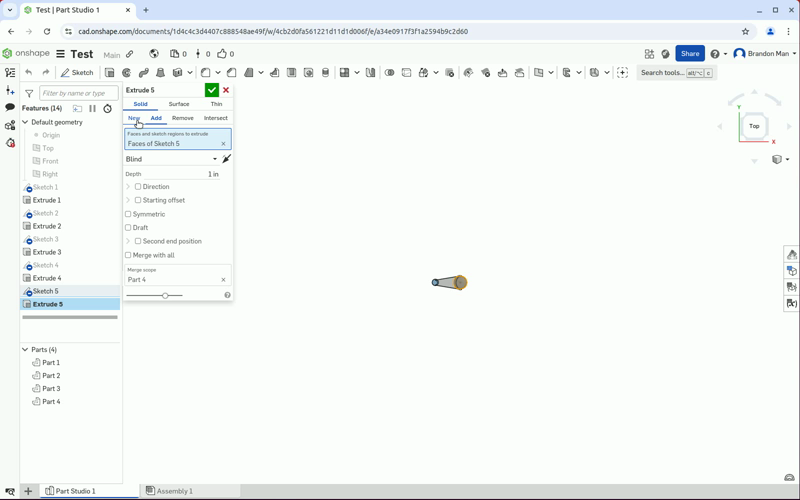
click(137, 120)
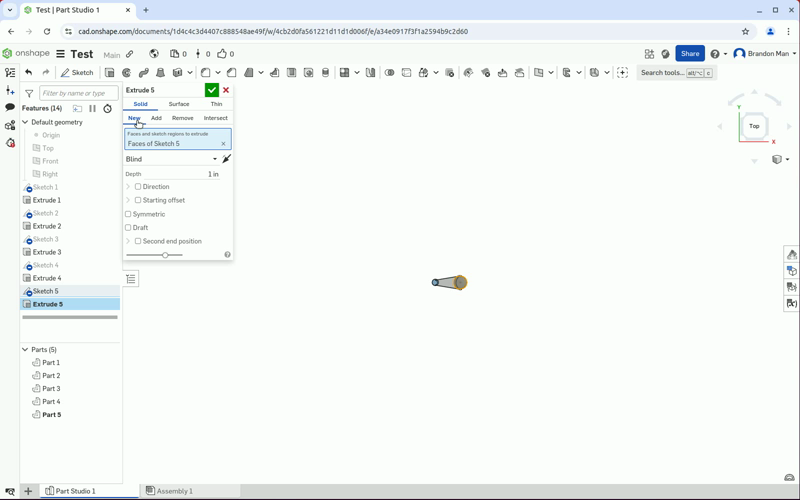
key(tab, 4)
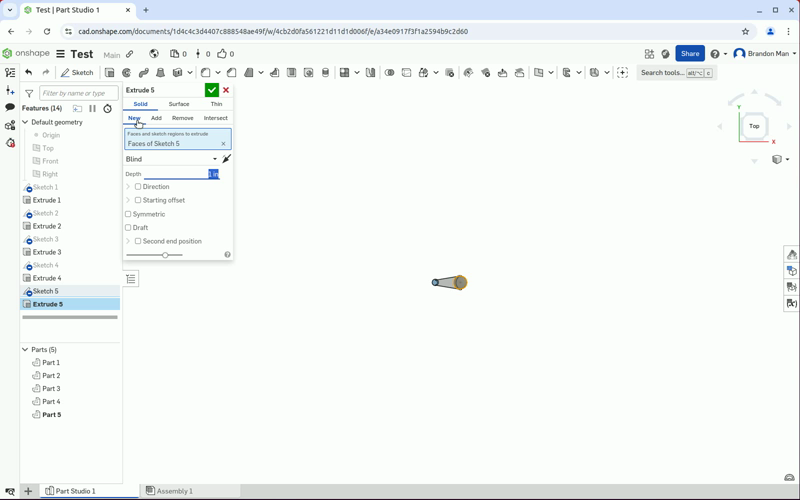
text(3.129)
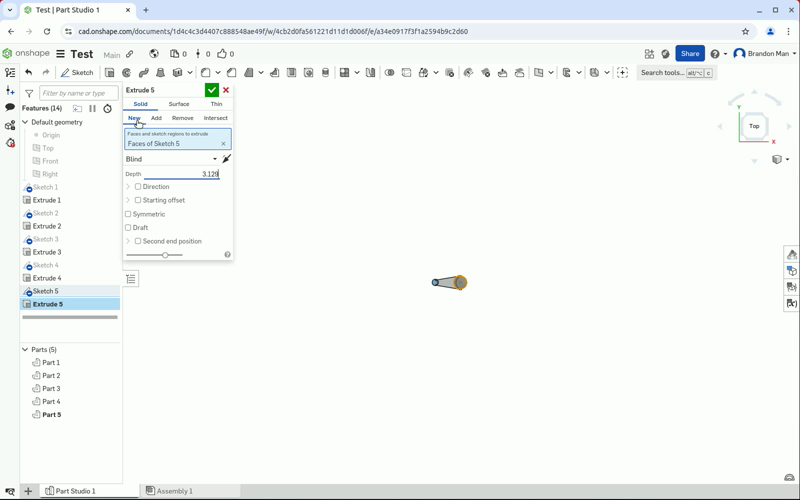
key(tab, 3)
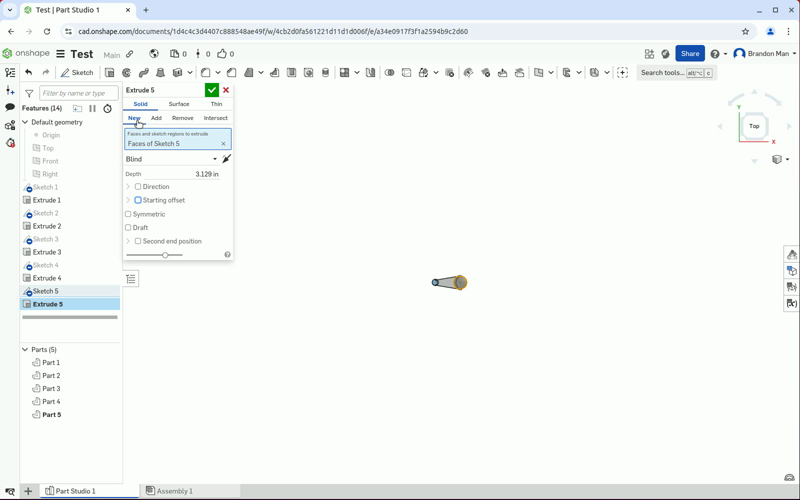
key(tab, 2)
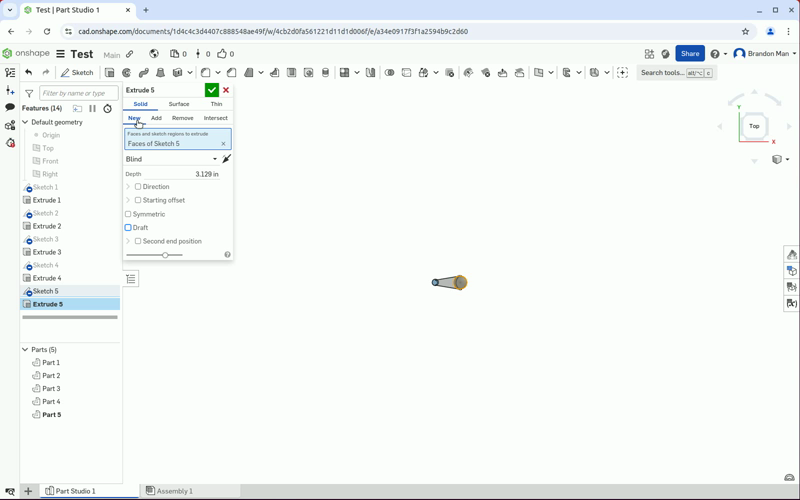
key(space)
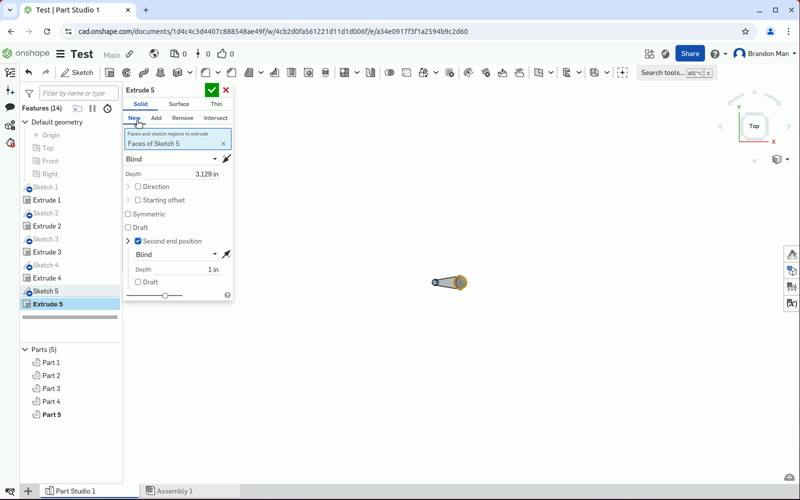
key(tab, 3)
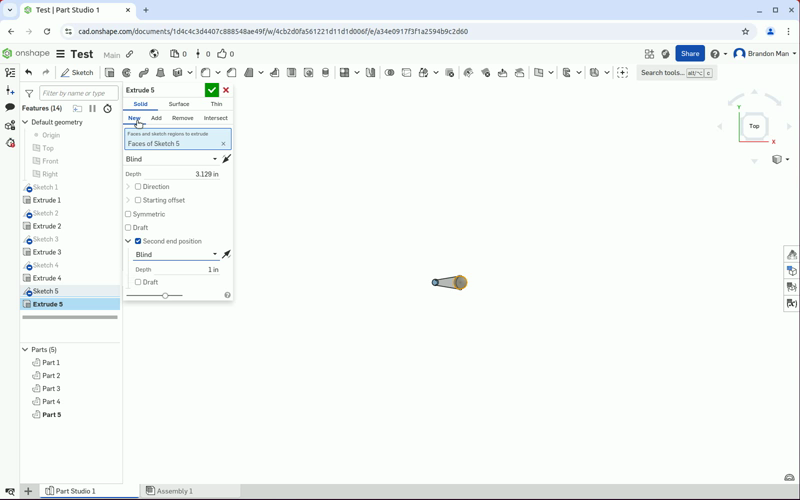
text(3.129)
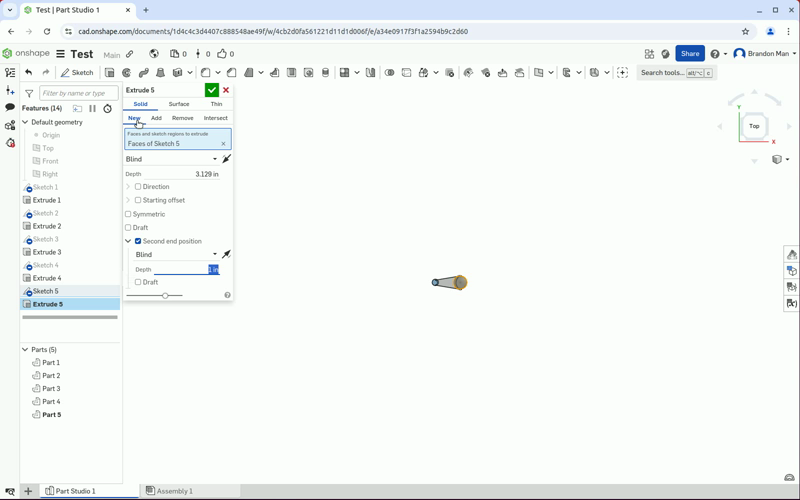
key(enter)
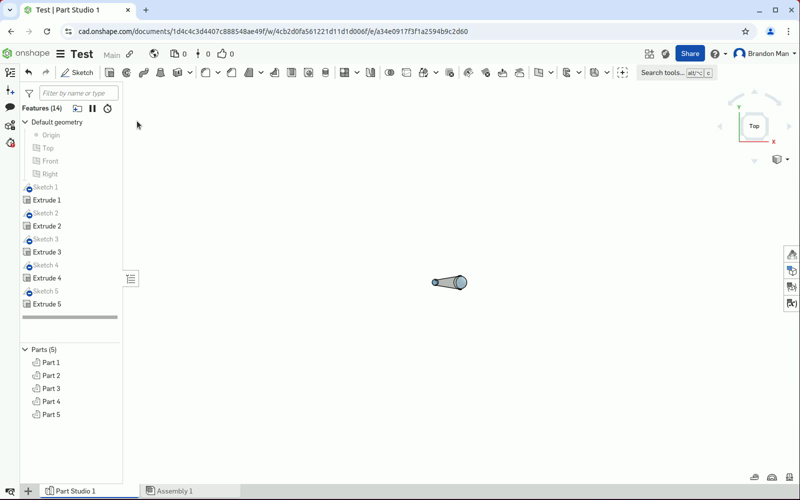
key(shift+h)
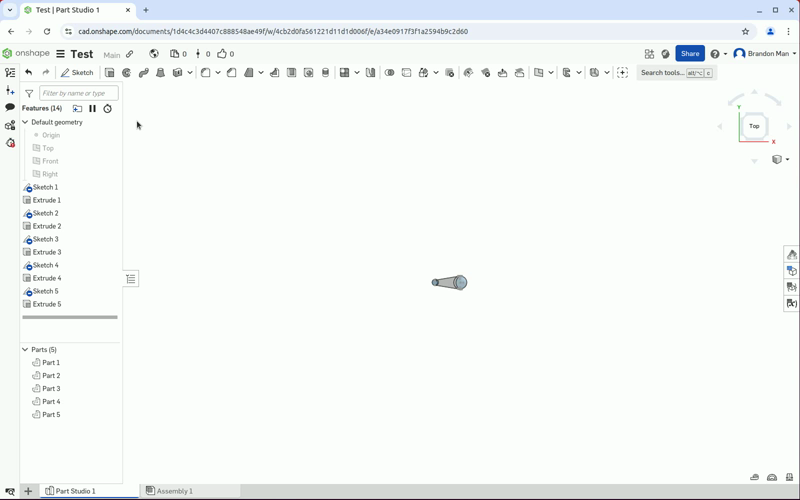
key(shift+h)
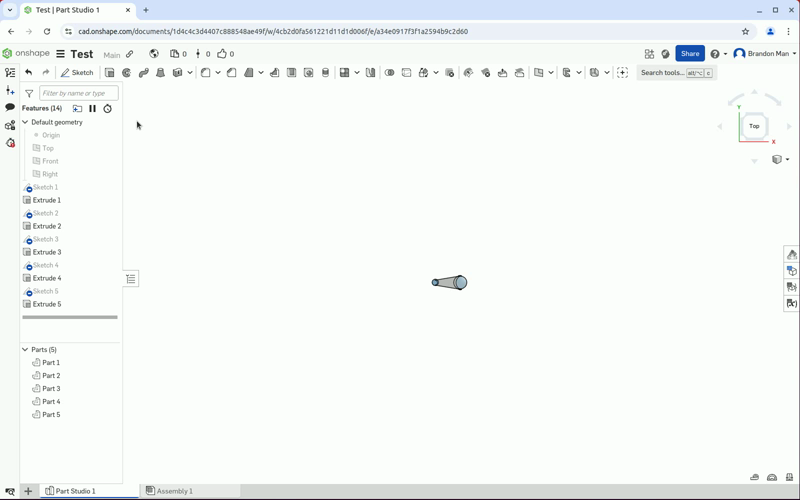
mouse_move(73, 189)
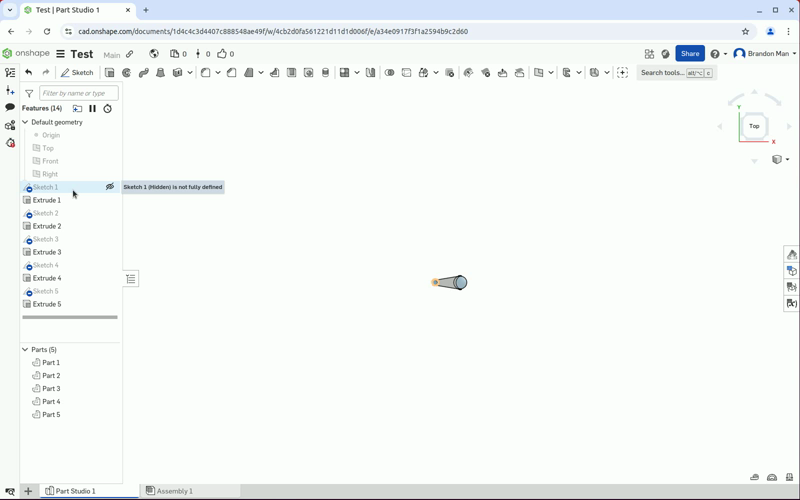
click(73, 189)
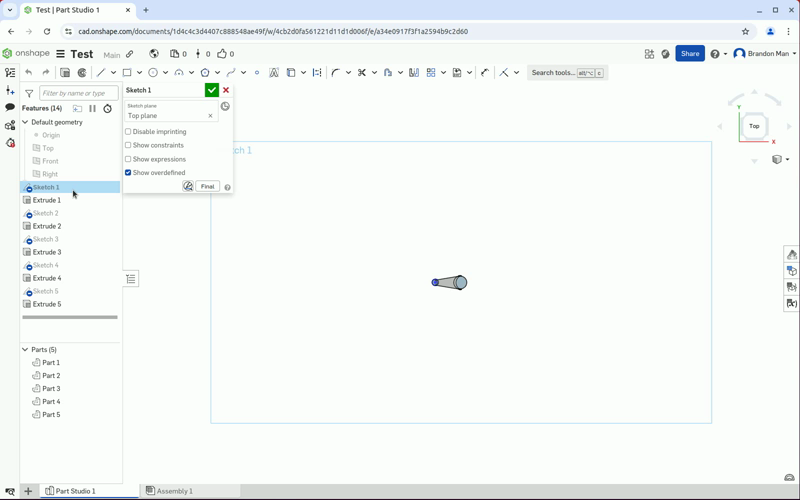
mouse_move(229, 92)
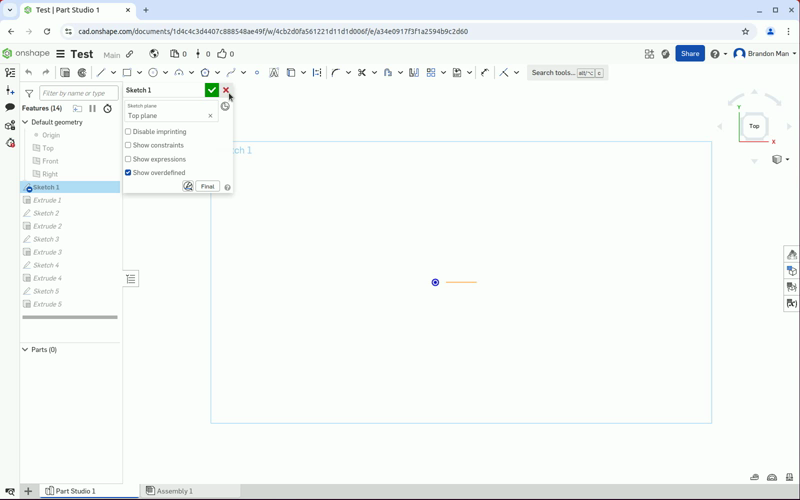
click(229, 92)
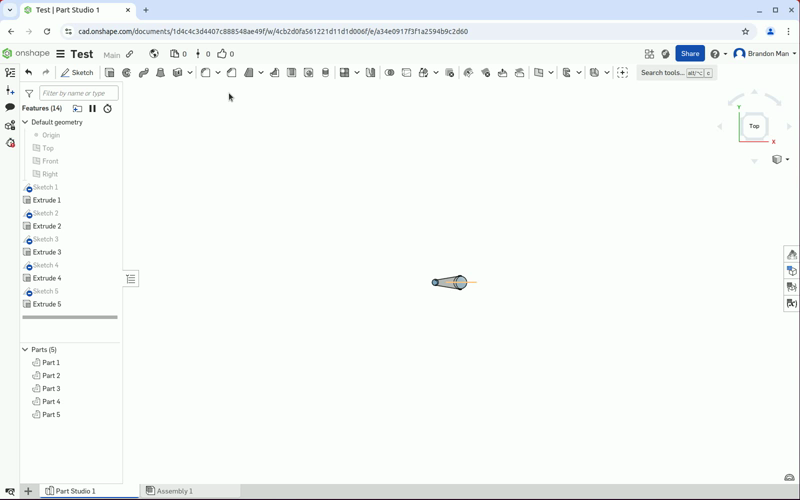
mouse_move(73, 352)
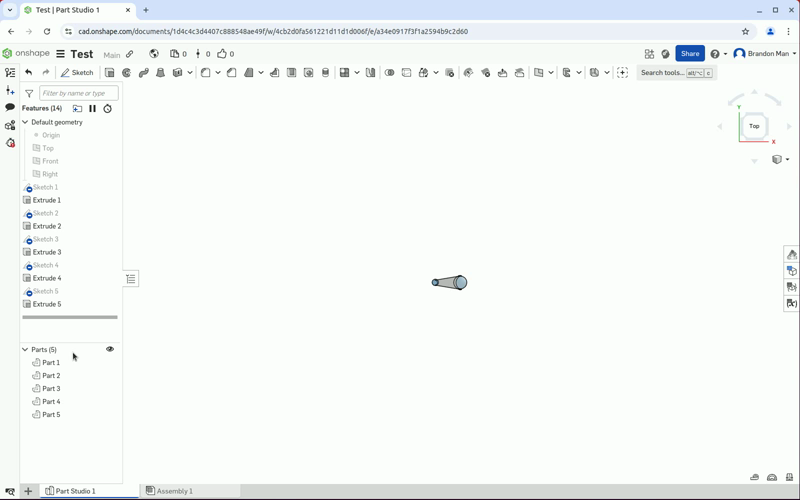
key(y)
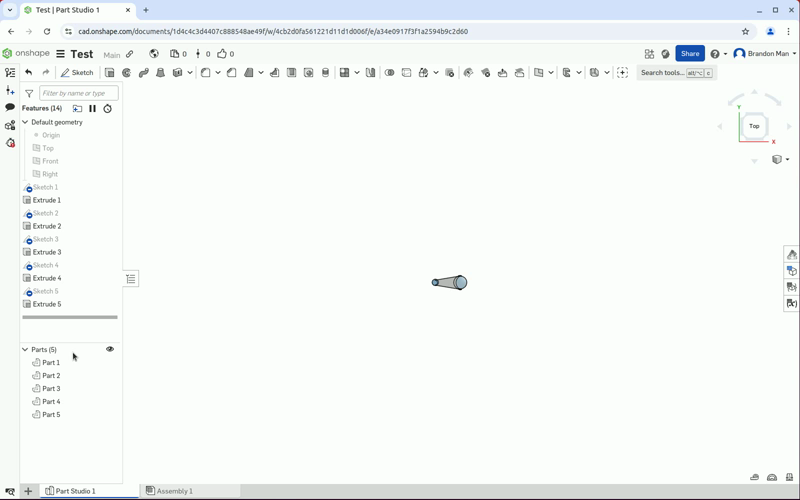
key(shift+p)
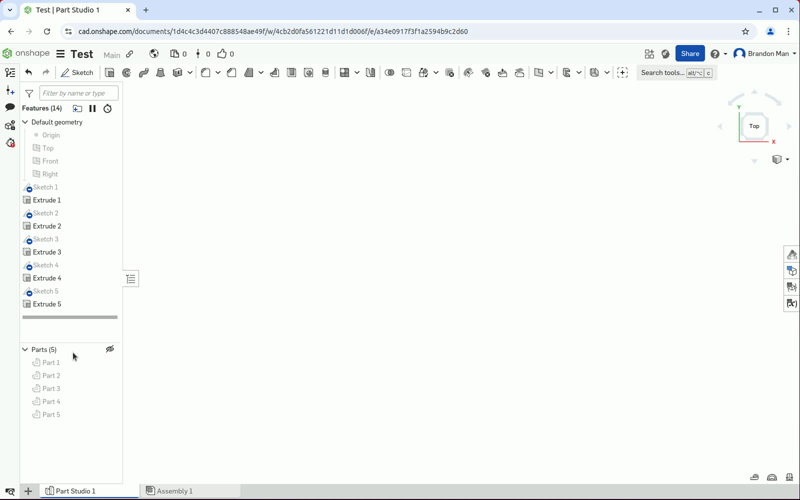
key(space)
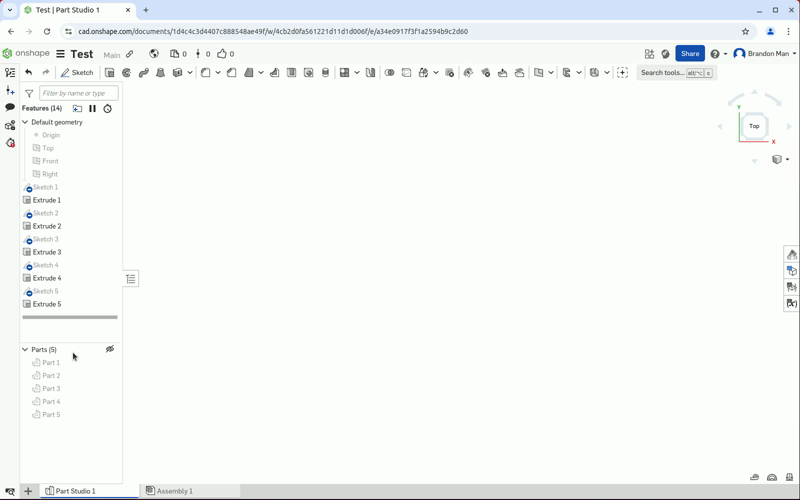
key_down(shift)
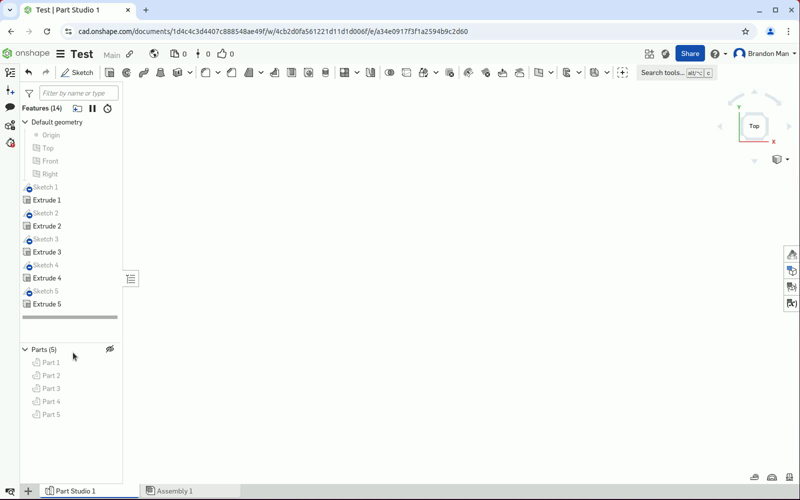
key(up)
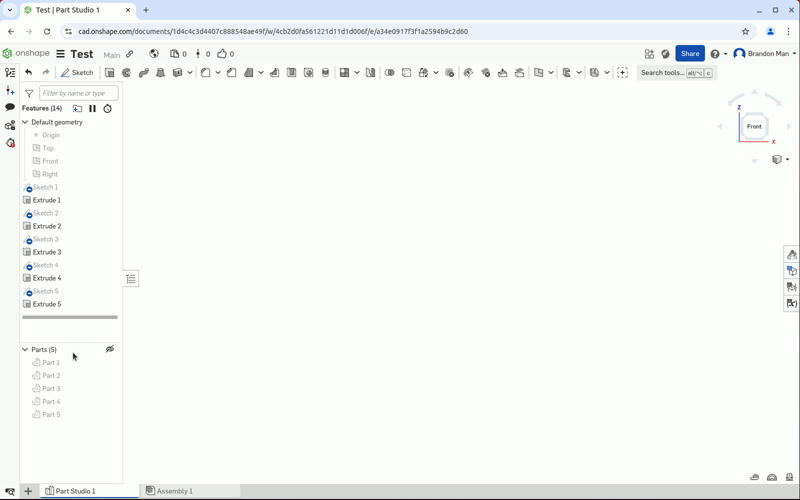
key_up(shift)
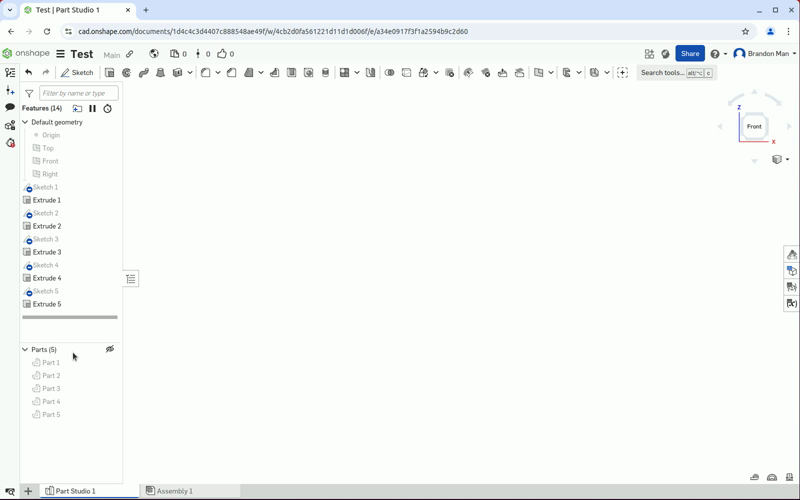
key(space)
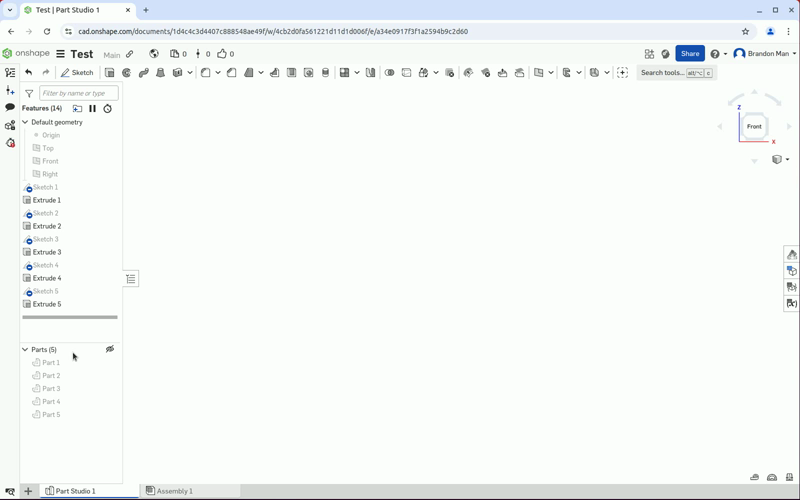
key_down(shift)
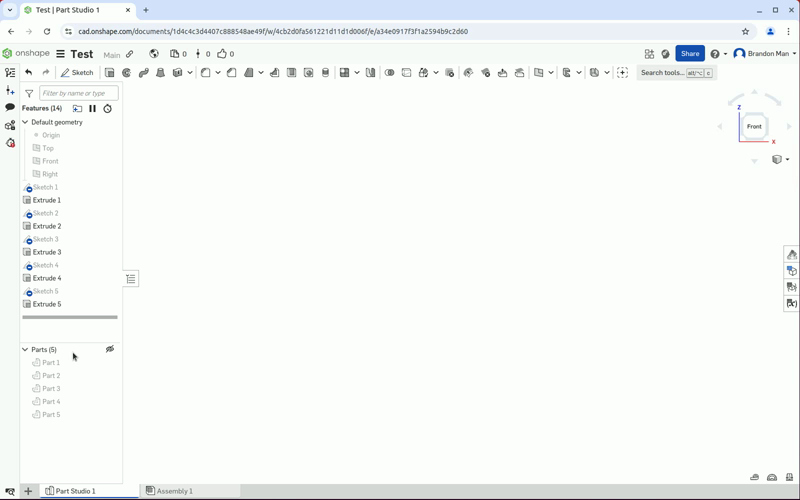
key(left)
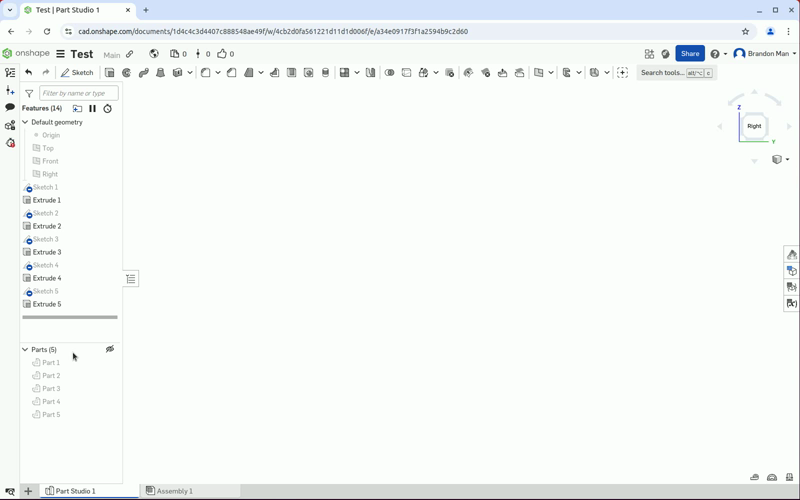
key_up(shift)
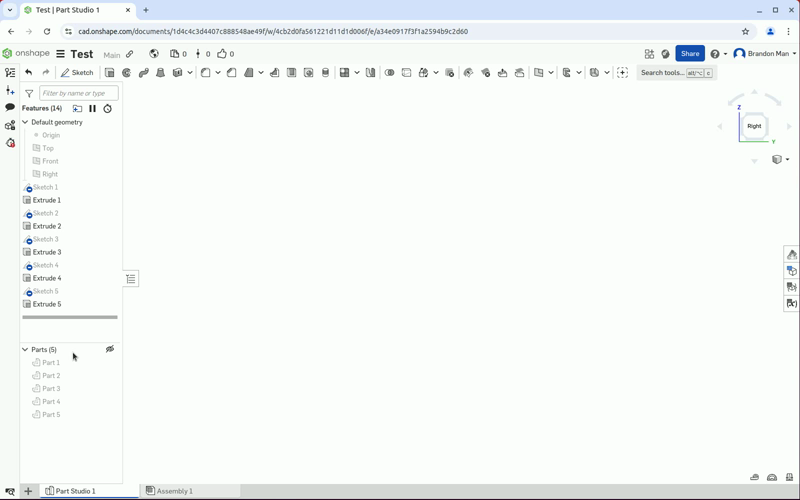
mouse_move(73, 352)
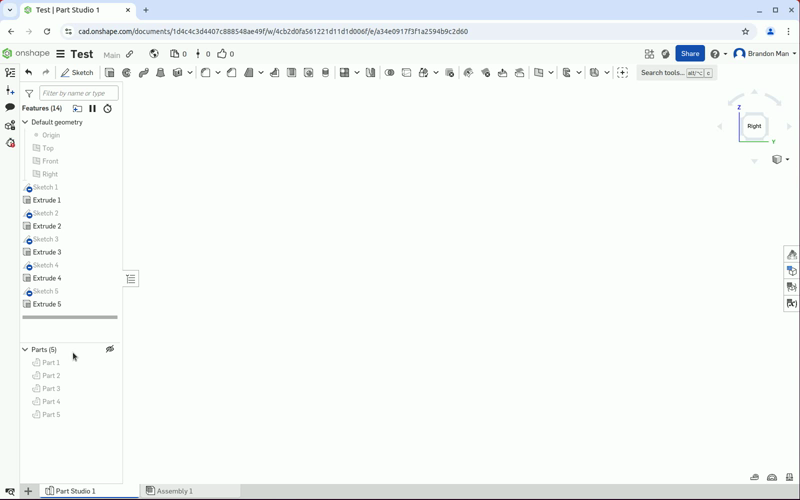
key(shift+y)
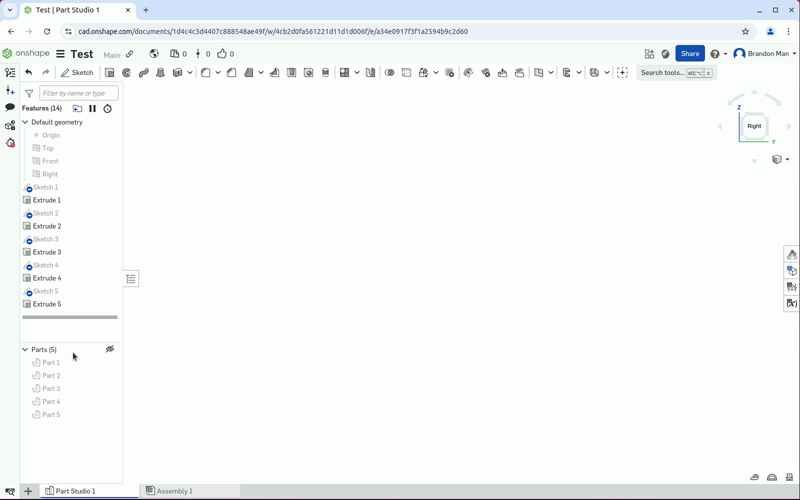
key(shift+s)
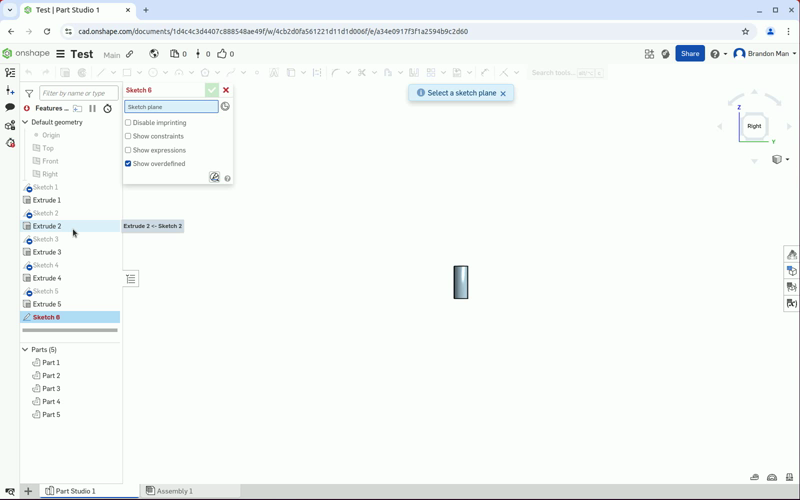
scroll(3)
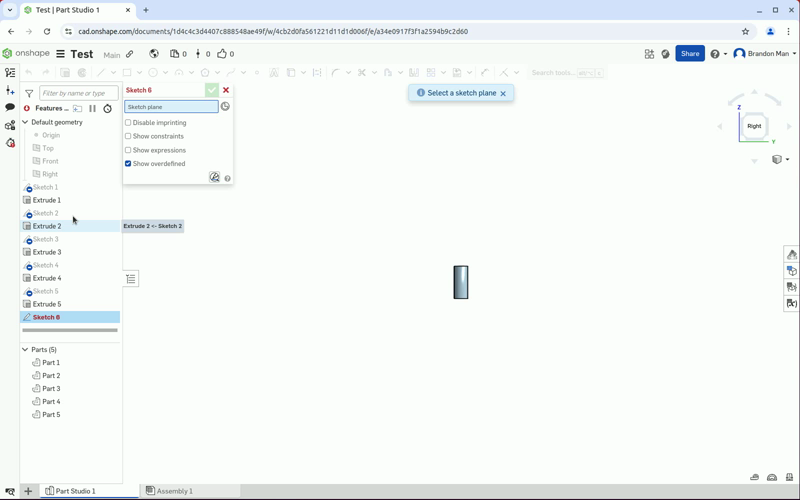
mouse_move(73, 176)
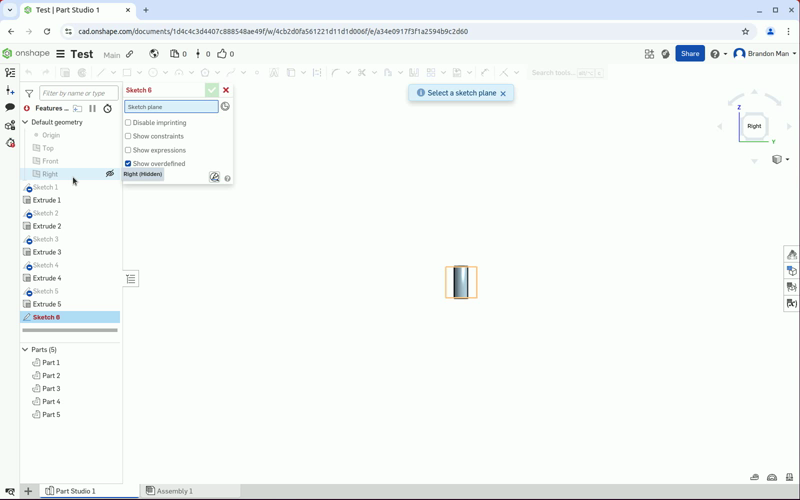
click(73, 176)
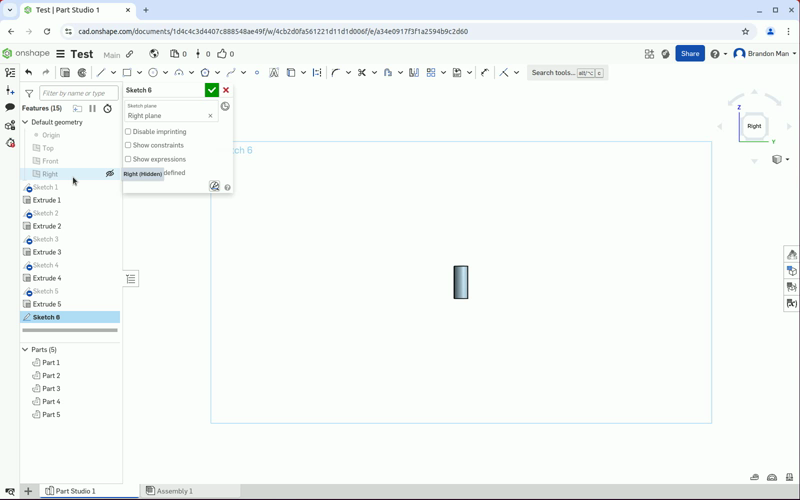
mouse_move(73, 352)
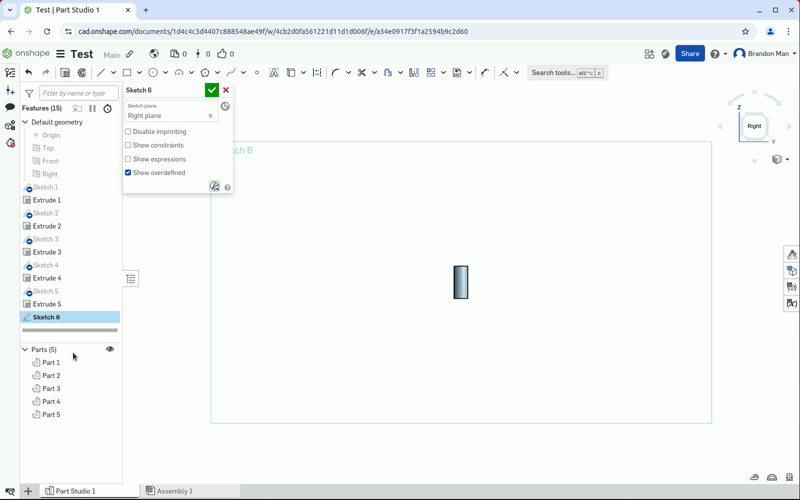
key(y)
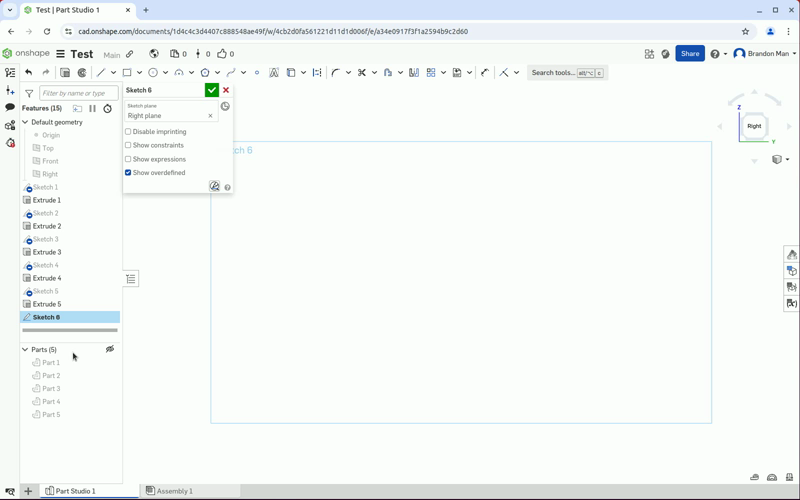
key(c)
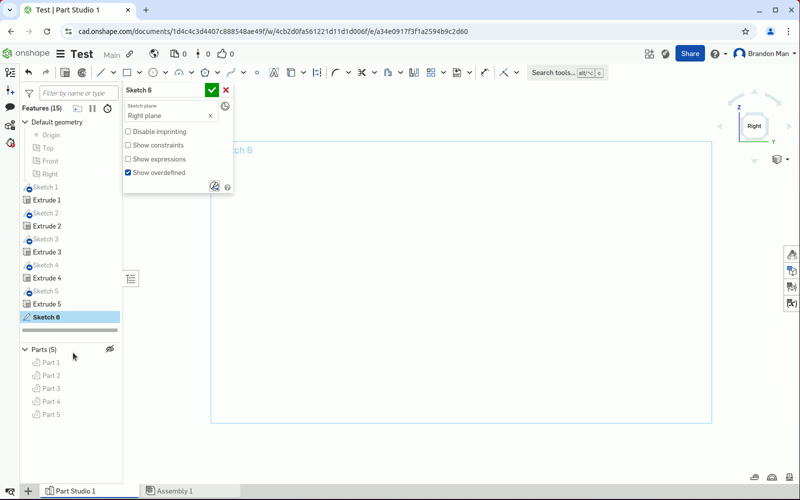
key_down(shift)
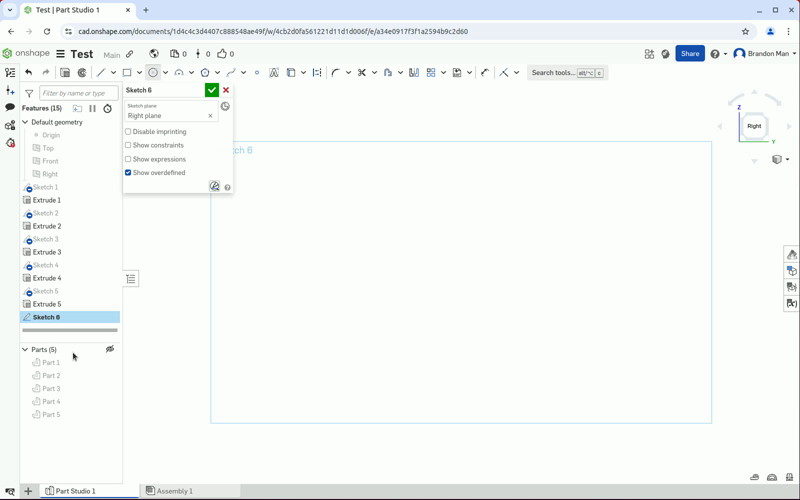
mouse_move(461, 282)
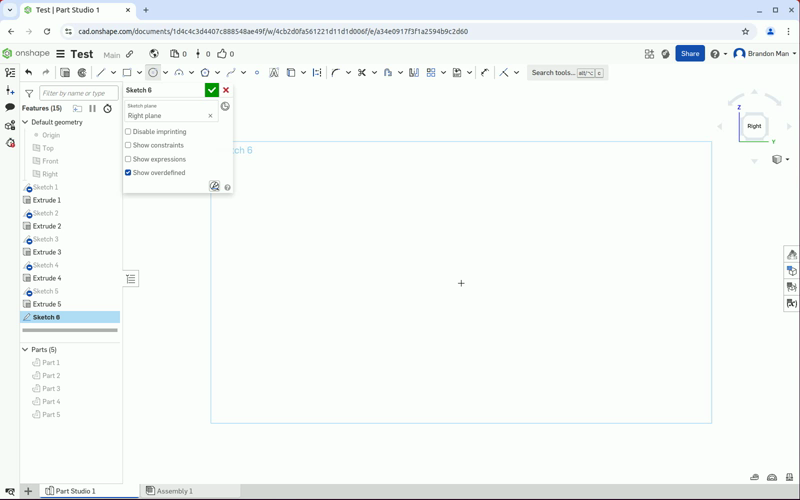
click(461, 282)
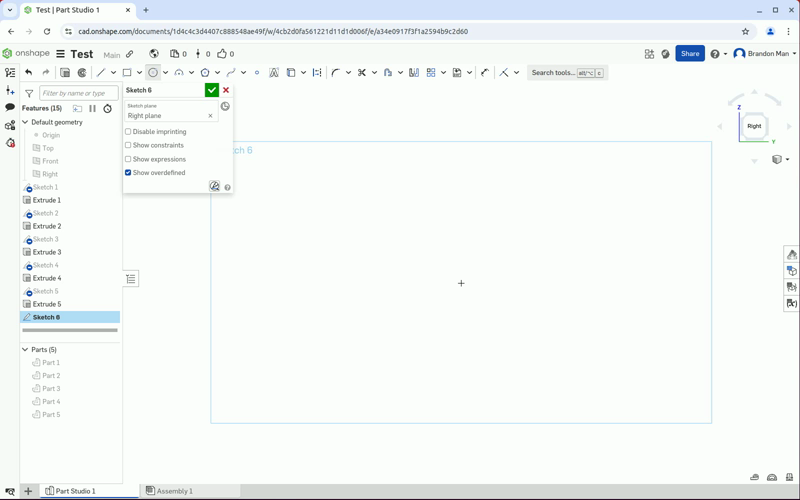
key_up(shift)
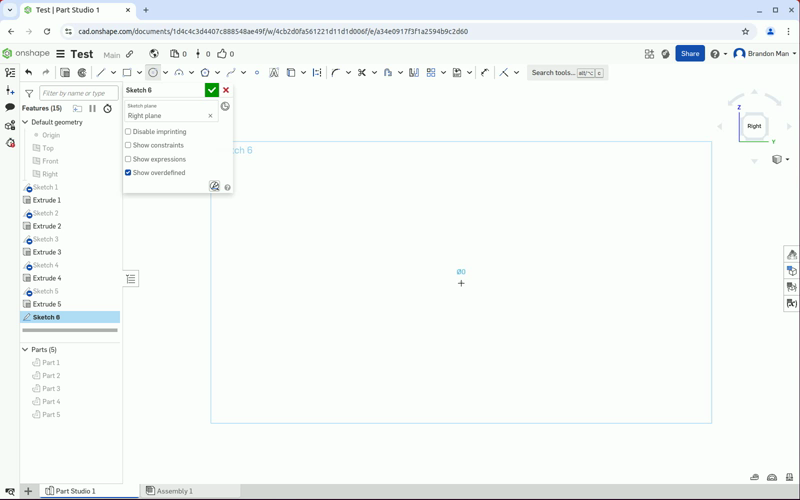
mouse_move(467, 282)
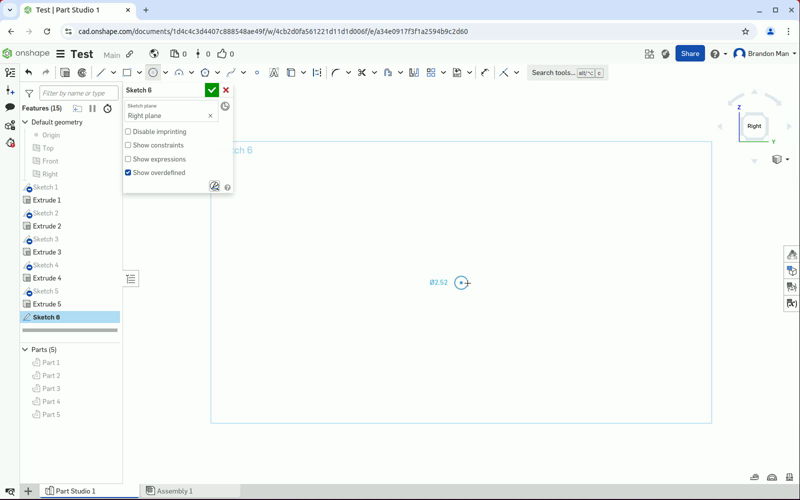
click(467, 282)
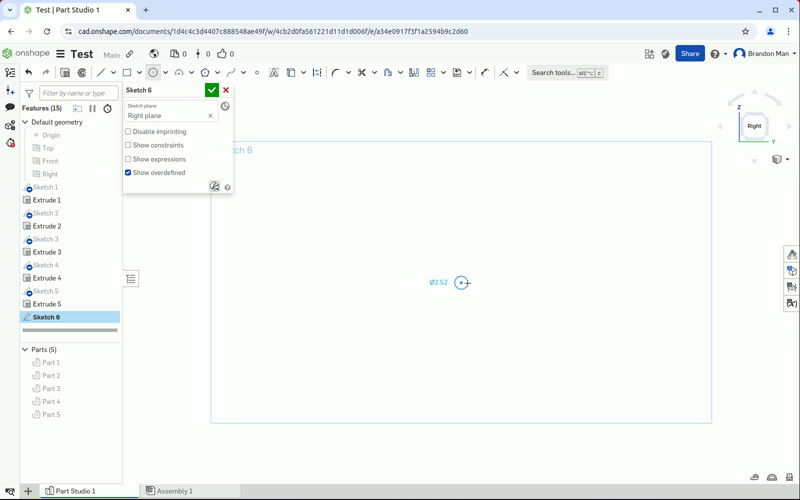
key(esc)
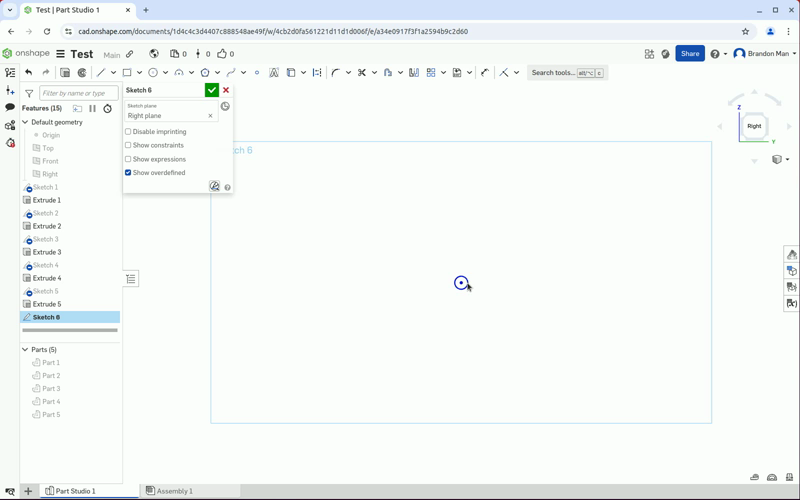
mouse_move(465, 284)
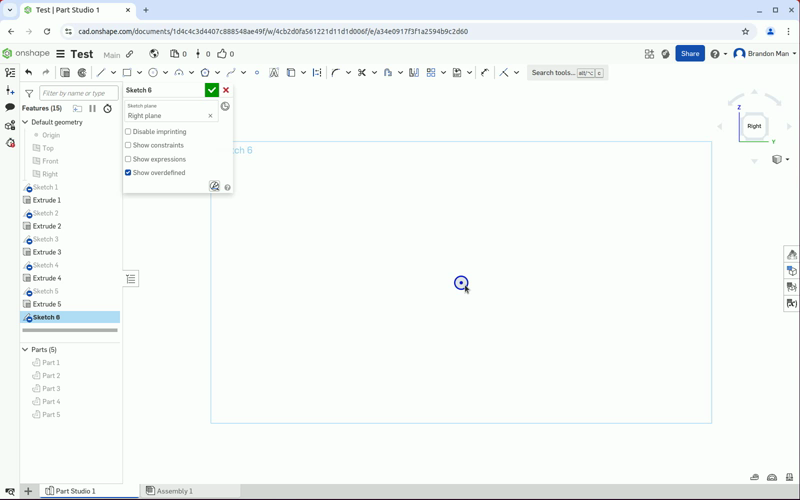
scroll(6)
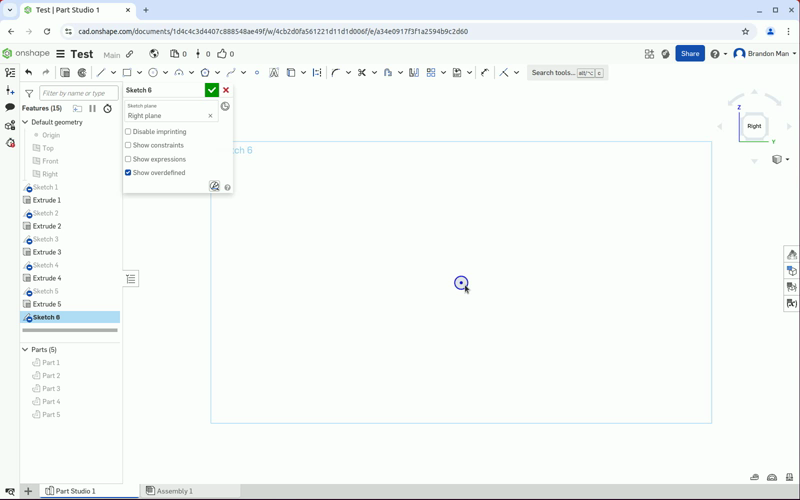
scroll(6)
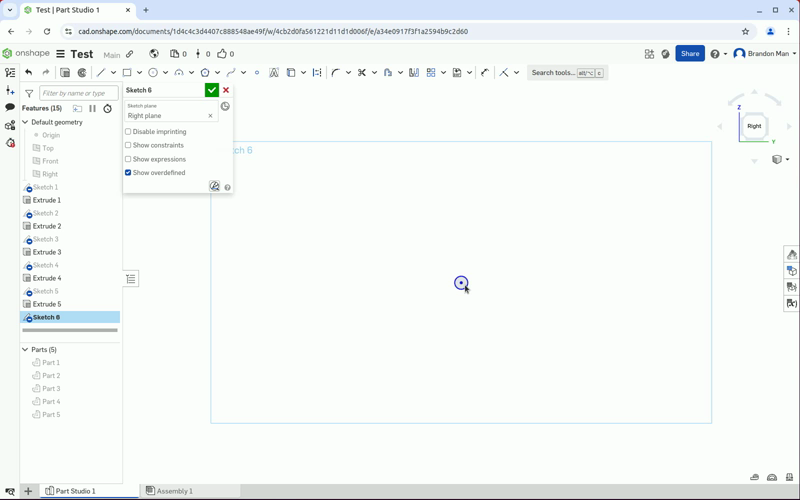
scroll(6)
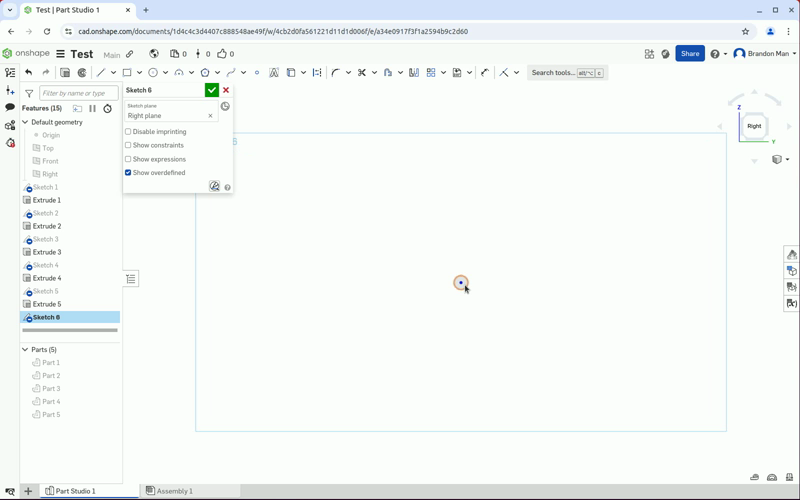
scroll(6)
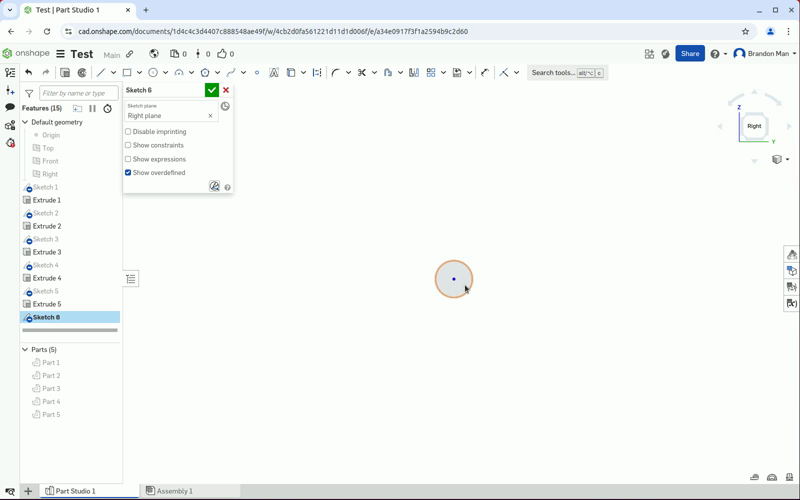
scroll(6)
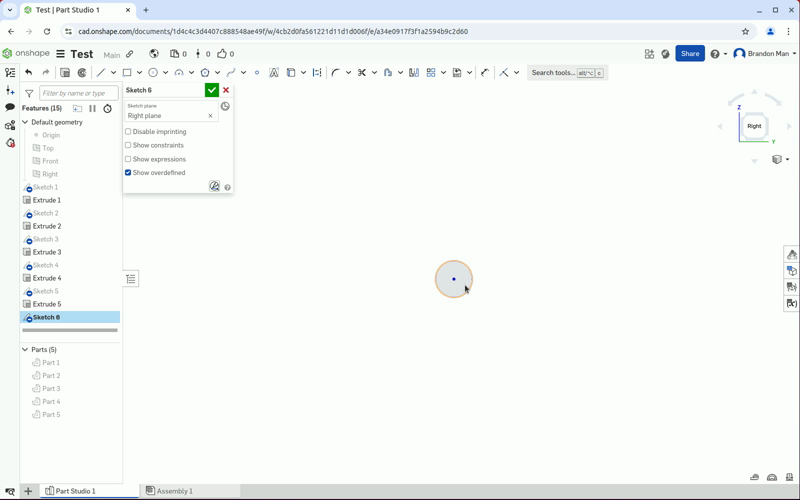
scroll(6)
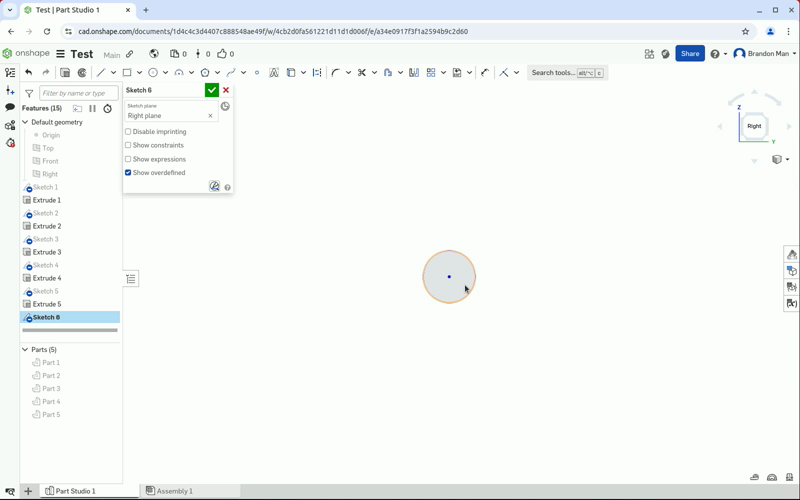
scroll(6)
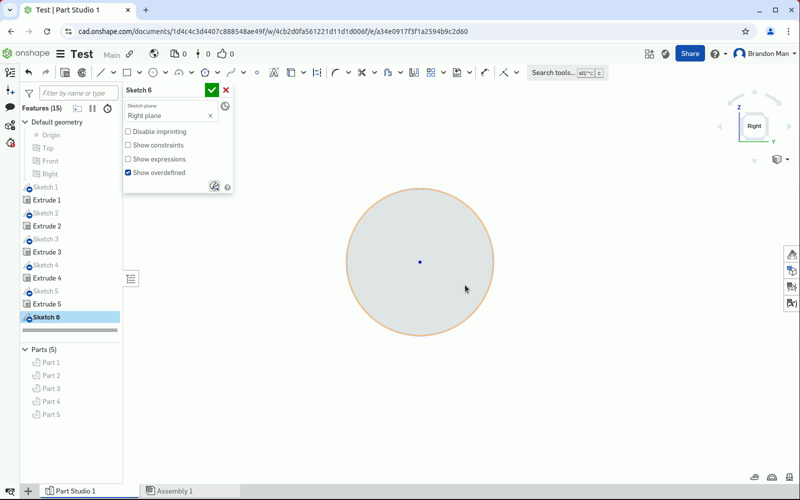
click(465, 284)
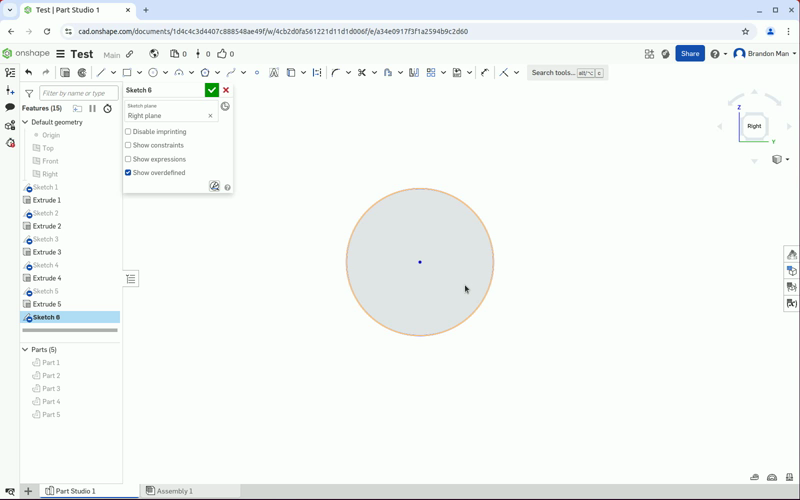
scroll(-6)
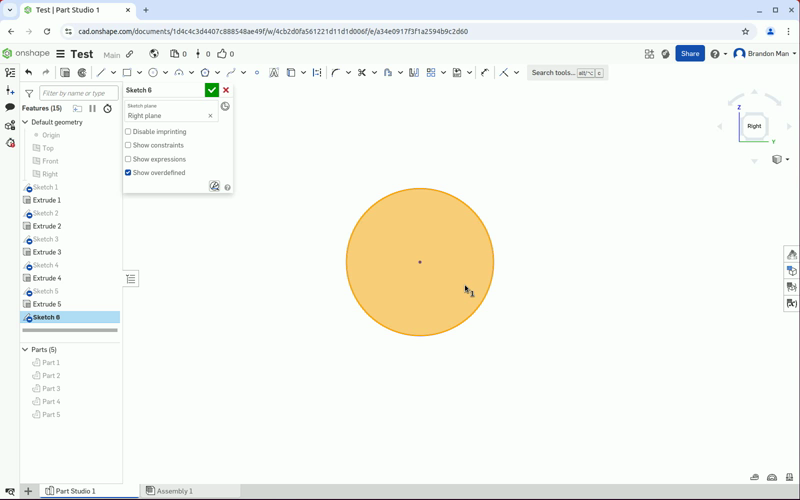
scroll(-6)
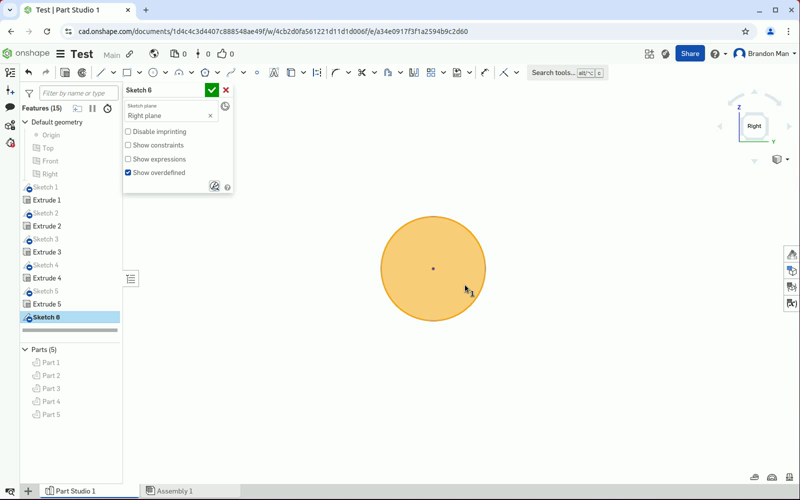
scroll(-6)
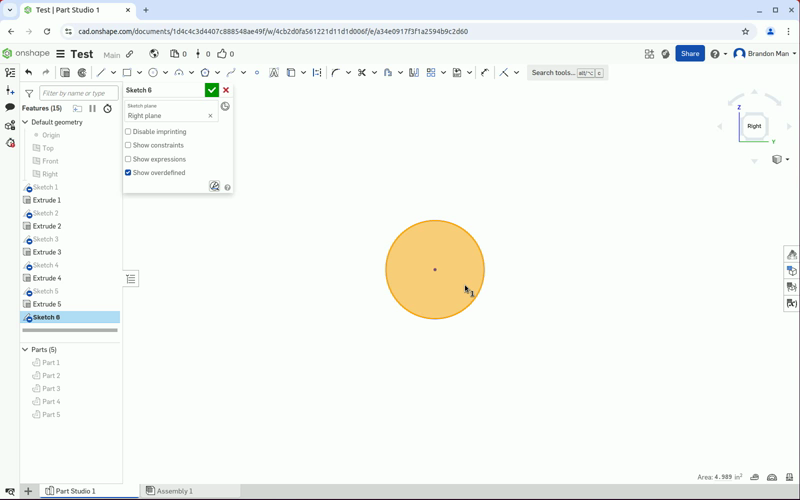
scroll(-6)
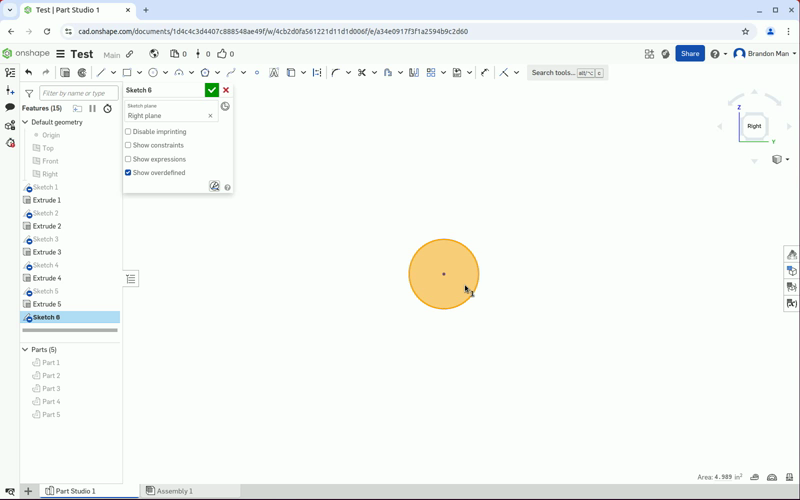
scroll(-6)
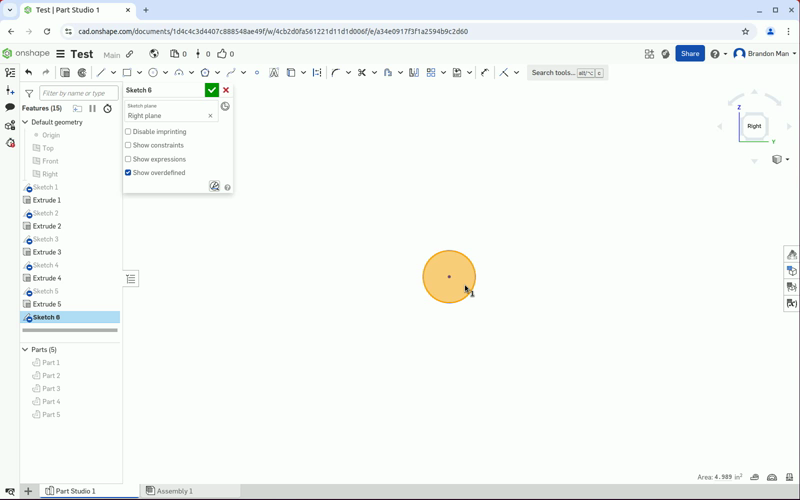
scroll(-6)
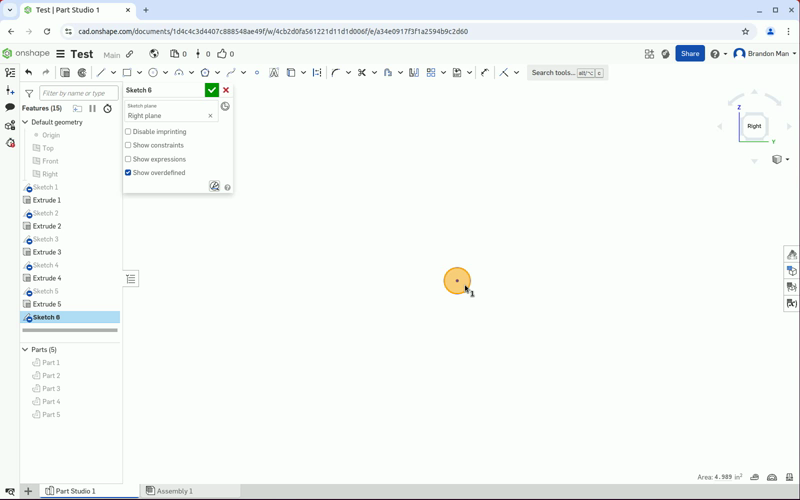
scroll(-6)
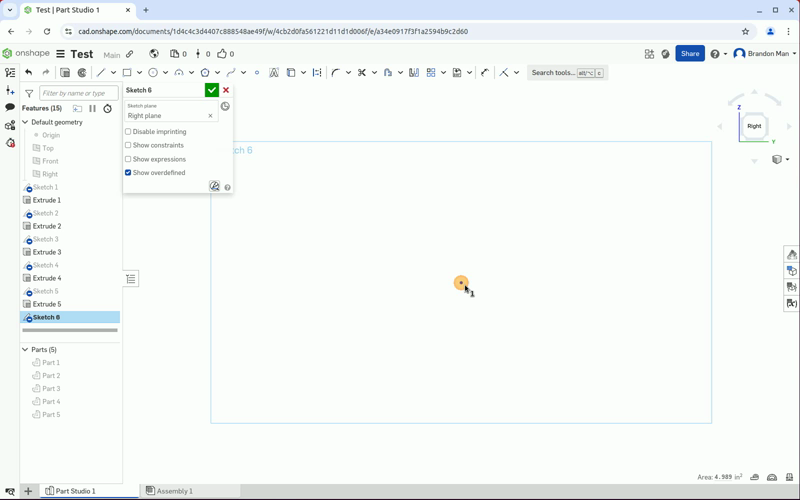
mouse_move(73, 352)
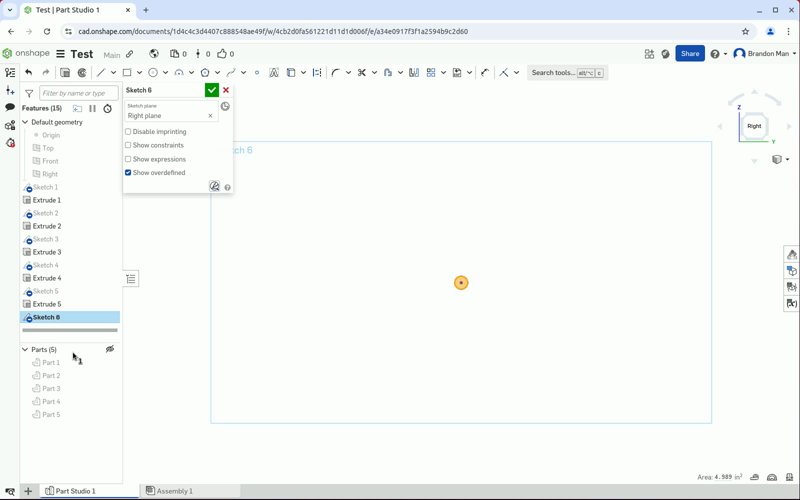
key(shift+y)
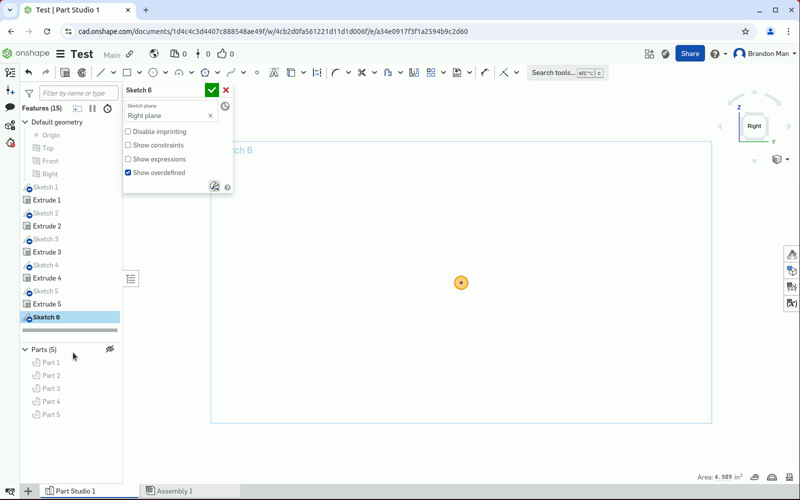
key(shift+e)
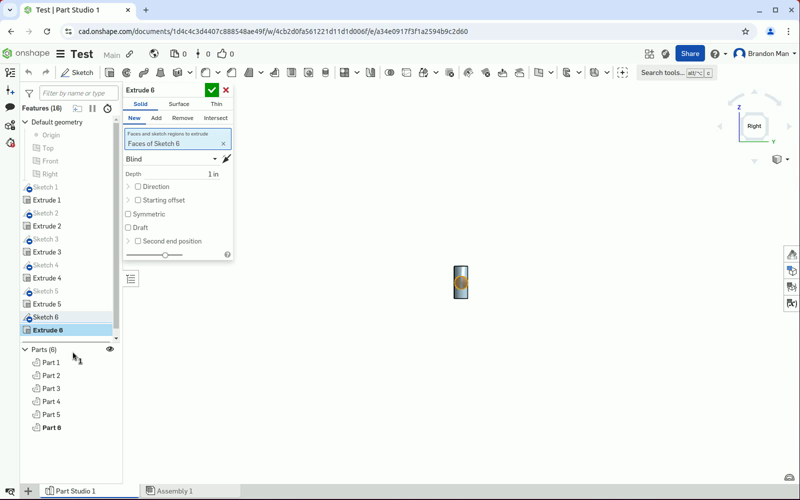
mouse_move(143, 106)
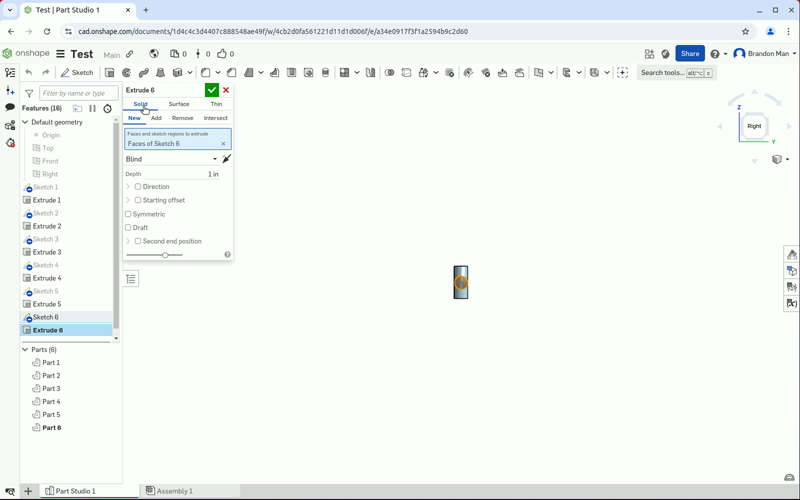
click(143, 106)
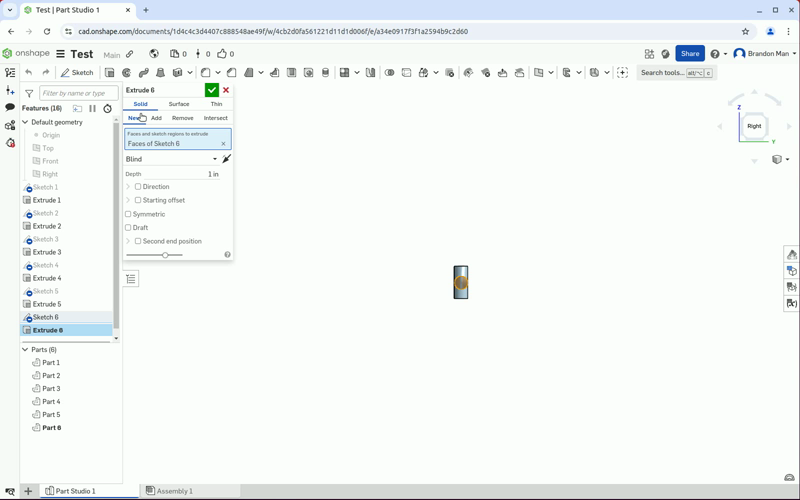
mouse_move(137, 120)
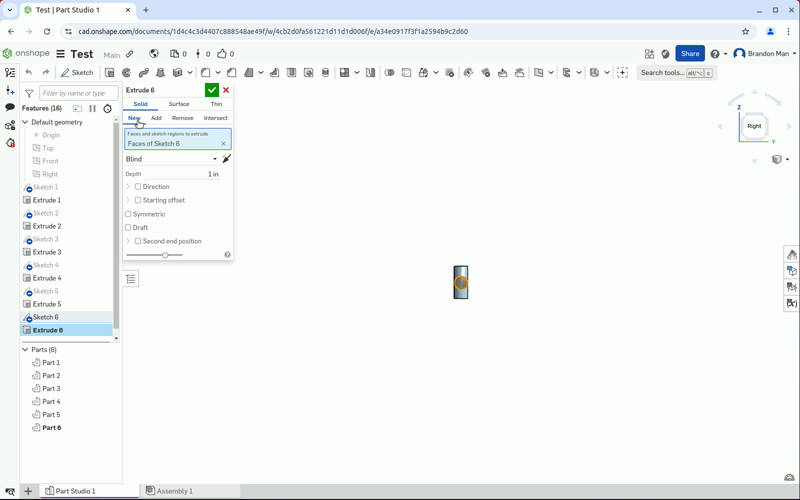
click(137, 120)
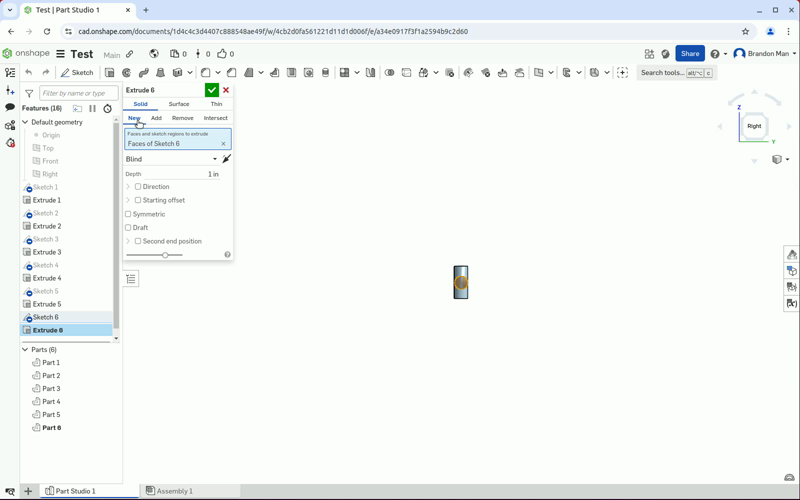
key(tab, 4)
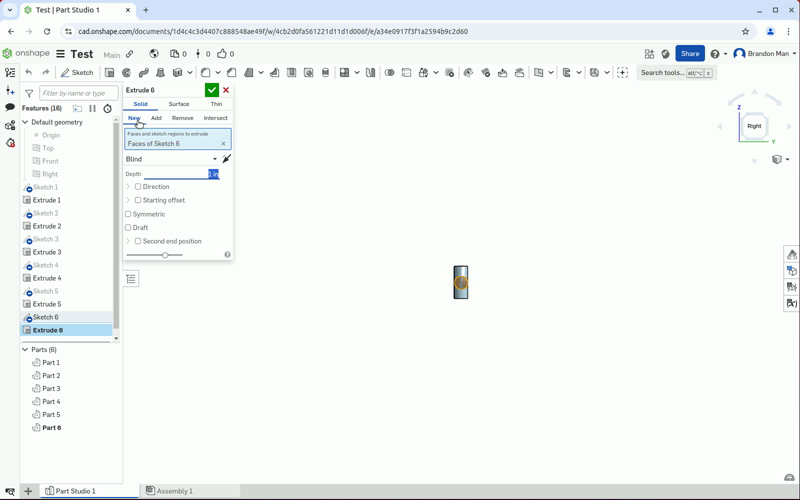
text(23.108)
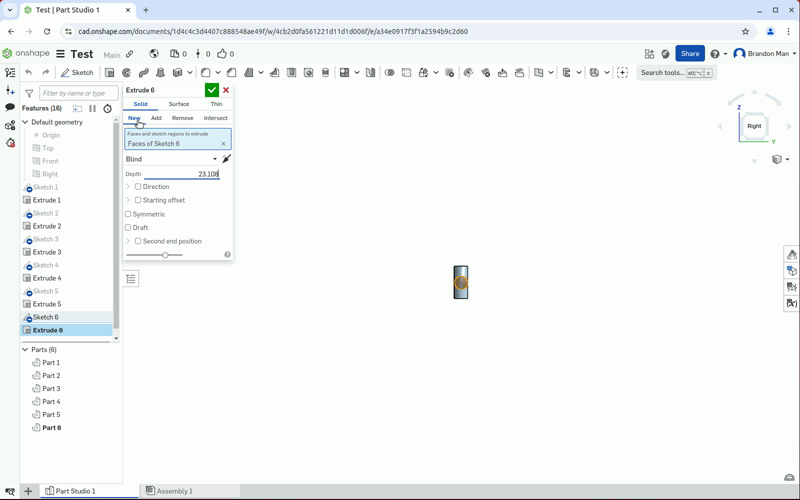
key(enter)
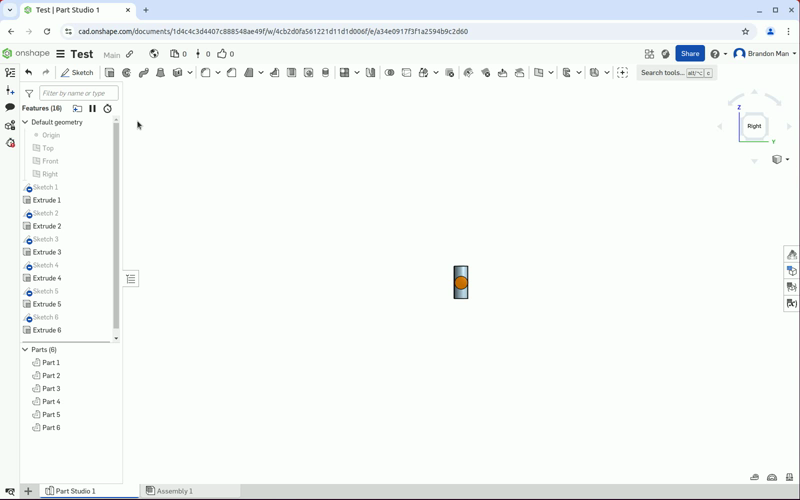
key(shift+h)
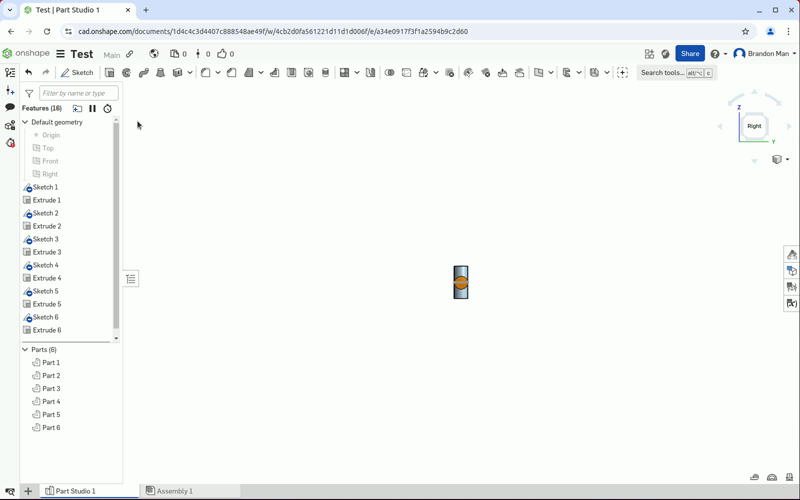
key(shift+h)
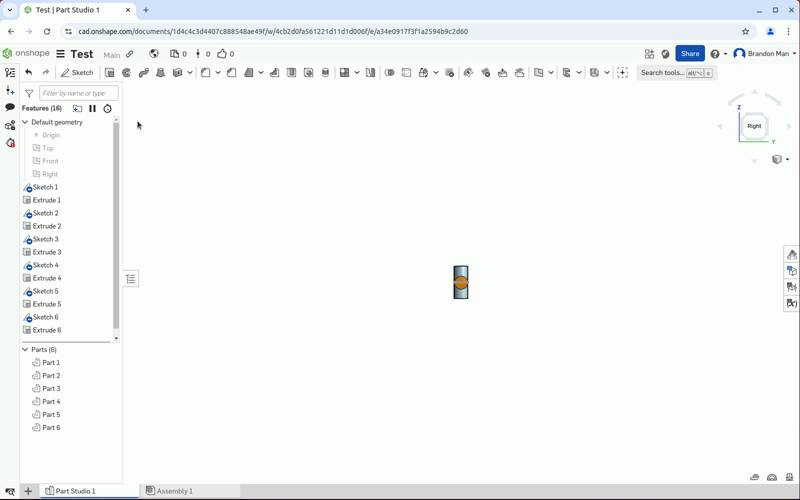
key(shift+7)
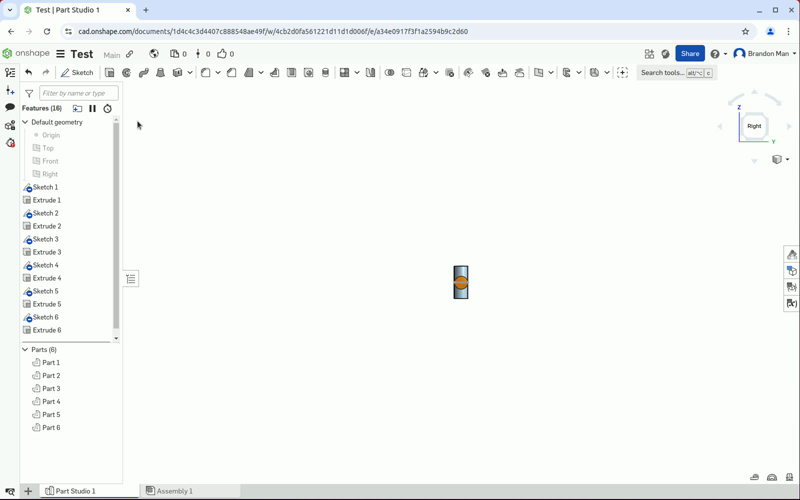
key(right, 2)
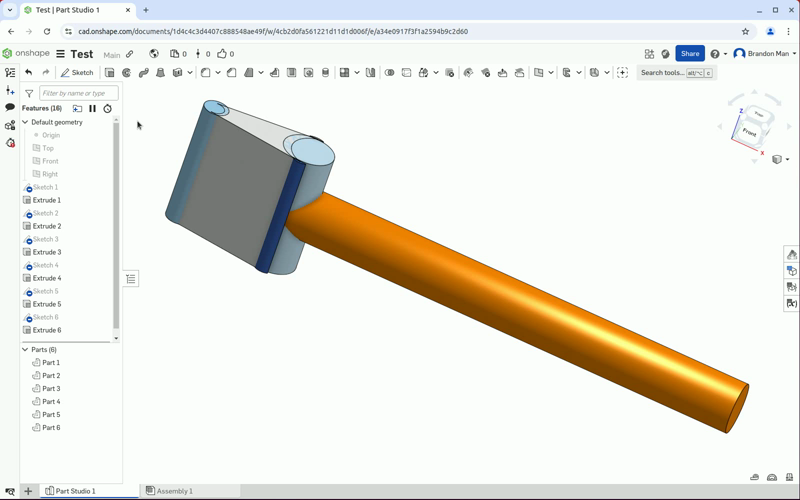
key(down, 2)
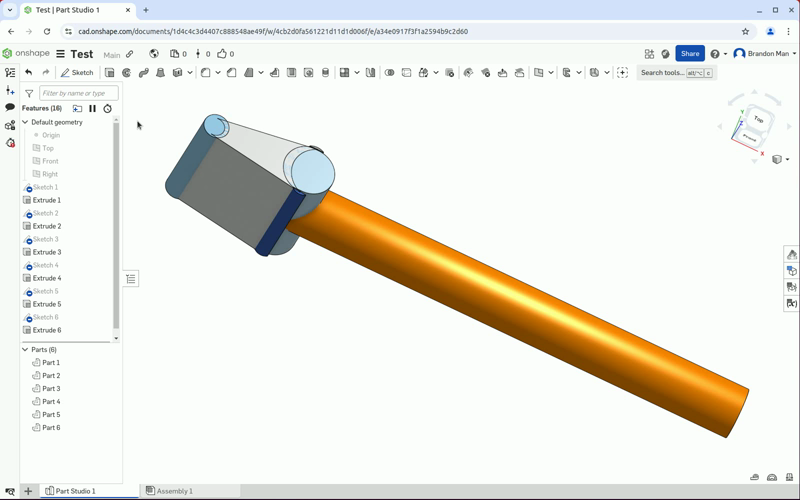
key(up, 2)
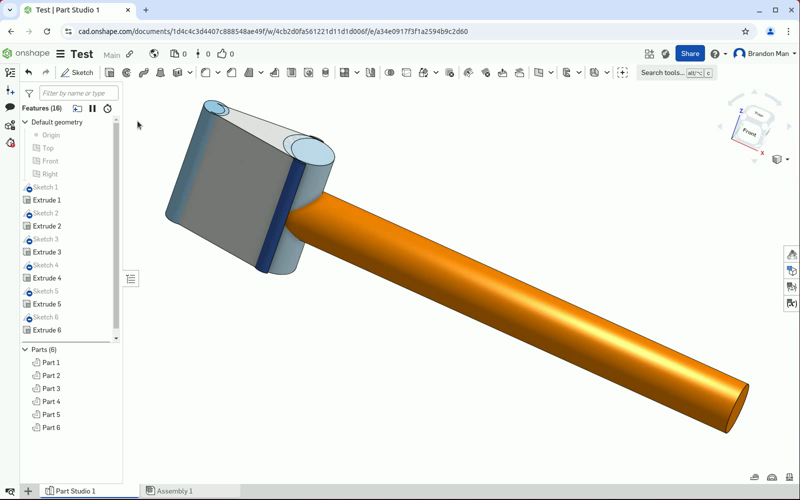
key(left, 2)
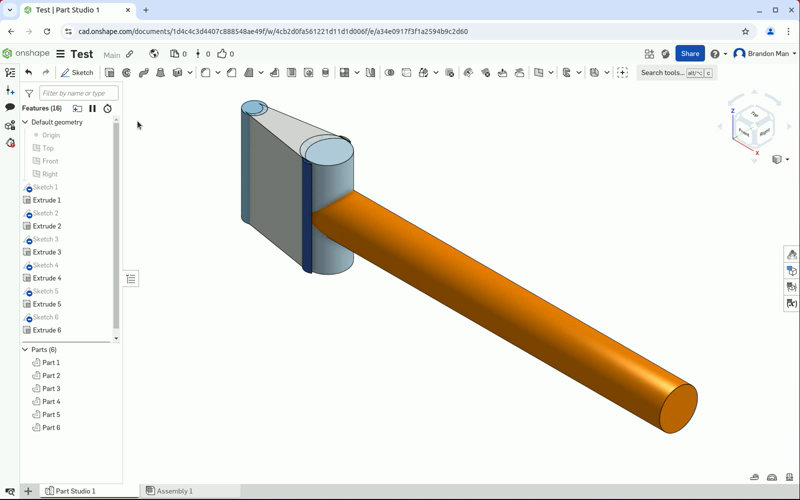
mouse_move(69, 189)
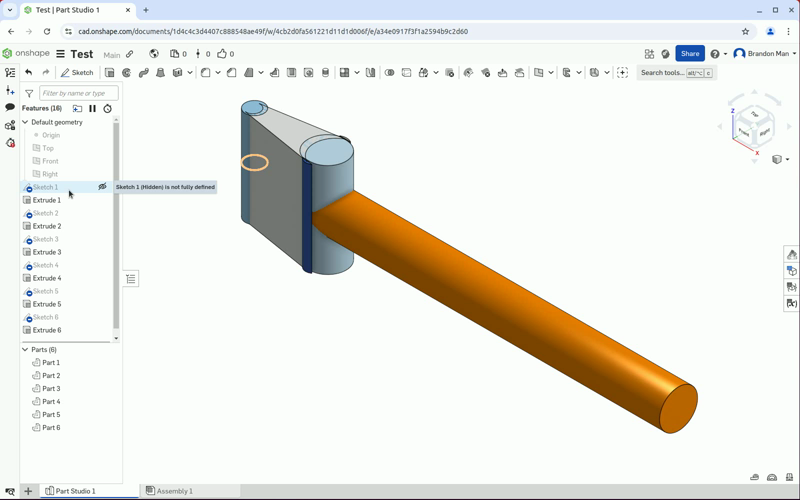
click(69, 189)